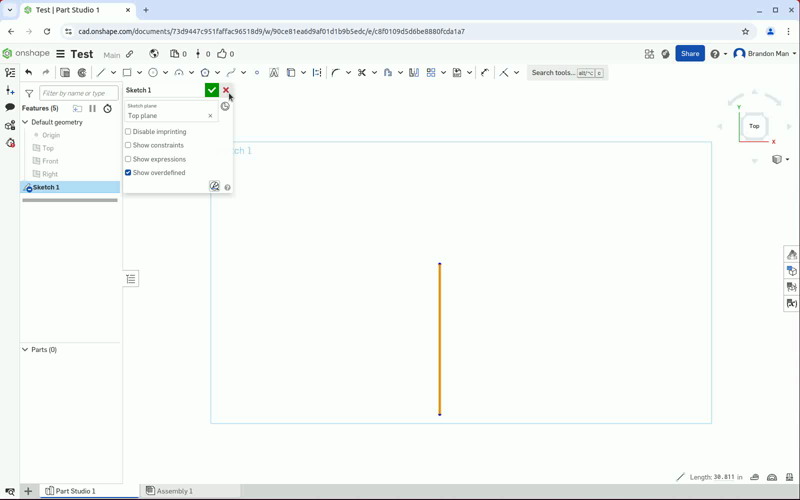
key(shift+h)
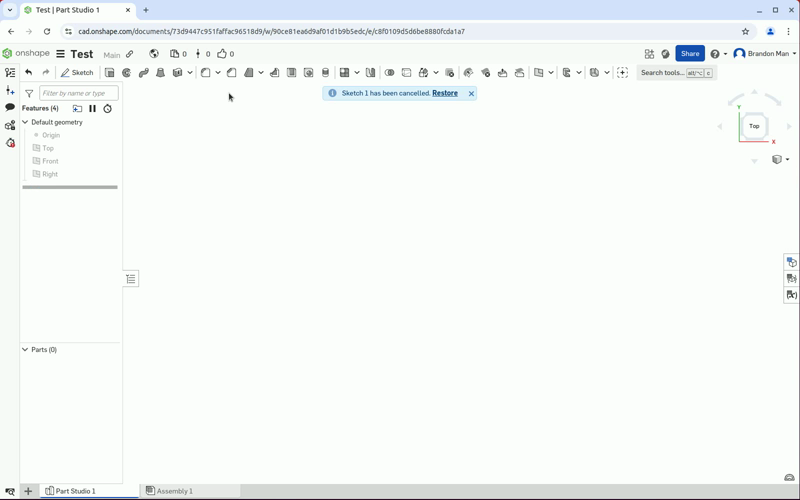
mouse_move(73, 352)
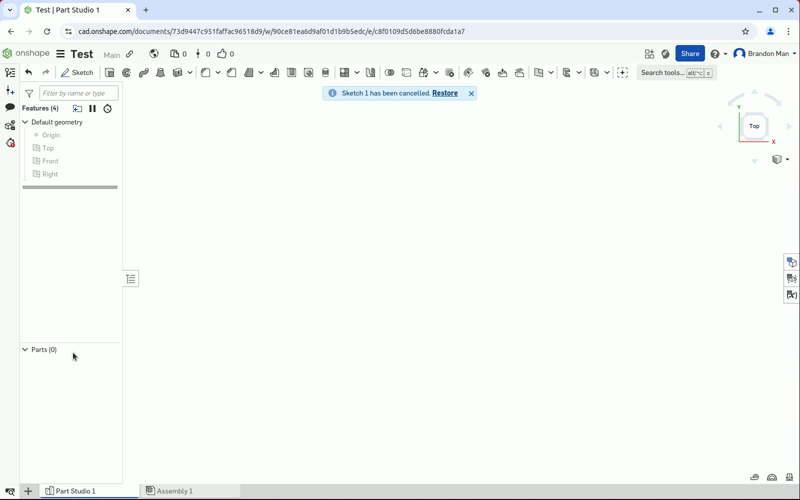
key(y)
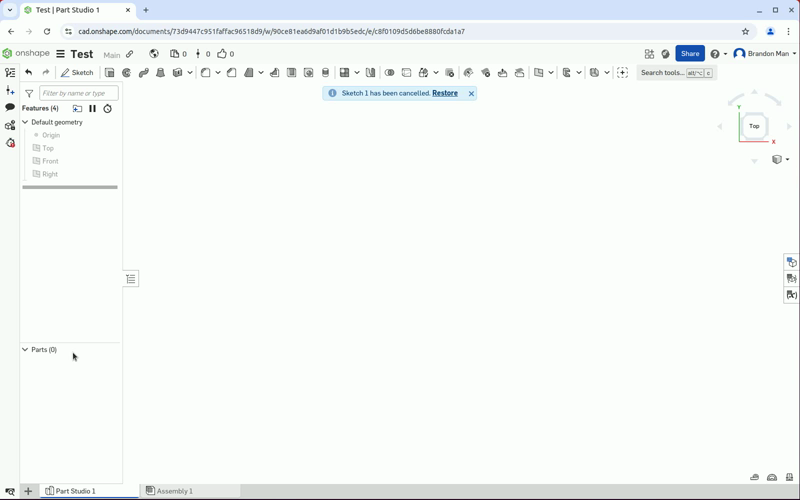
key(shift+p)
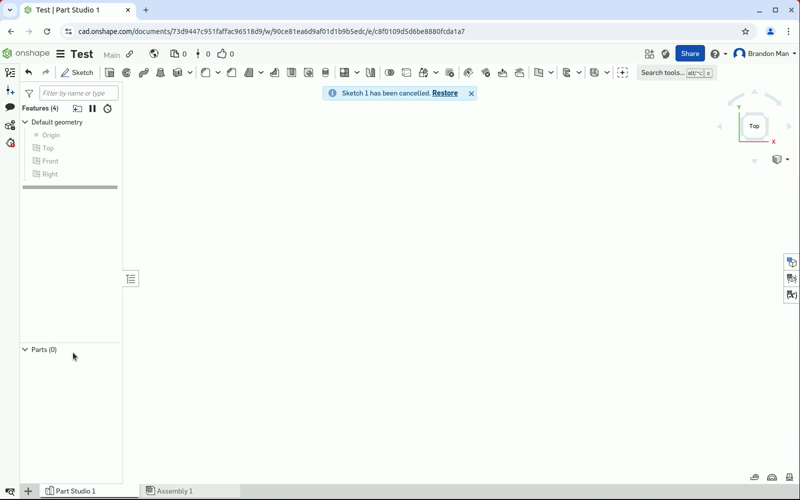
key(space)
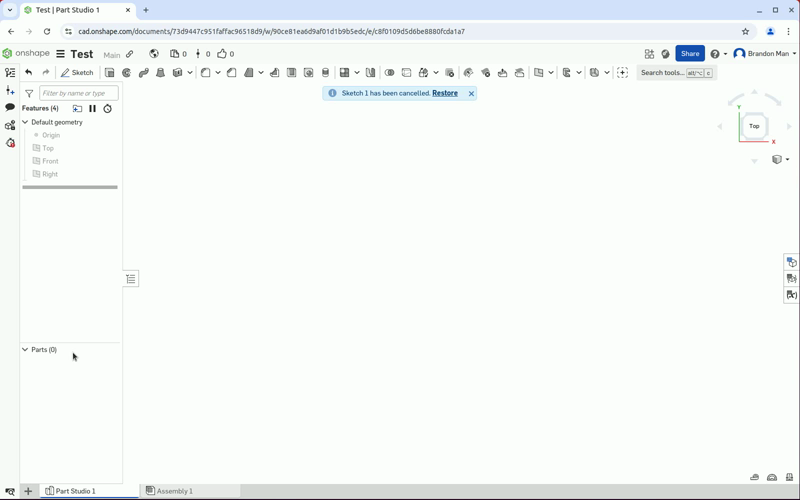
key_down(shift)
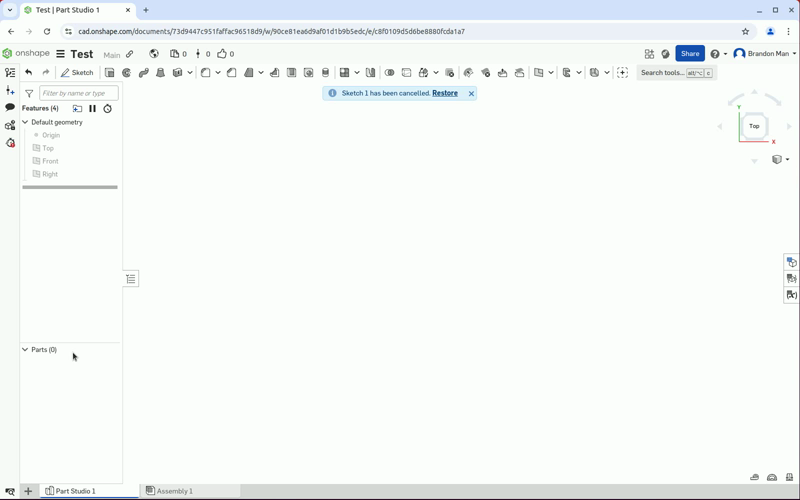
key(up)
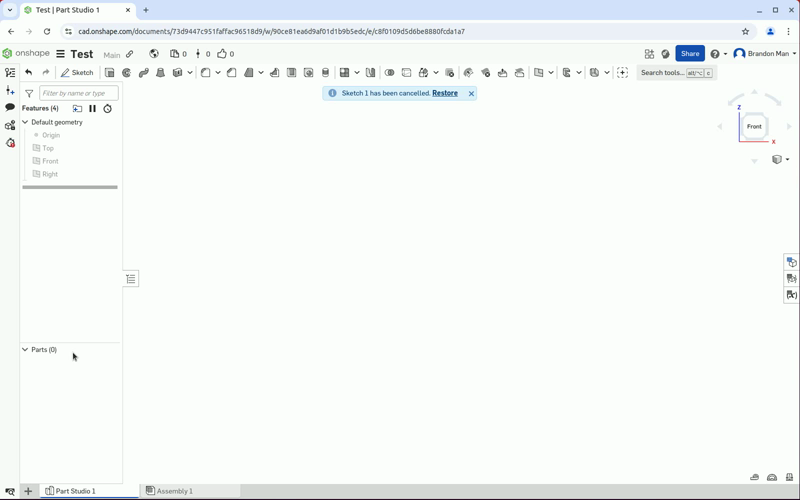
key_up(shift)
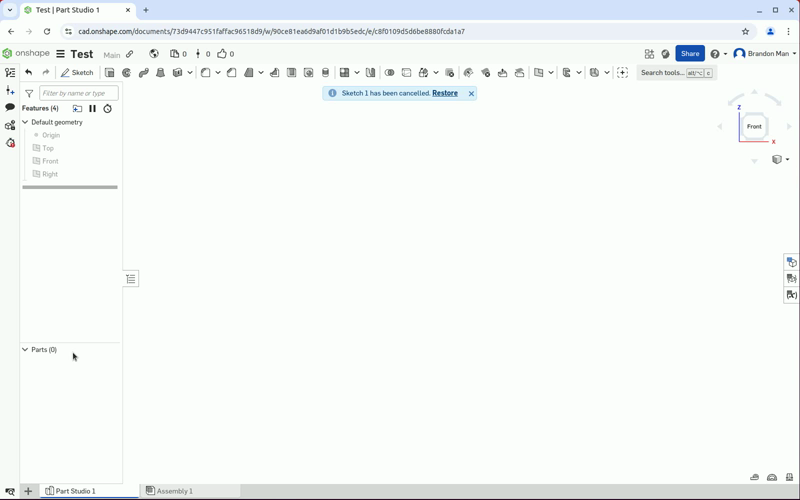
mouse_move(73, 352)
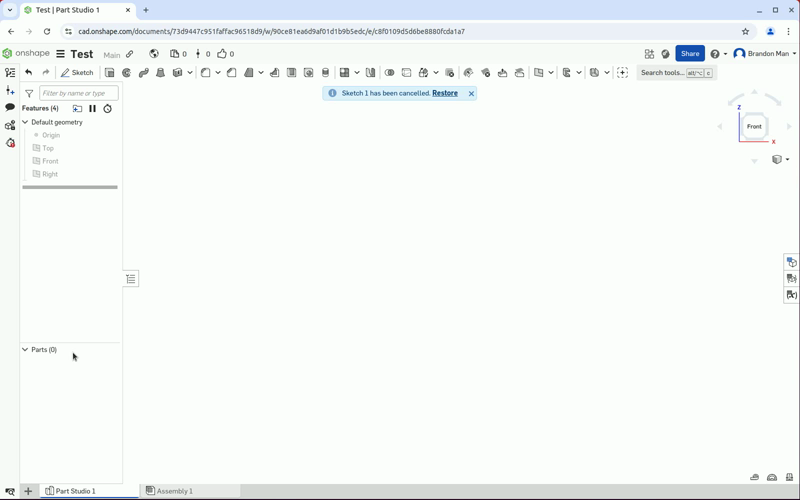
key(shift+y)
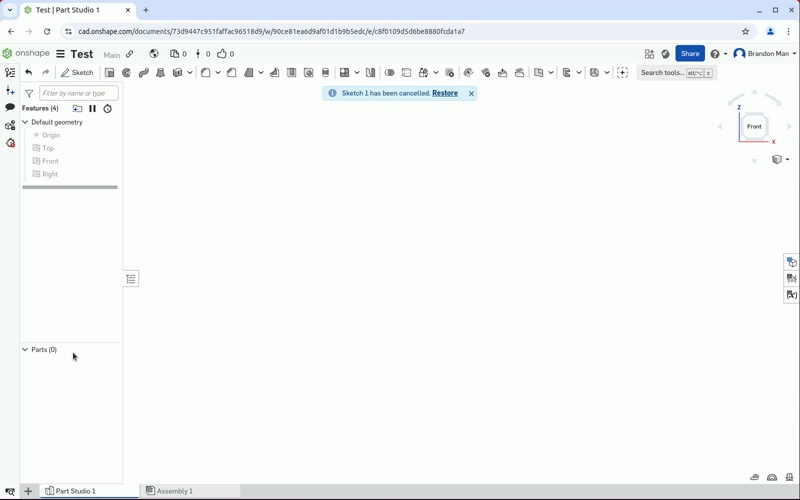
key(shift+s)
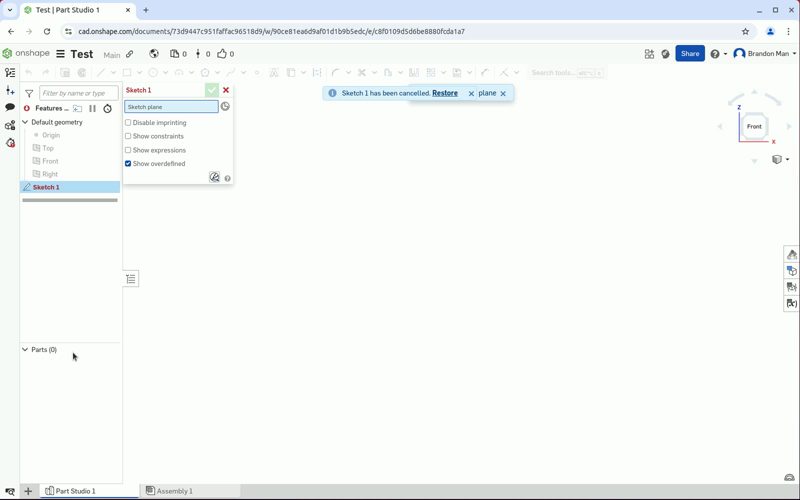
mouse_move(73, 163)
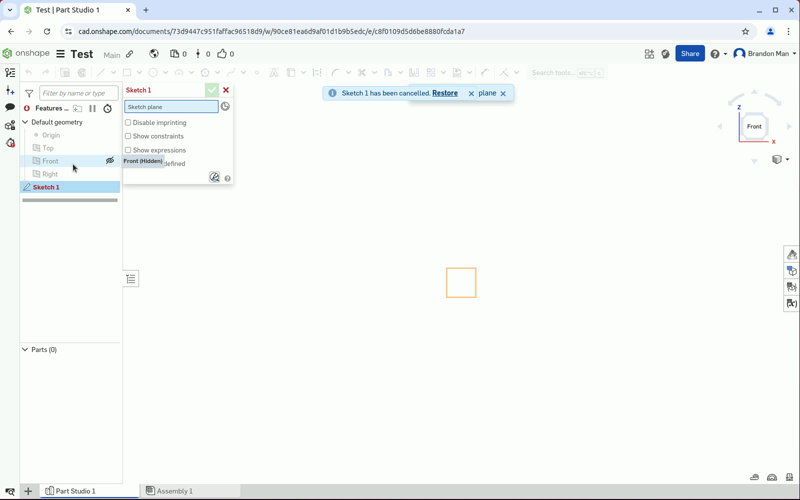
click(73, 163)
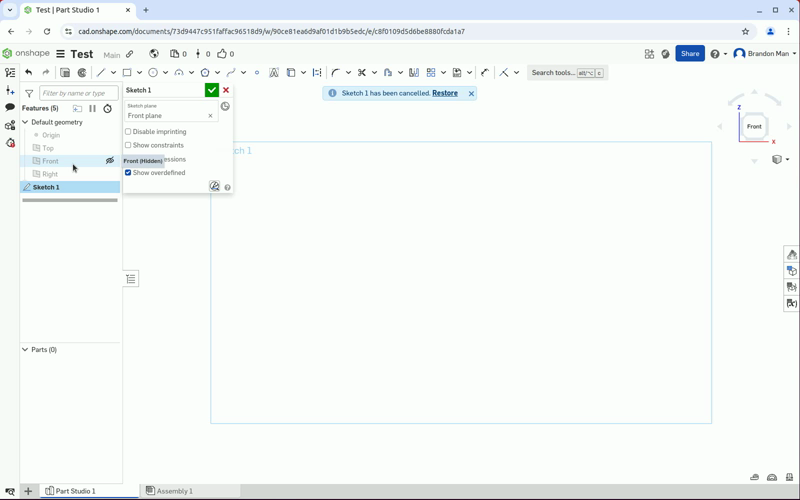
mouse_move(73, 352)
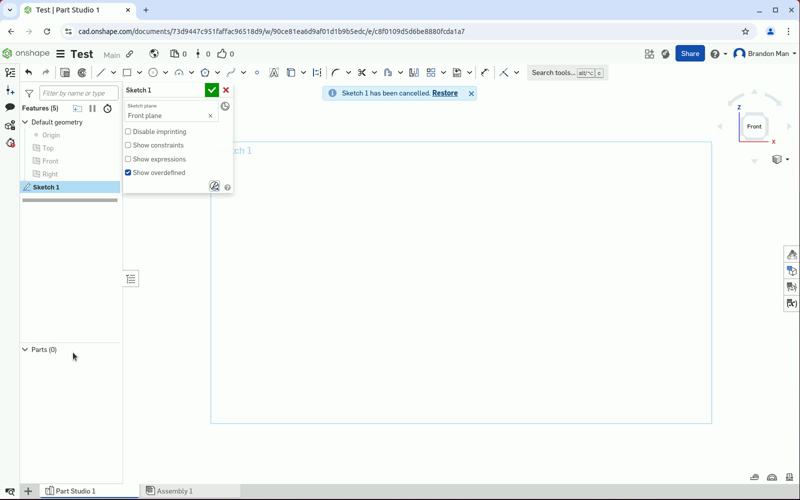
key(y)
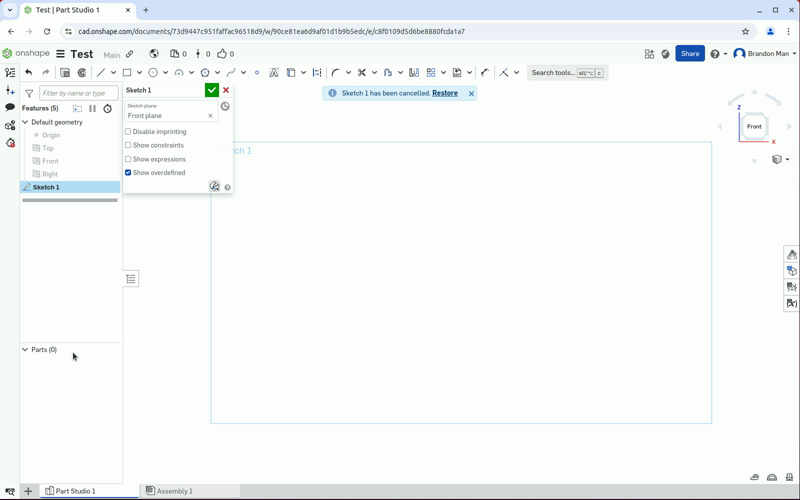
key(c)
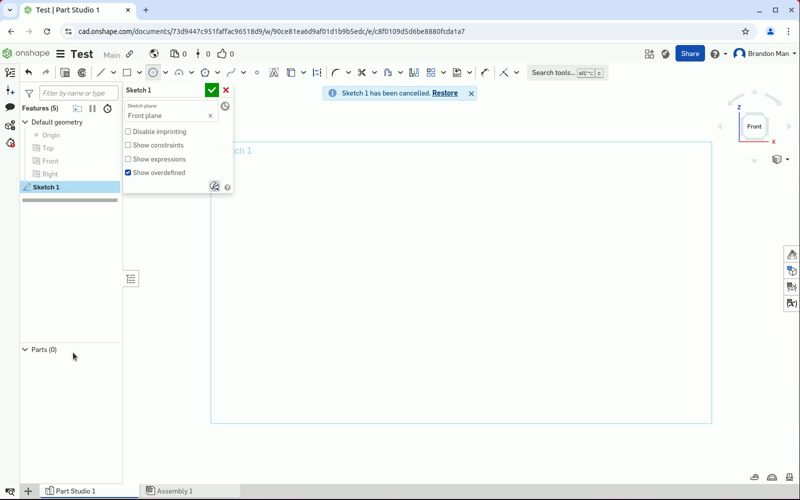
key_down(shift)
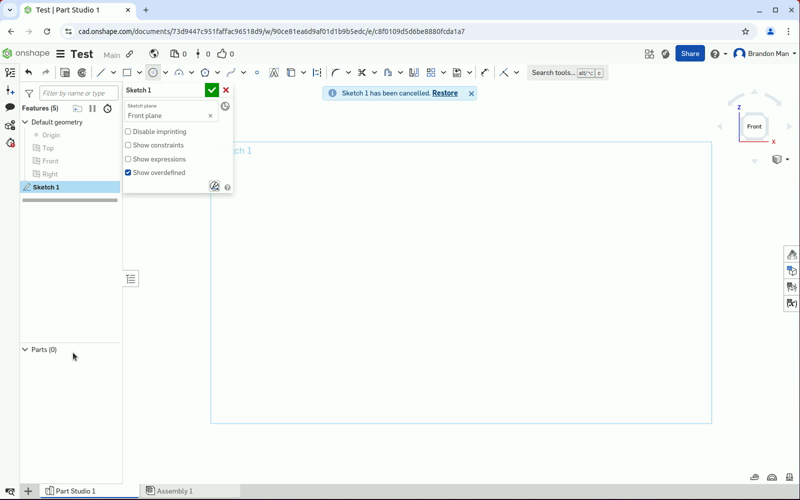
mouse_move(461, 282)
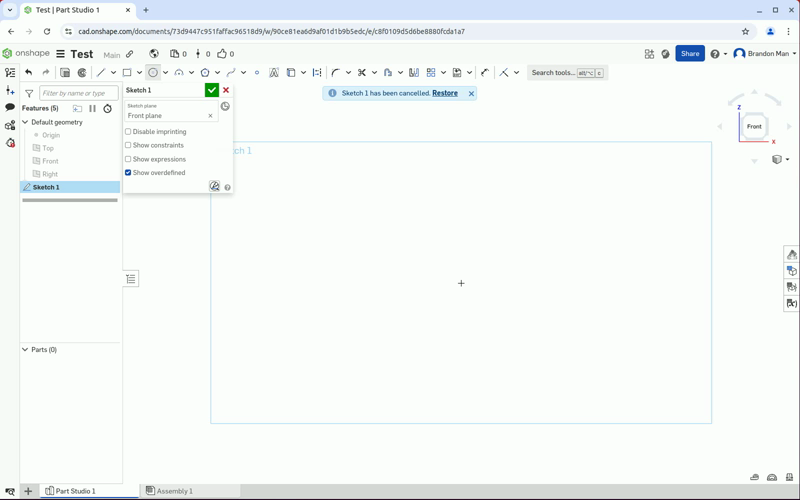
click(461, 282)
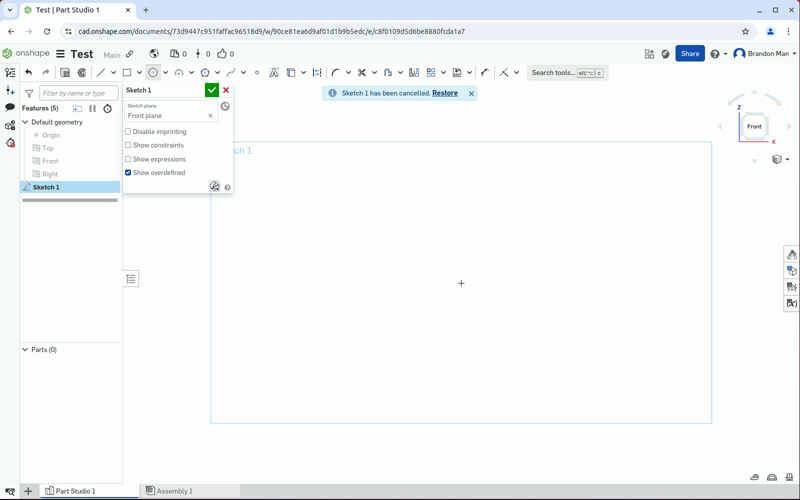
key_up(shift)
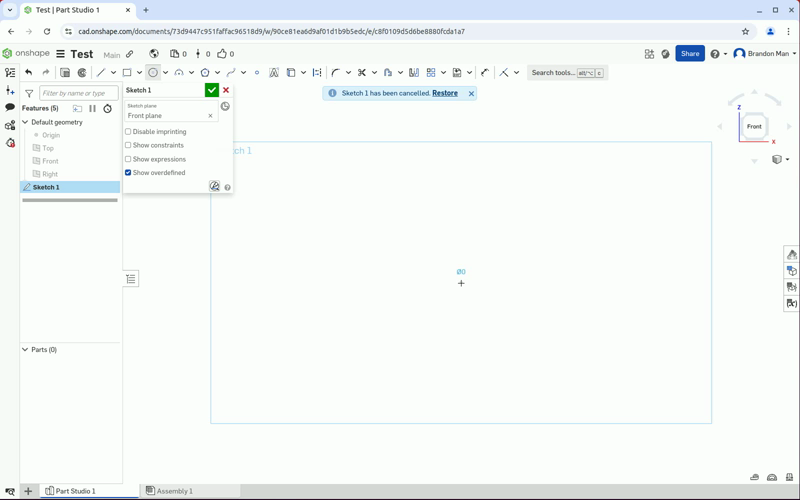
mouse_move(468, 282)
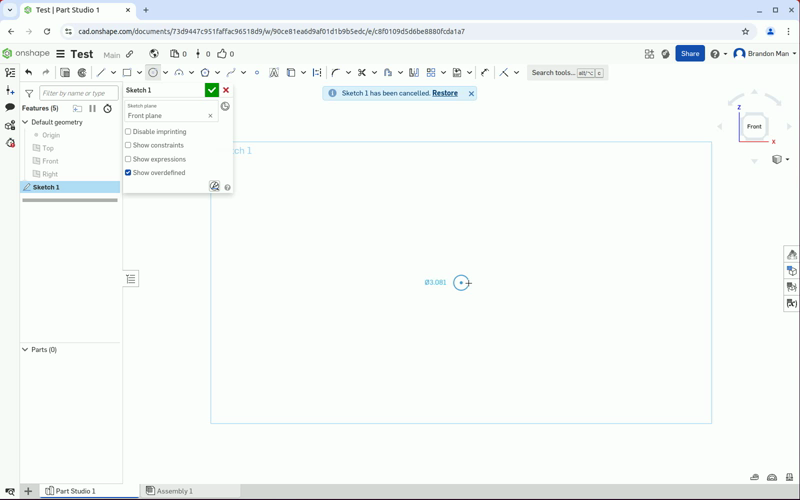
click(468, 282)
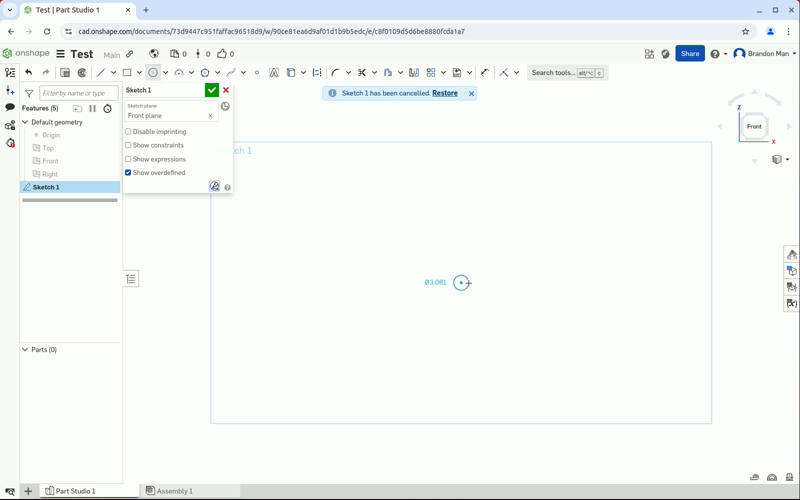
key(esc)
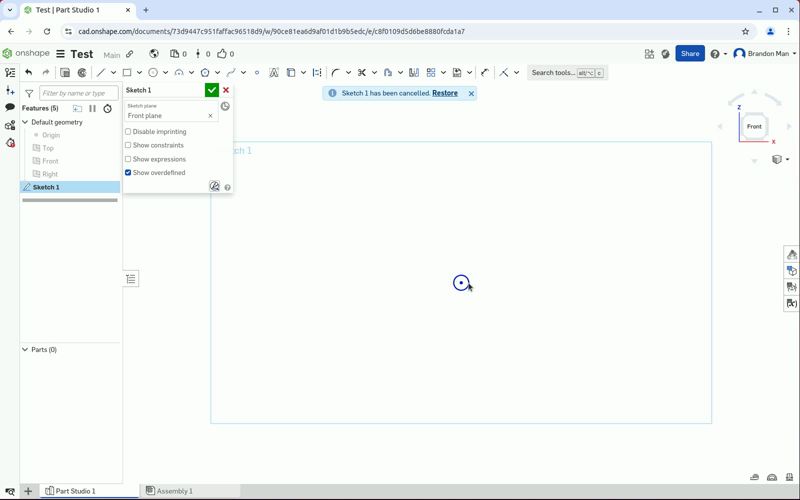
key(c)
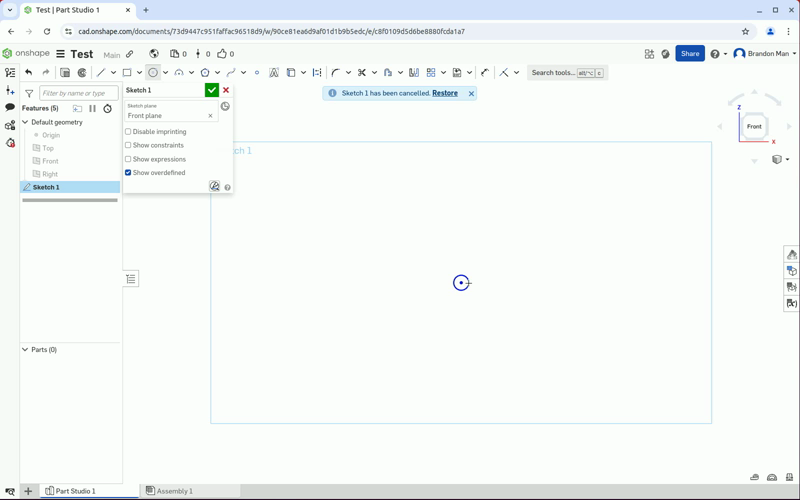
key_down(shift)
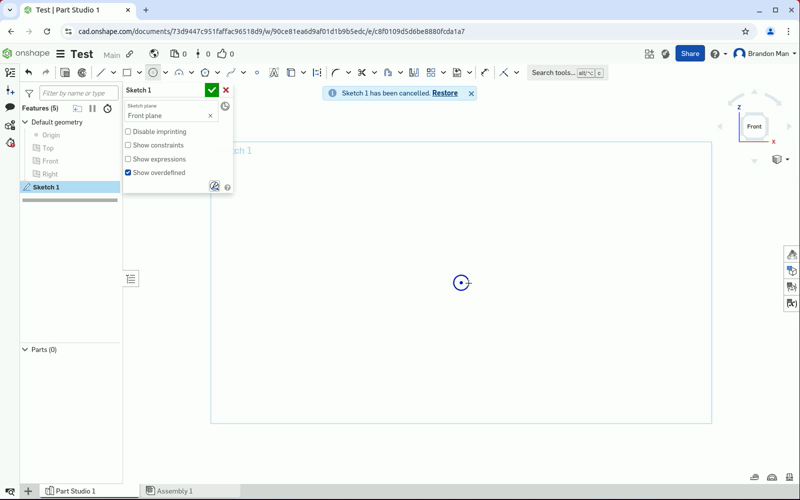
mouse_move(461, 282)
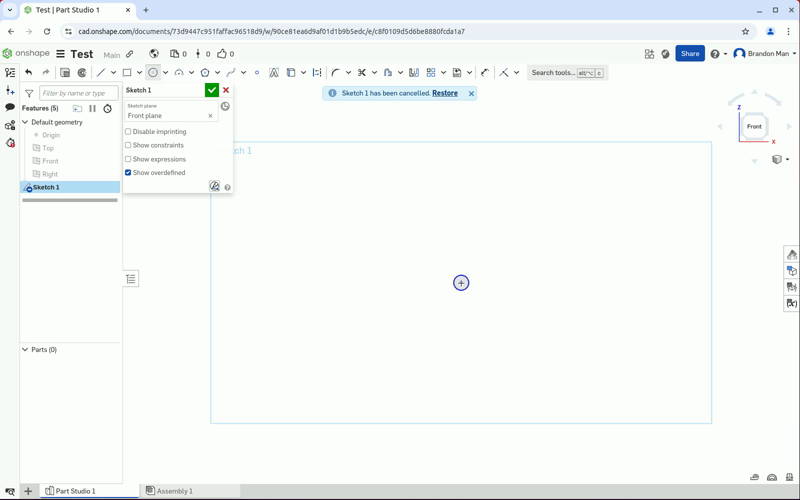
click(461, 282)
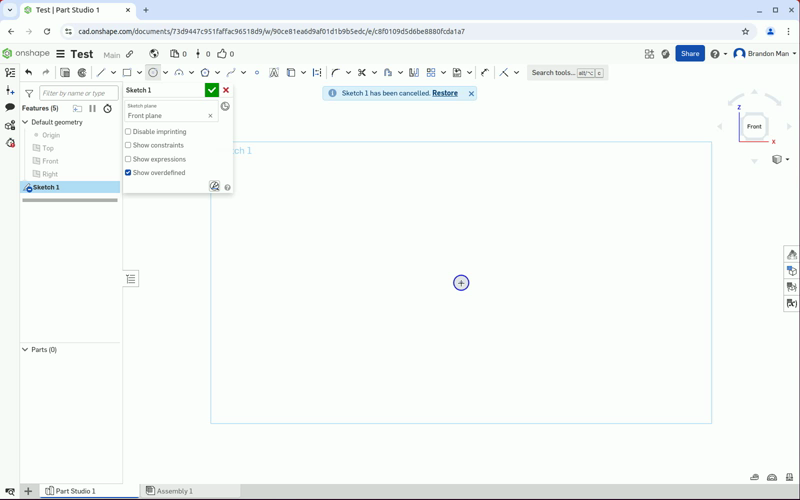
key_up(shift)
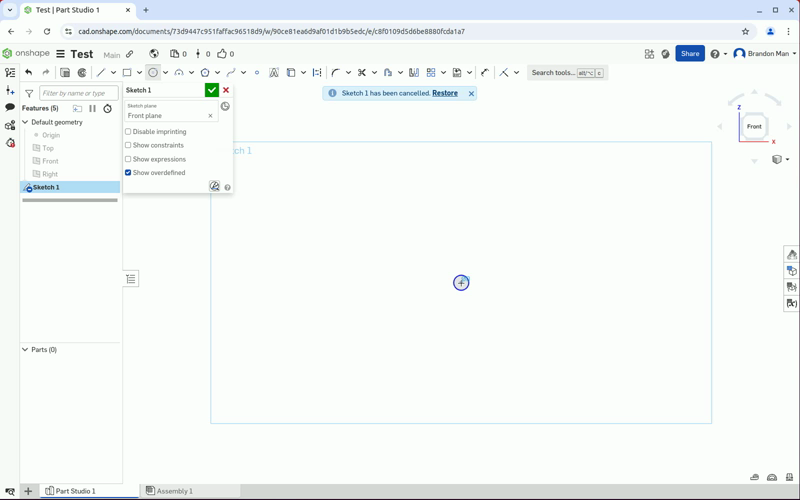
mouse_move(464, 282)
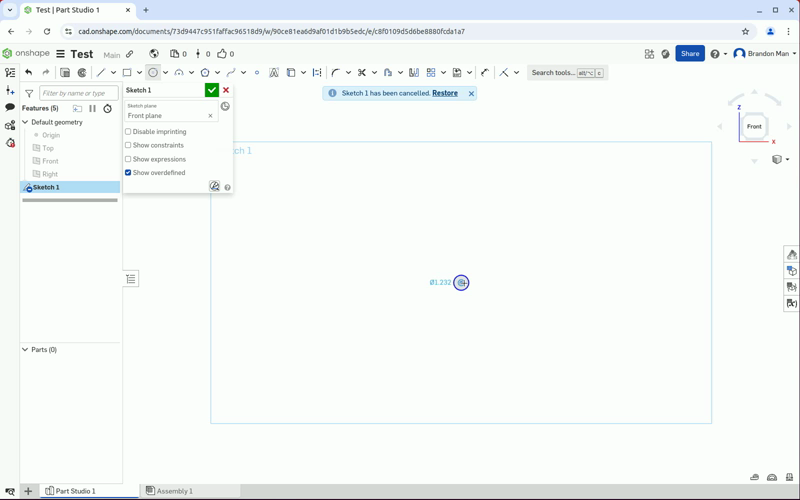
scroll(6)
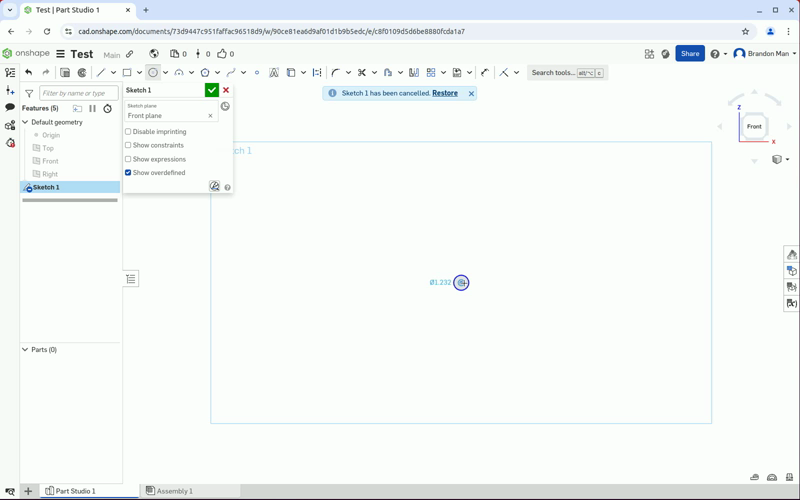
scroll(6)
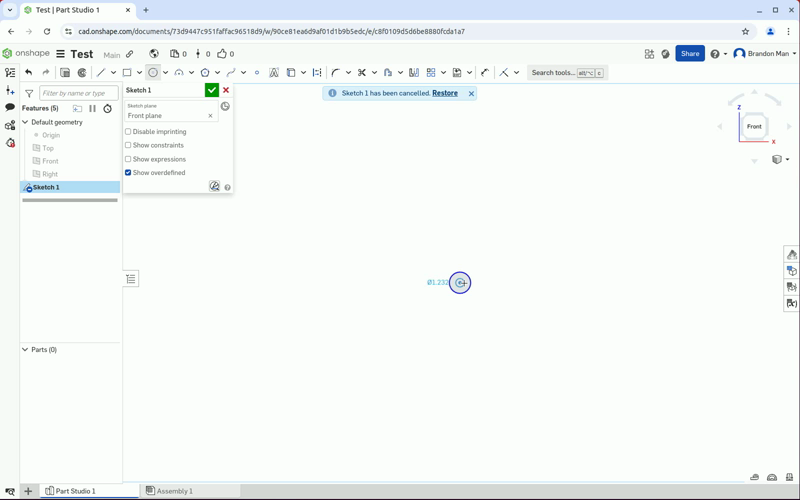
scroll(6)
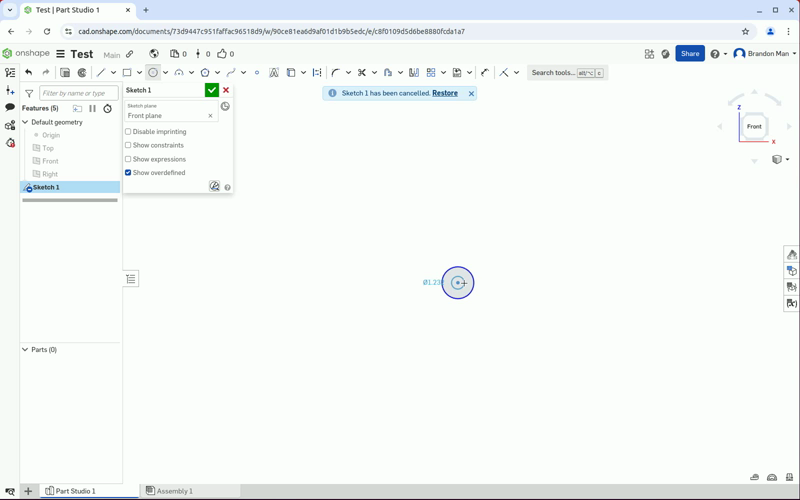
scroll(6)
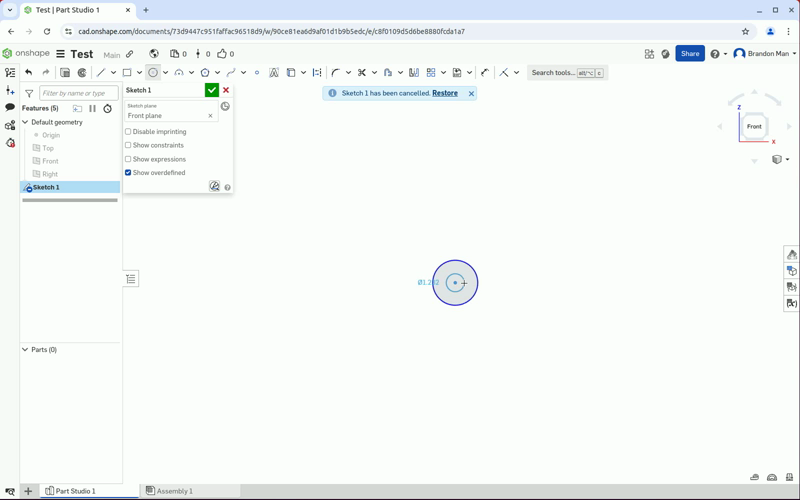
scroll(6)
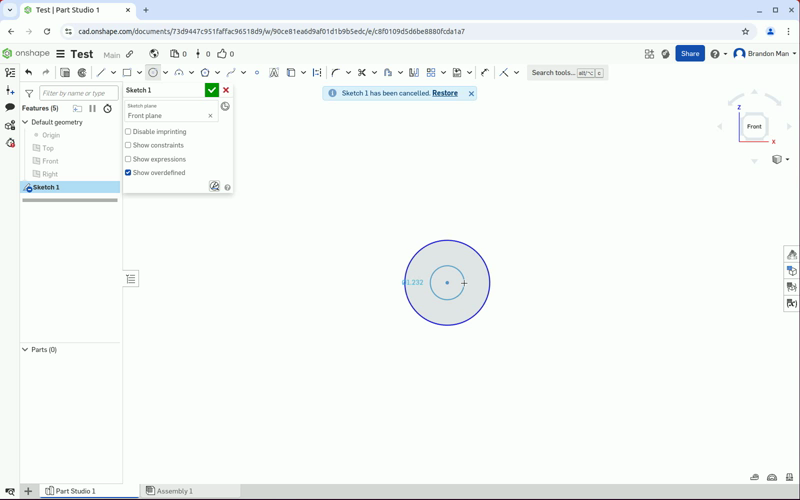
scroll(6)
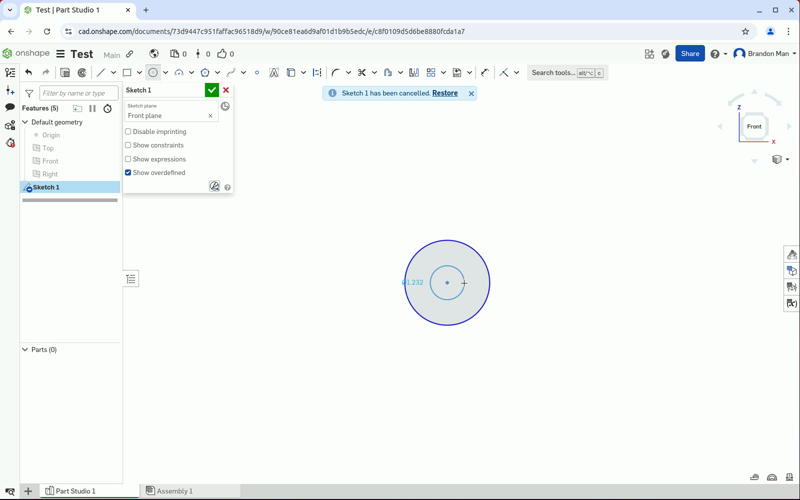
scroll(6)
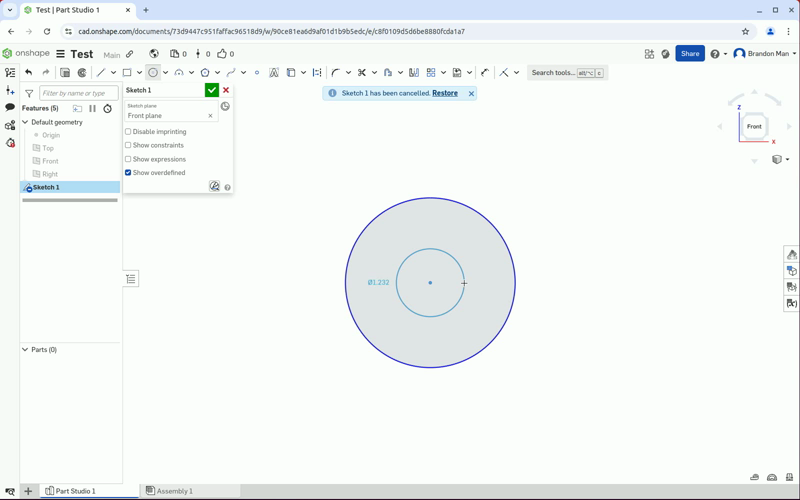
click(464, 282)
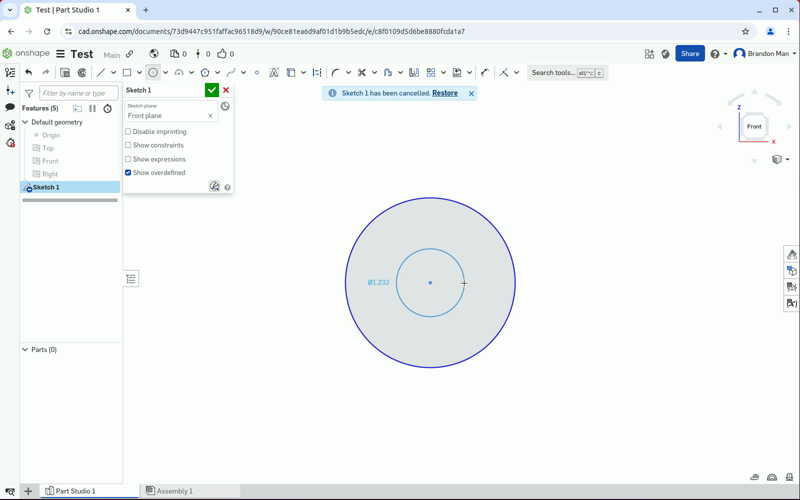
scroll(-6)
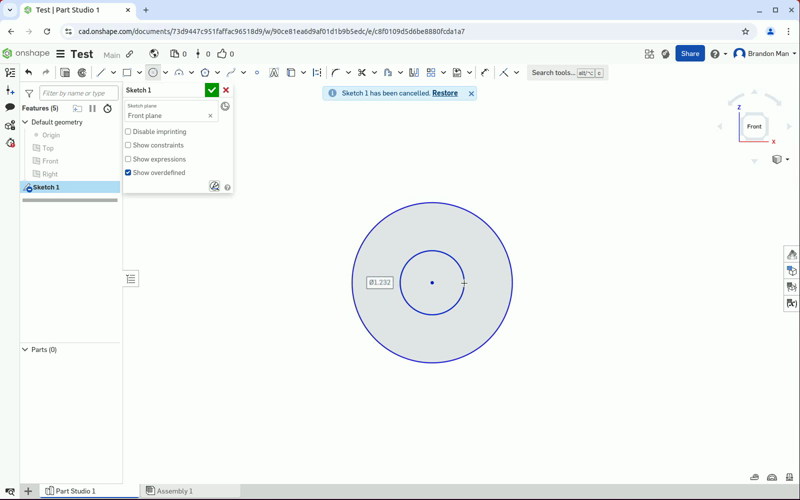
scroll(-6)
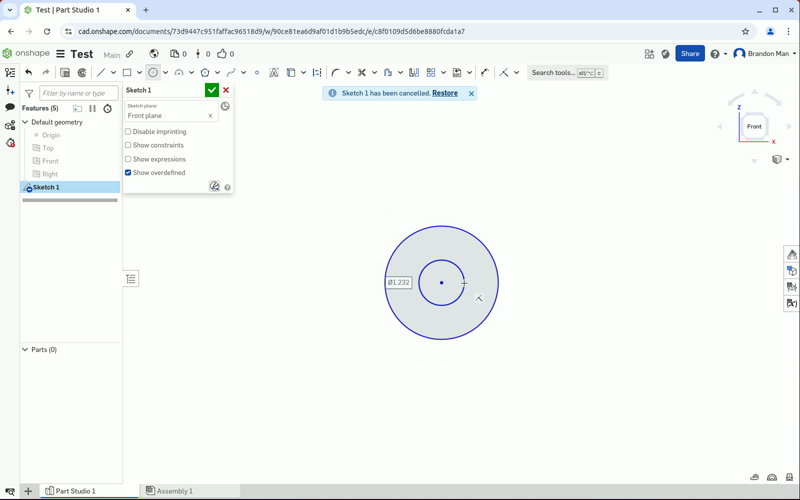
scroll(-6)
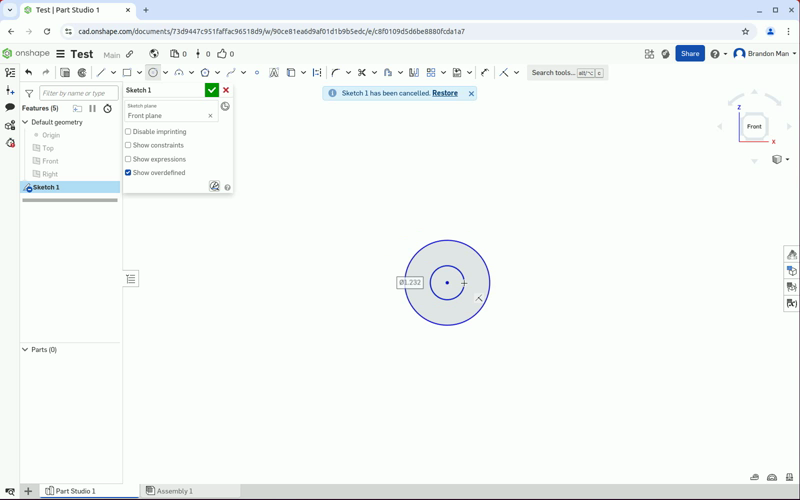
scroll(-6)
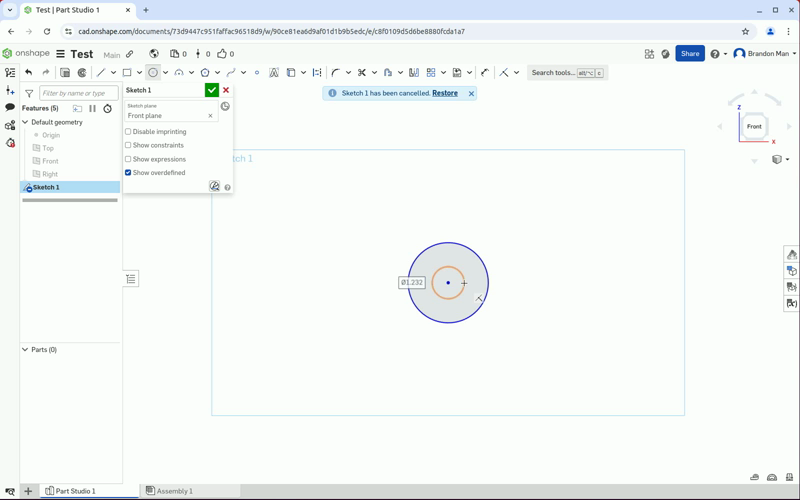
scroll(-6)
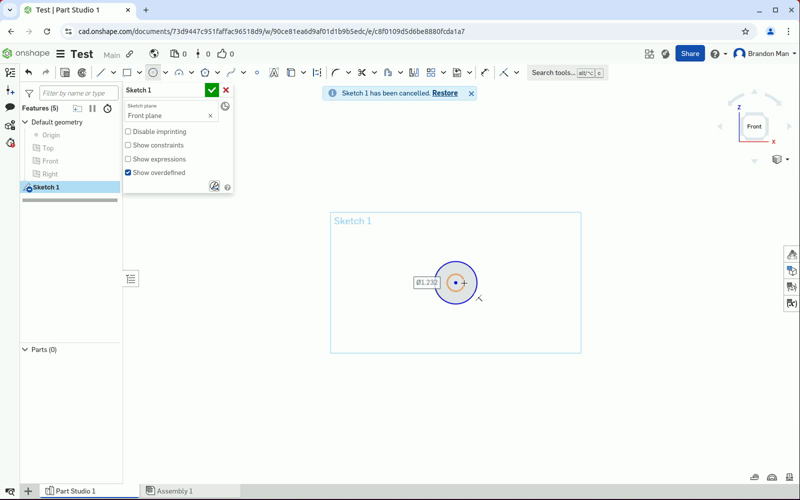
scroll(-6)
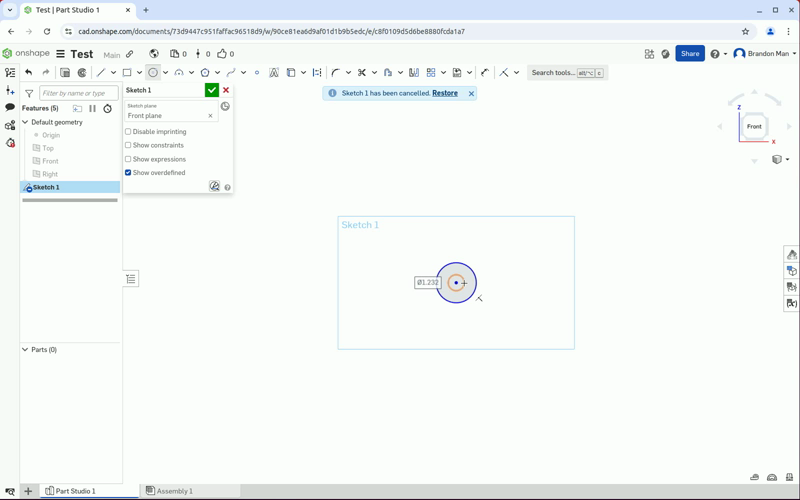
scroll(-6)
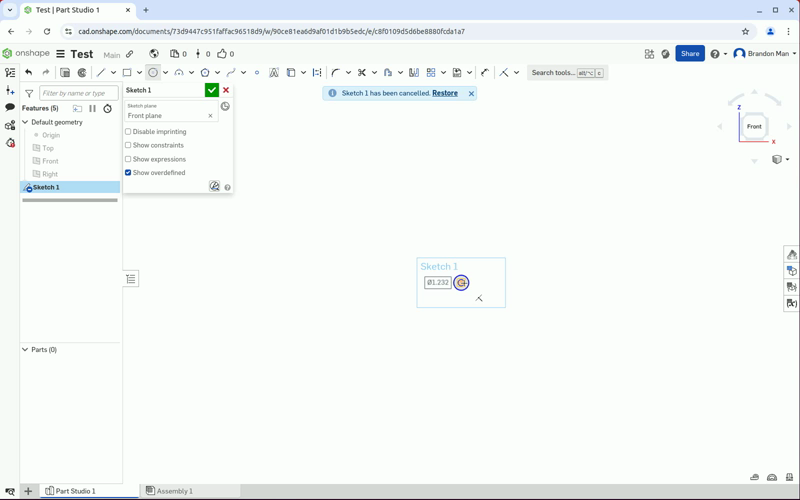
key(esc)
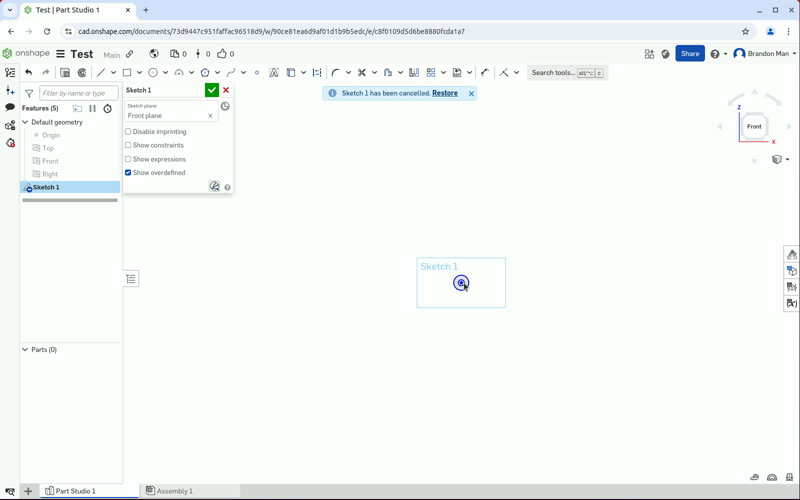
mouse_move(465, 287)
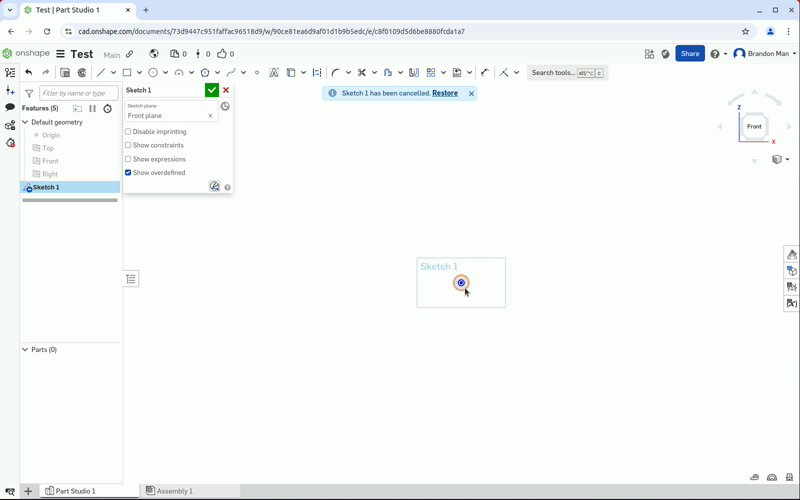
scroll(6)
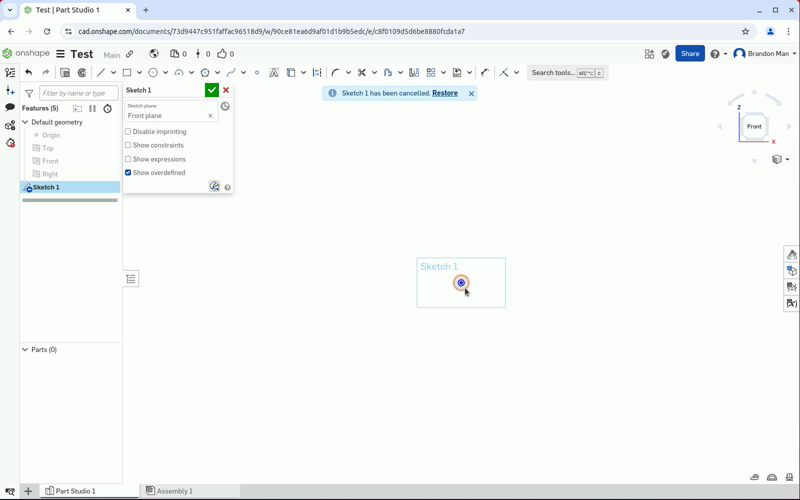
scroll(6)
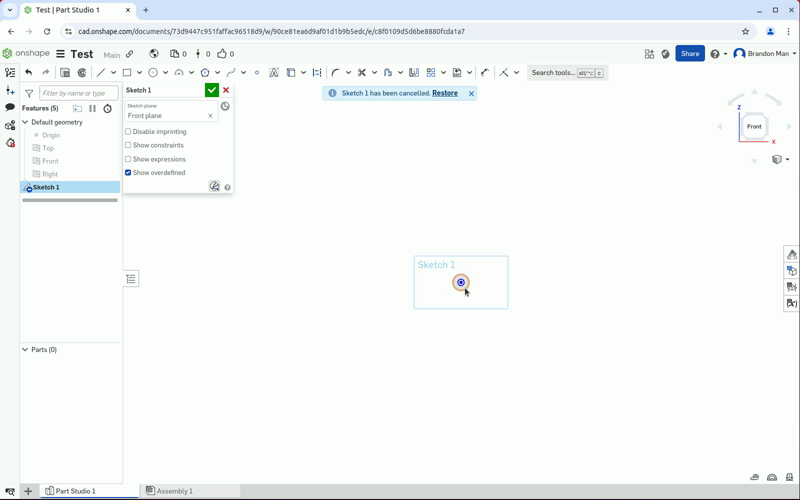
scroll(6)
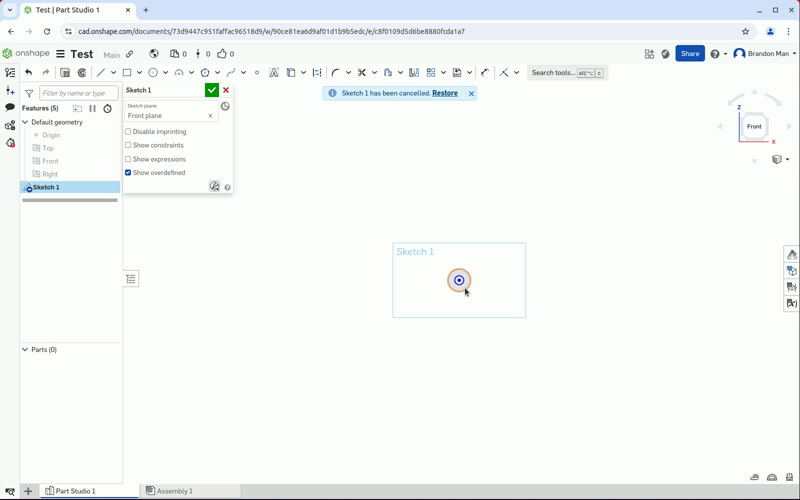
scroll(6)
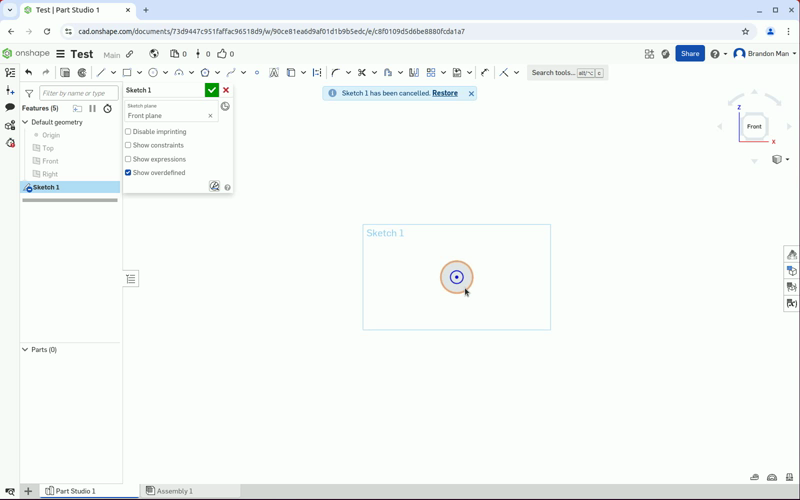
scroll(6)
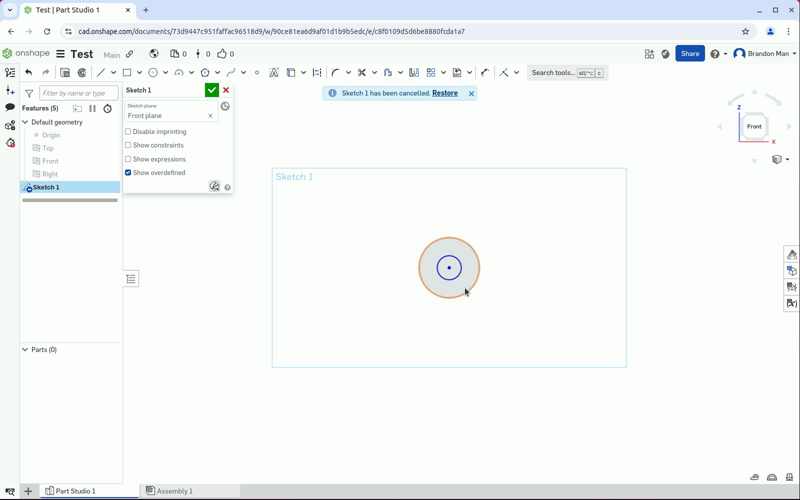
scroll(6)
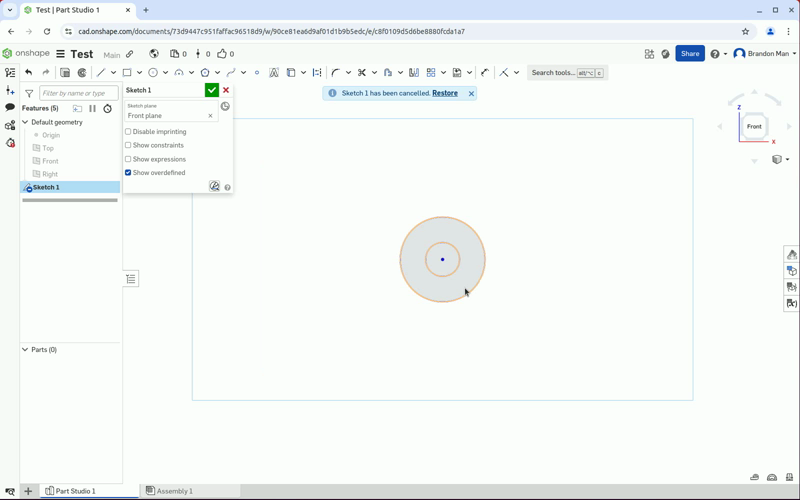
scroll(6)
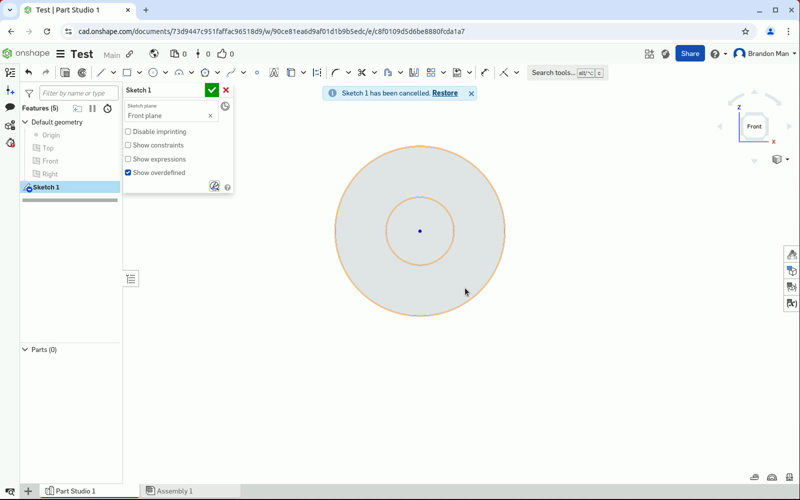
click(465, 287)
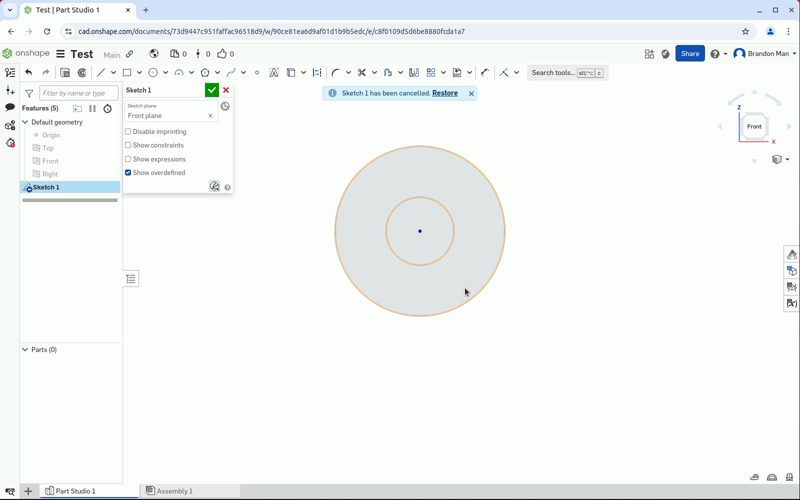
scroll(-6)
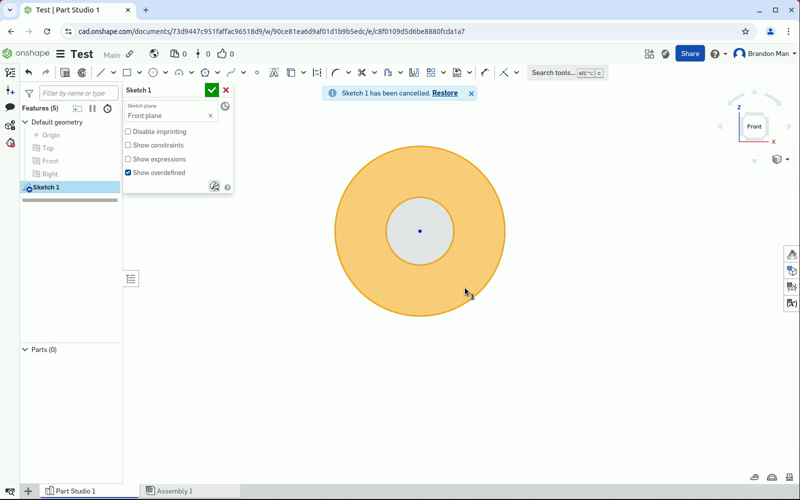
scroll(-6)
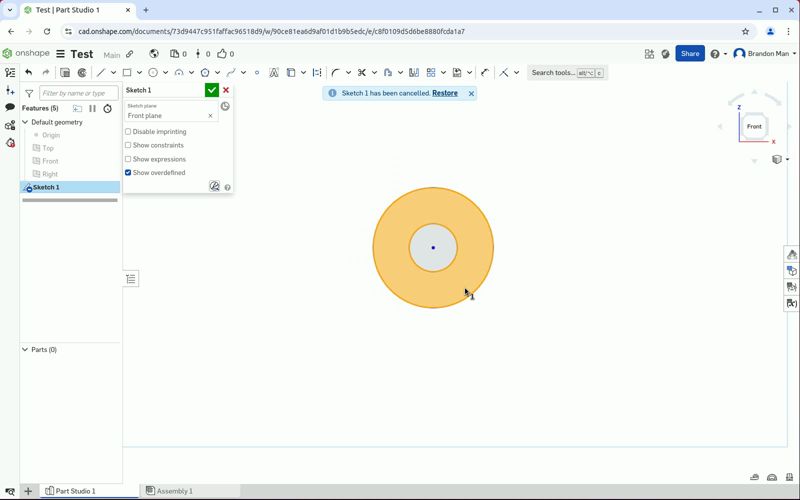
scroll(-6)
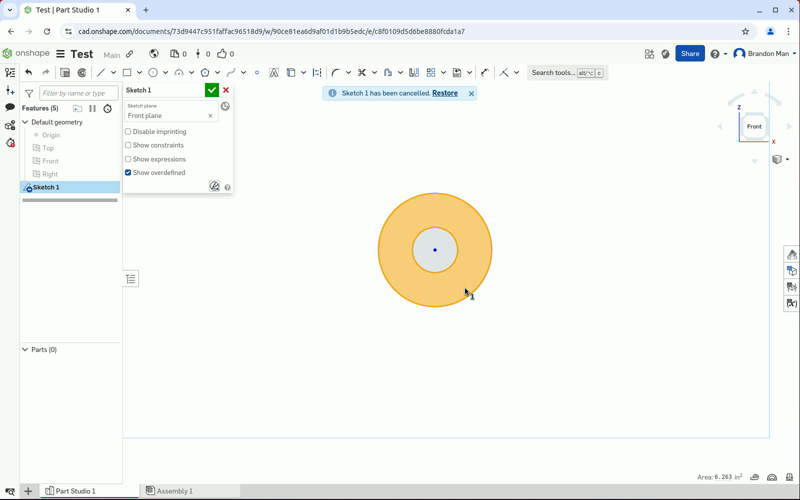
scroll(-6)
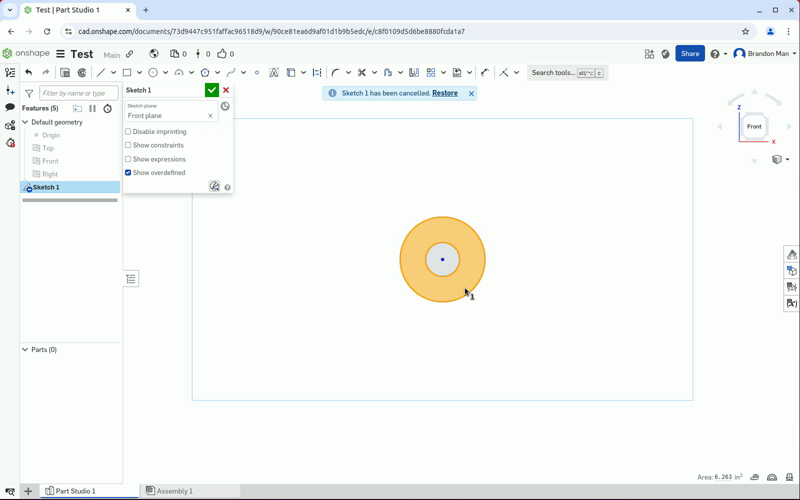
scroll(-6)
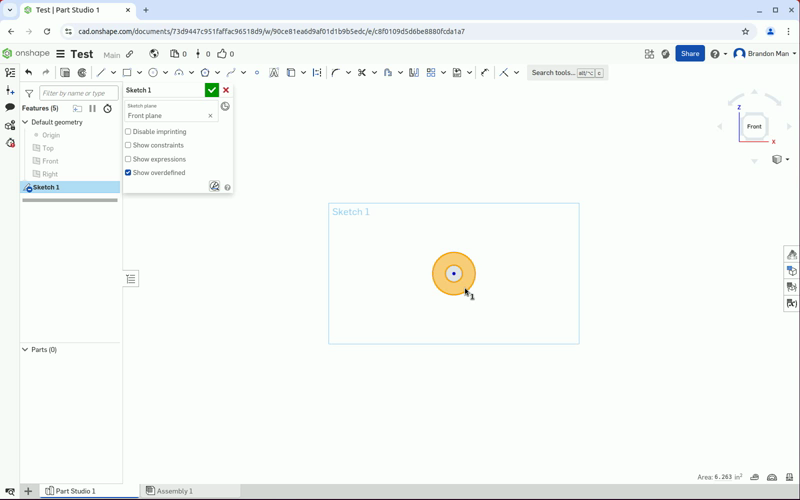
scroll(-6)
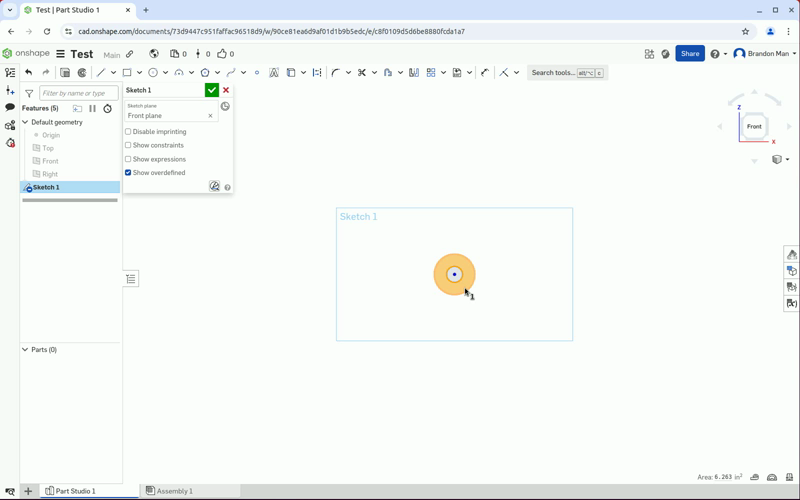
scroll(-6)
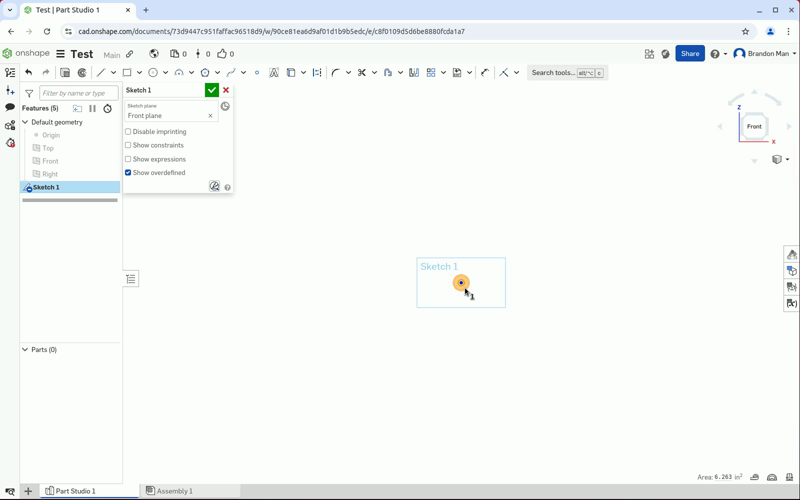
mouse_move(73, 352)
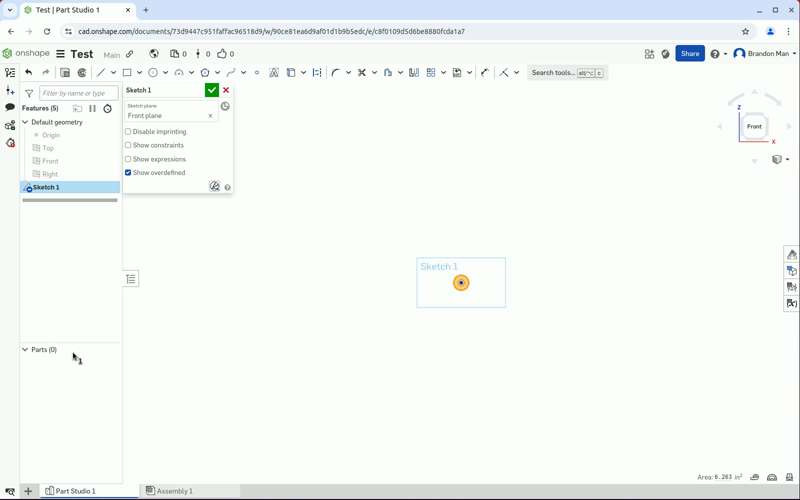
key(shift+y)
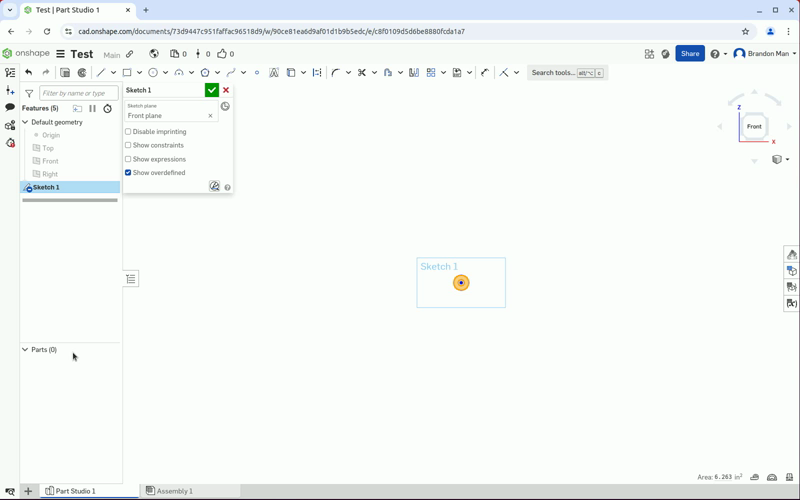
key(shift+e)
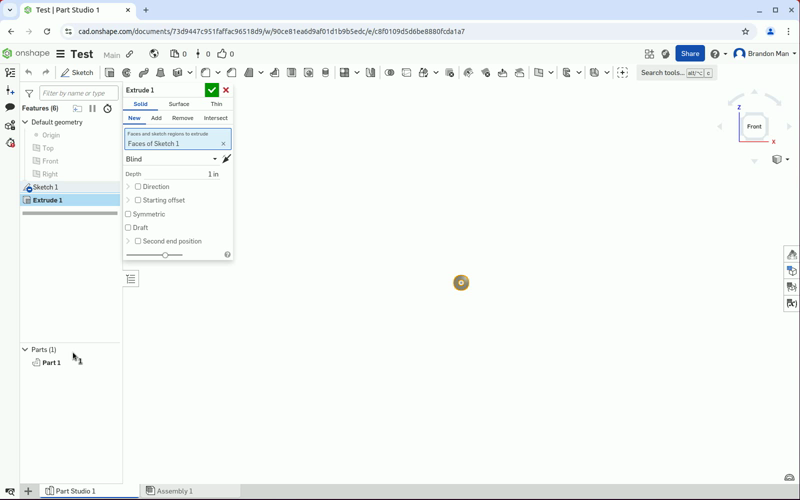
mouse_move(143, 106)
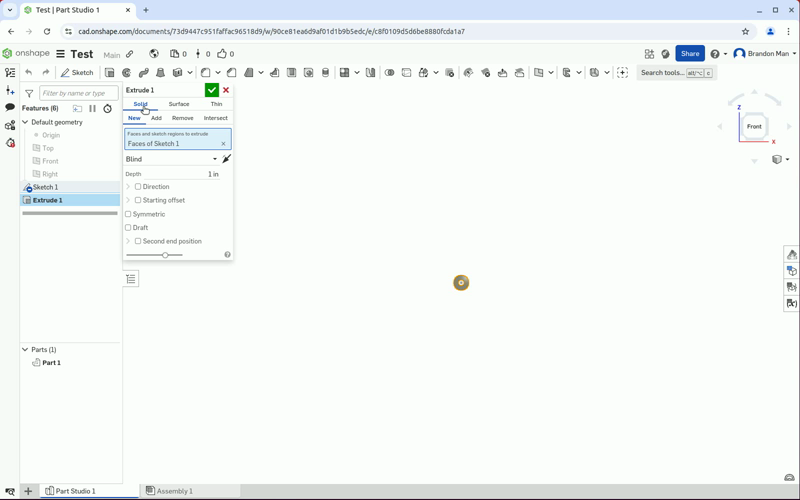
click(143, 106)
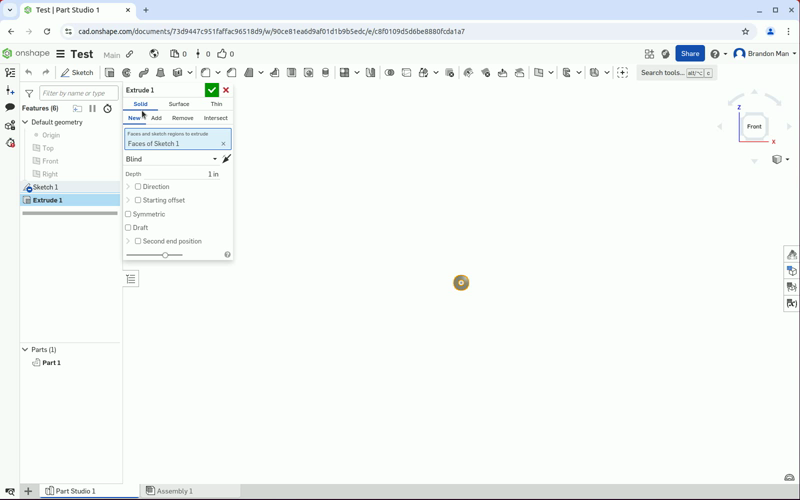
mouse_move(137, 120)
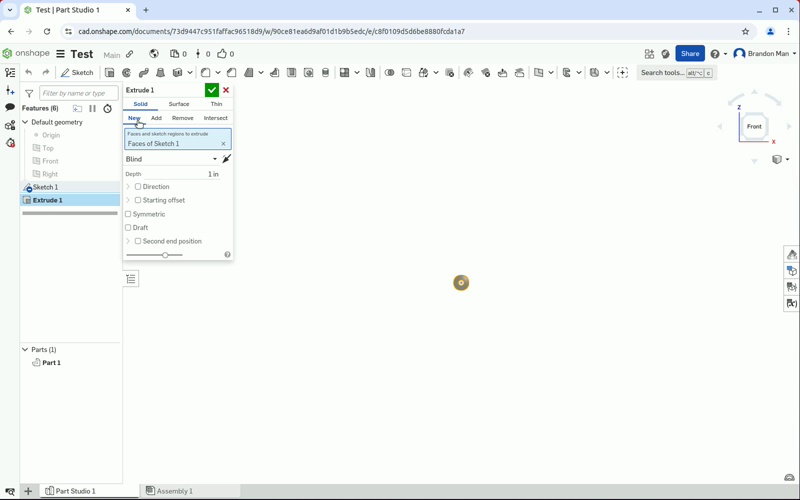
click(137, 120)
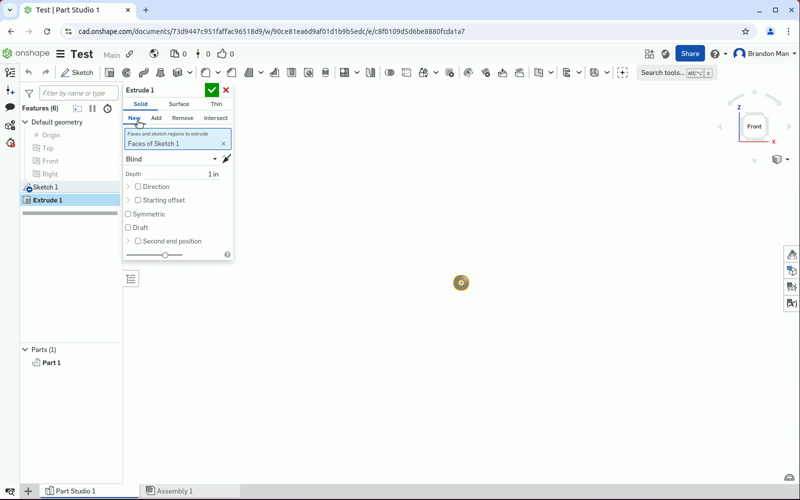
key(tab, 4)
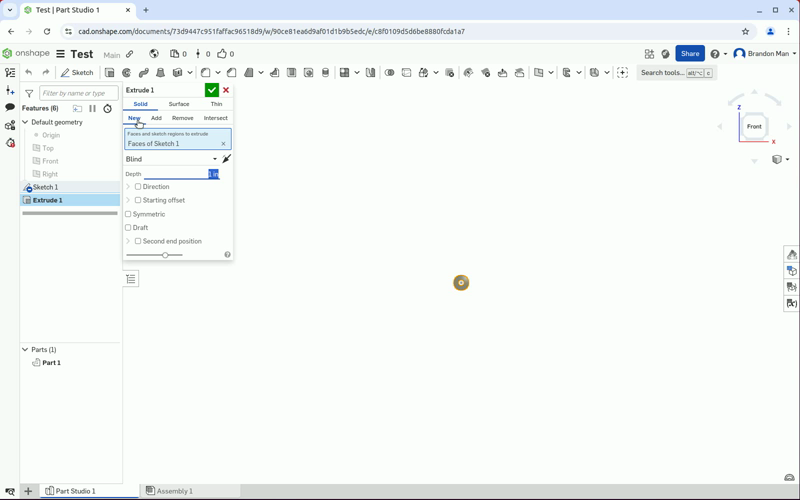
text(0.481)
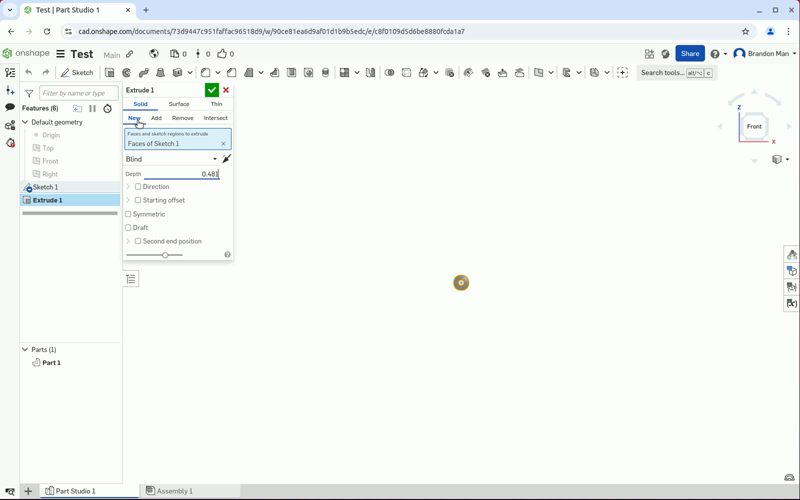
key(enter)
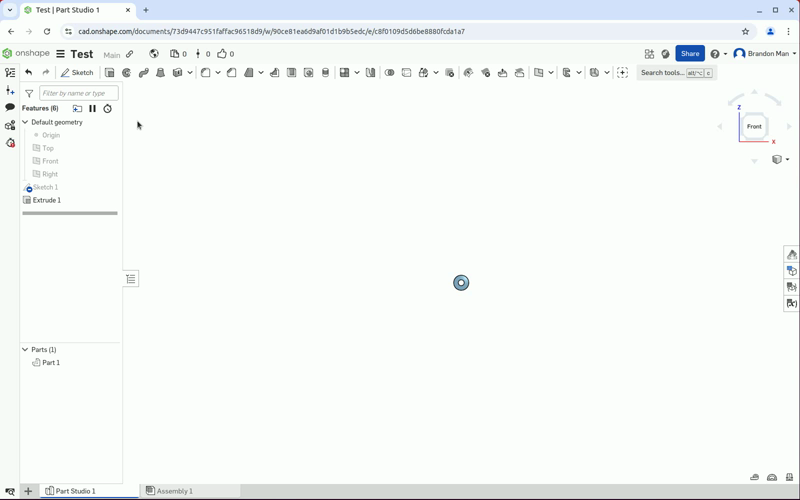
key(shift+h)
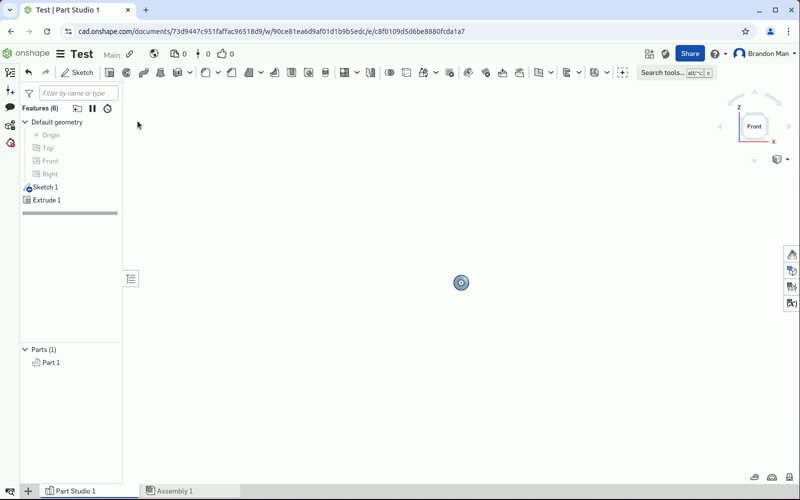
key(shift+h)
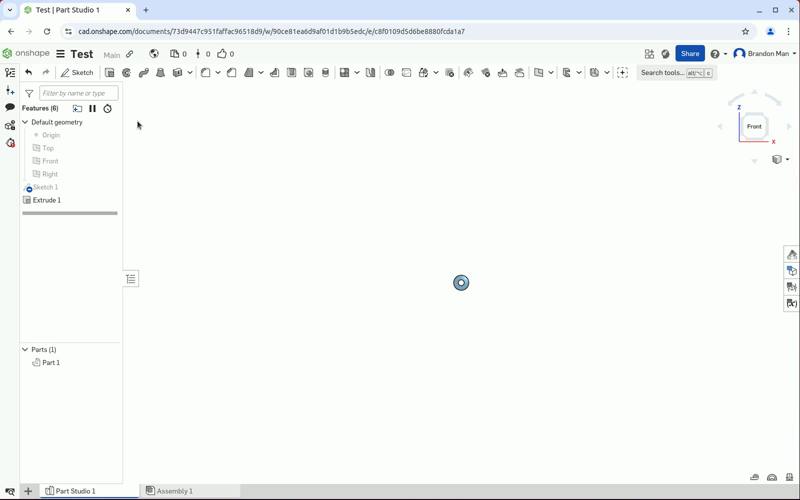
mouse_move(73, 189)
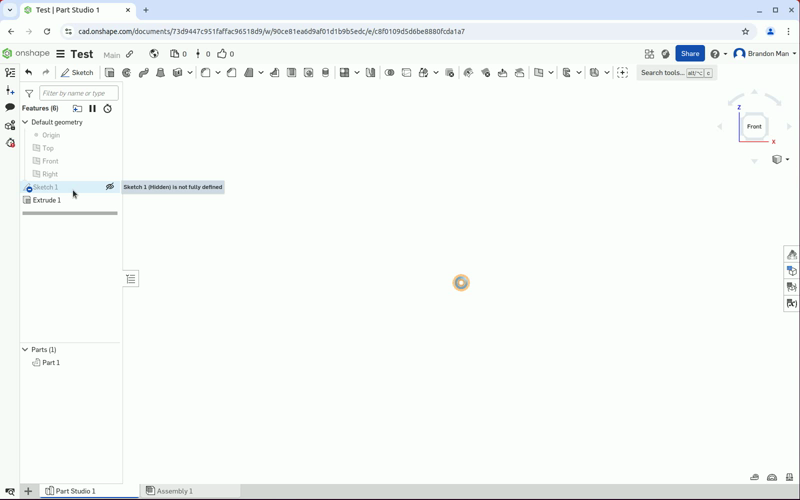
click(73, 189)
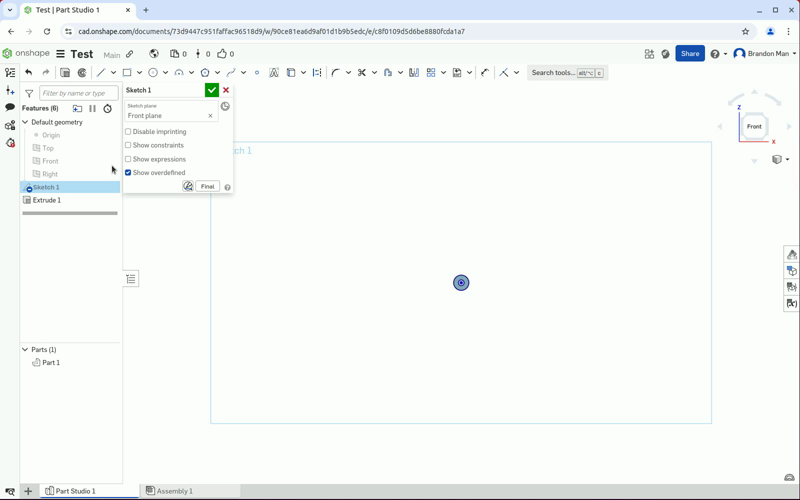
mouse_move(229, 92)
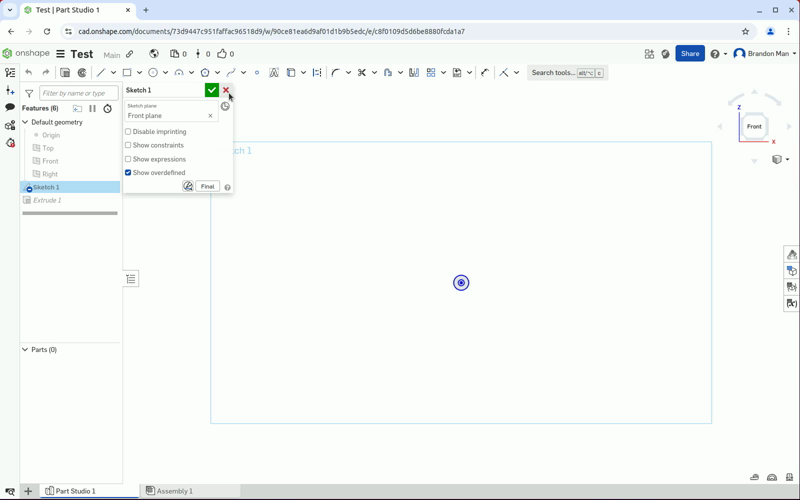
click(229, 92)
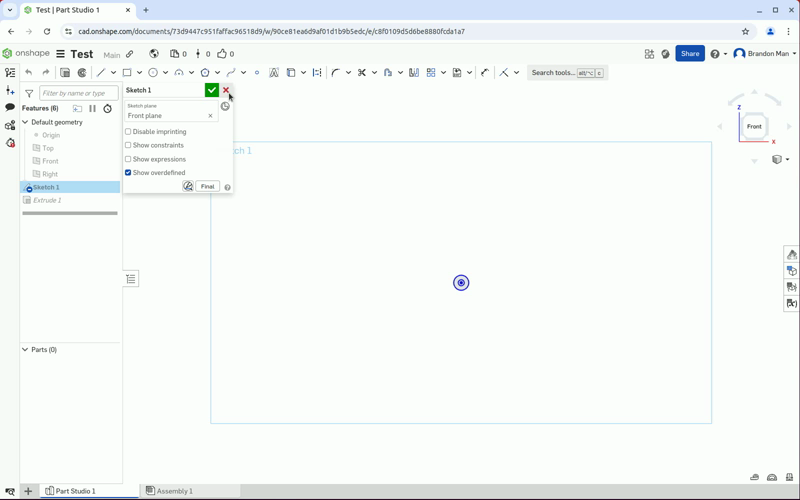
key(shift+s)
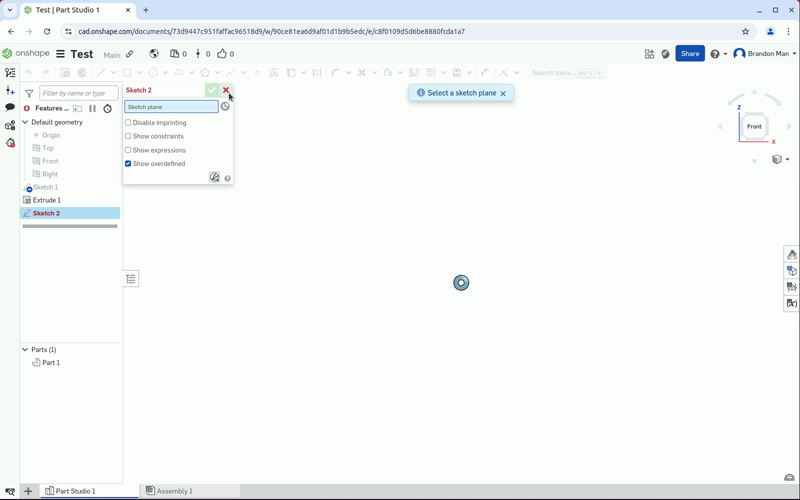
mouse_move(73, 163)
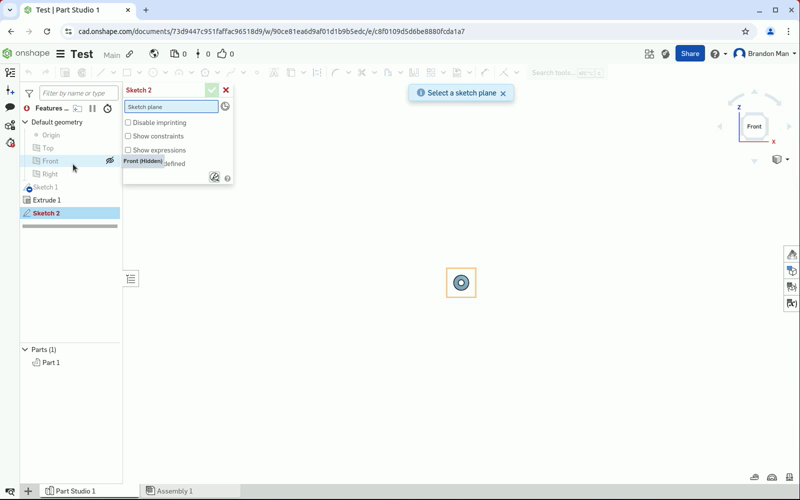
click(73, 163)
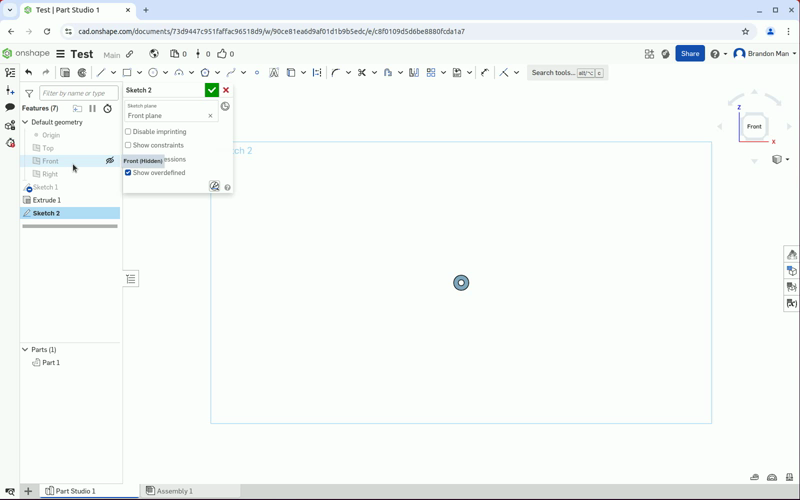
mouse_move(73, 352)
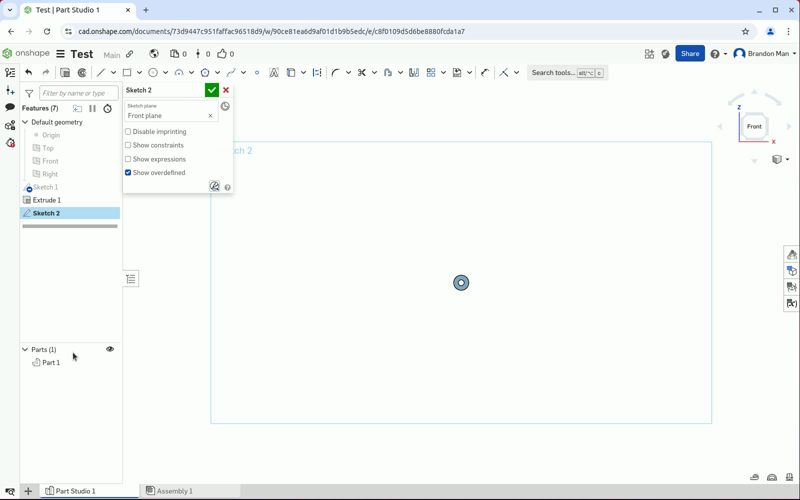
key(y)
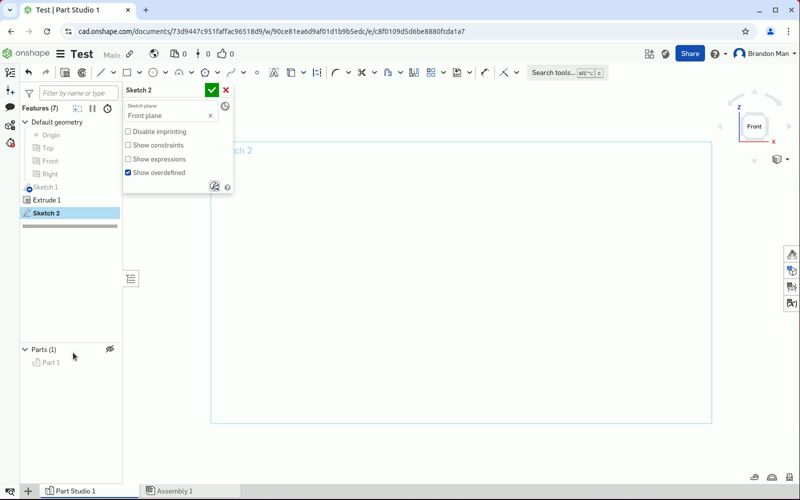
key(c)
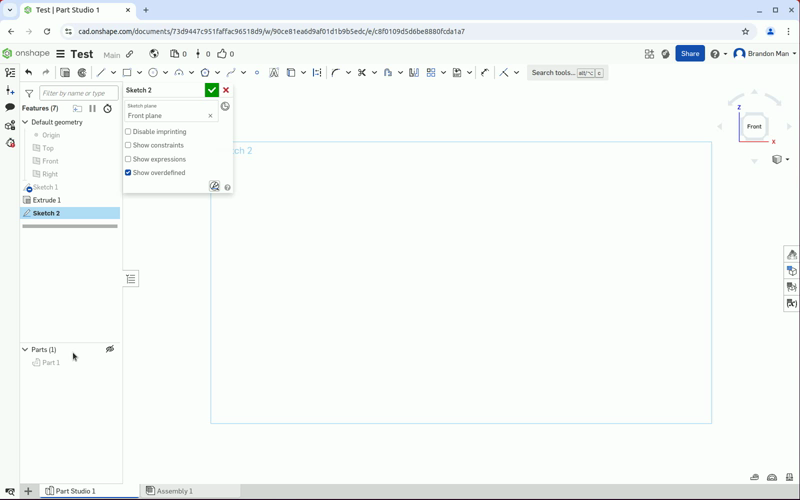
key_down(shift)
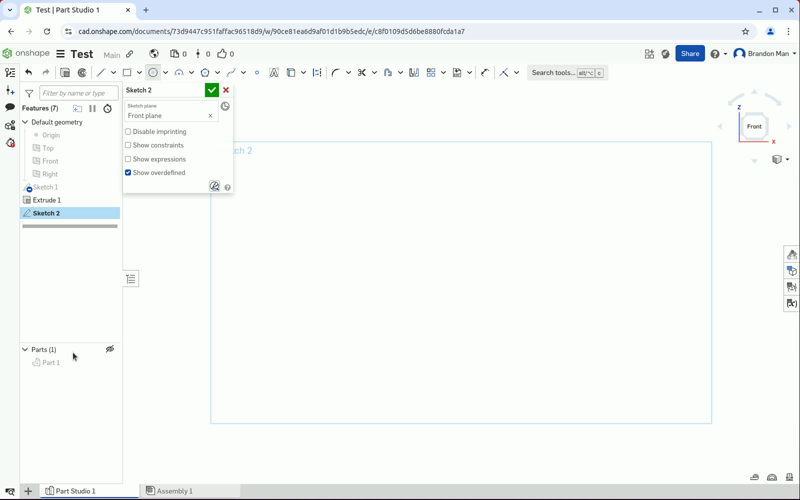
mouse_move(461, 178)
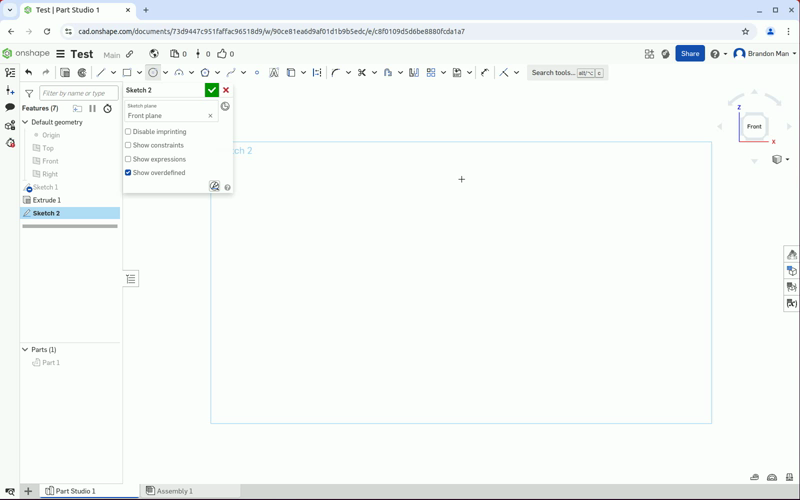
click(461, 178)
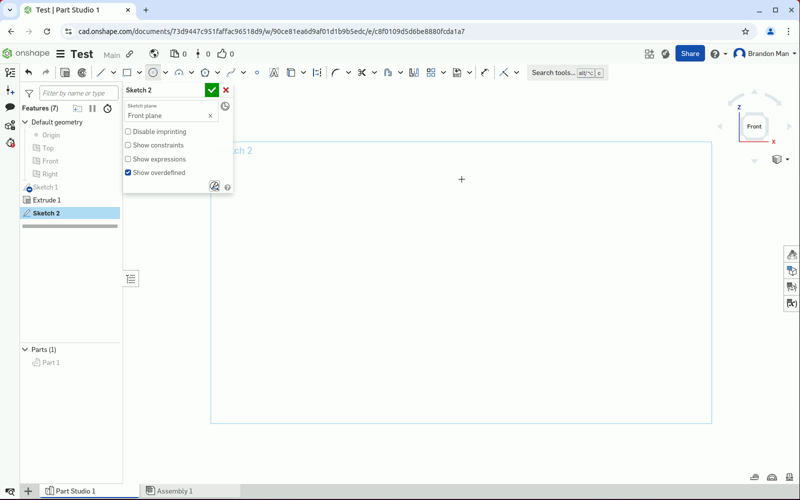
key_up(shift)
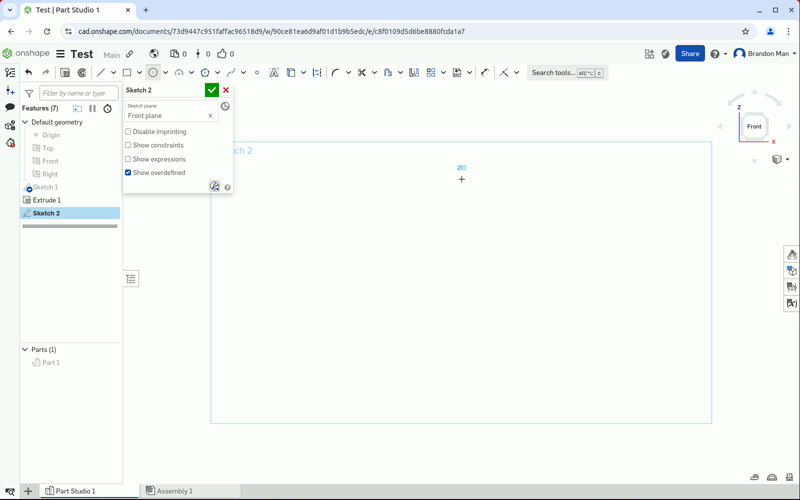
mouse_move(471, 178)
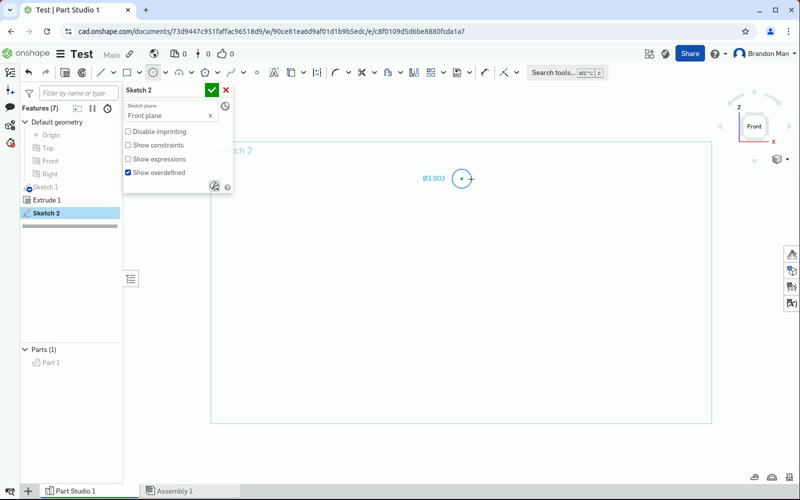
click(471, 178)
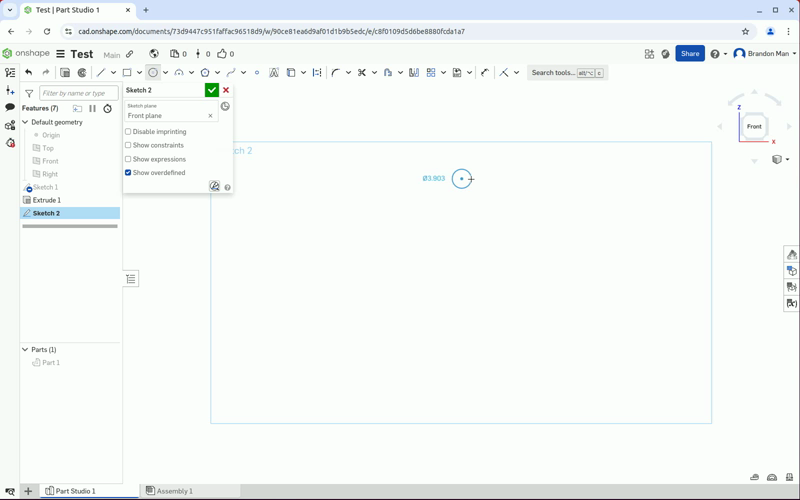
key(esc)
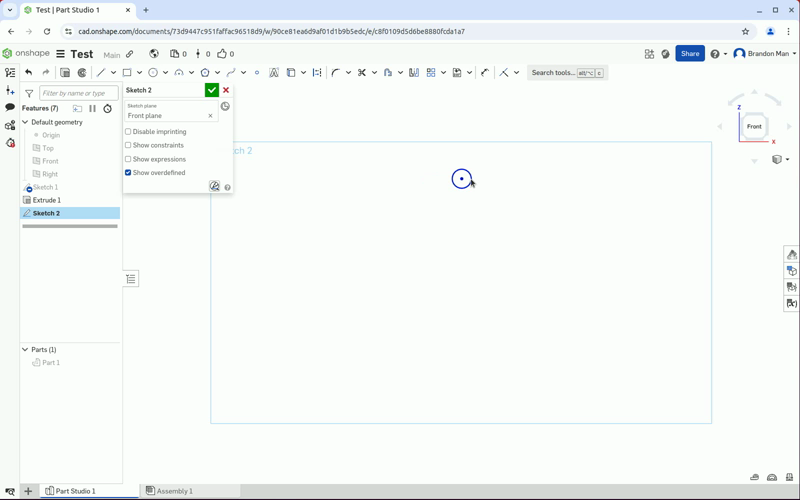
key(c)
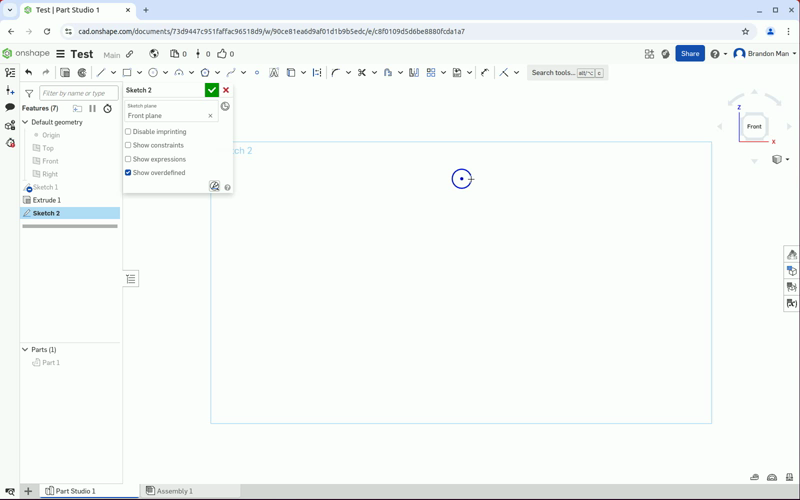
key_down(shift)
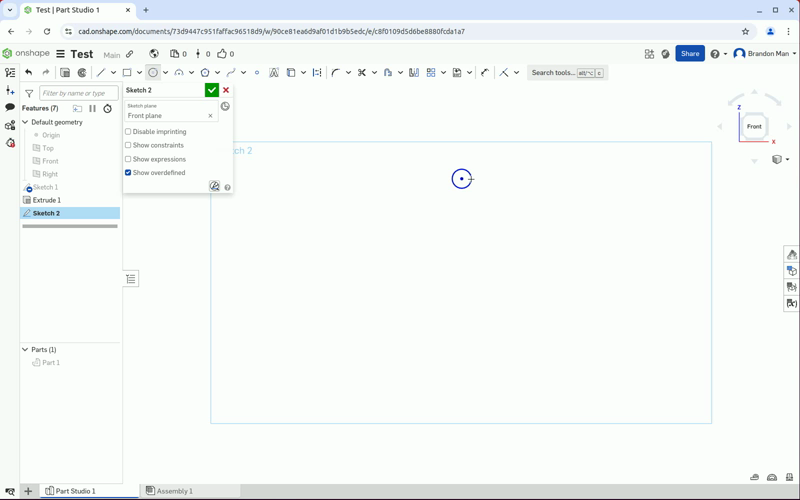
mouse_move(461, 178)
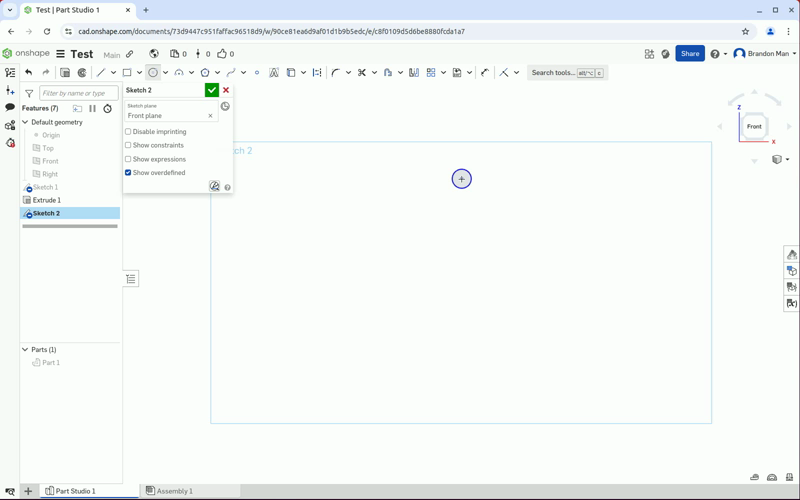
click(461, 178)
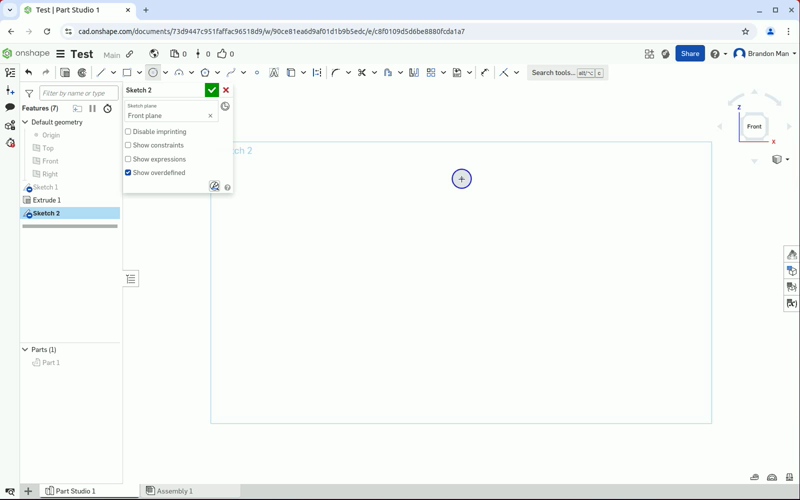
key_up(shift)
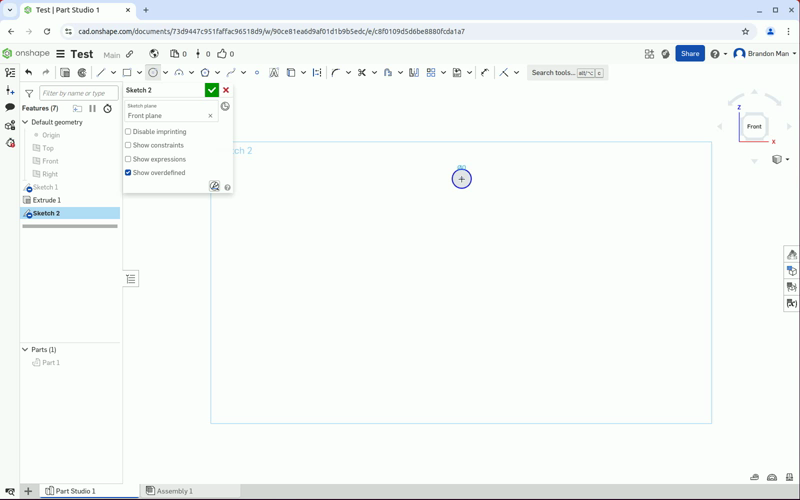
mouse_move(464, 178)
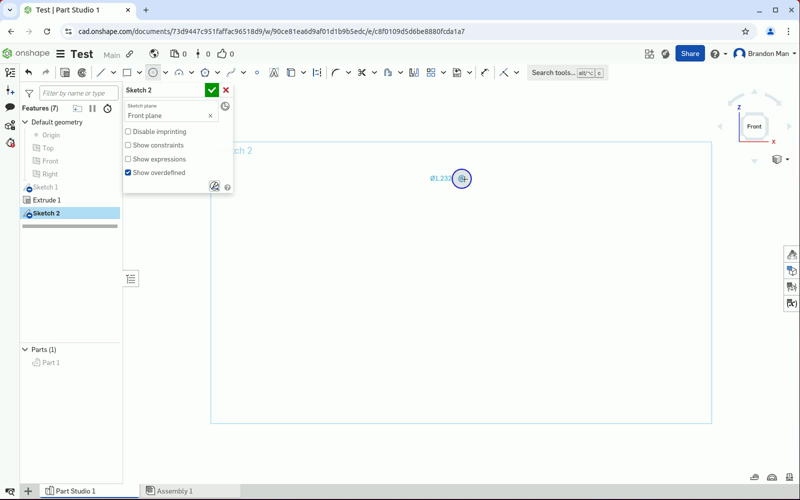
scroll(6)
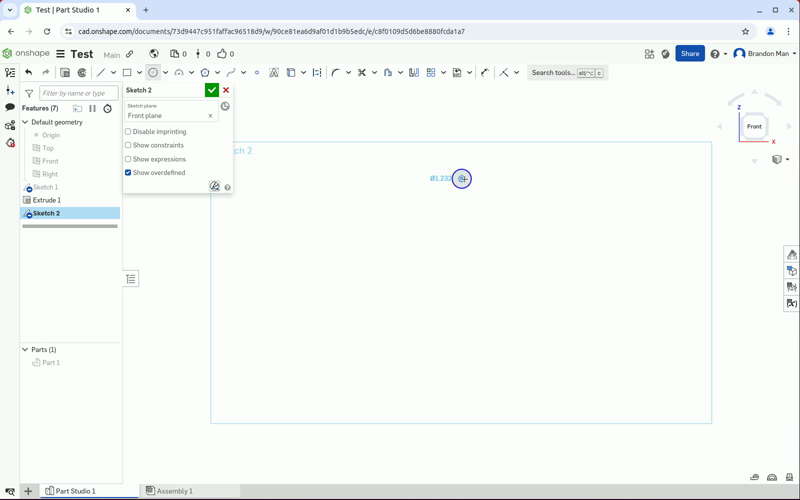
scroll(6)
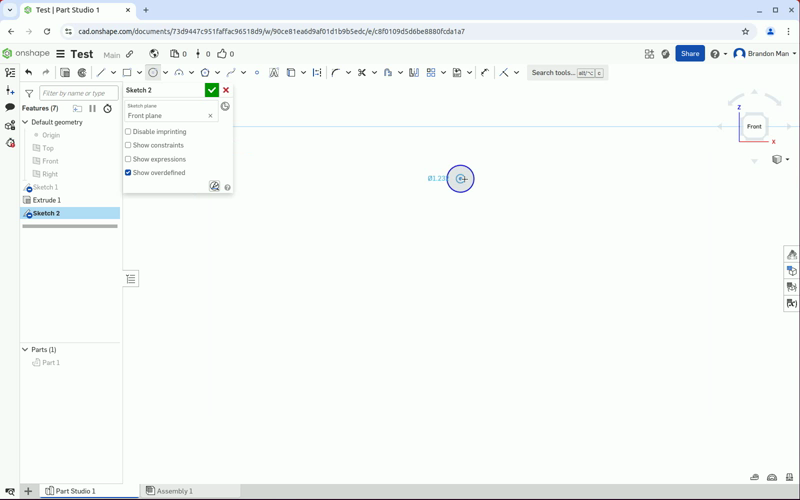
scroll(6)
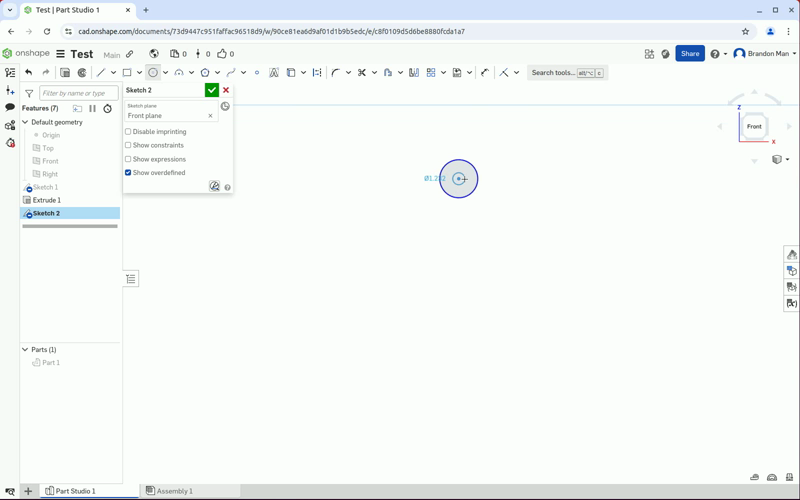
scroll(6)
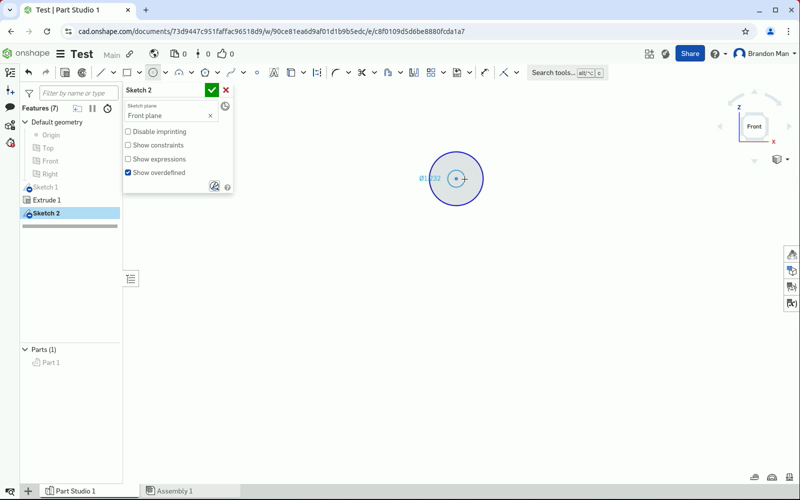
scroll(6)
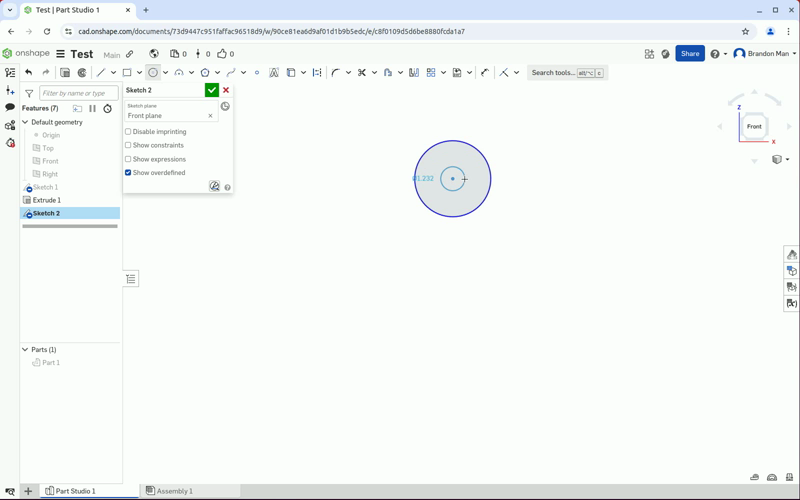
scroll(6)
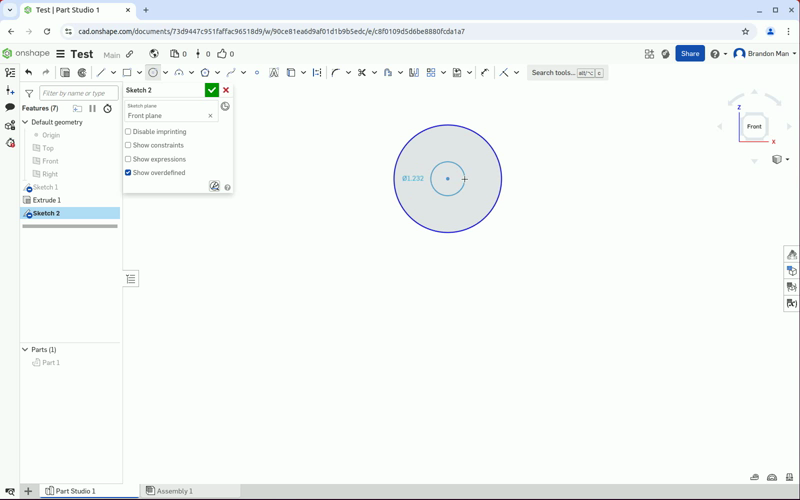
scroll(6)
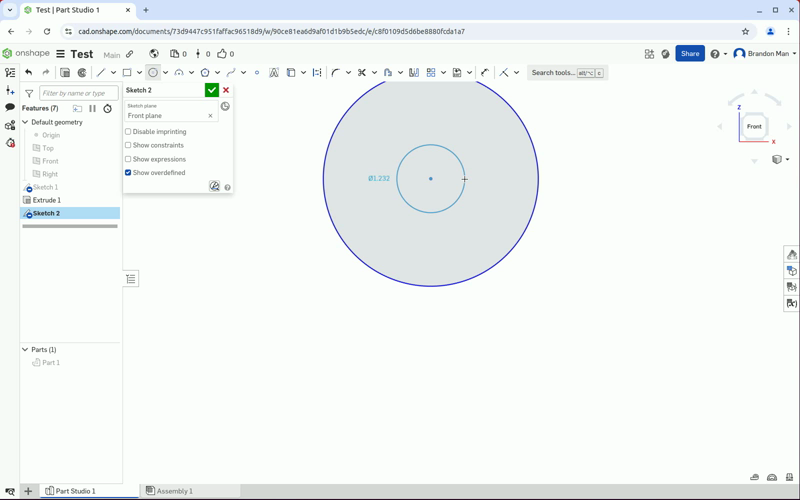
click(464, 178)
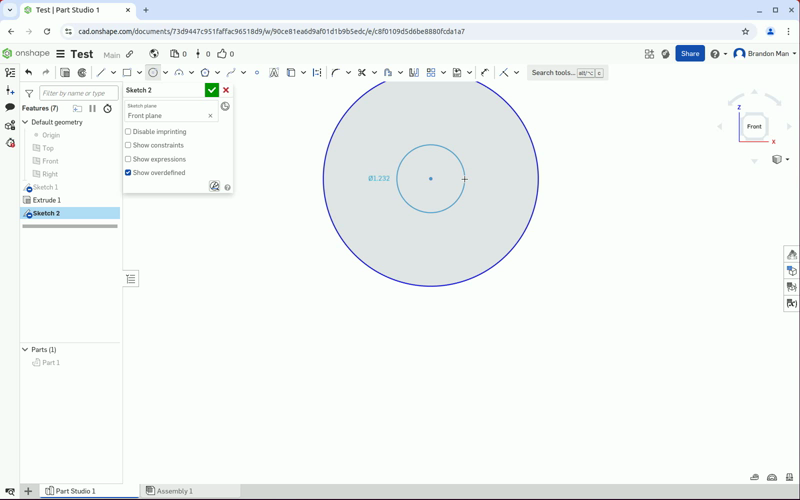
scroll(-6)
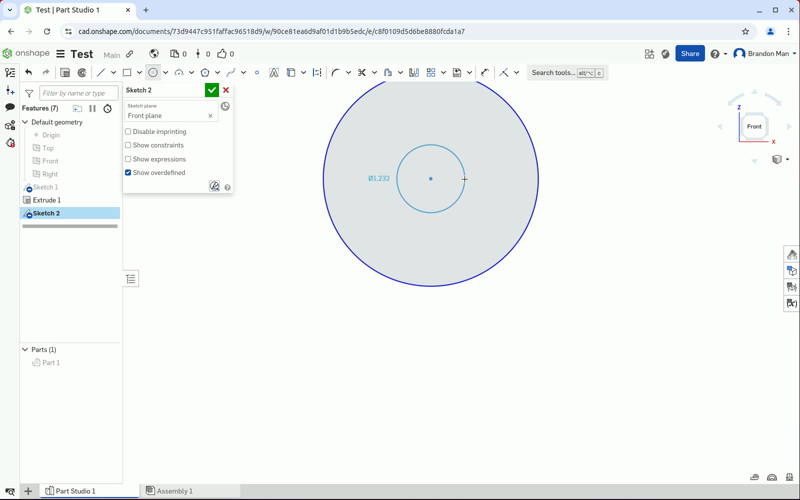
scroll(-6)
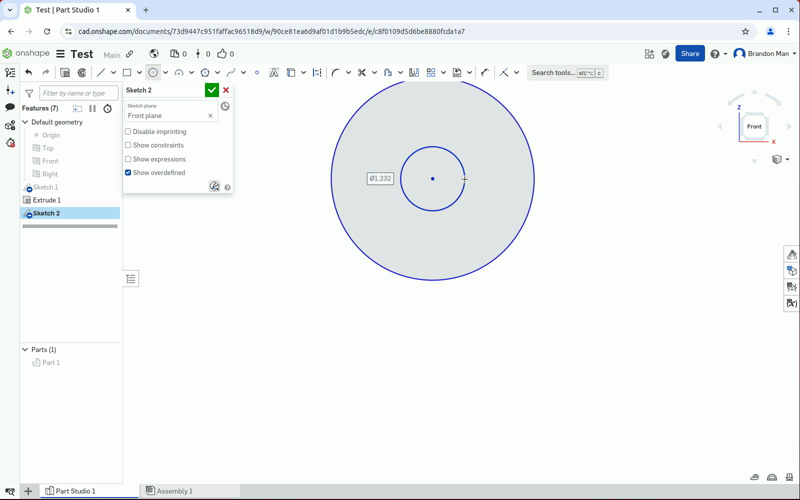
scroll(-6)
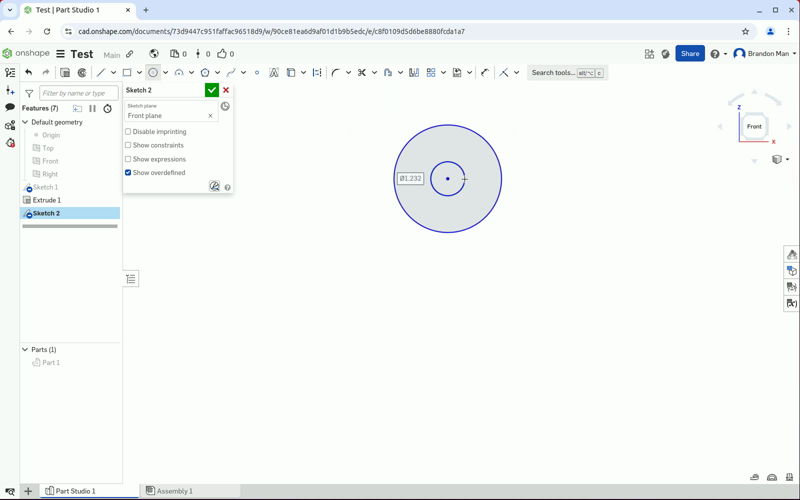
scroll(-6)
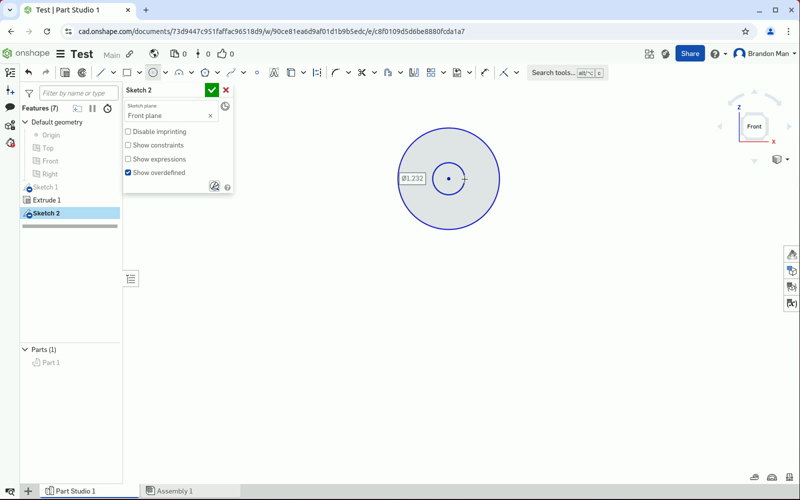
scroll(-6)
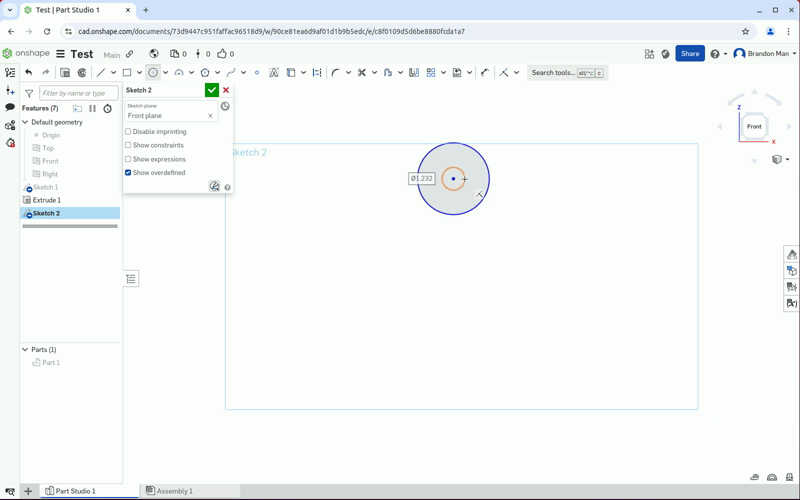
scroll(-6)
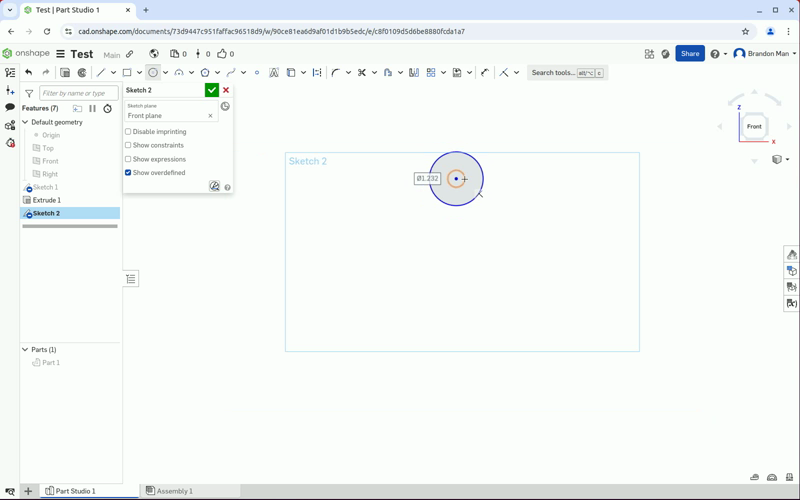
scroll(-6)
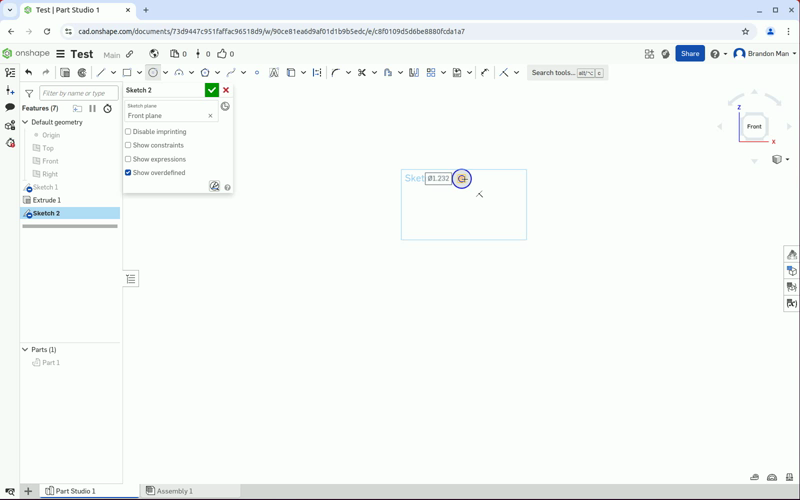
key(esc)
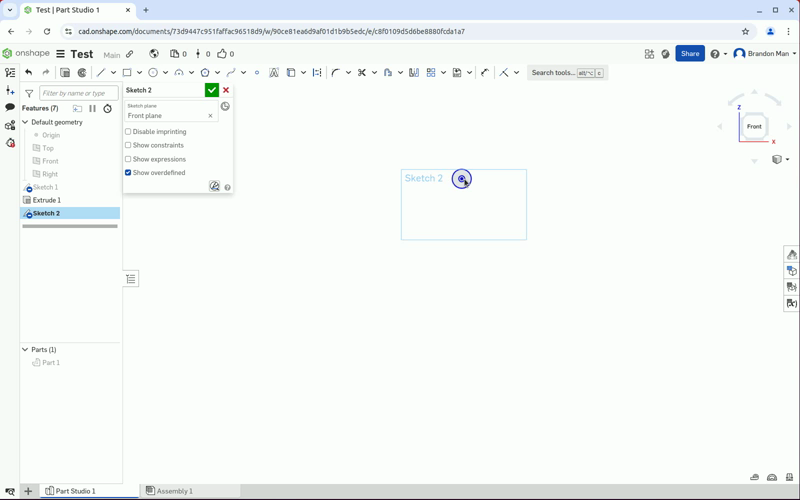
mouse_move(465, 176)
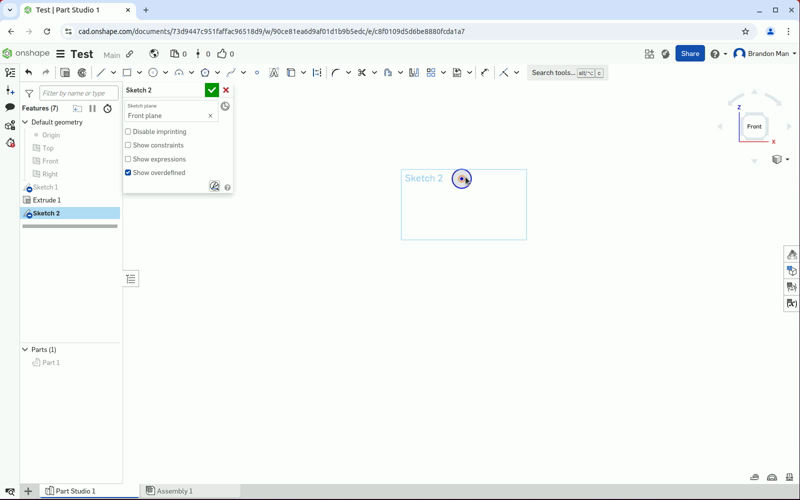
scroll(6)
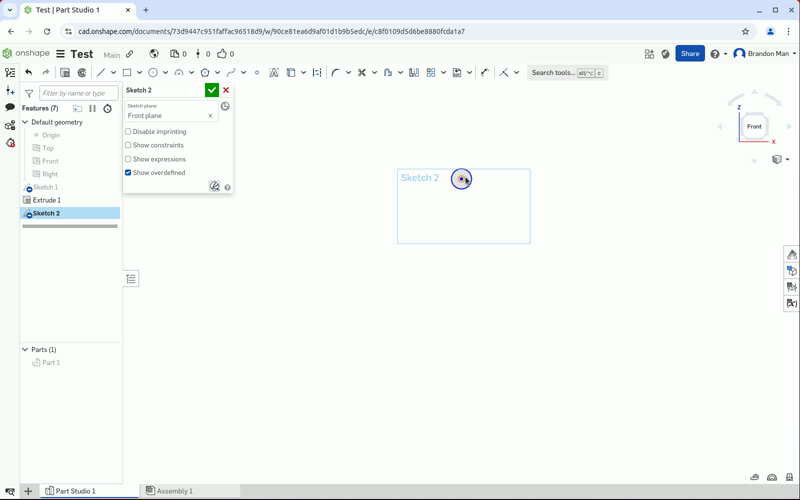
scroll(6)
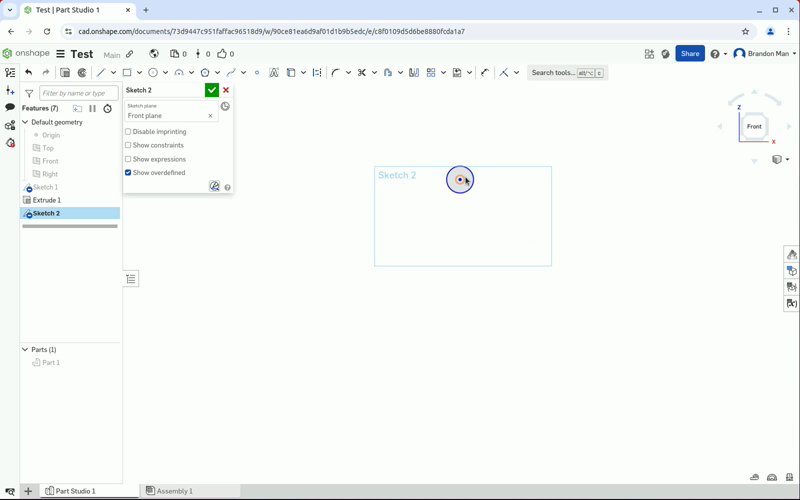
scroll(6)
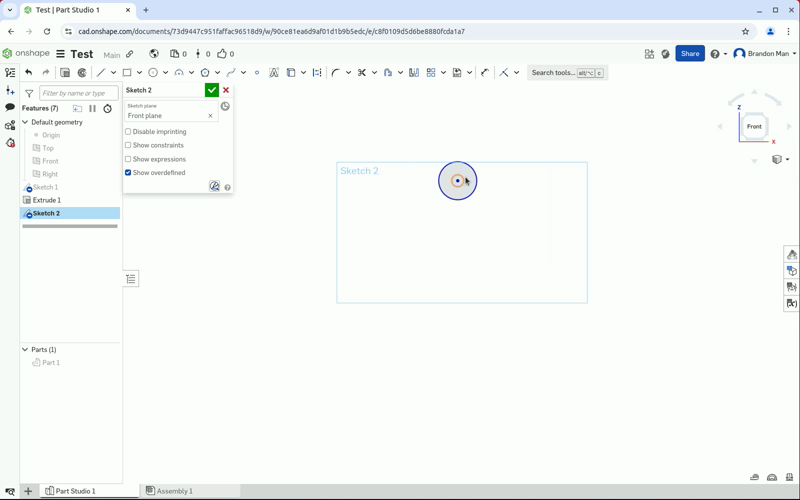
scroll(6)
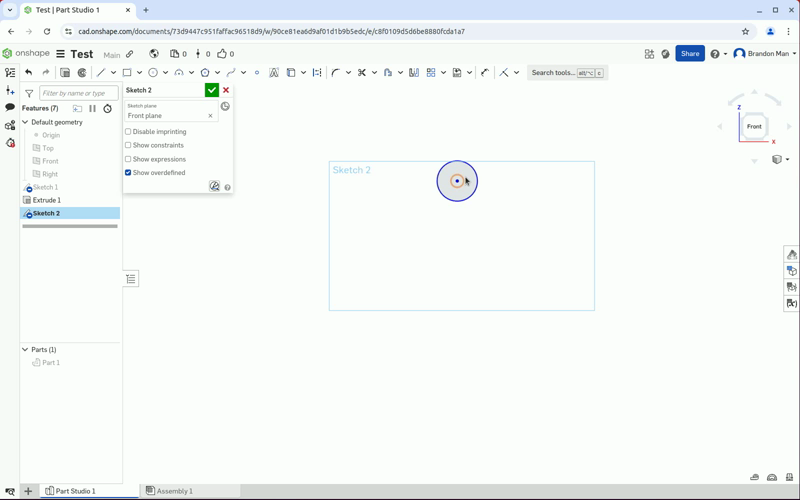
scroll(6)
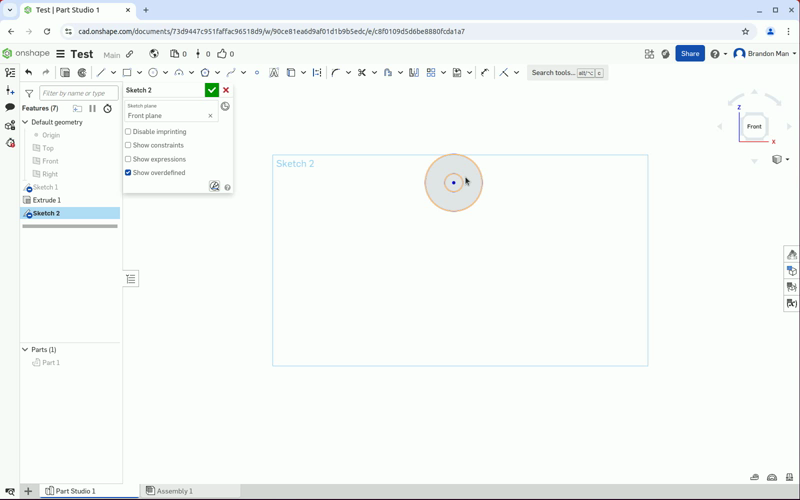
scroll(6)
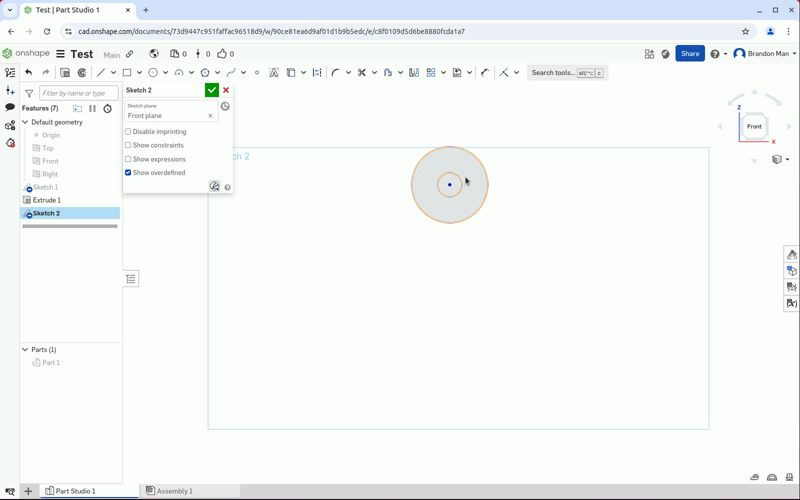
scroll(6)
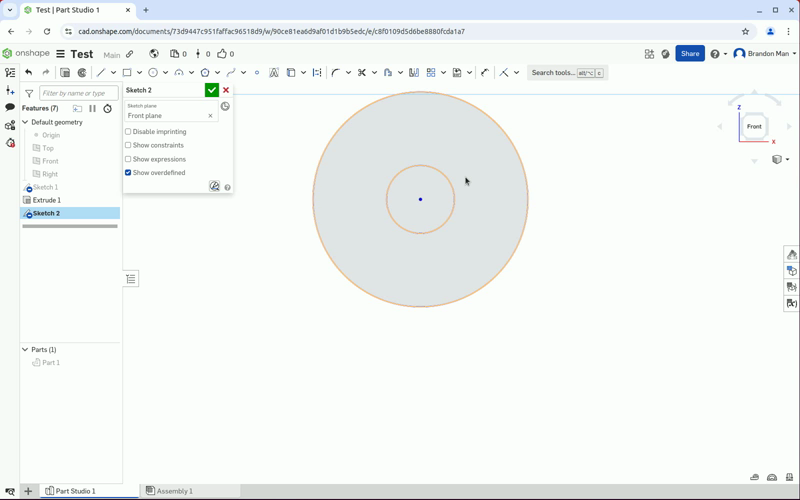
click(465, 176)
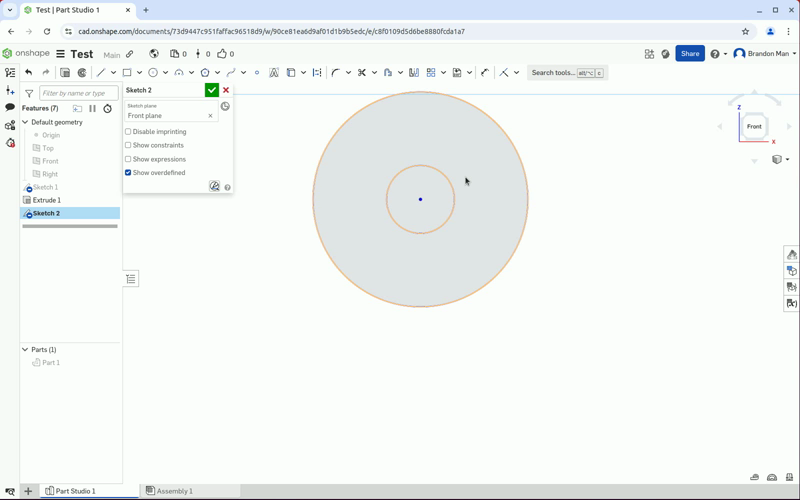
scroll(-6)
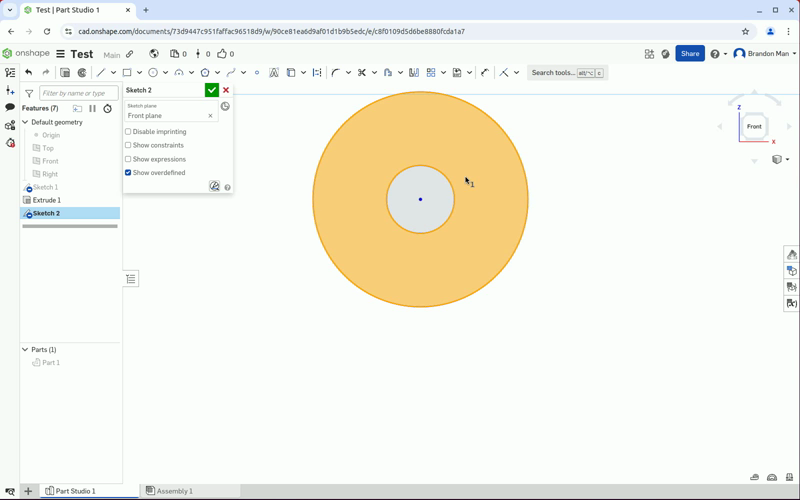
scroll(-6)
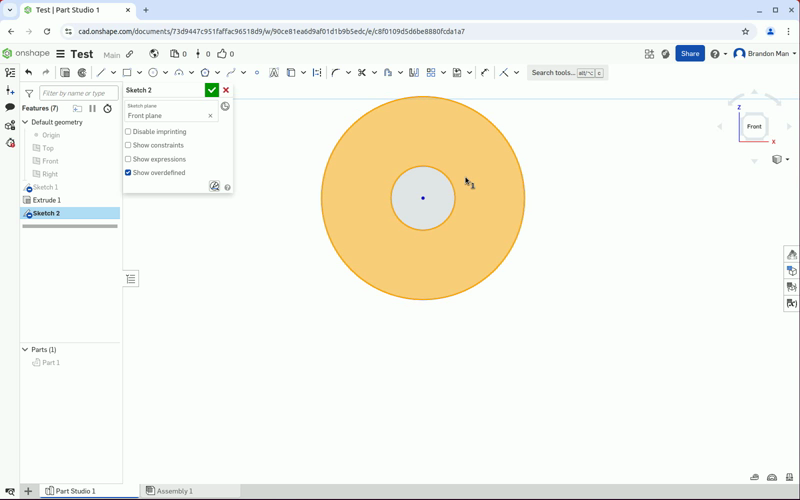
scroll(-6)
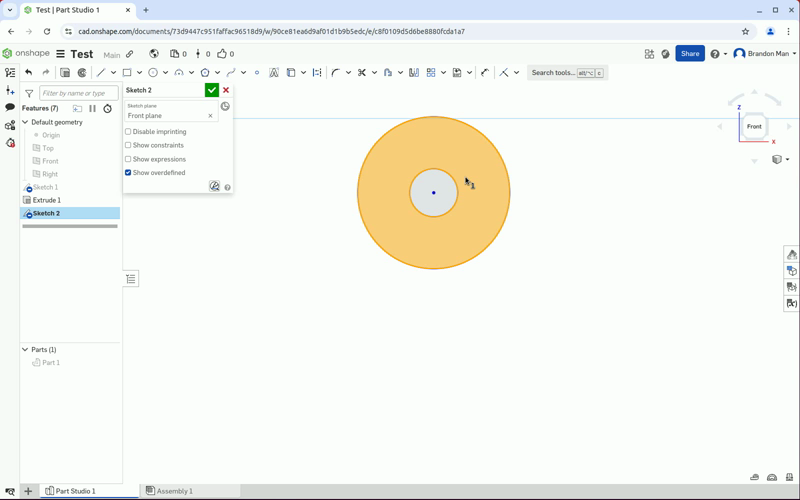
scroll(-6)
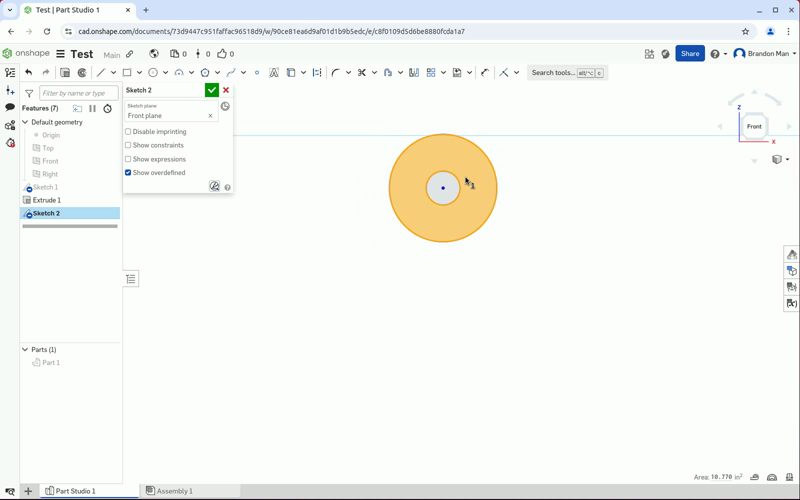
scroll(-6)
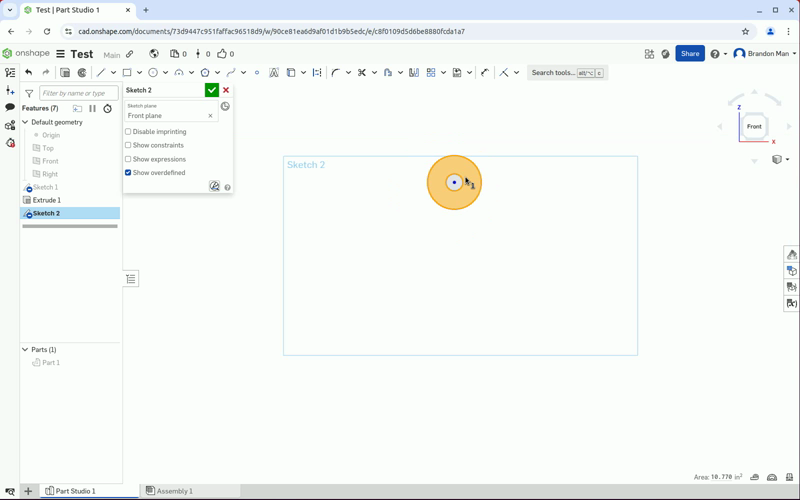
scroll(-6)
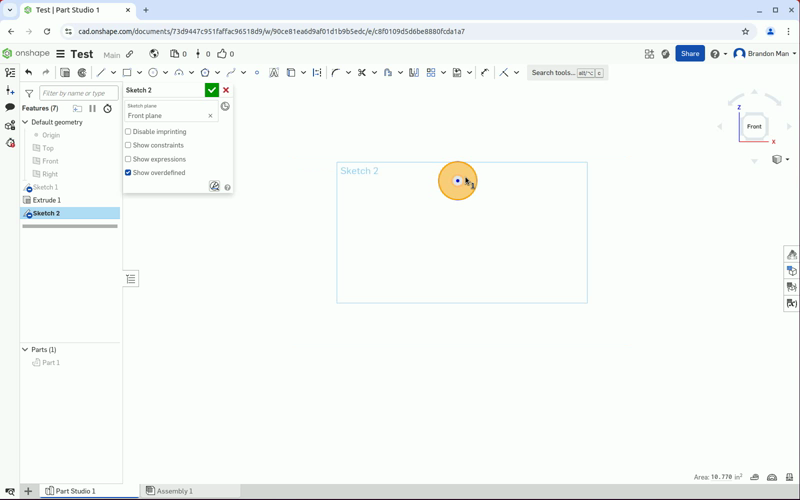
scroll(-6)
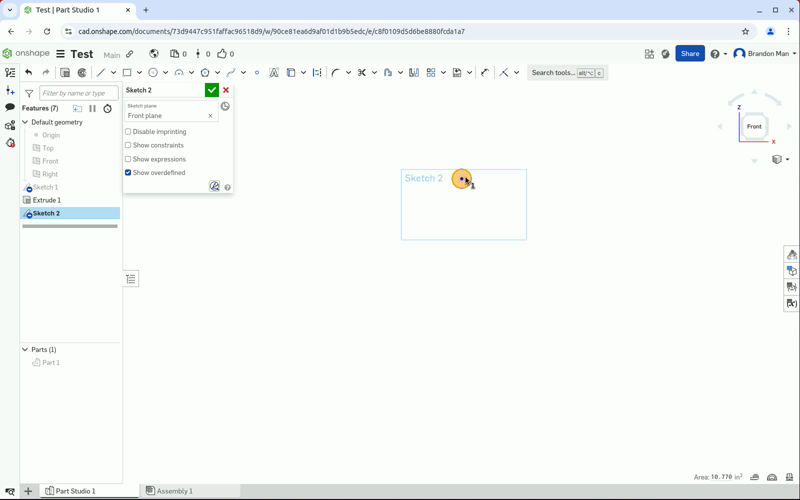
mouse_move(73, 352)
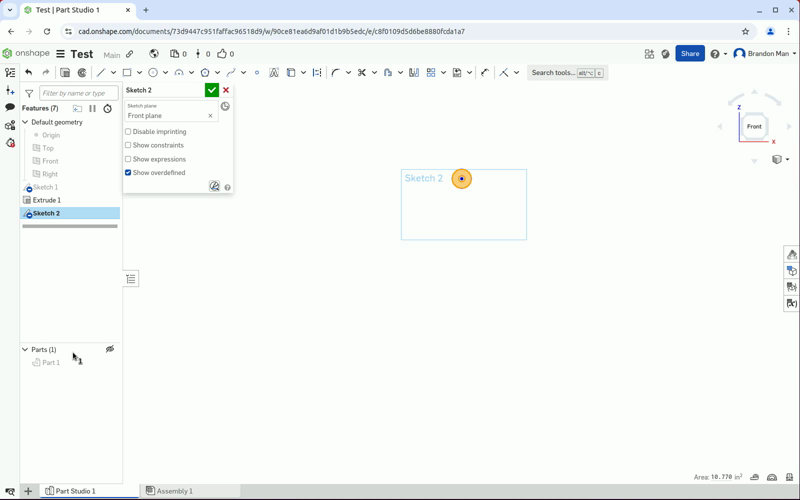
key(shift+y)
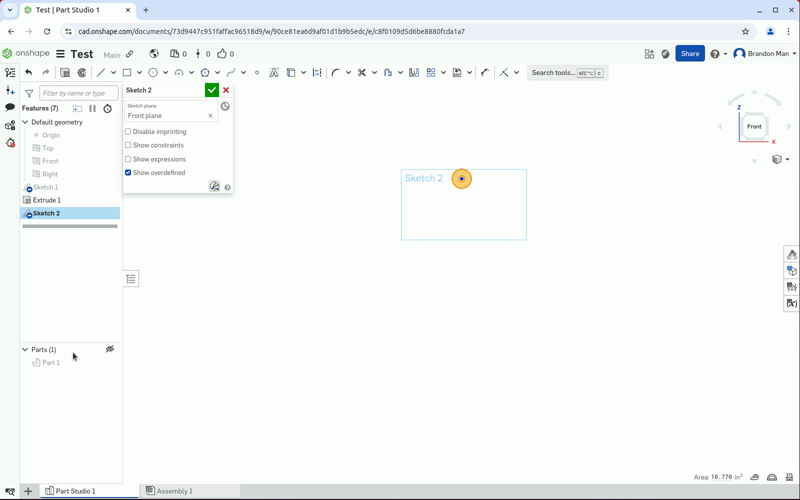
key(shift+e)
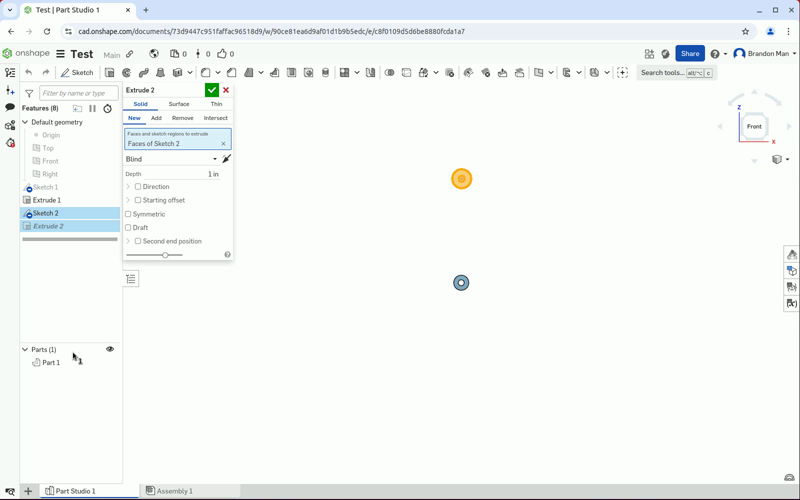
mouse_move(143, 106)
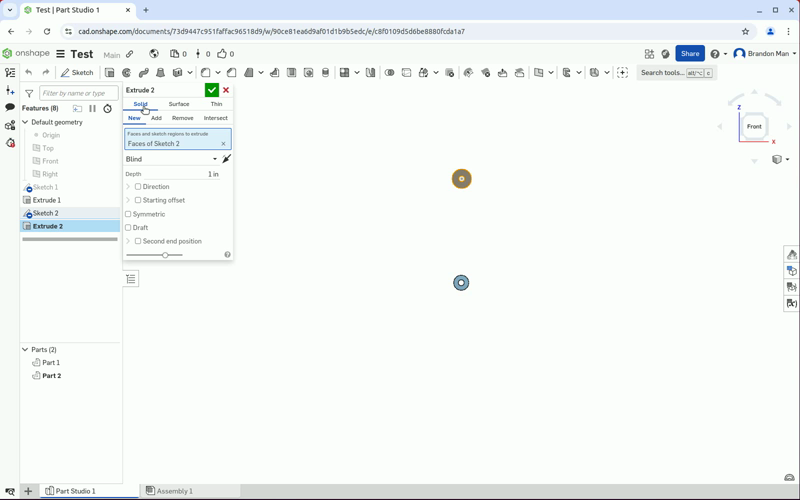
click(143, 106)
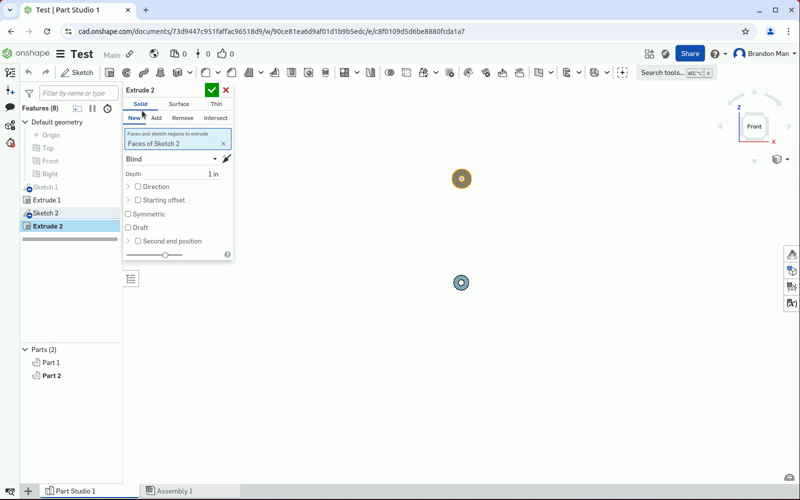
mouse_move(137, 120)
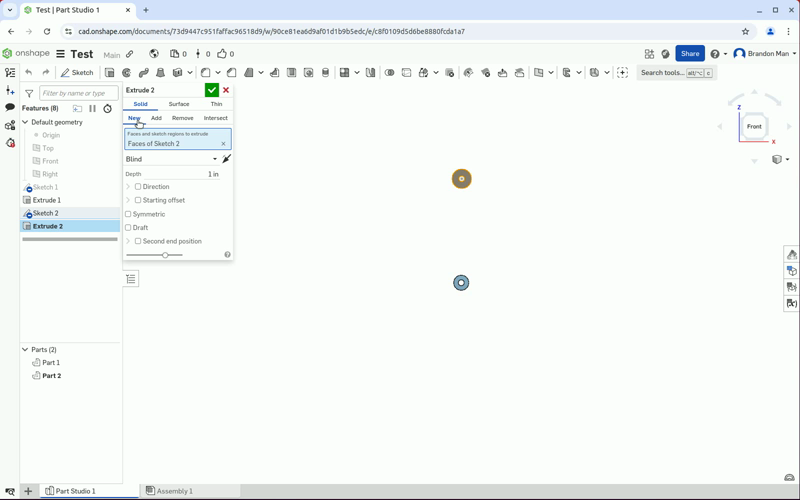
click(137, 120)
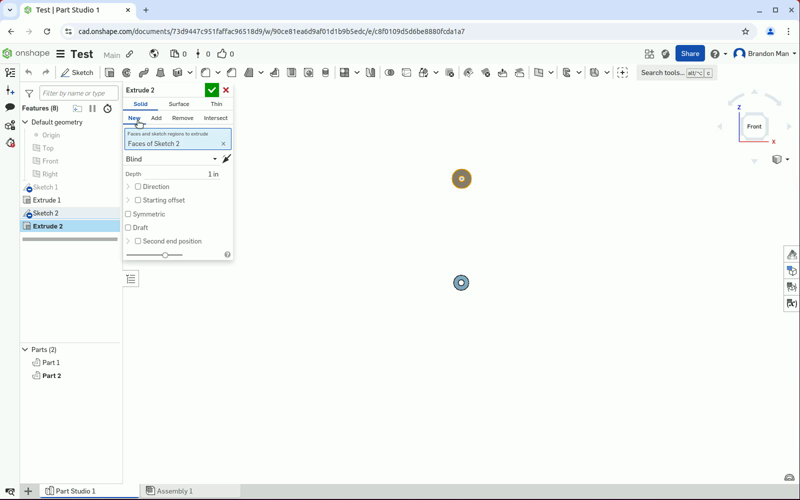
key(tab, 4)
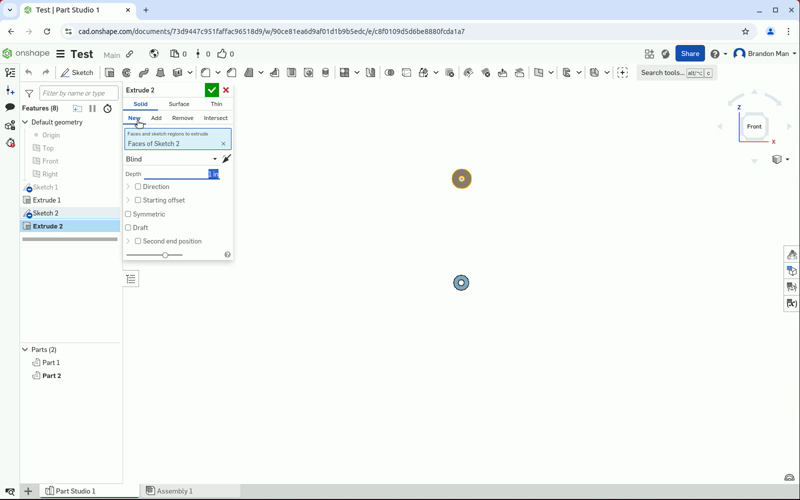
text(0.481)
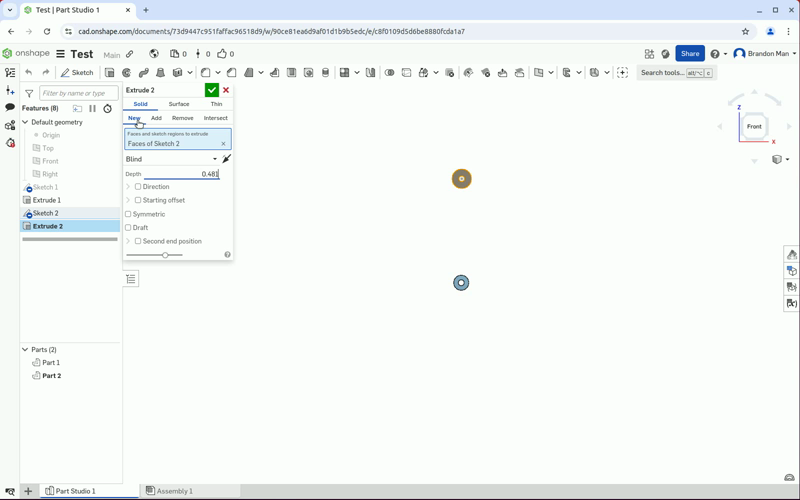
key(enter)
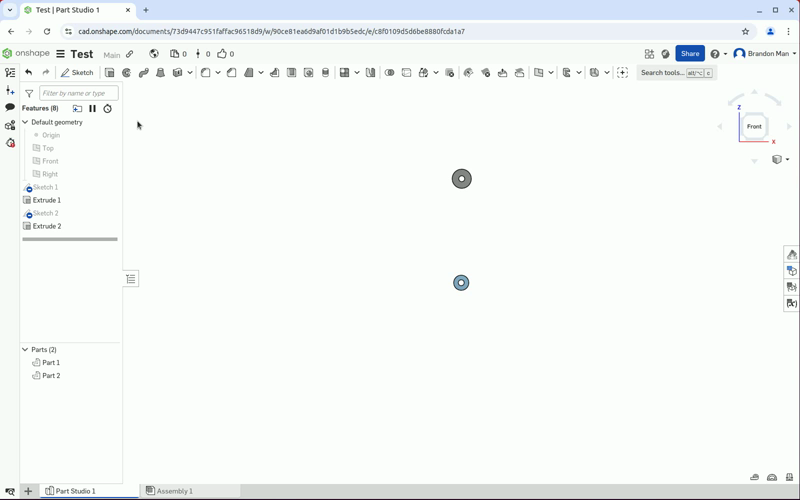
key(shift+h)
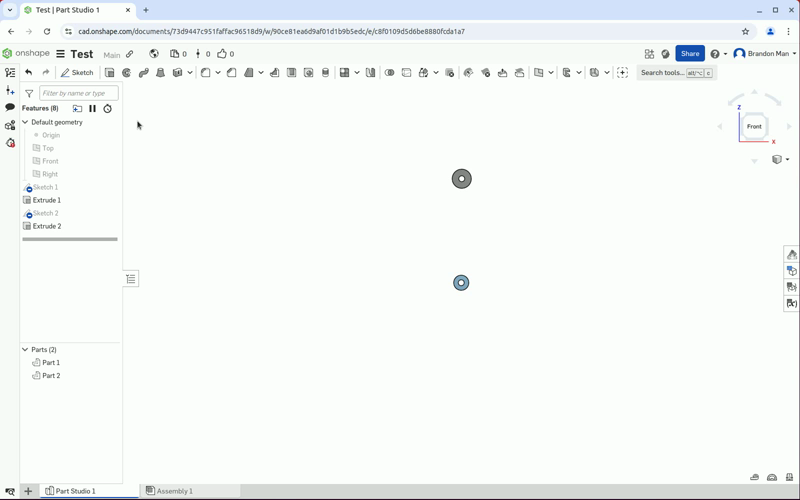
key(shift+h)
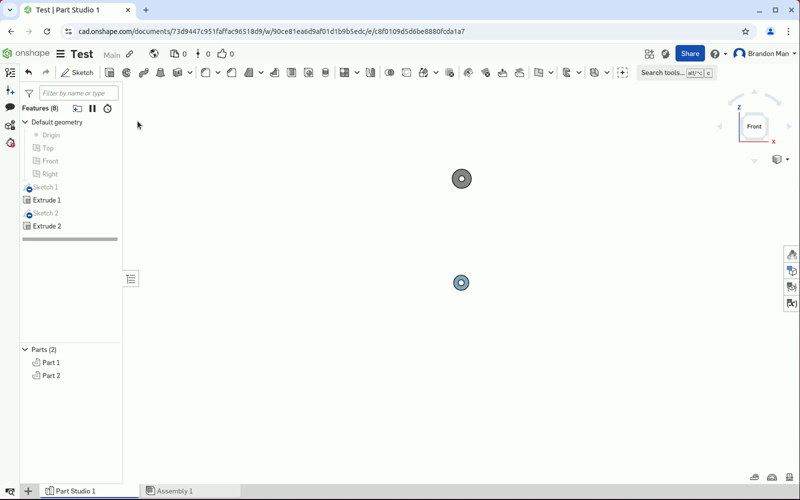
mouse_move(73, 189)
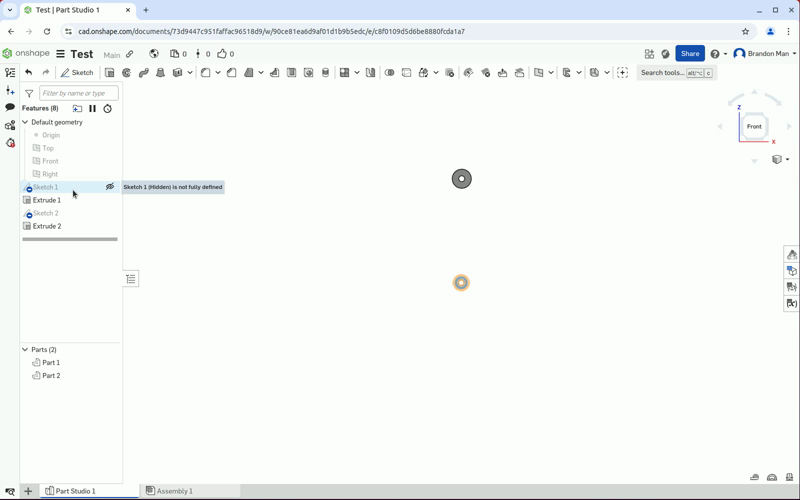
click(73, 189)
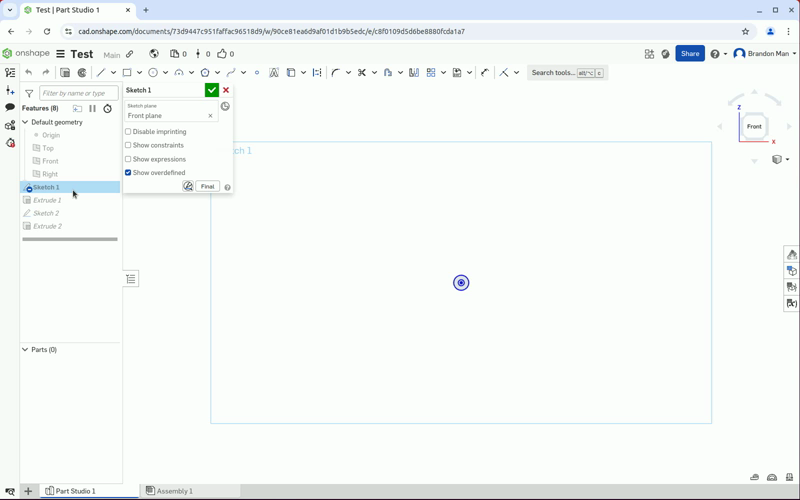
mouse_move(229, 92)
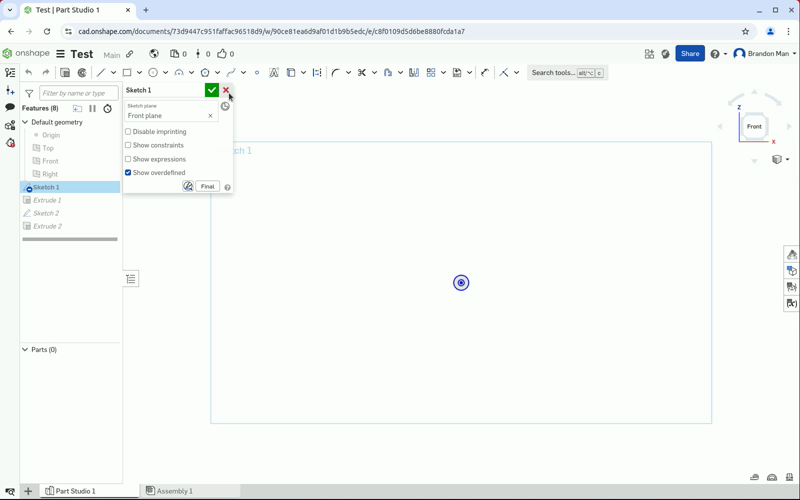
click(229, 92)
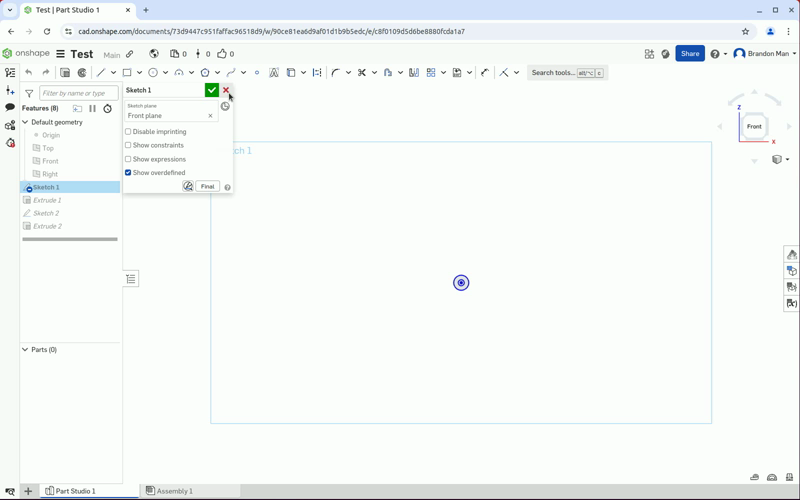
key(shift+s)
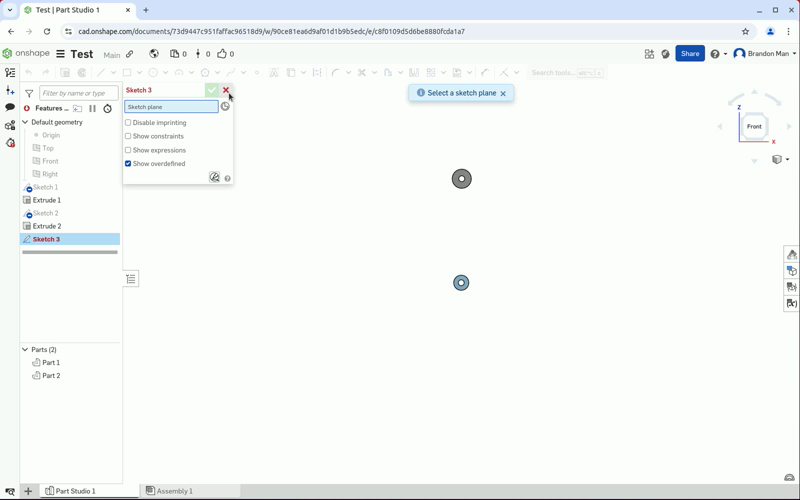
mouse_move(73, 163)
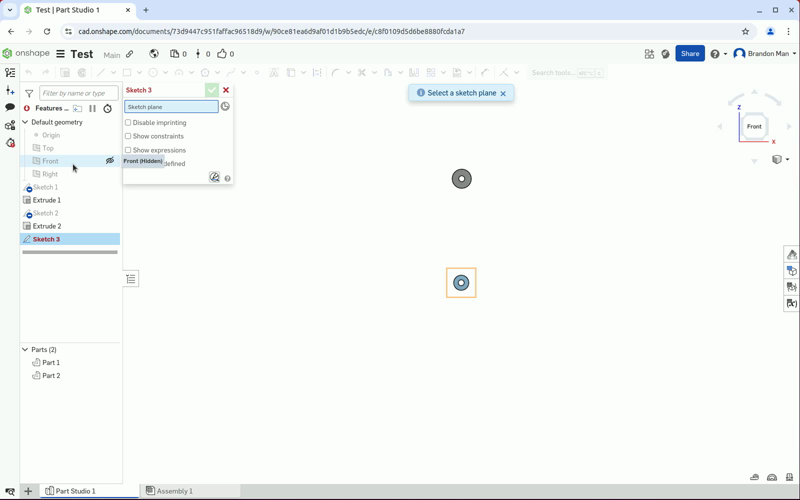
click(73, 163)
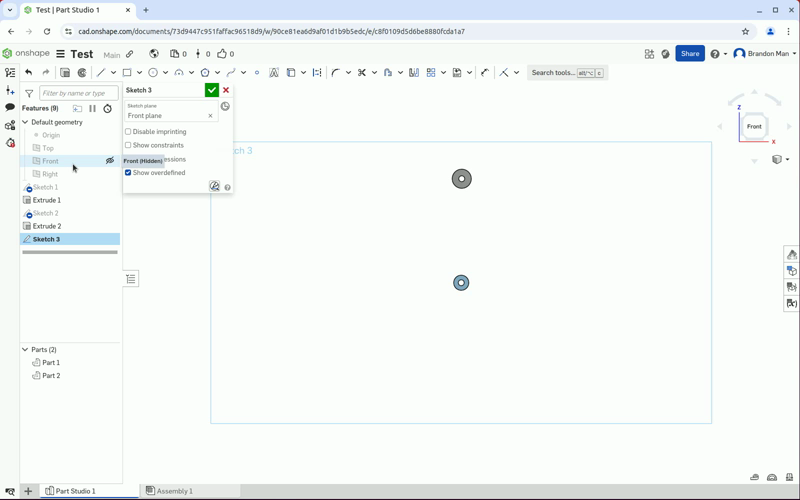
mouse_move(73, 352)
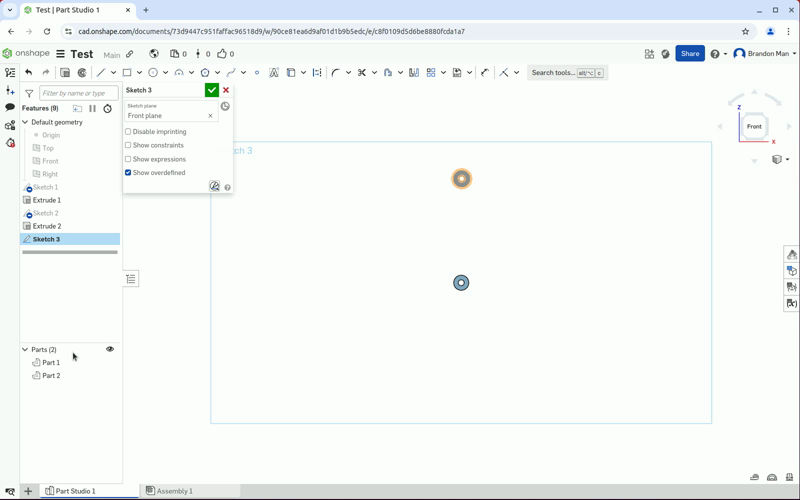
key(y)
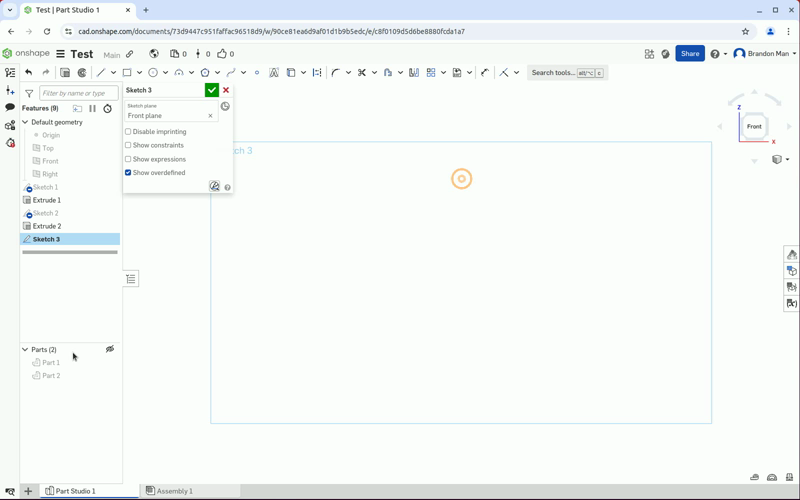
key(c)
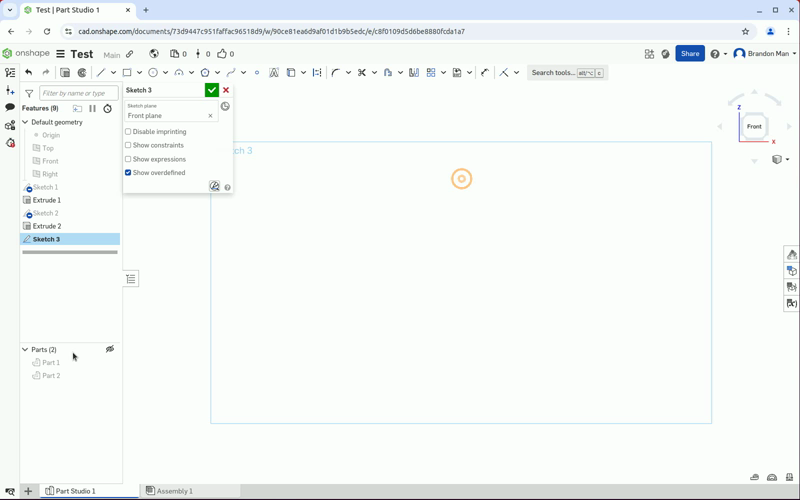
key_down(shift)
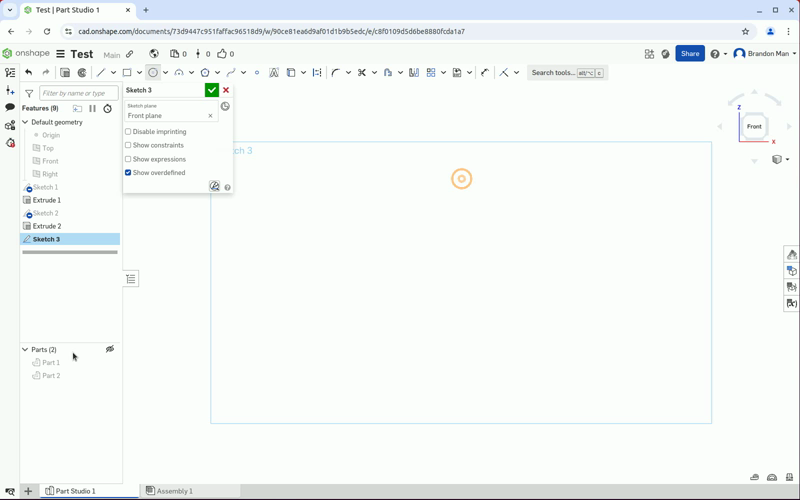
mouse_move(501, 282)
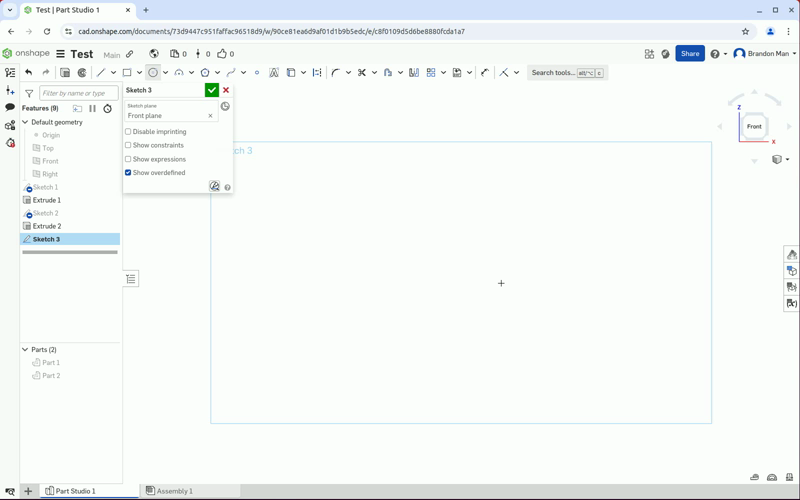
click(501, 282)
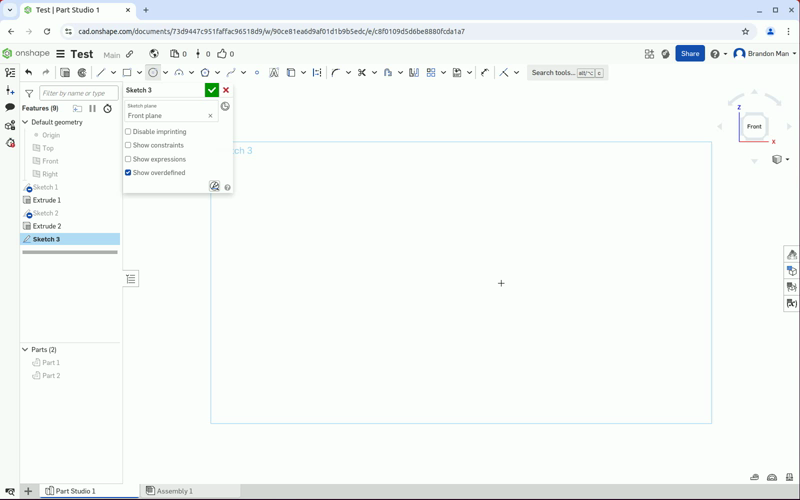
key_up(shift)
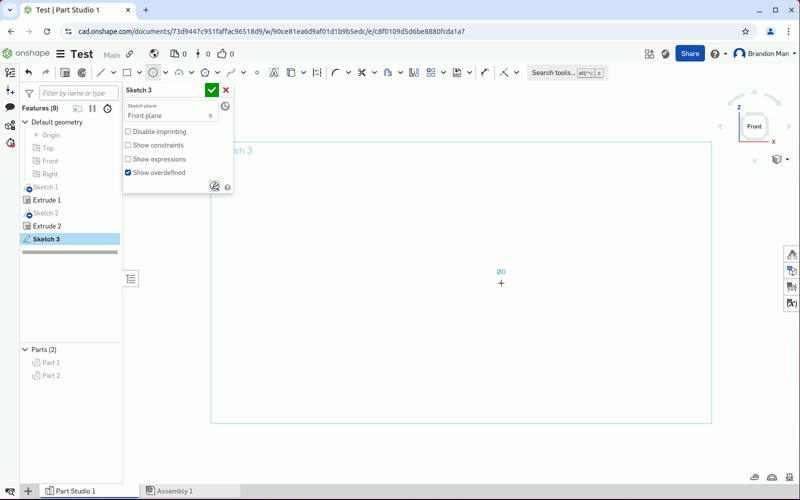
mouse_move(508, 282)
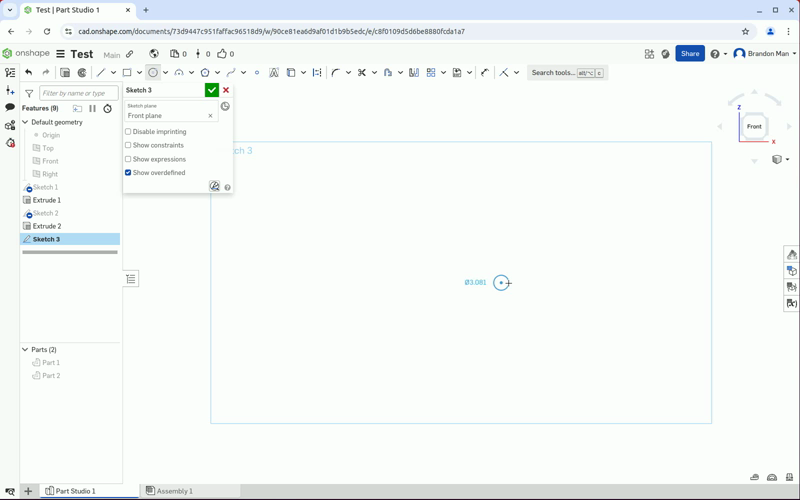
click(508, 282)
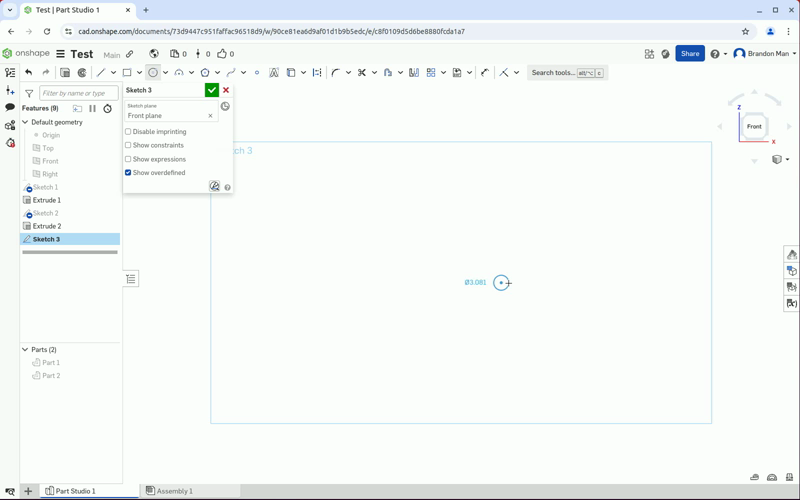
key(esc)
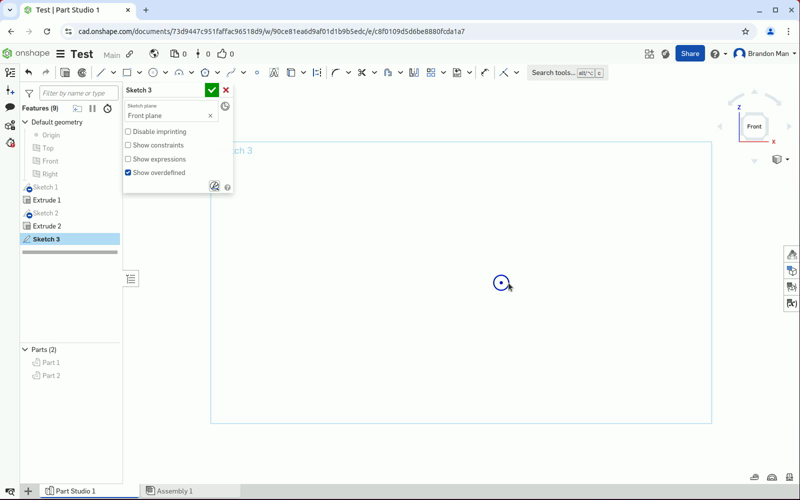
key(c)
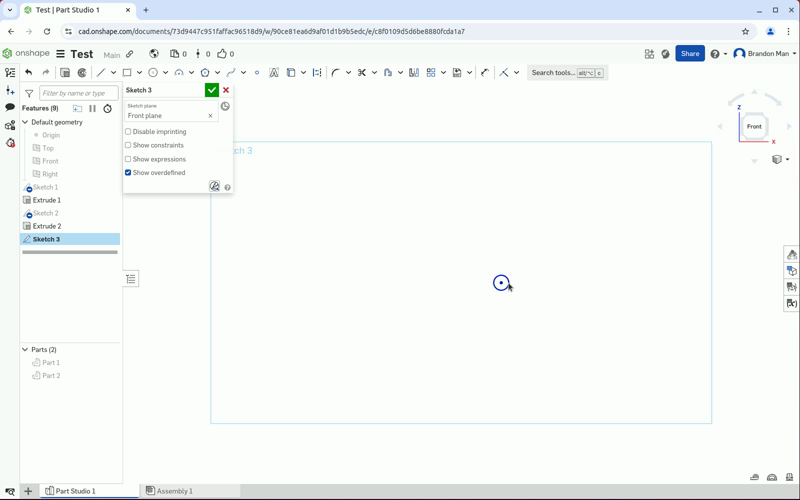
key_down(shift)
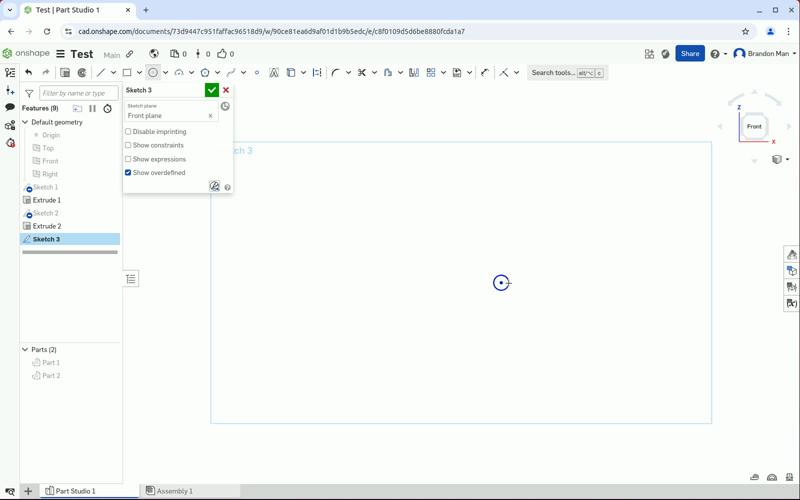
mouse_move(501, 282)
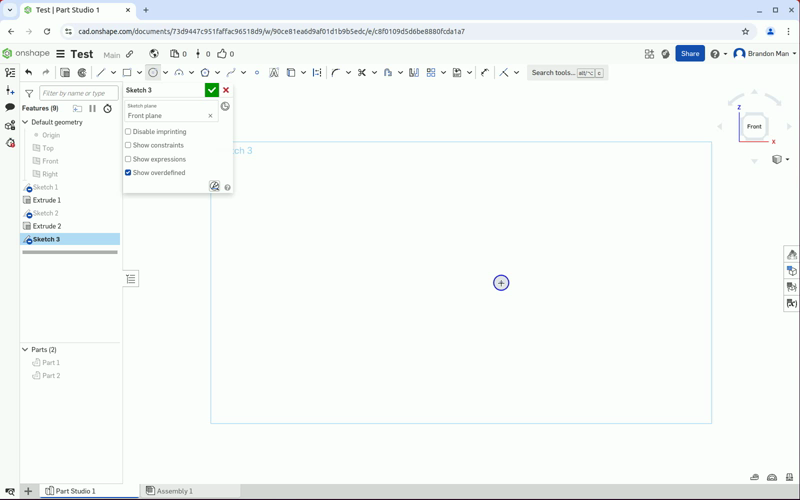
click(501, 282)
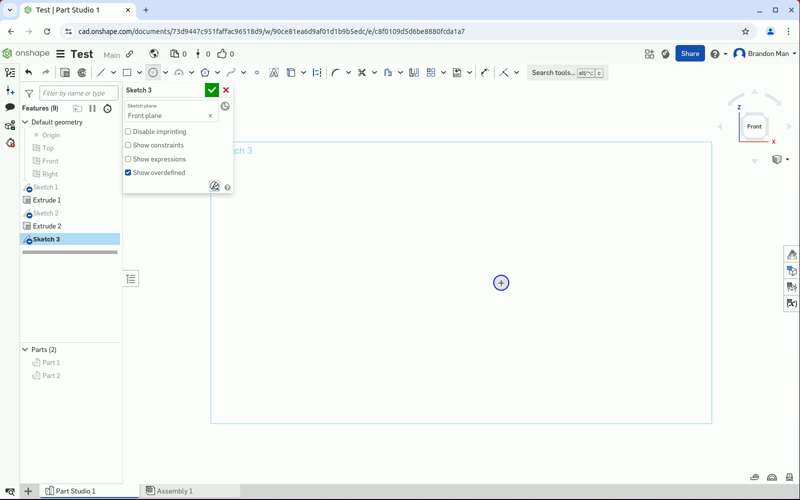
key_up(shift)
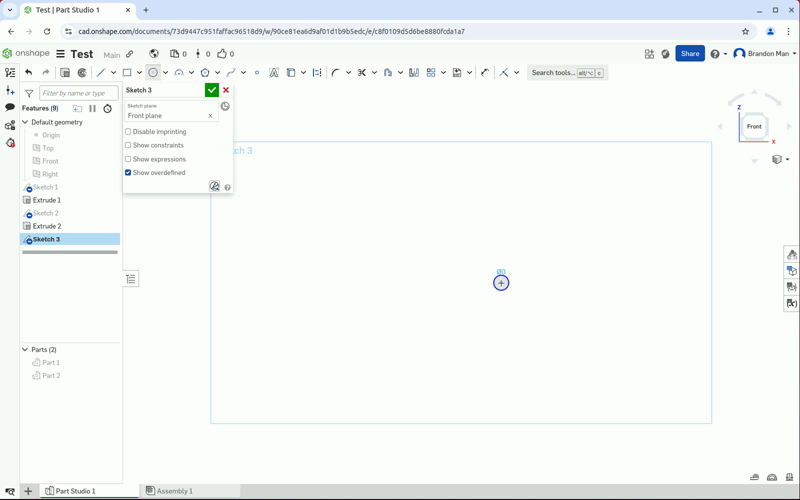
mouse_move(504, 282)
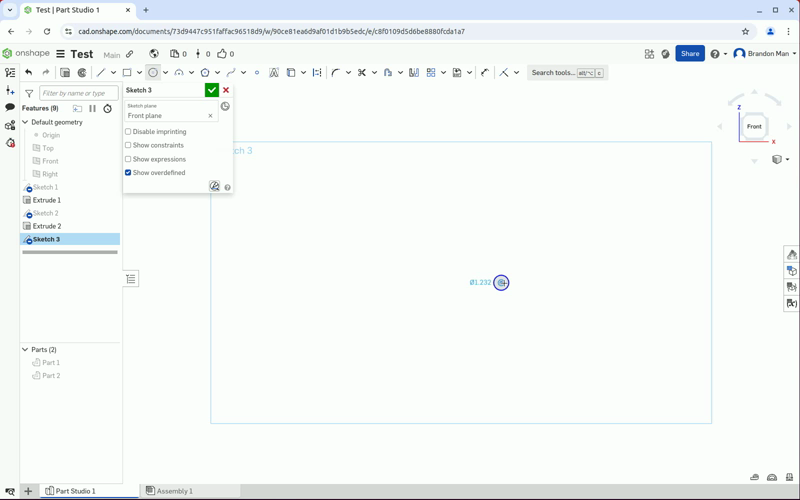
scroll(6)
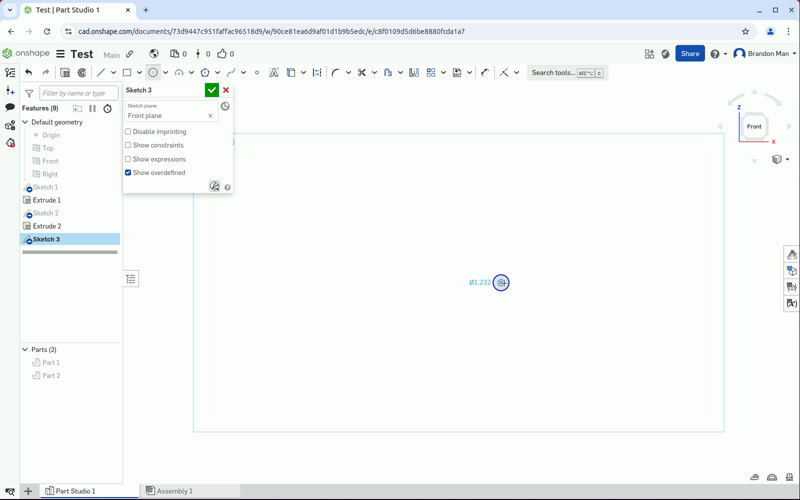
scroll(6)
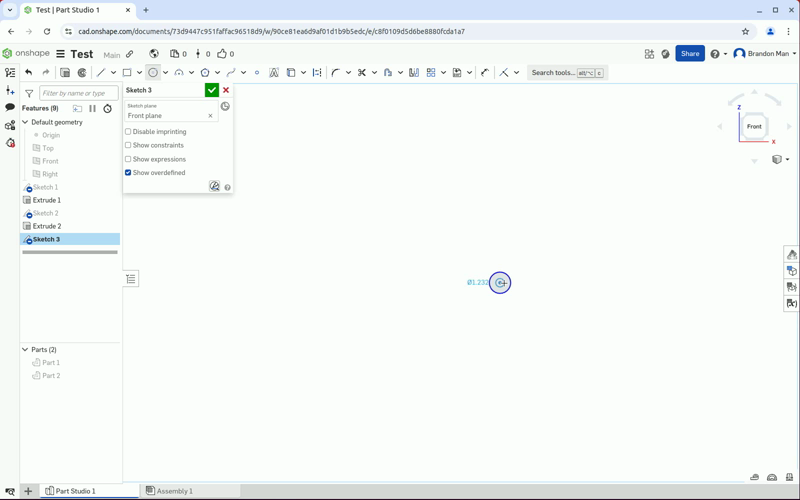
scroll(6)
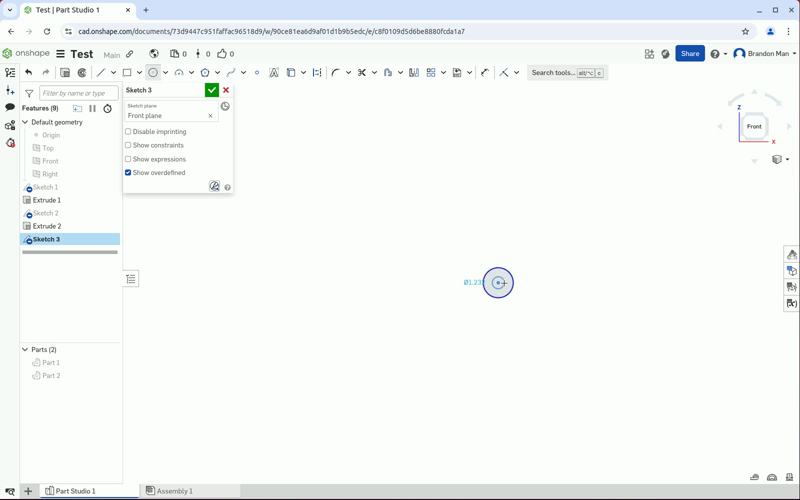
scroll(6)
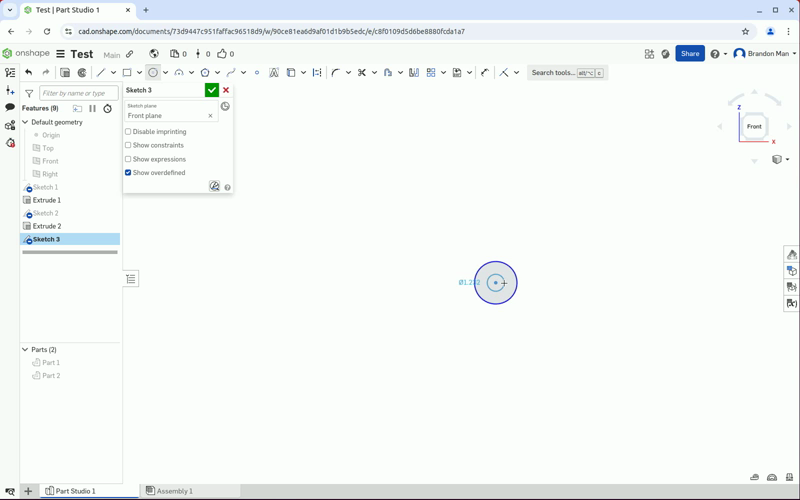
scroll(6)
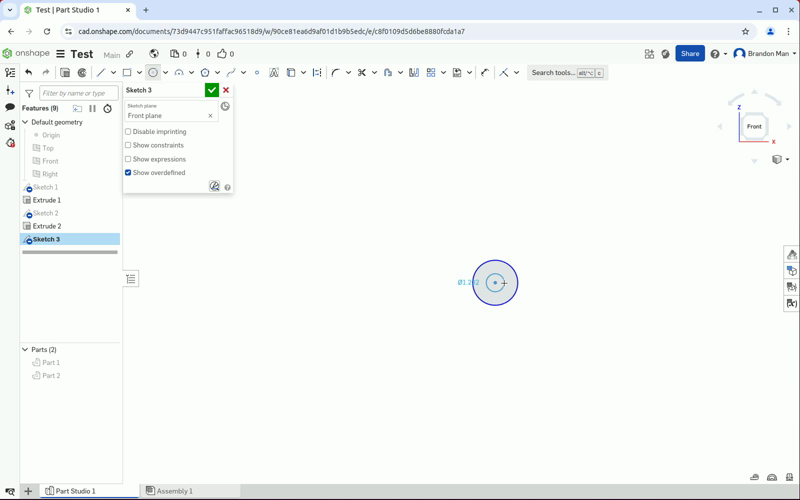
scroll(6)
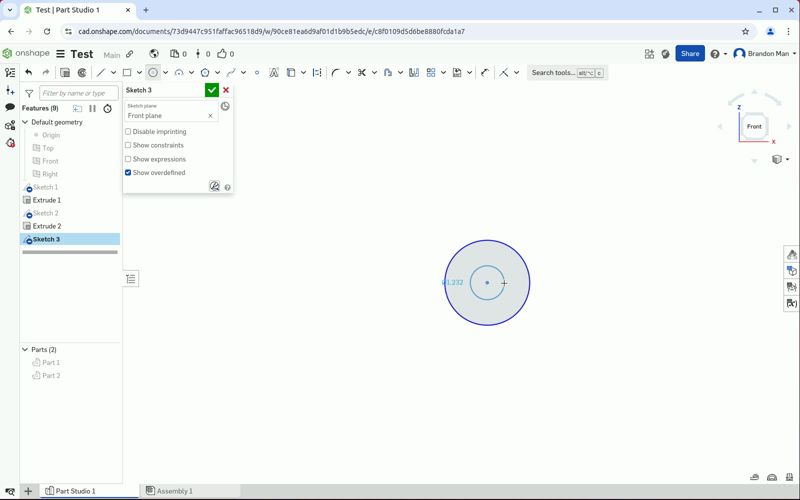
scroll(6)
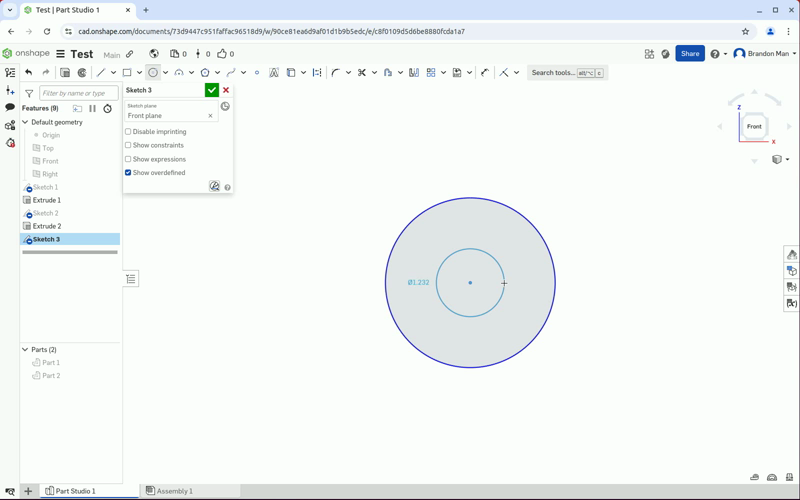
click(504, 282)
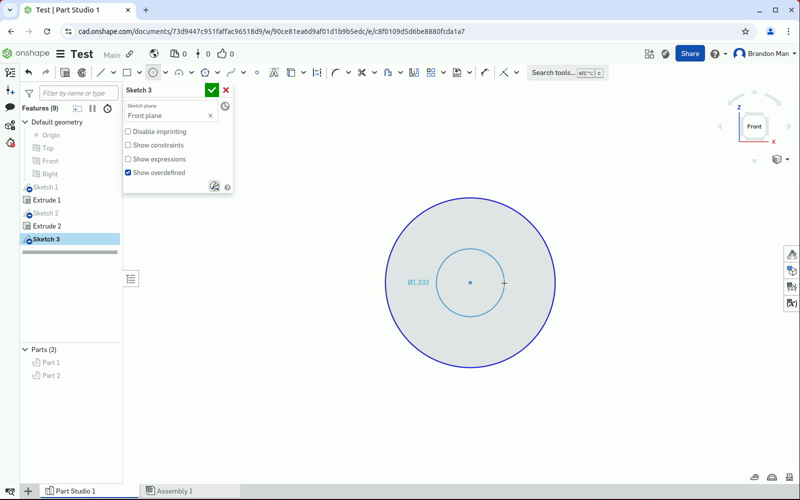
scroll(-6)
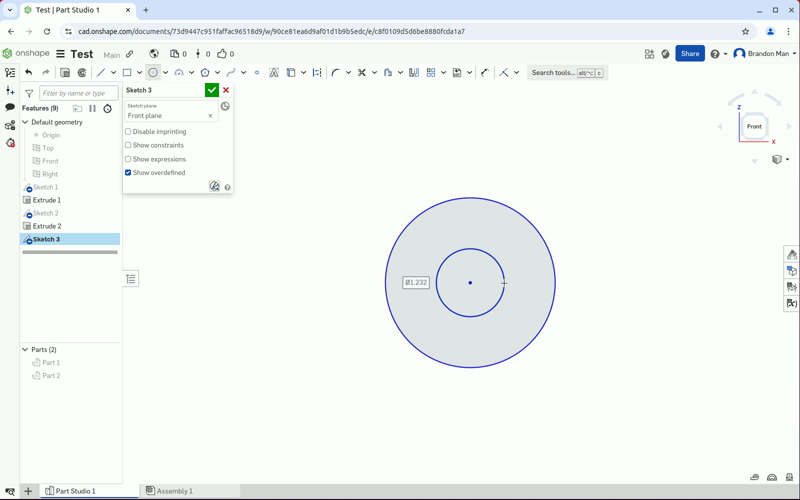
scroll(-6)
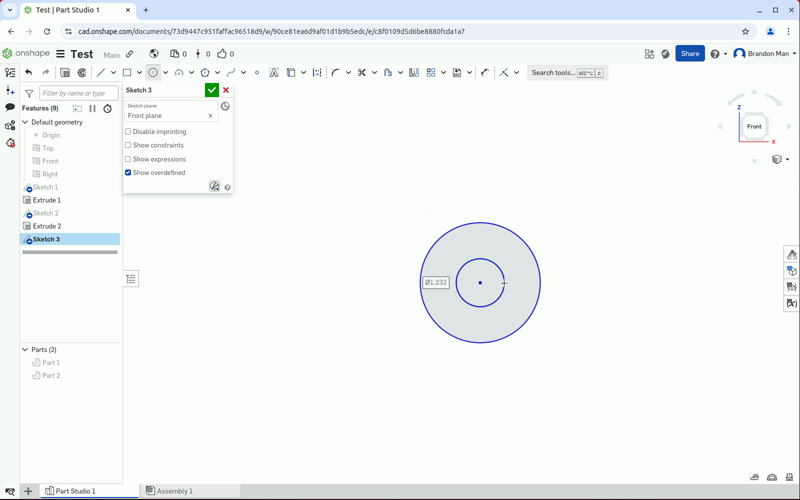
scroll(-6)
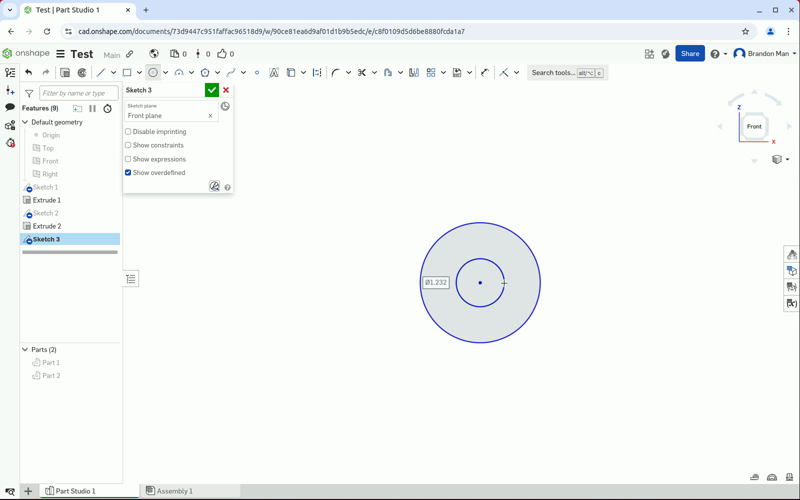
scroll(-6)
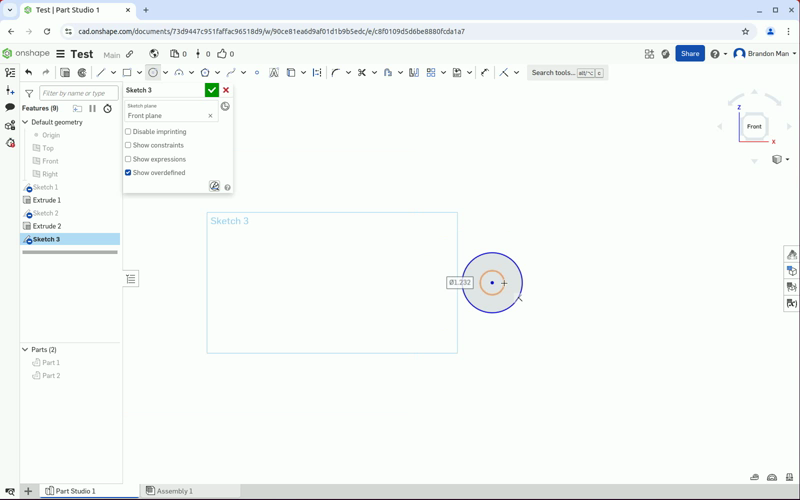
scroll(-6)
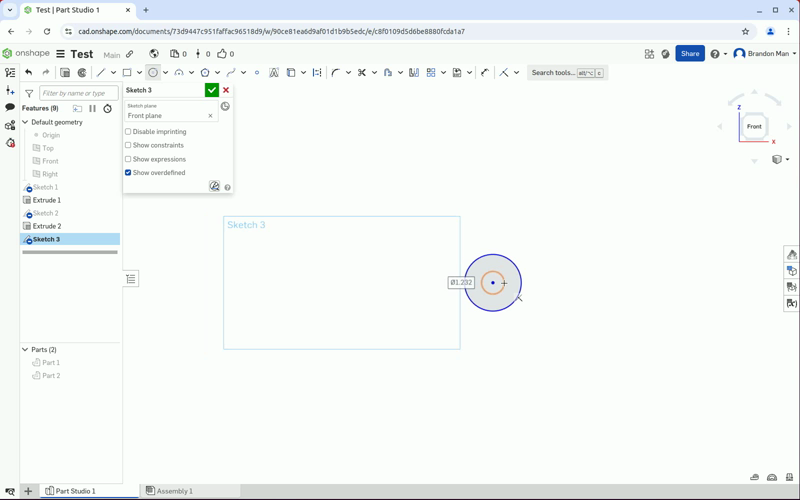
scroll(-6)
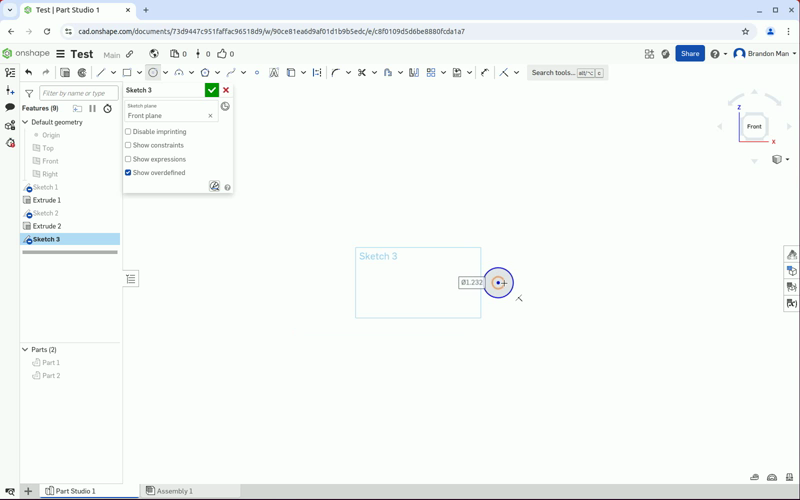
scroll(-6)
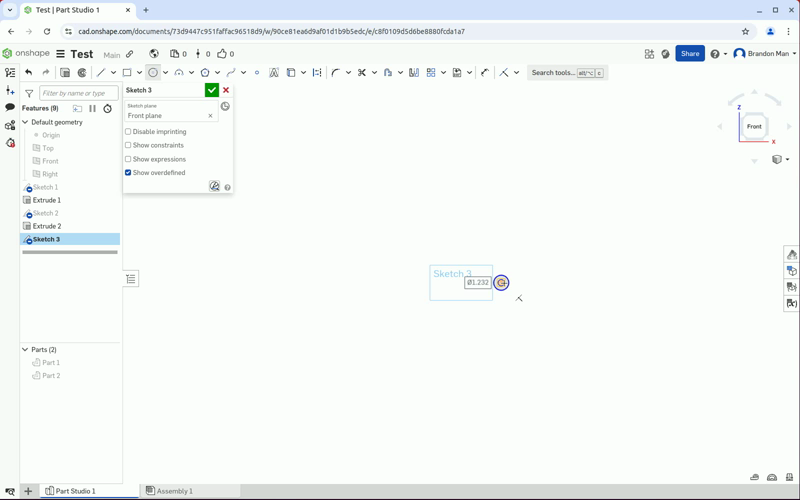
key(esc)
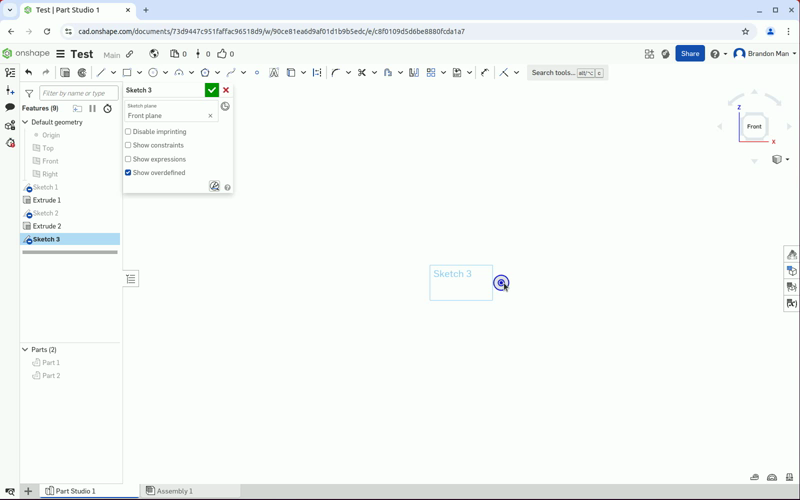
mouse_move(503, 285)
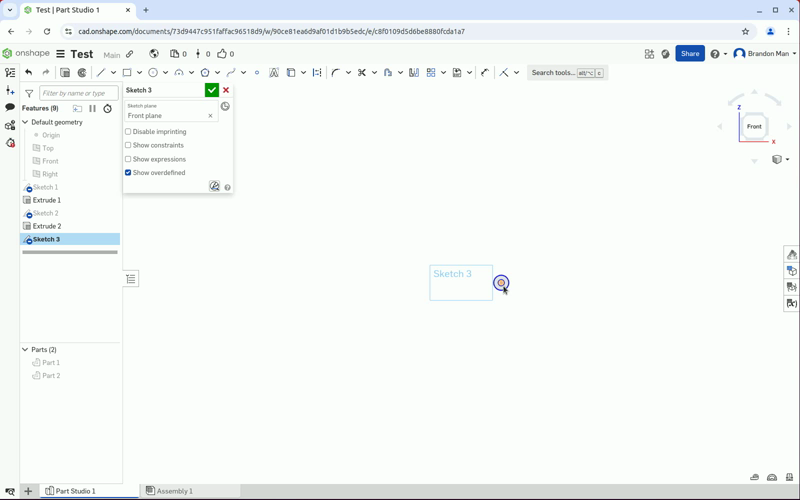
scroll(6)
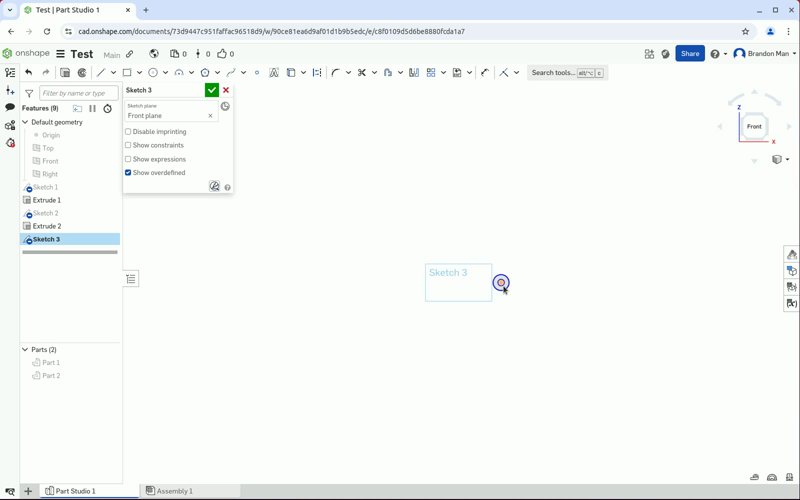
scroll(6)
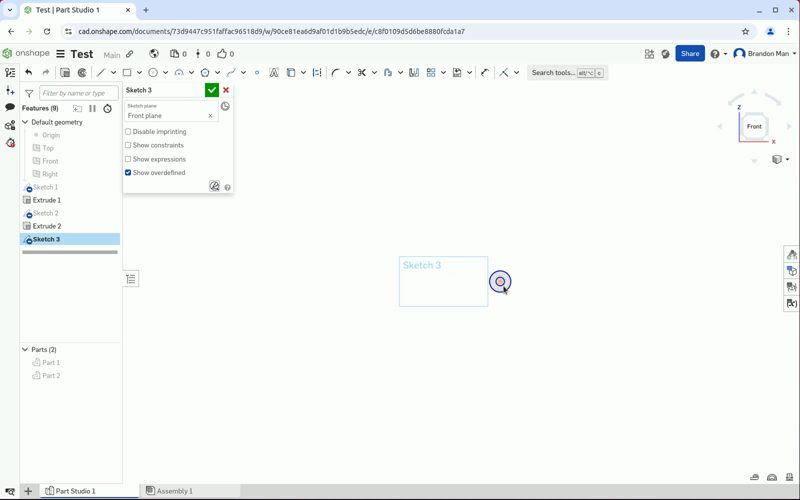
scroll(6)
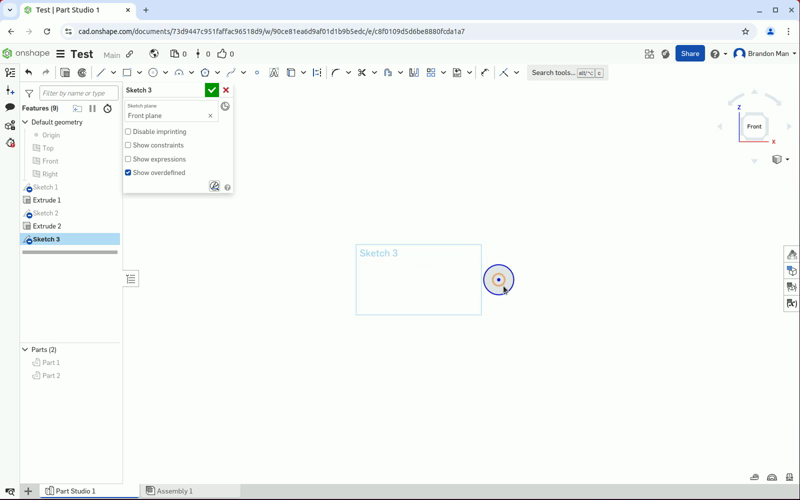
scroll(6)
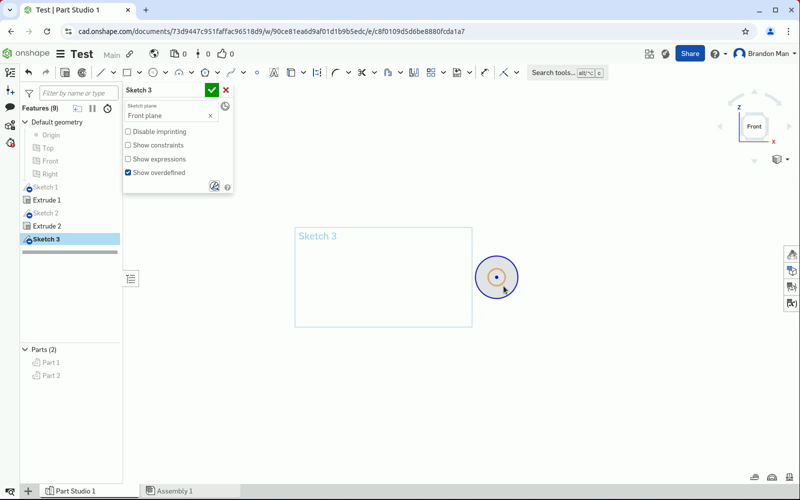
scroll(6)
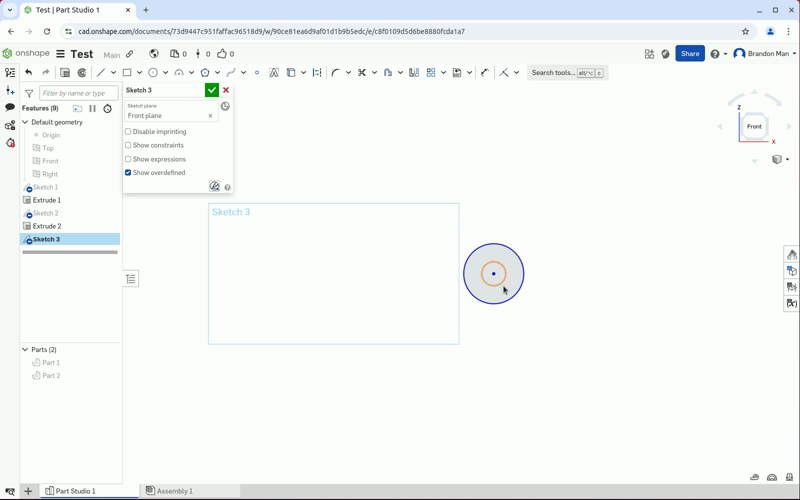
scroll(6)
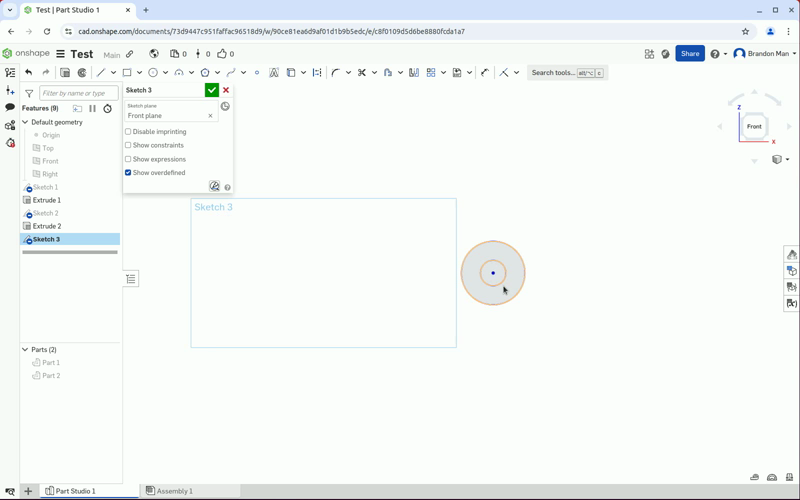
scroll(6)
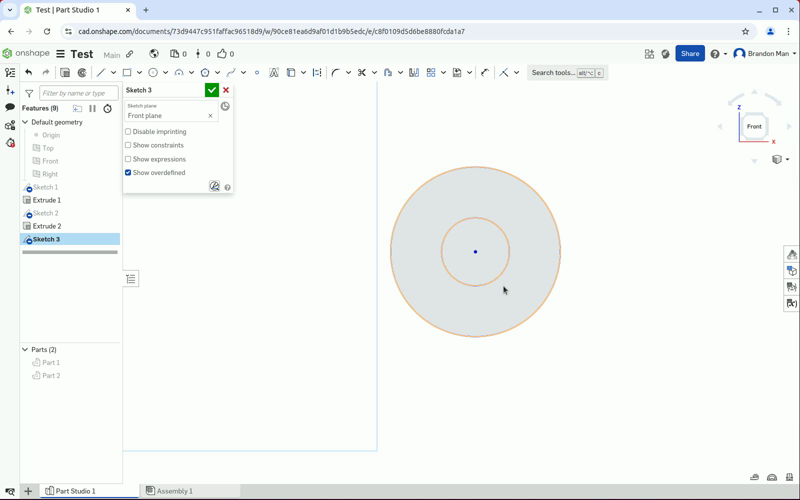
click(503, 285)
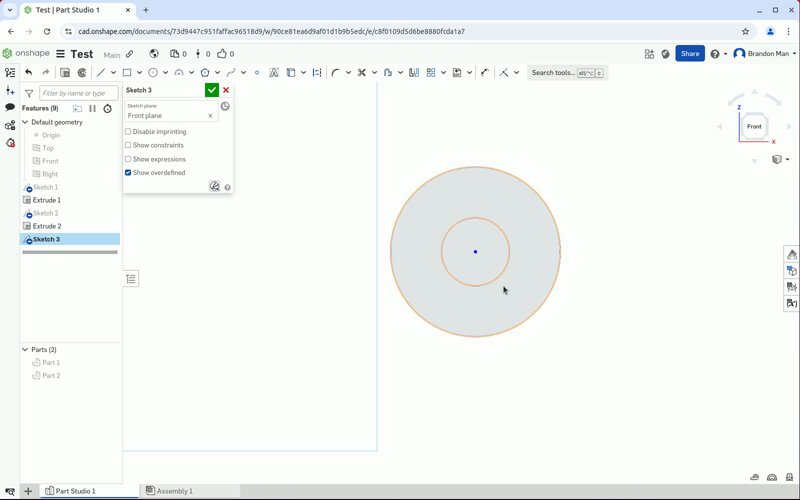
scroll(-6)
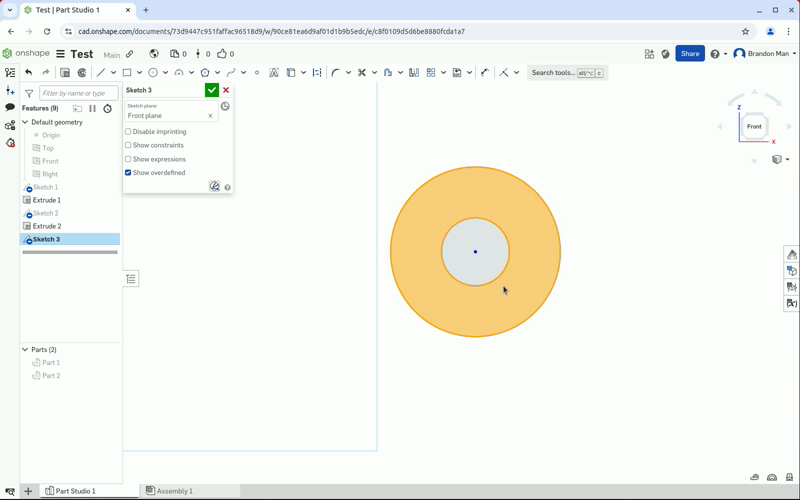
scroll(-6)
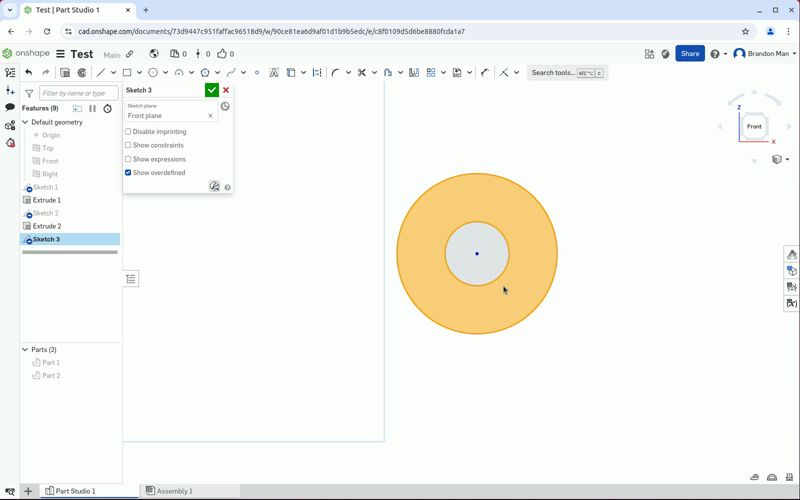
scroll(-6)
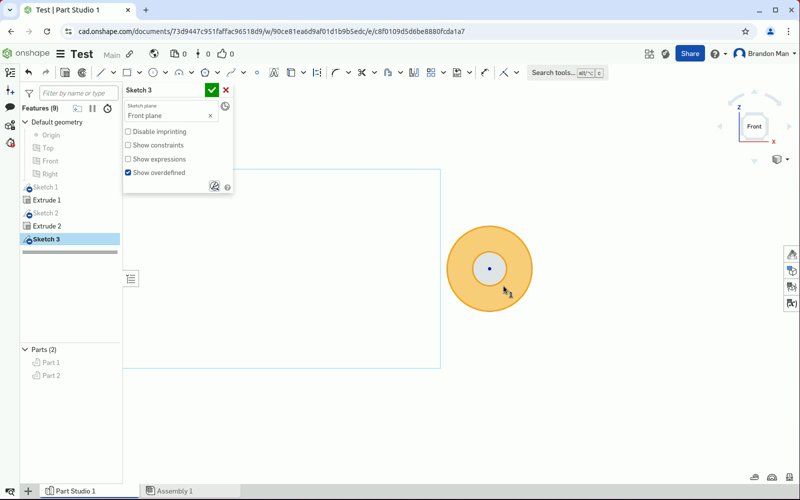
scroll(-6)
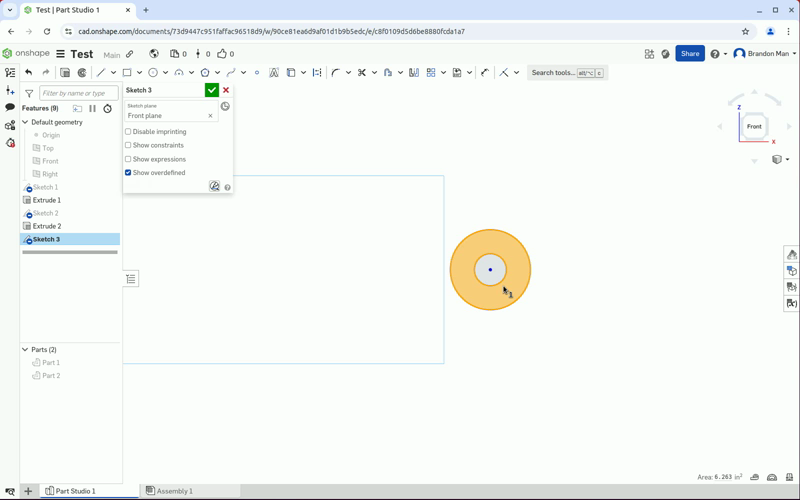
scroll(-6)
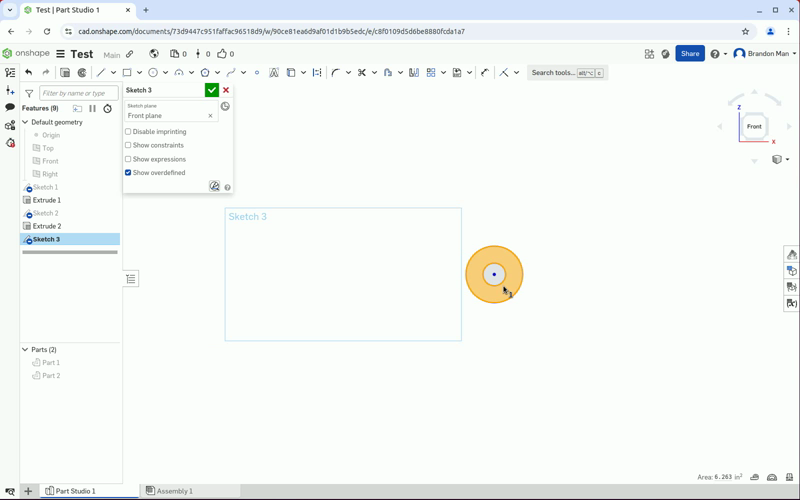
scroll(-6)
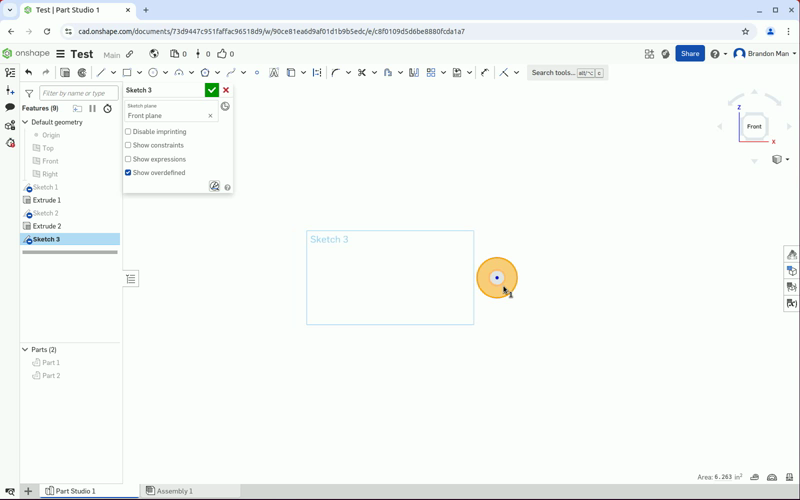
scroll(-6)
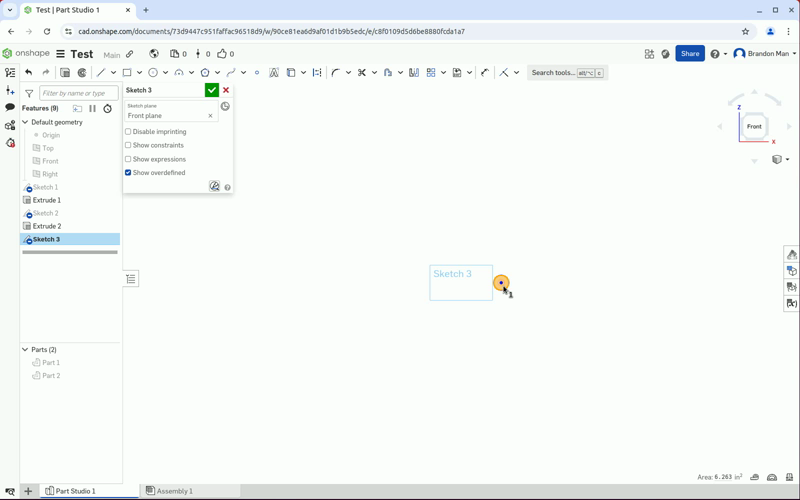
mouse_move(73, 352)
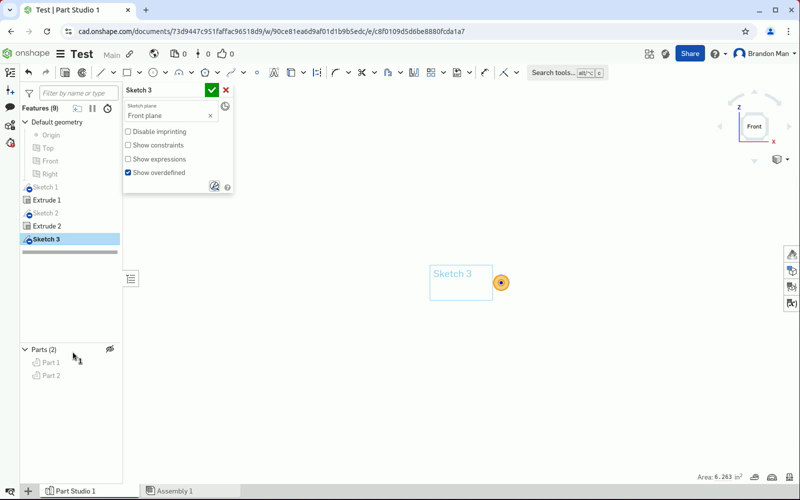
key(shift+y)
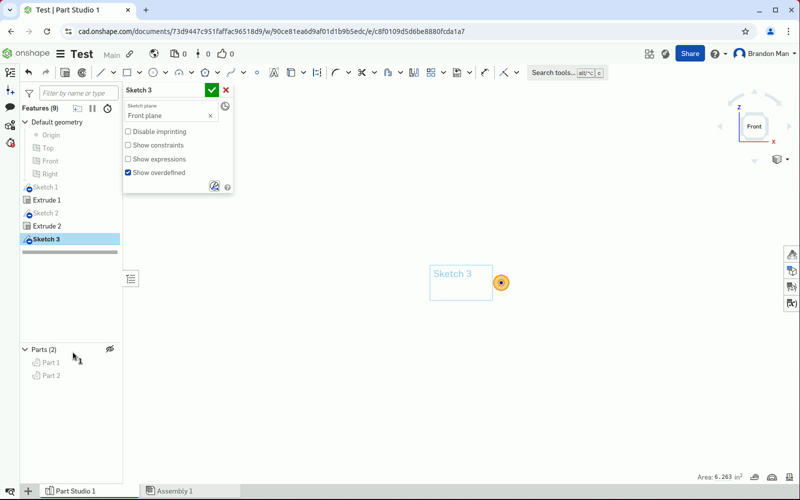
key(shift+e)
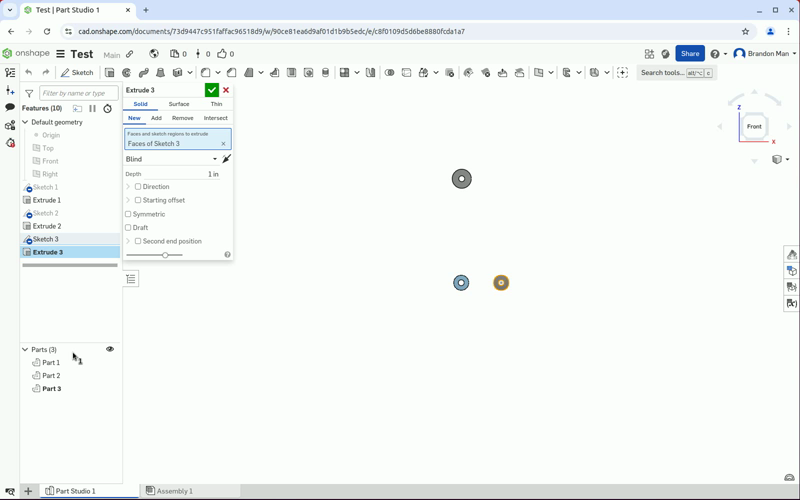
mouse_move(143, 106)
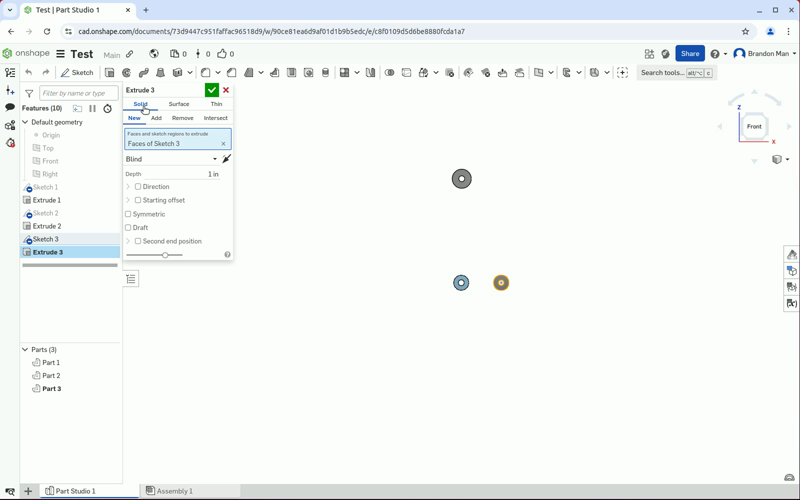
click(143, 106)
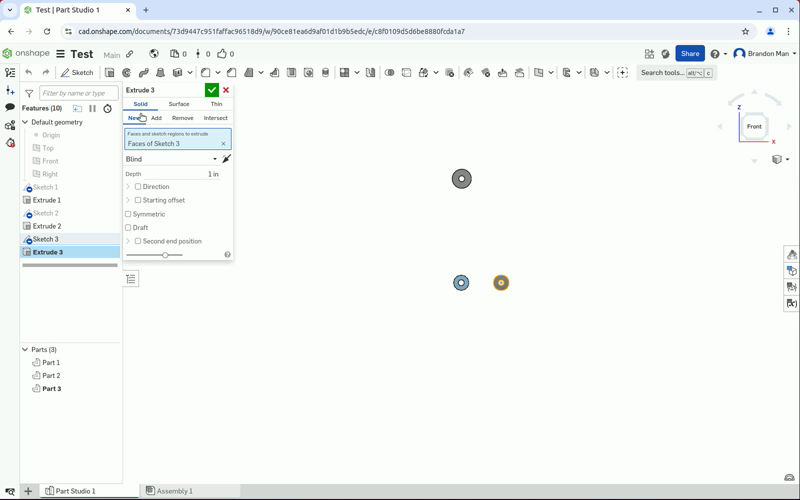
mouse_move(137, 120)
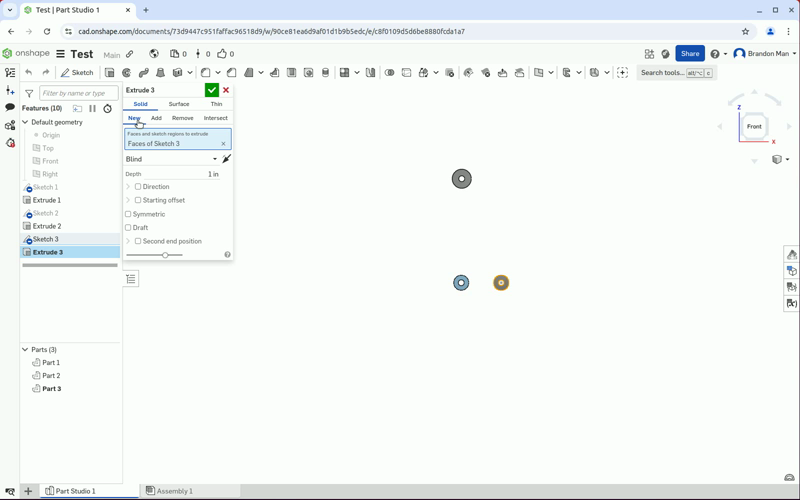
click(137, 120)
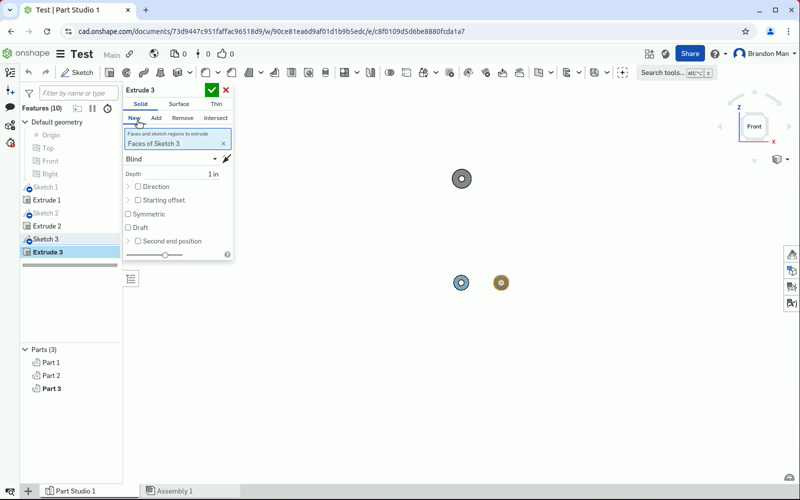
key(tab, 4)
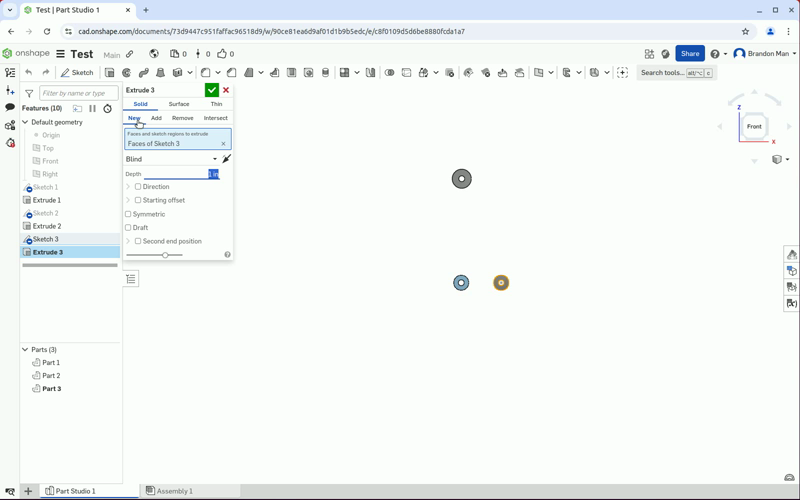
text(0.481)
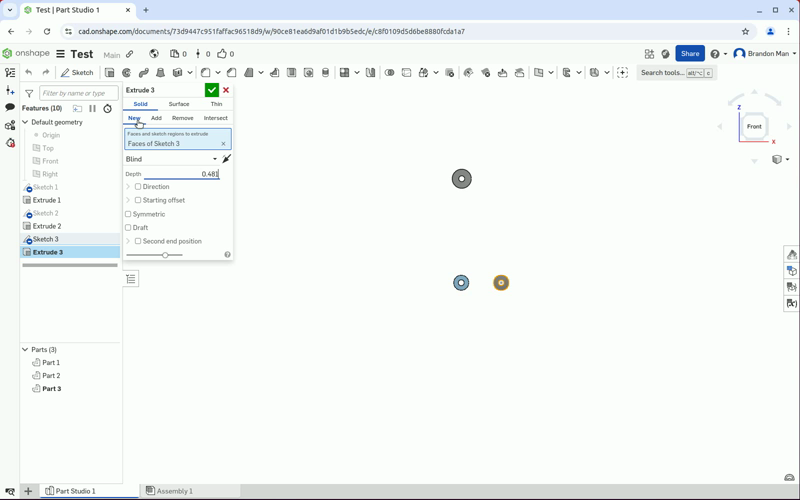
key(enter)
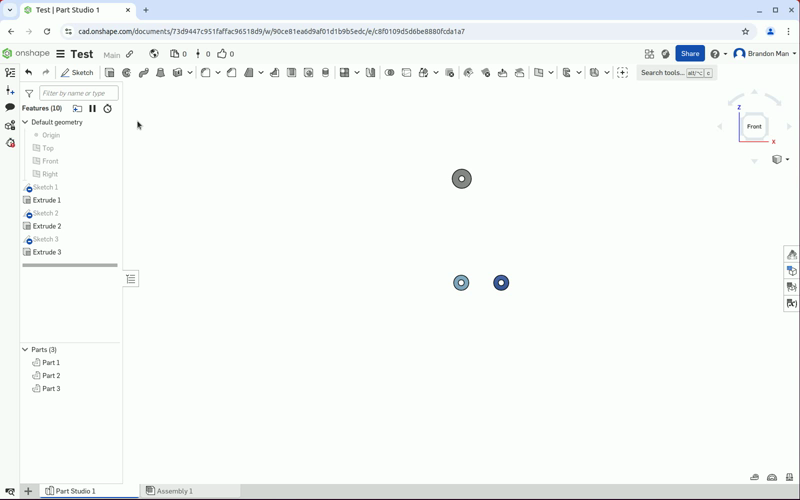
key(shift+h)
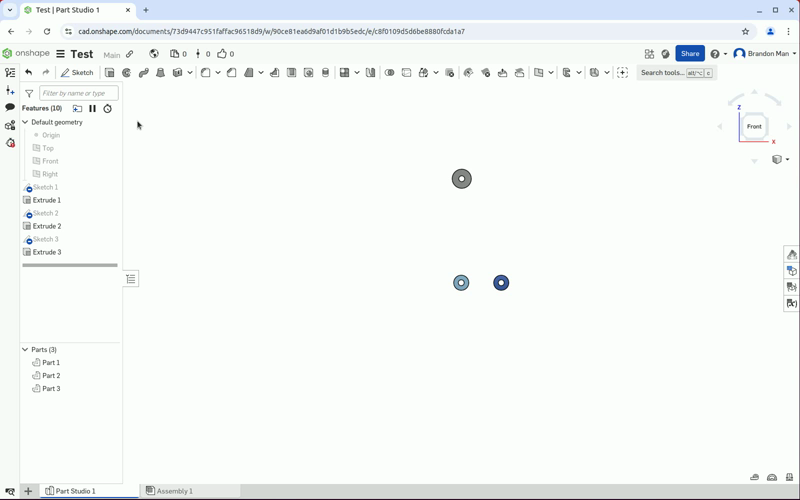
key(shift+h)
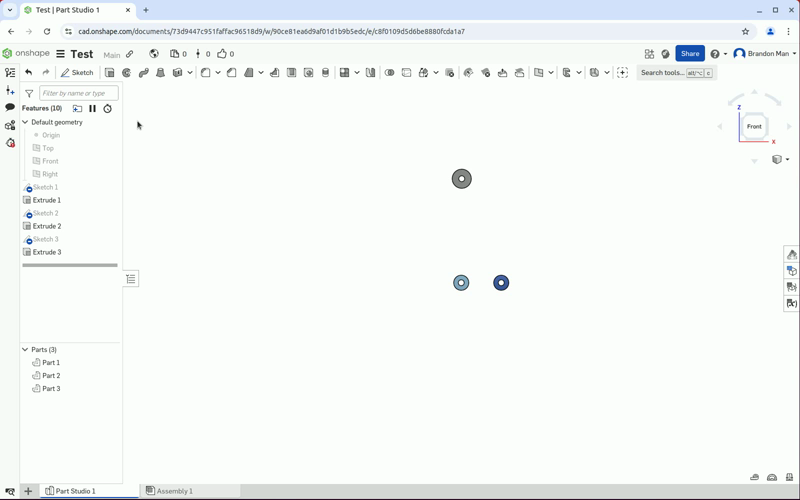
mouse_move(73, 189)
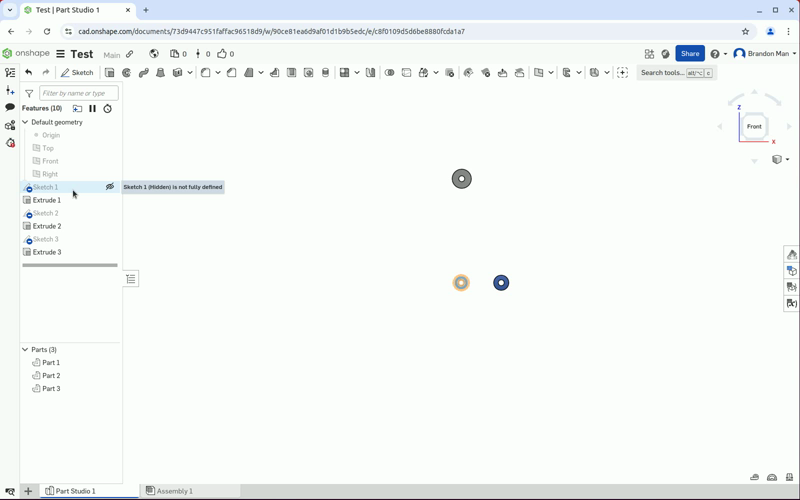
click(73, 189)
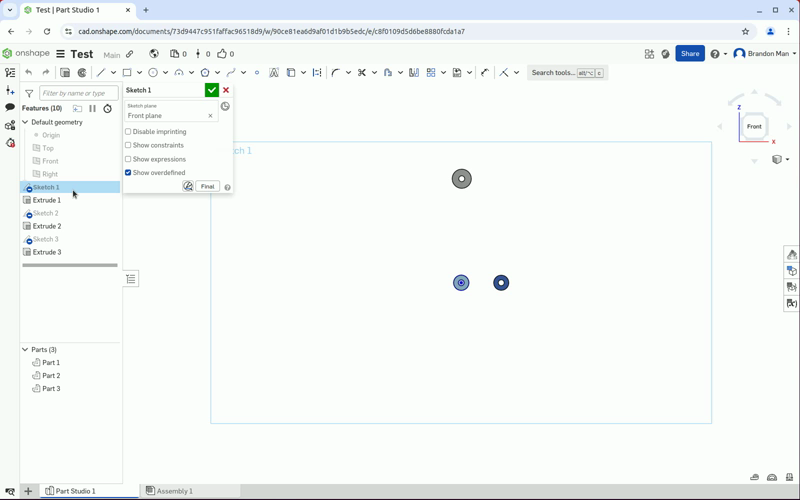
mouse_move(229, 92)
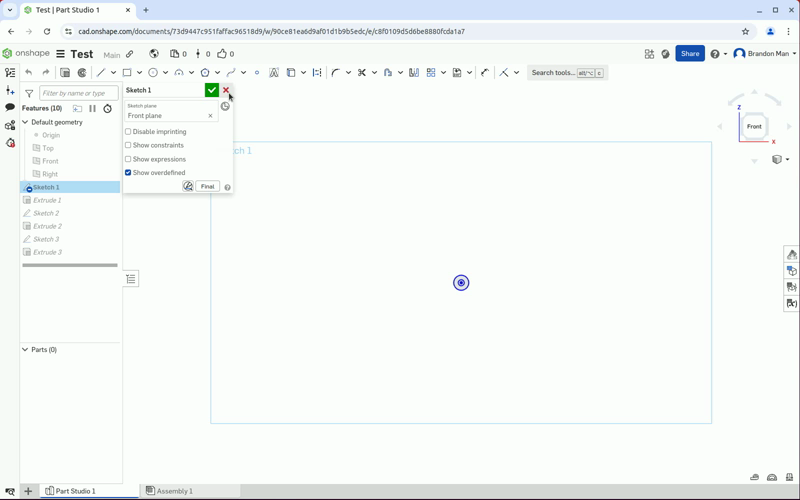
click(229, 92)
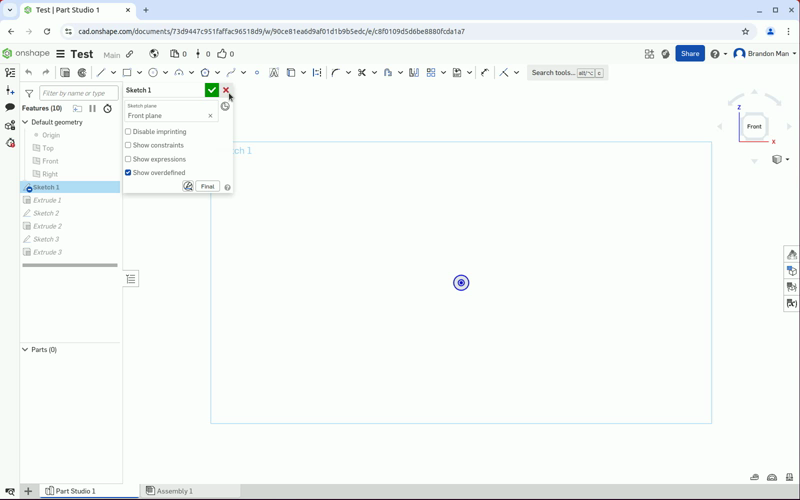
key(shift+s)
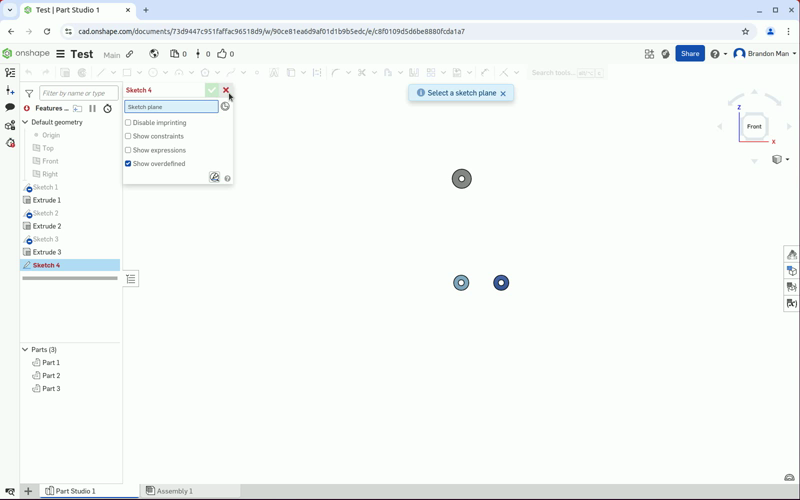
mouse_move(73, 163)
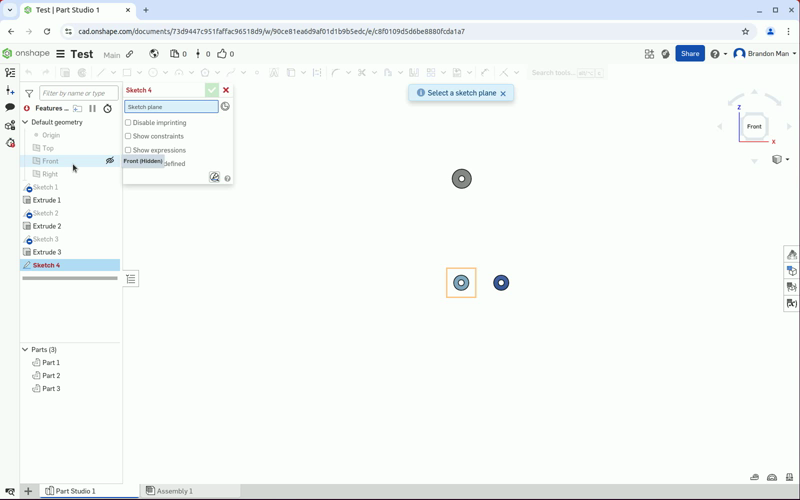
click(73, 163)
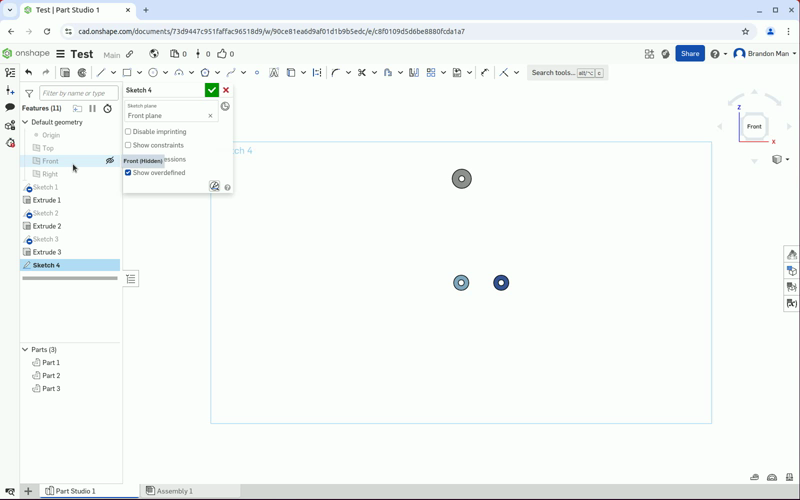
mouse_move(73, 352)
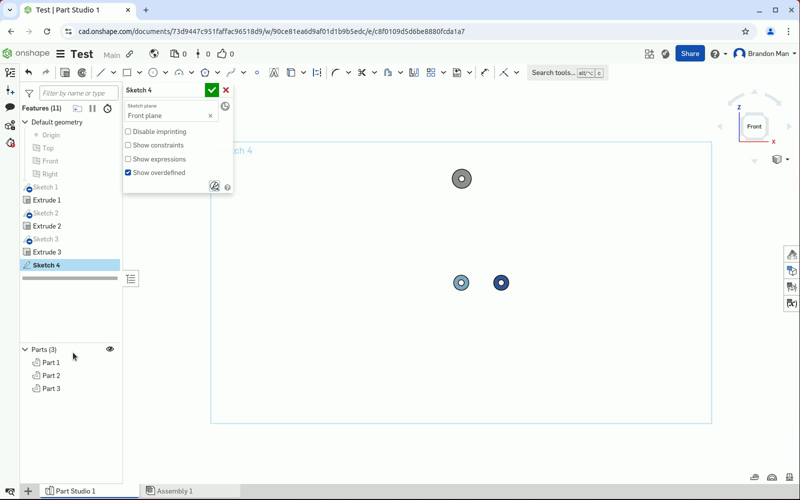
key(y)
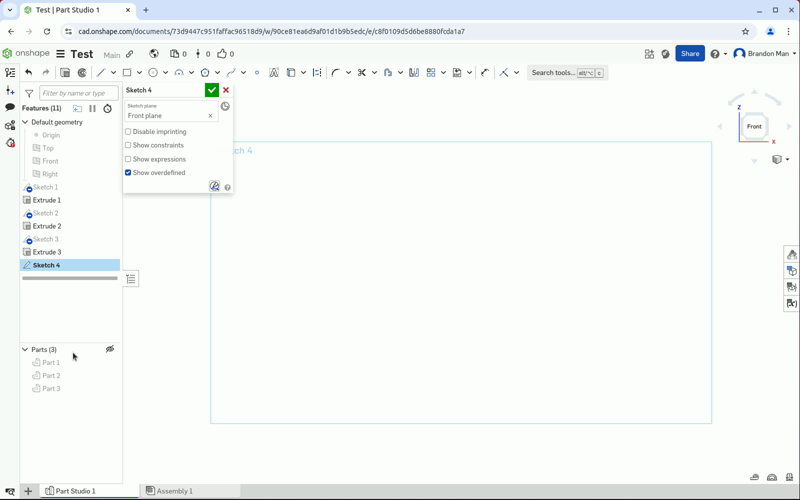
key(l)
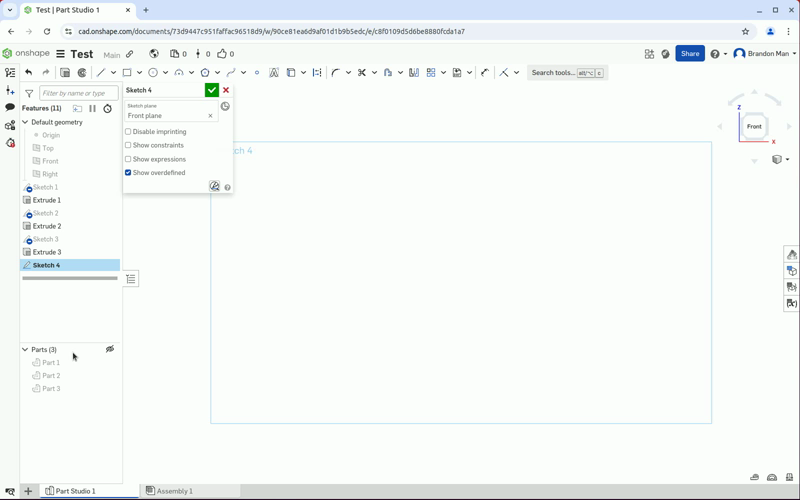
key_down(shift)
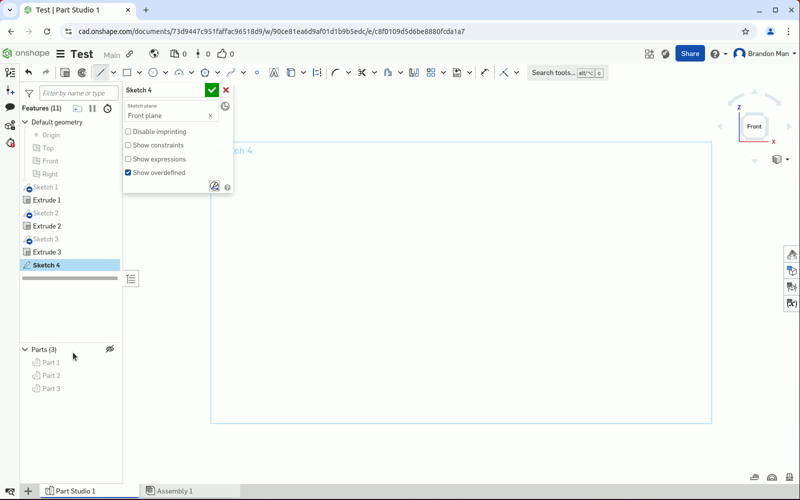
mouse_move(446, 226)
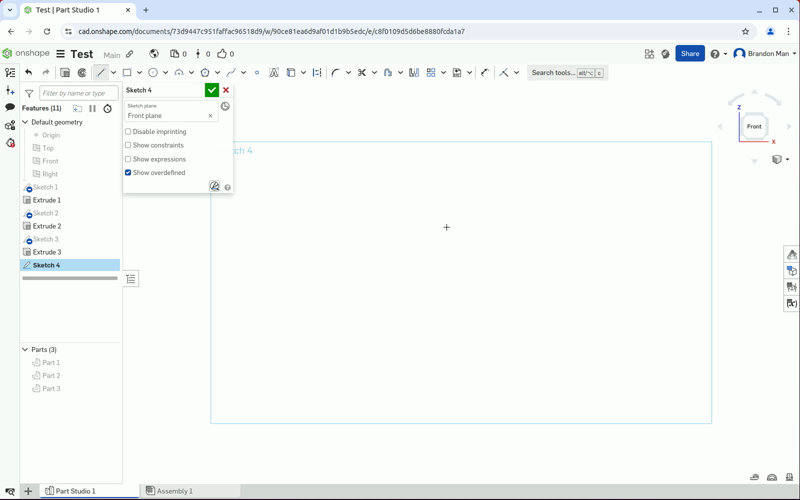
click(446, 226)
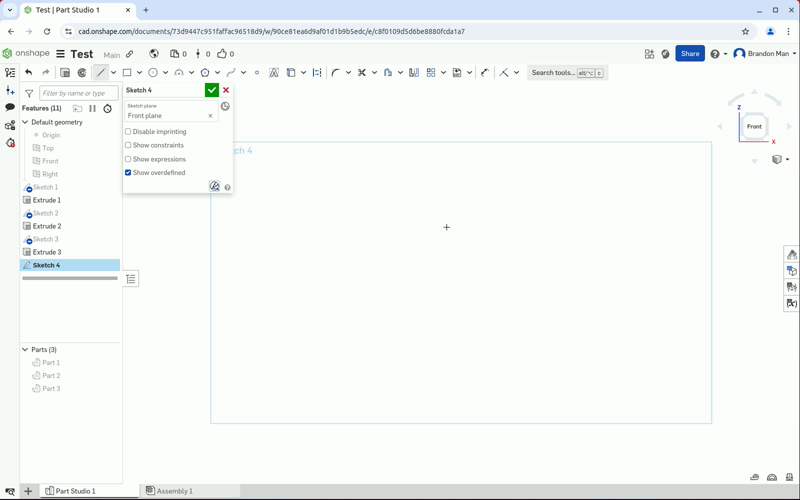
key_up(shift)
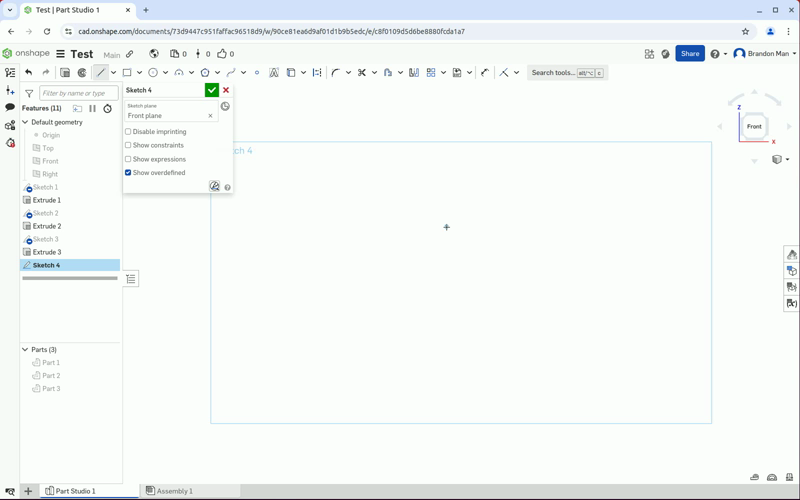
key_down(shift)
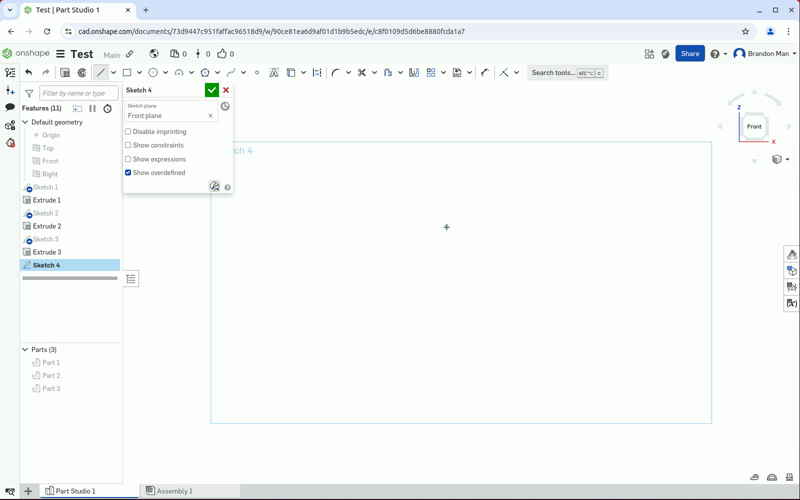
mouse_move(476, 226)
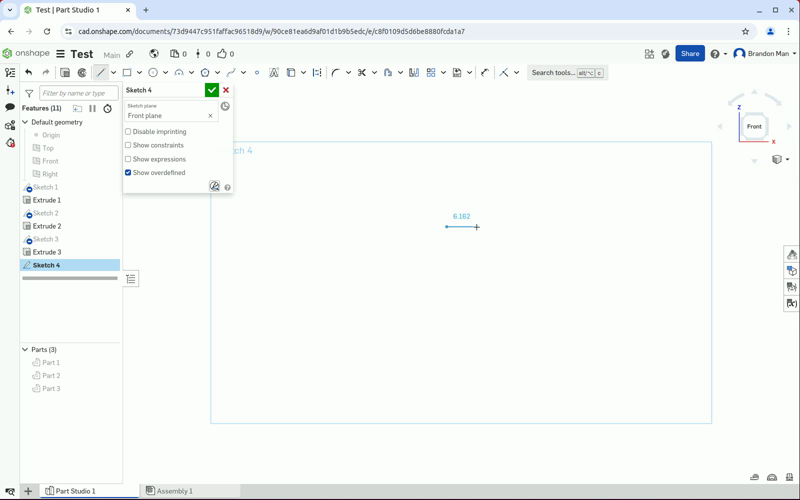
mouse_move(454, 282)
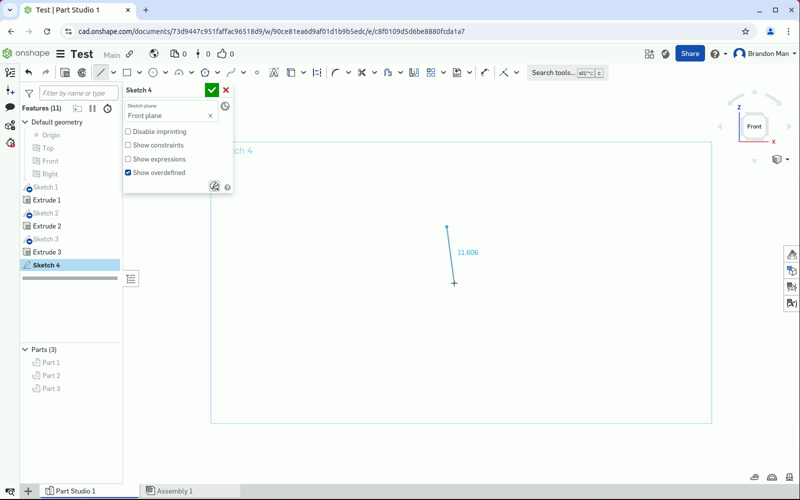
click(454, 282)
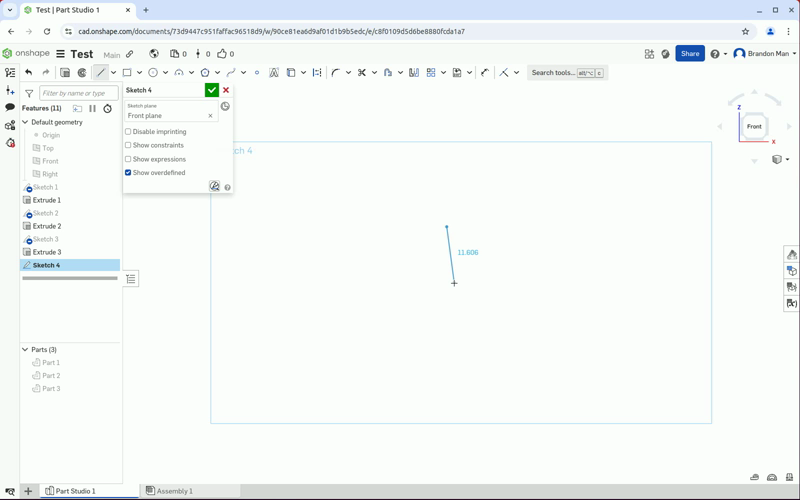
key_up(shift)
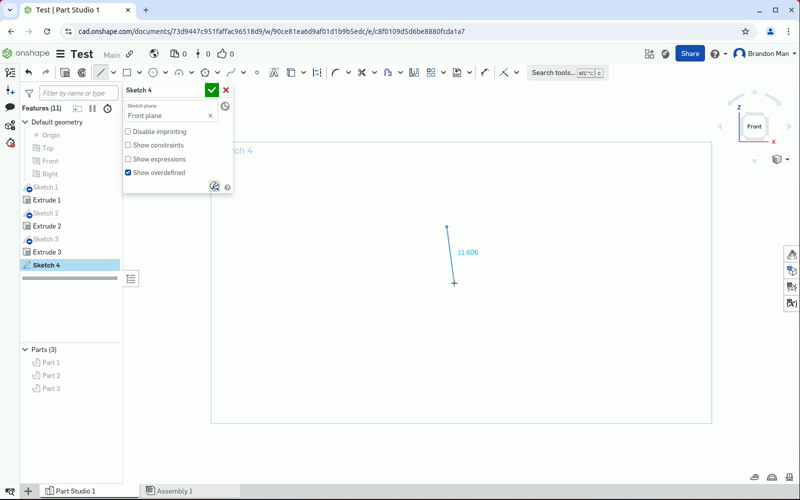
key(esc)
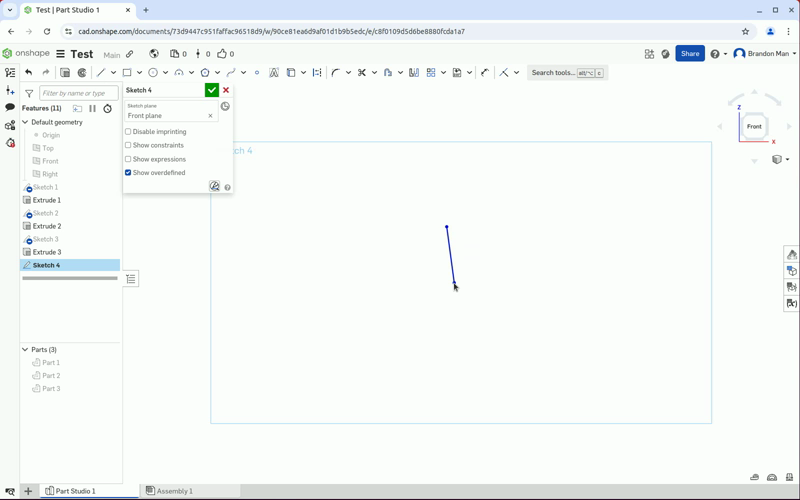
key(a)
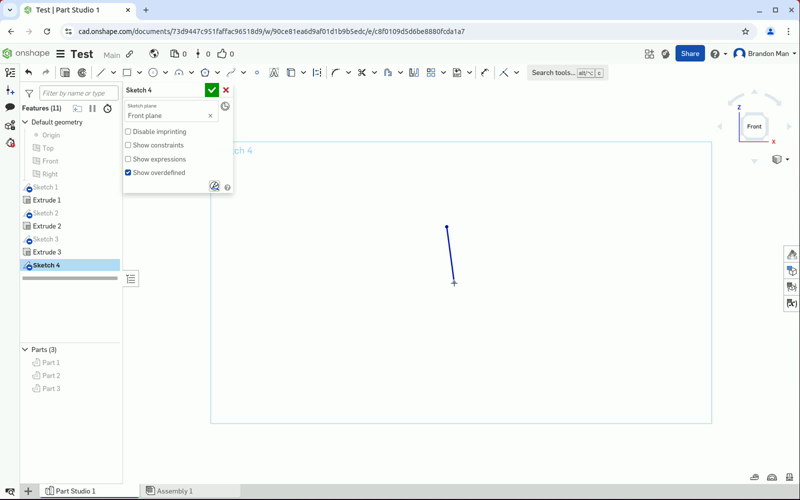
mouse_move(454, 282)
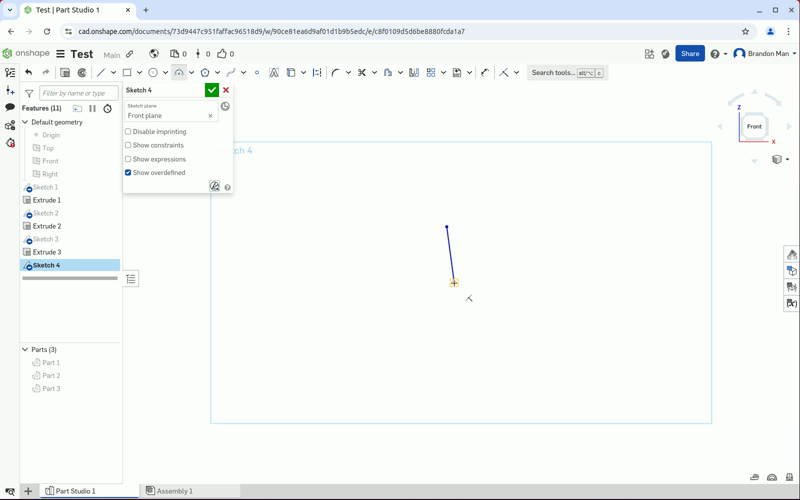
click(454, 282)
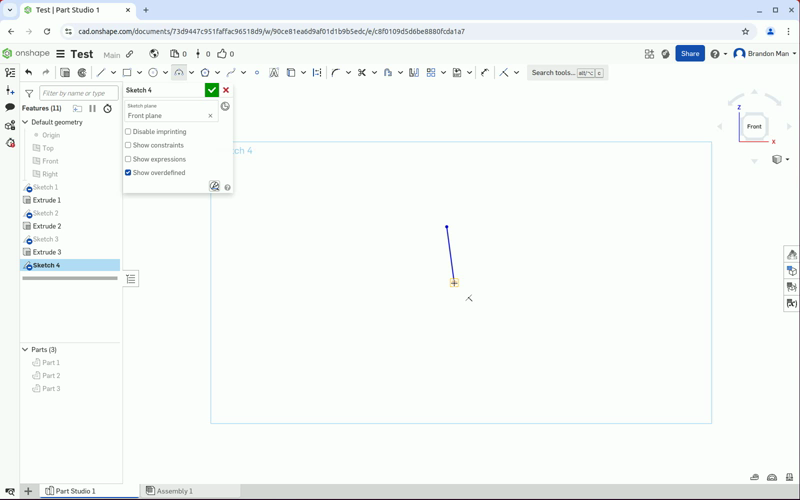
key_down(shift)
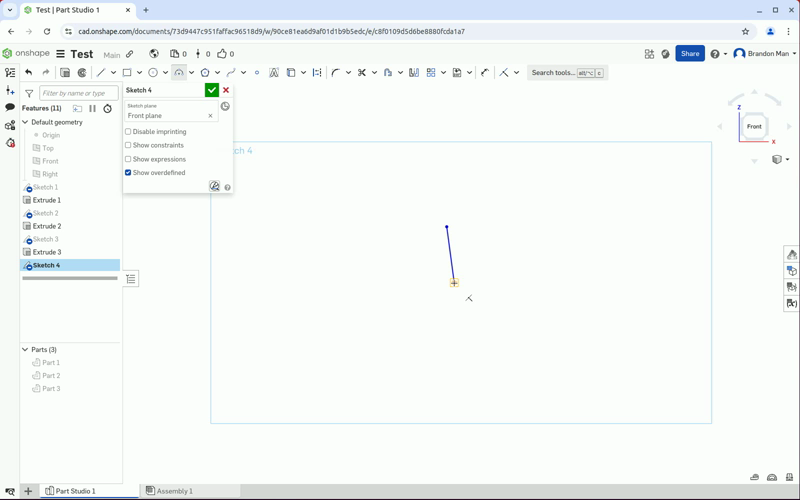
mouse_move(461, 290)
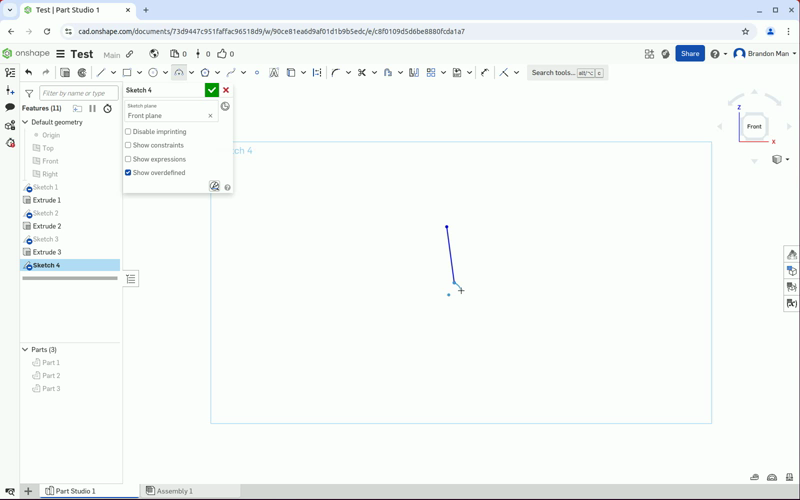
click(461, 290)
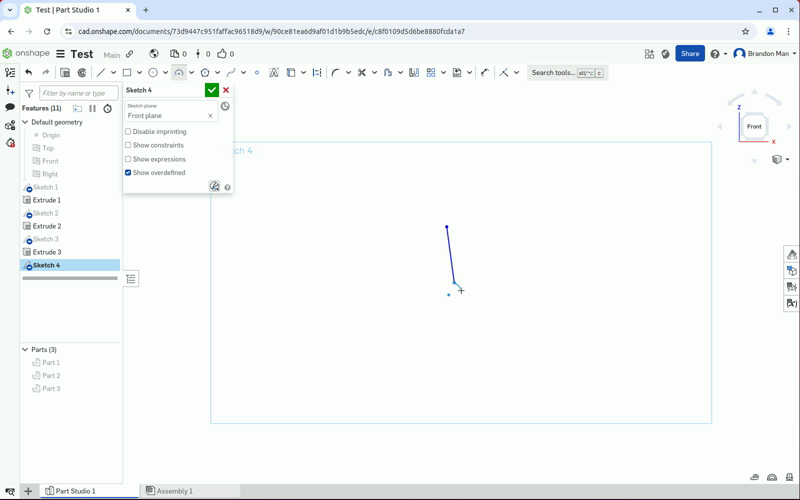
mouse_move(466, 277)
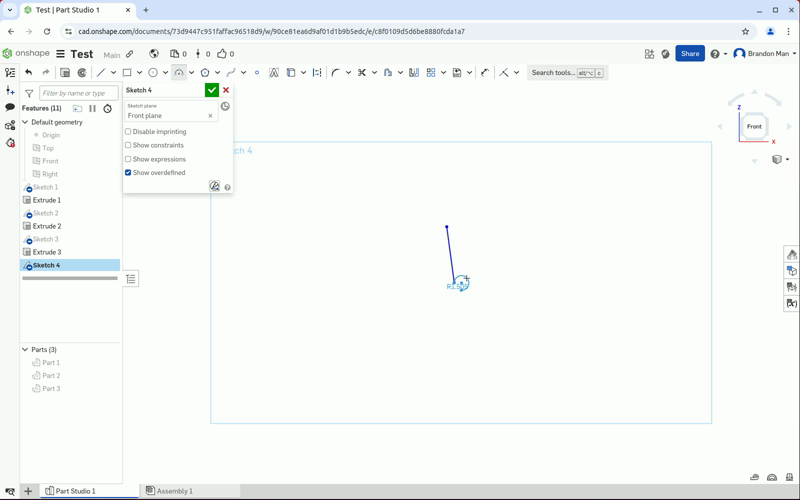
click(466, 277)
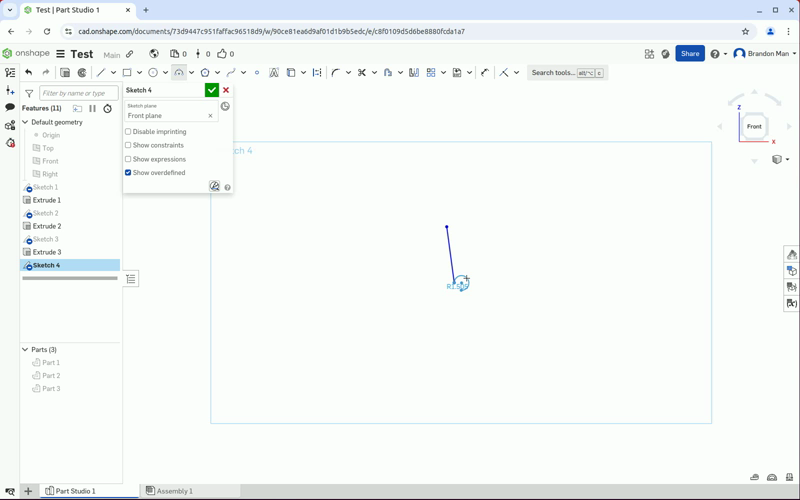
key_up(shift)
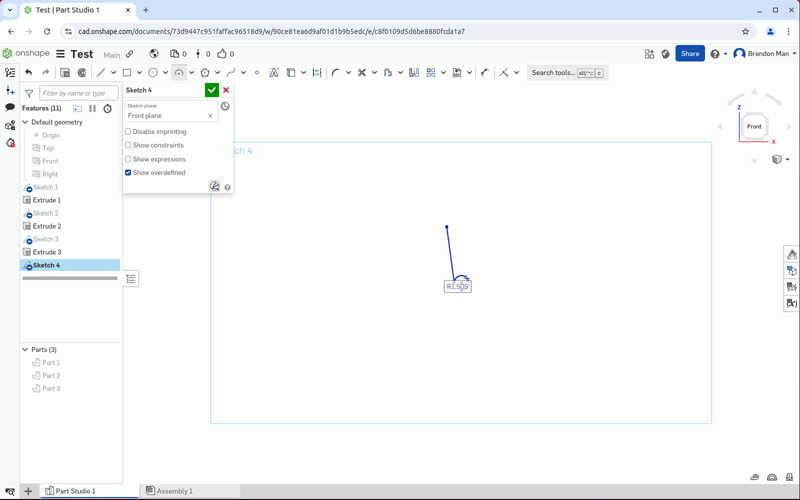
key(esc)
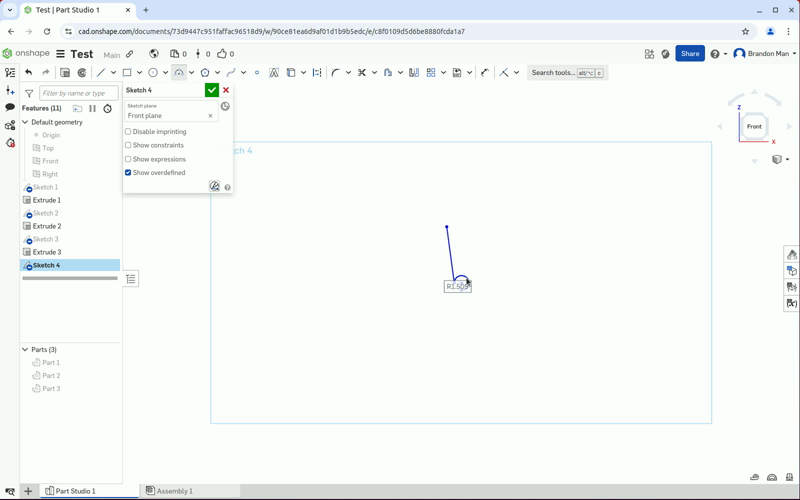
key(l)
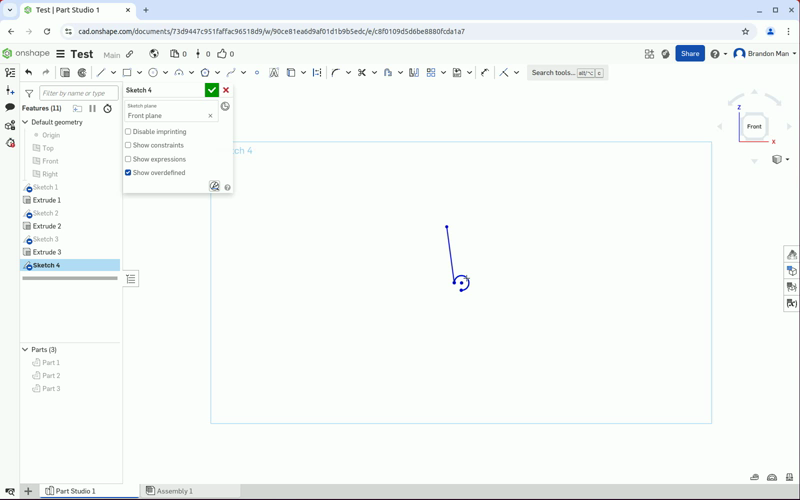
mouse_move(461, 290)
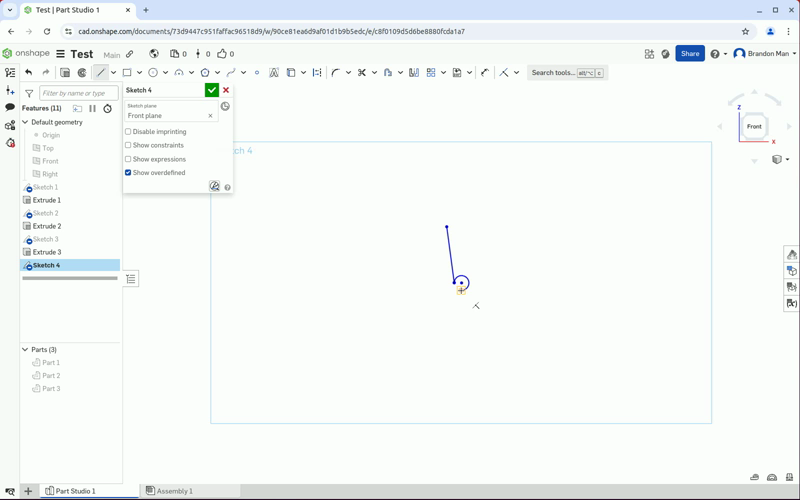
click(461, 290)
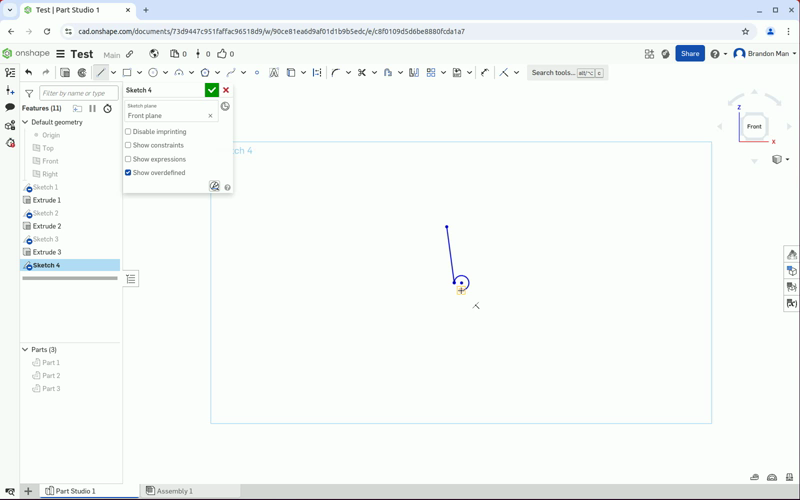
key_down(shift)
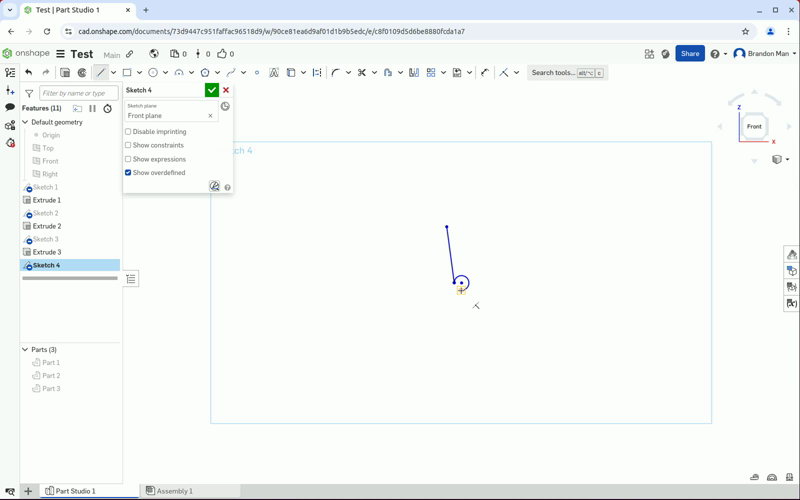
mouse_move(491, 290)
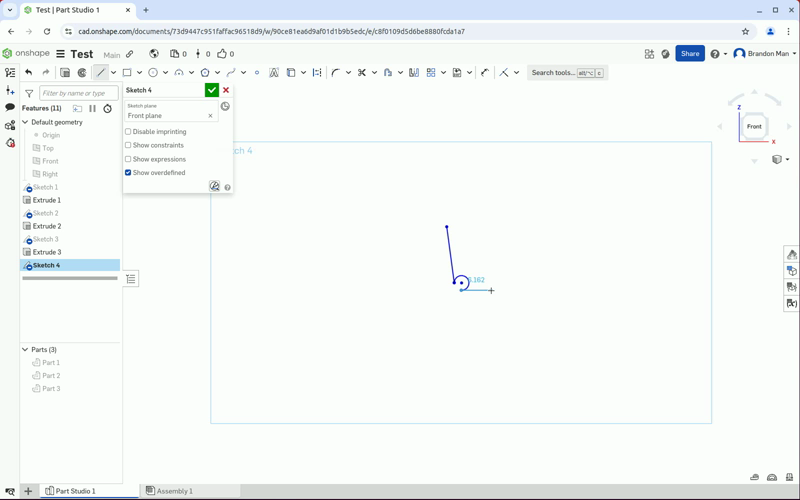
mouse_move(501, 290)
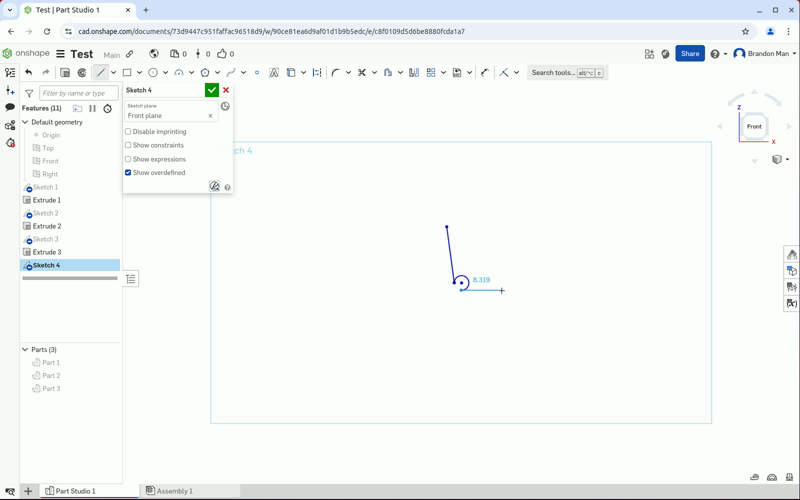
click(501, 290)
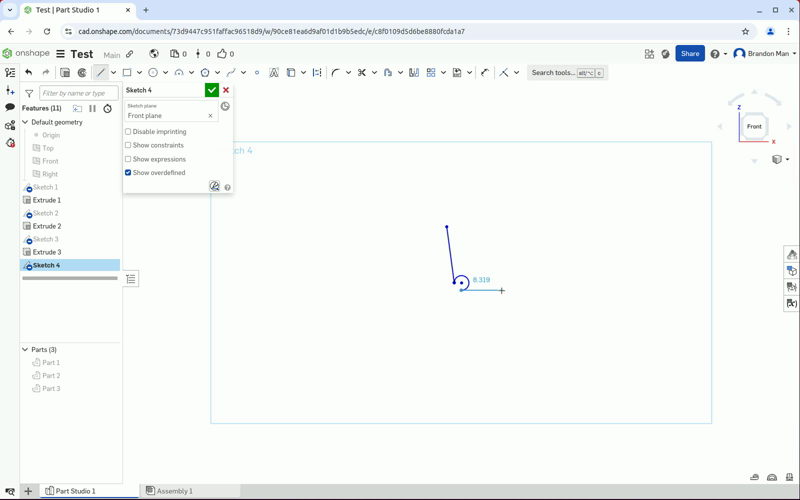
key_up(shift)
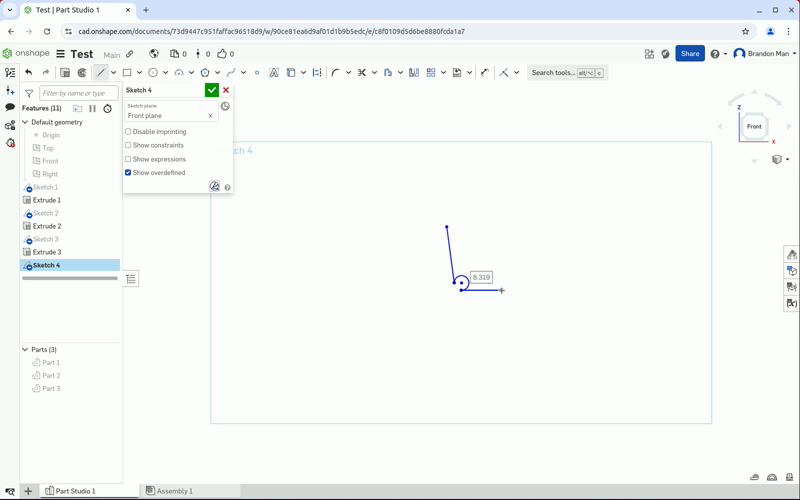
key(esc)
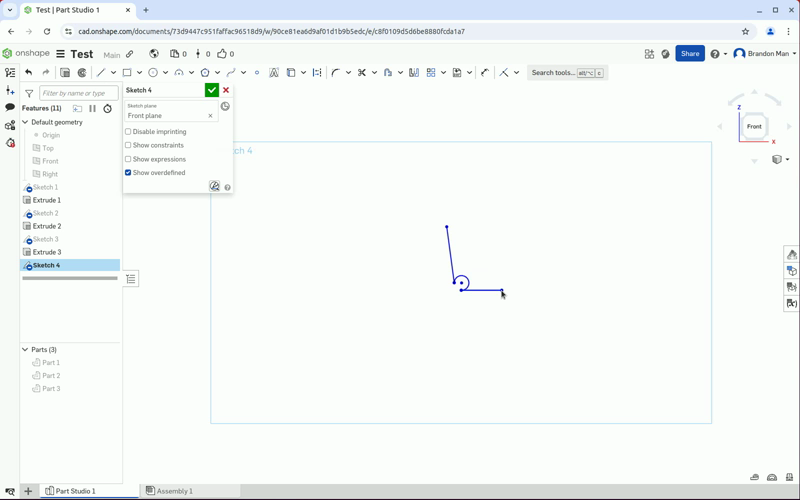
key(a)
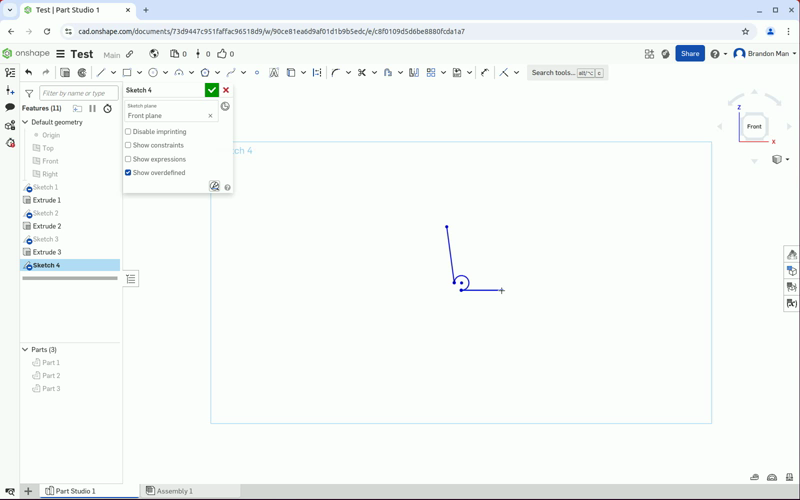
mouse_move(501, 290)
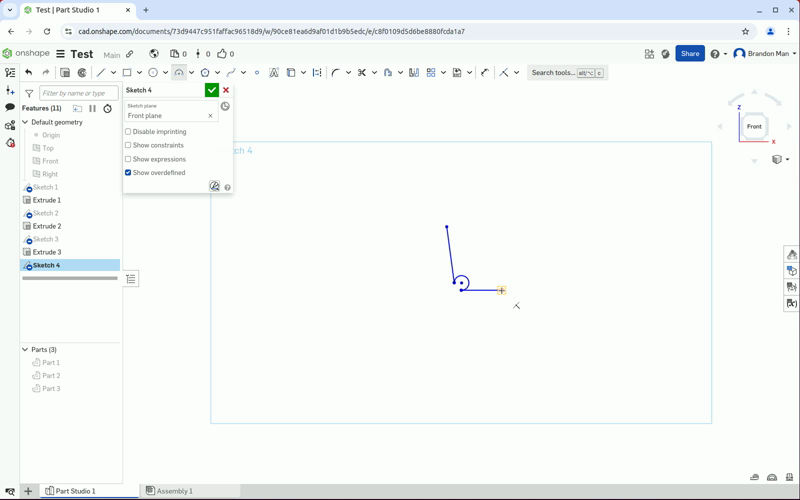
click(501, 290)
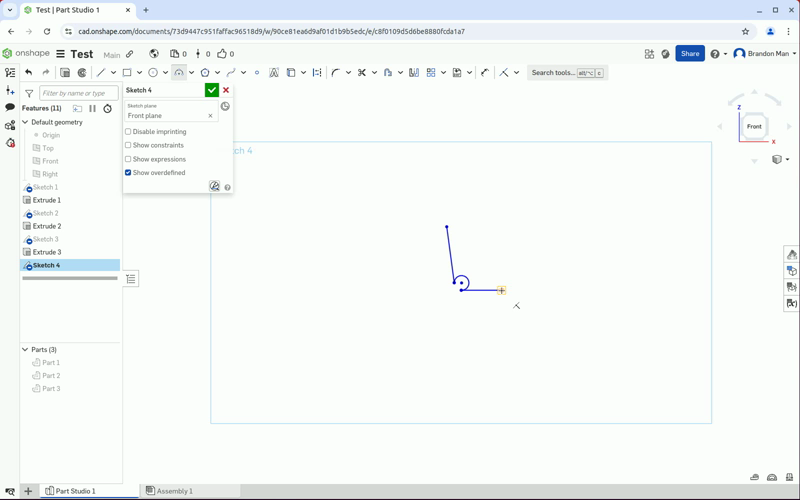
key_down(shift)
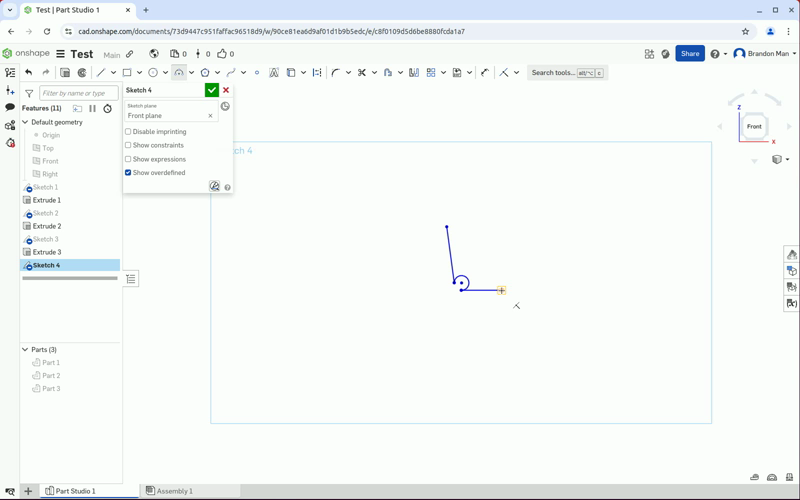
mouse_move(501, 275)
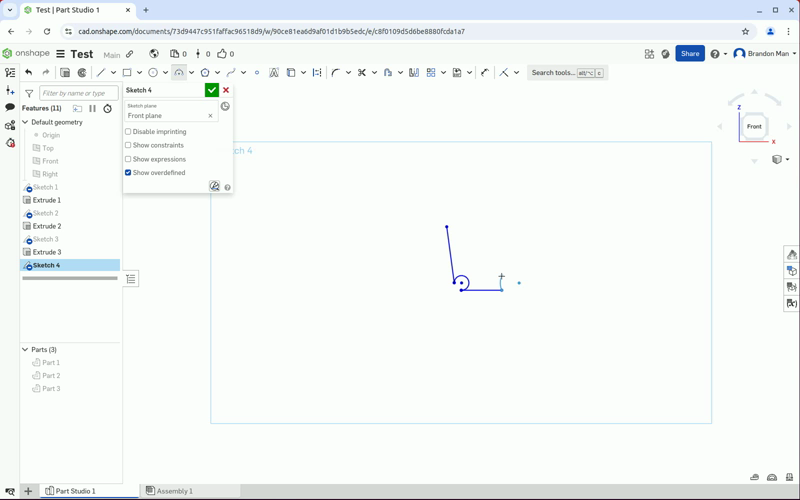
click(501, 275)
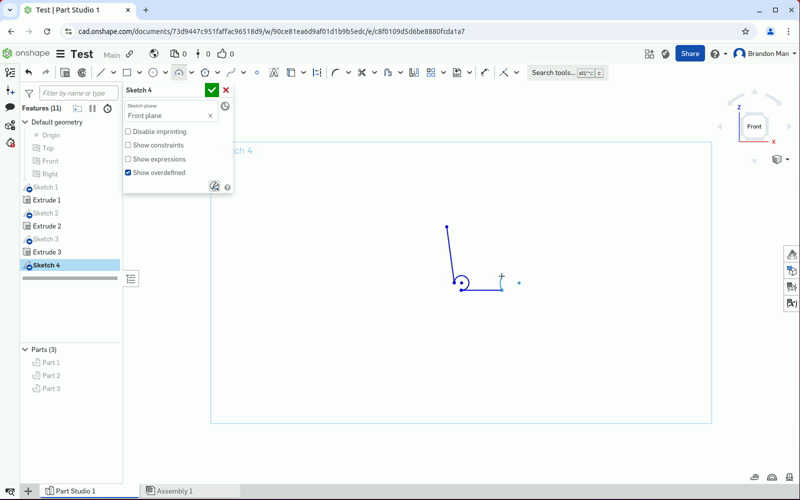
mouse_move(494, 282)
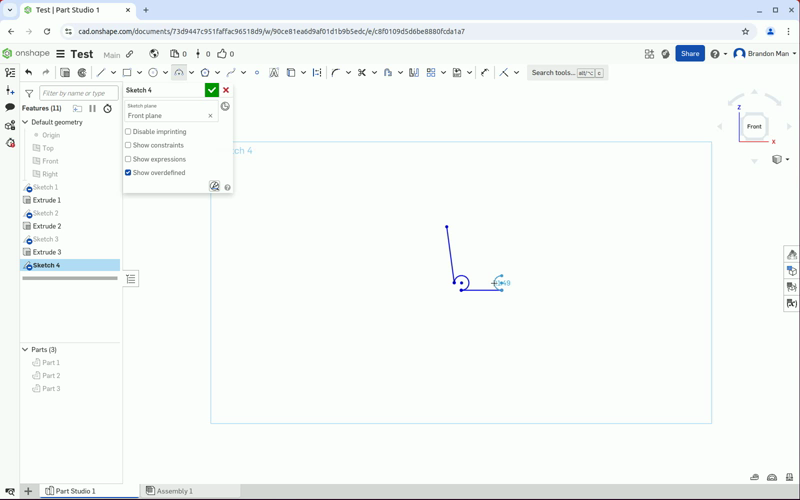
click(494, 282)
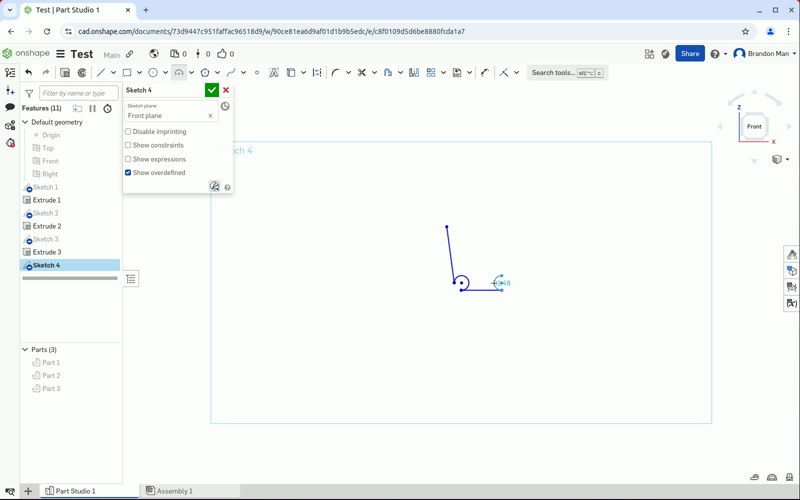
key_up(shift)
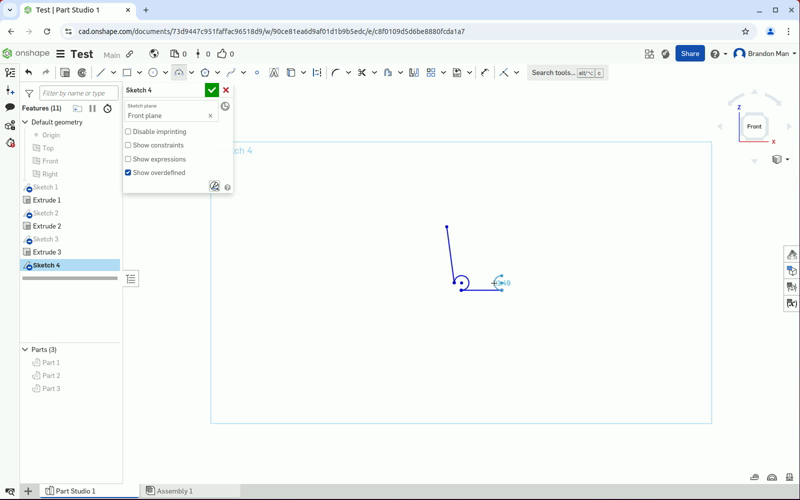
key(esc)
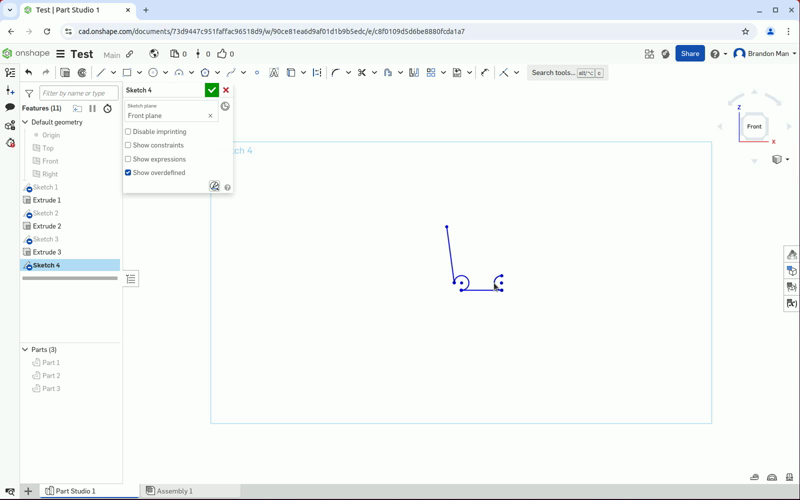
key(l)
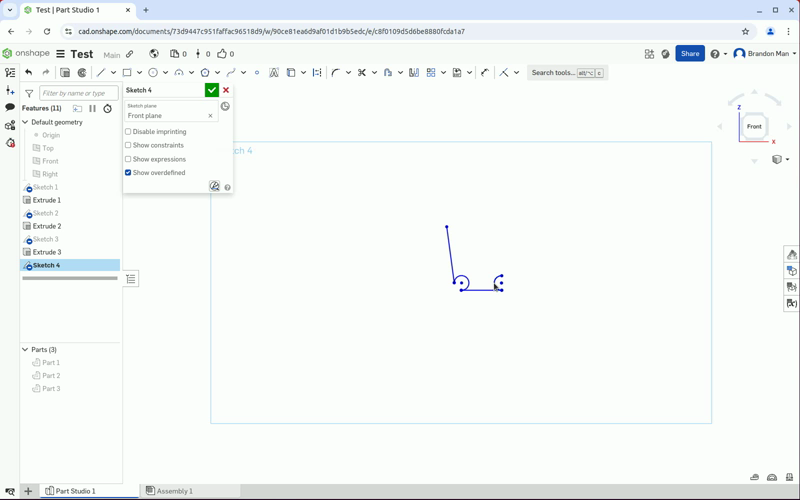
mouse_move(501, 275)
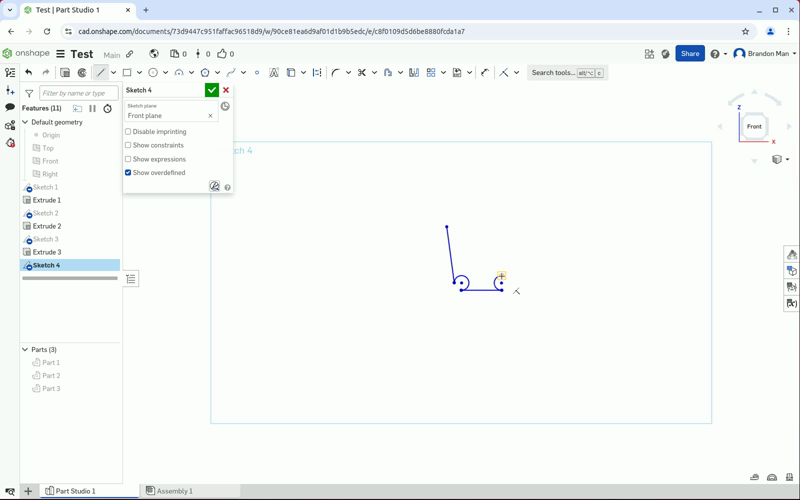
click(501, 275)
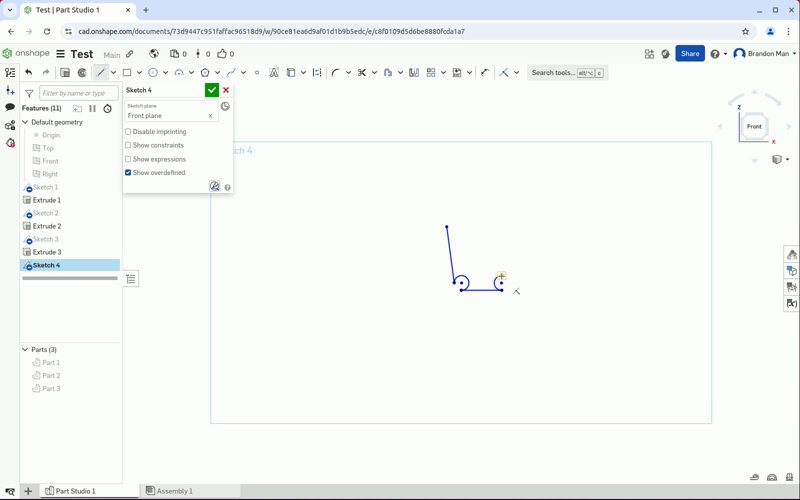
key_down(shift)
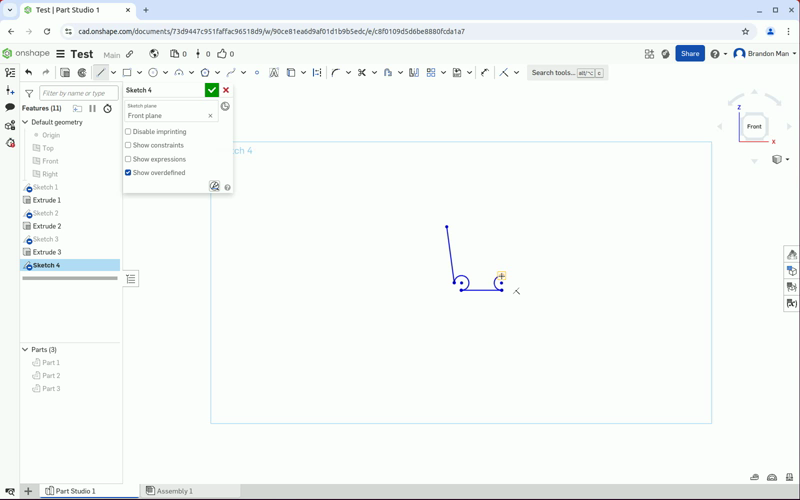
mouse_move(531, 275)
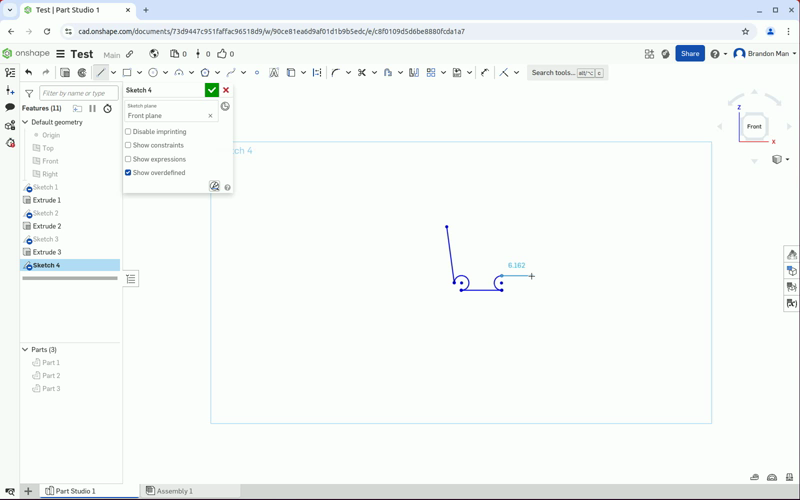
mouse_move(478, 276)
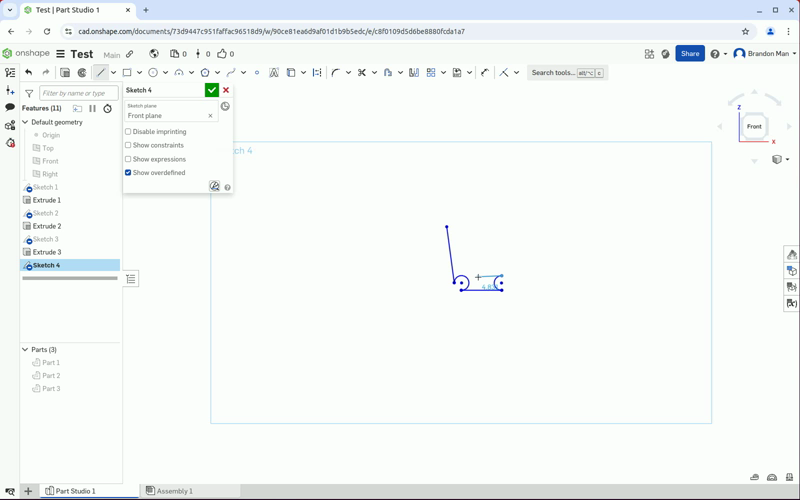
click(478, 276)
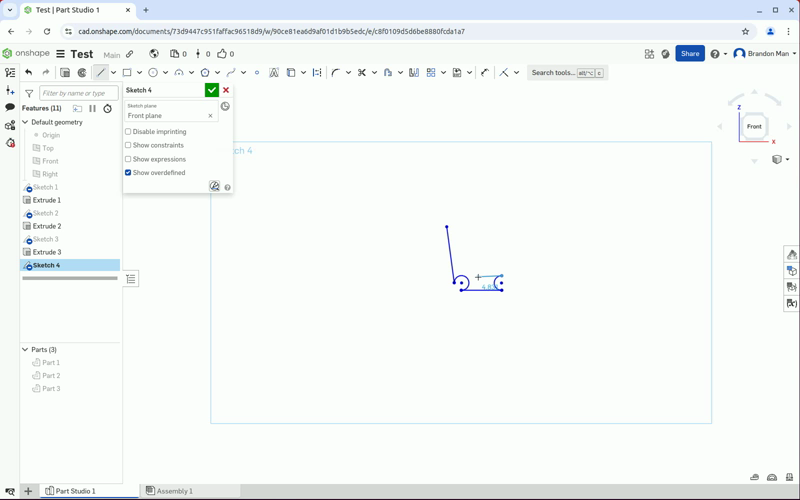
key_up(shift)
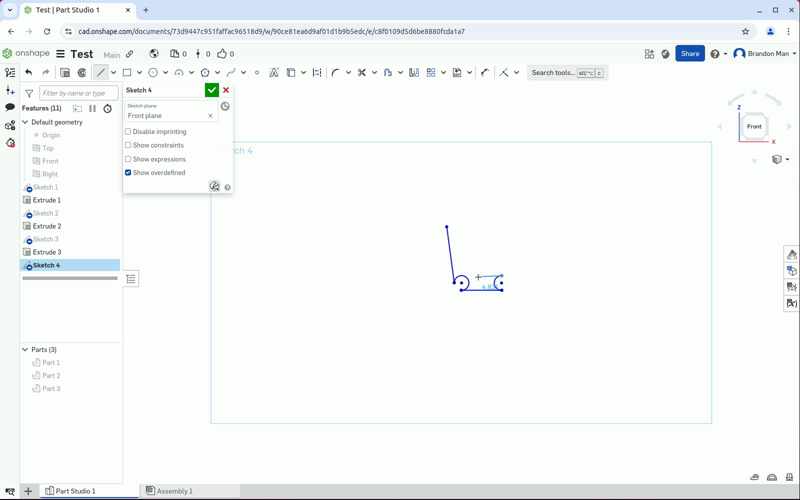
key(esc)
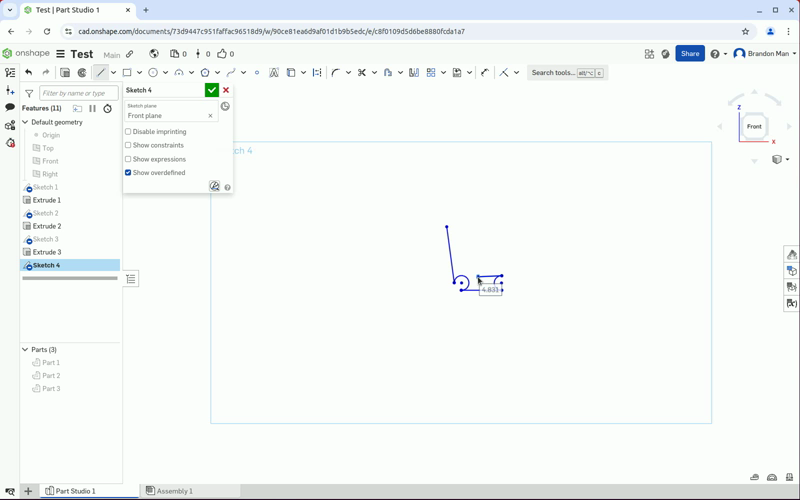
key(a)
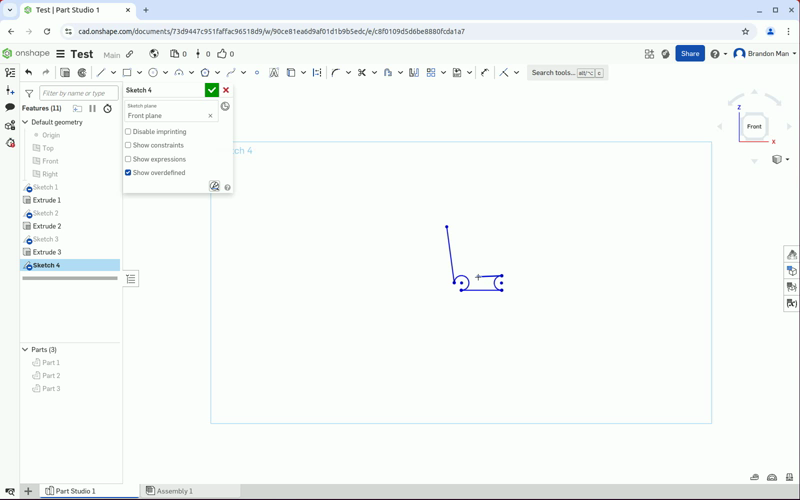
mouse_move(478, 276)
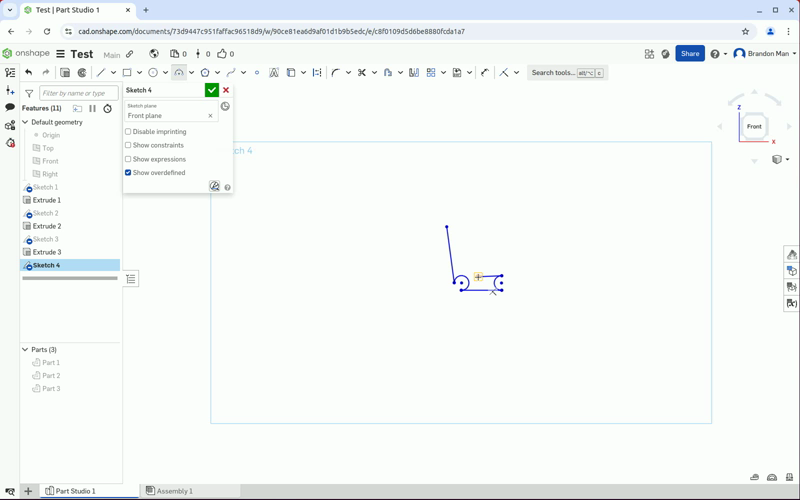
click(478, 276)
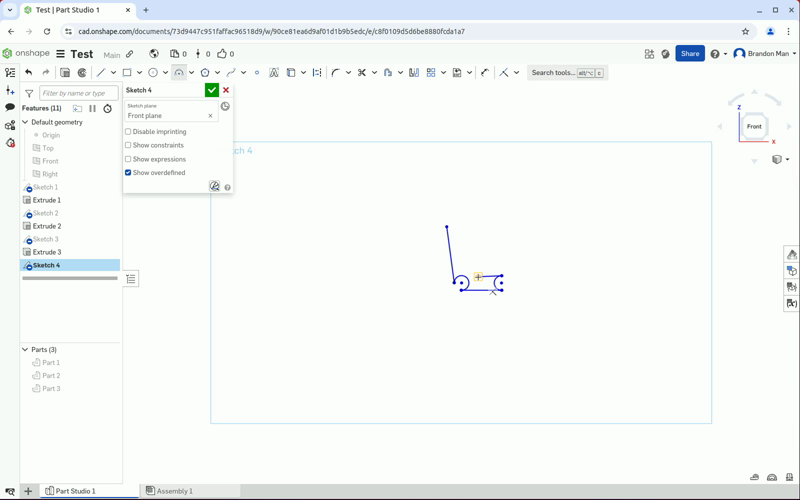
key_down(shift)
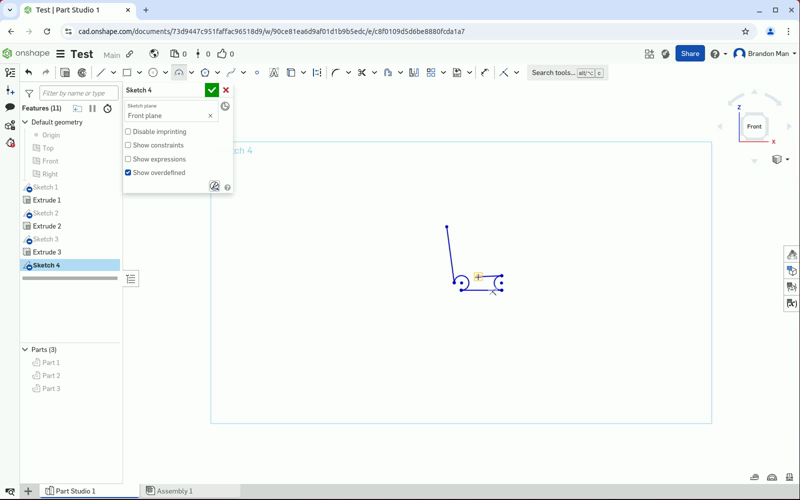
mouse_move(470, 268)
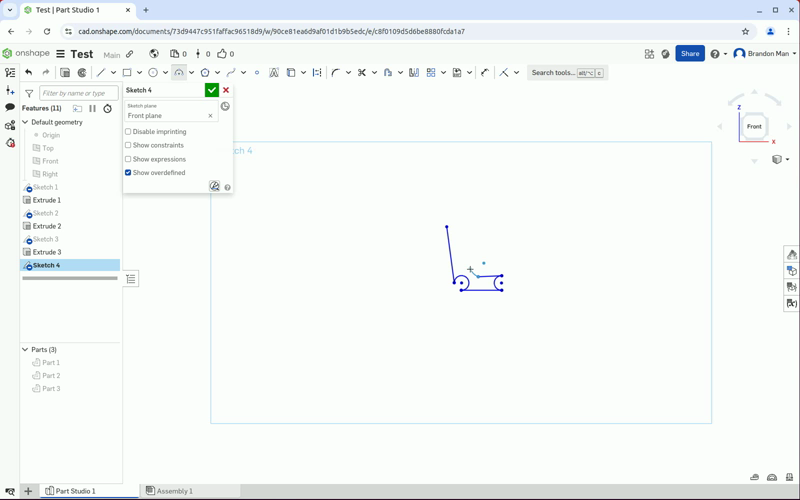
click(470, 268)
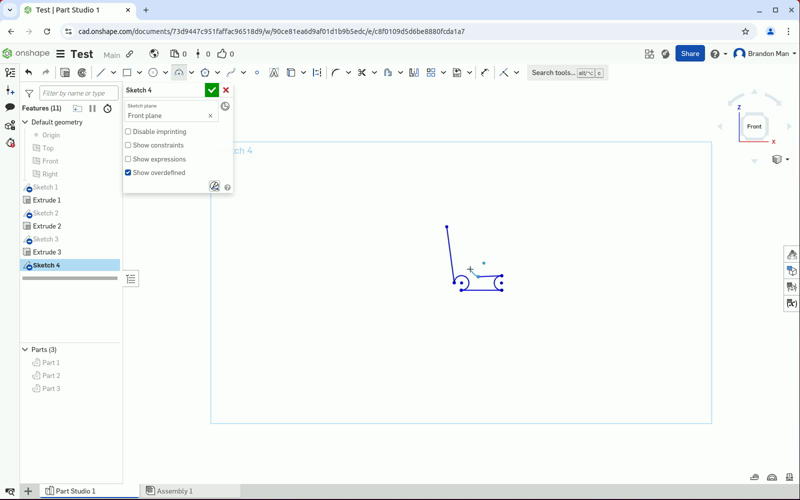
mouse_move(472, 274)
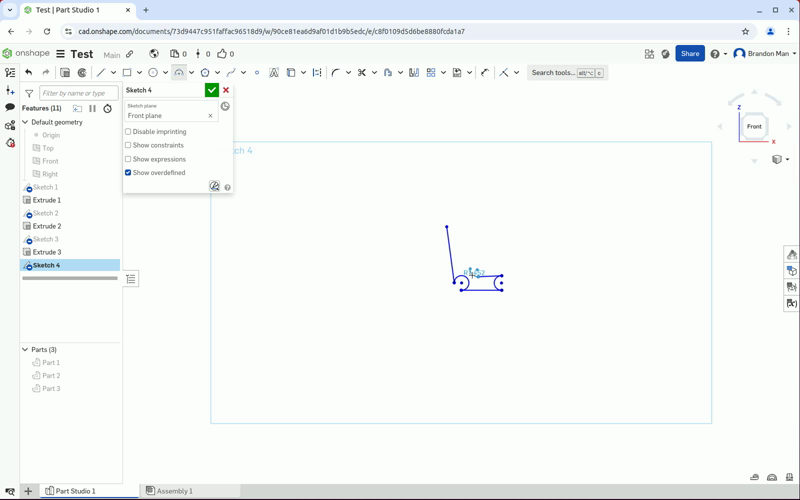
click(472, 274)
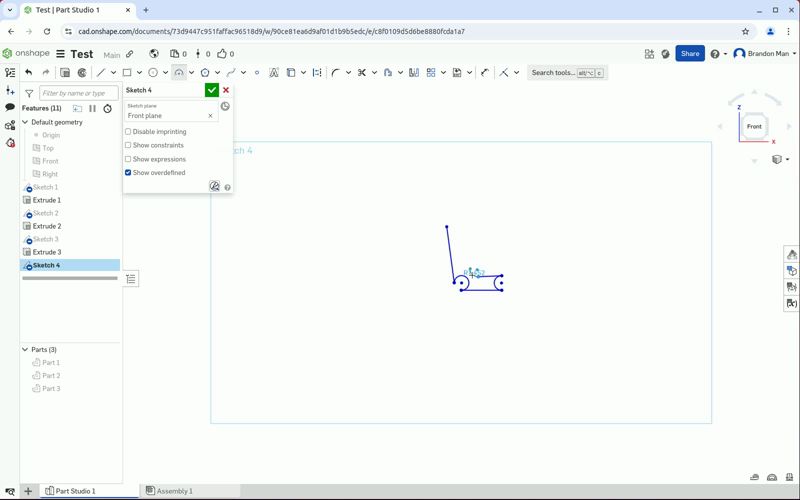
key_up(shift)
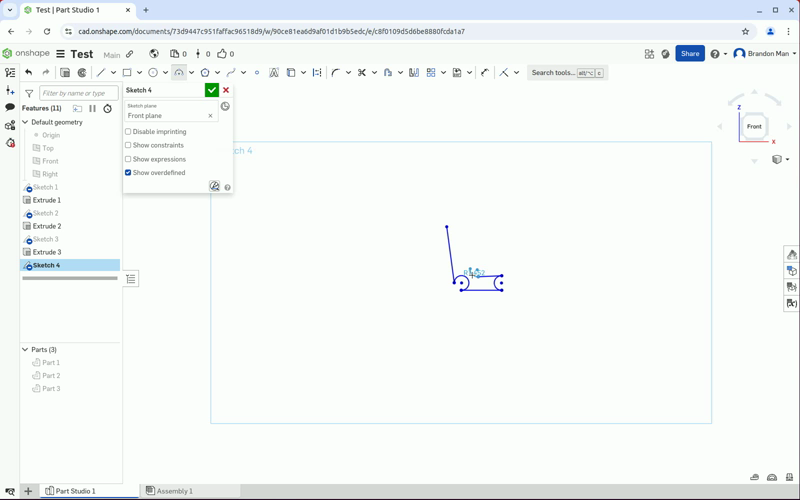
key(esc)
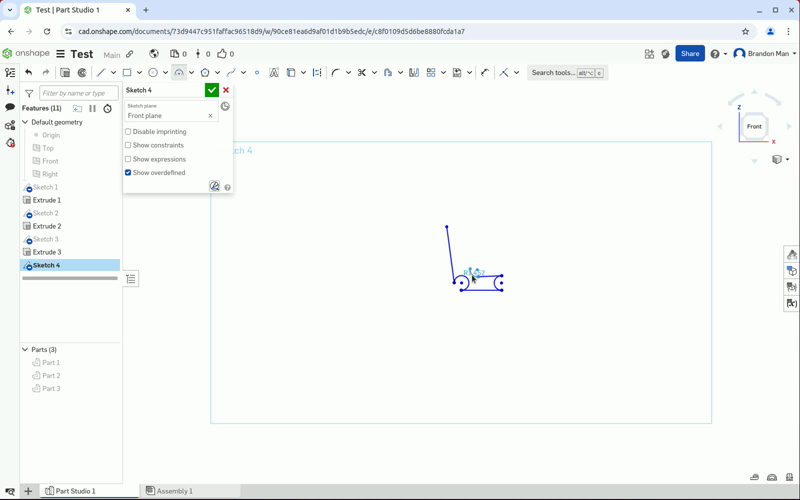
key(l)
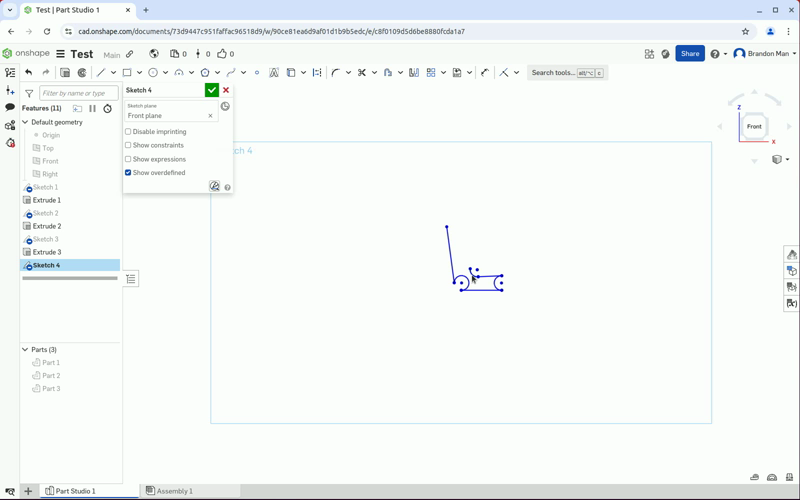
mouse_move(470, 268)
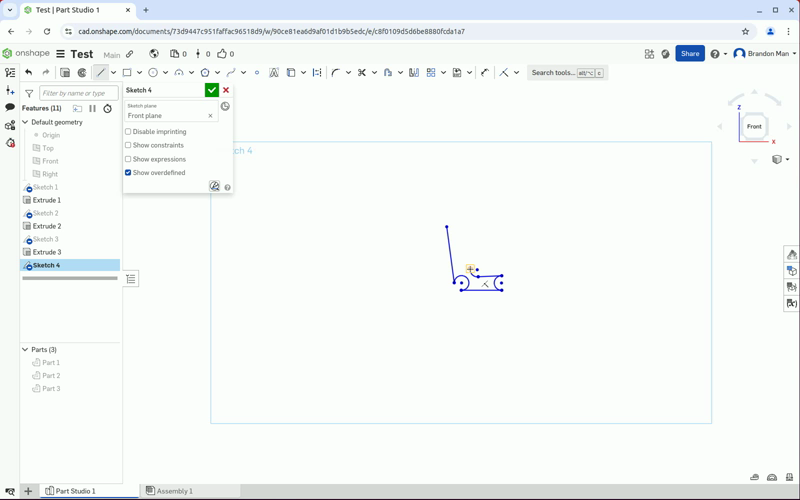
click(470, 268)
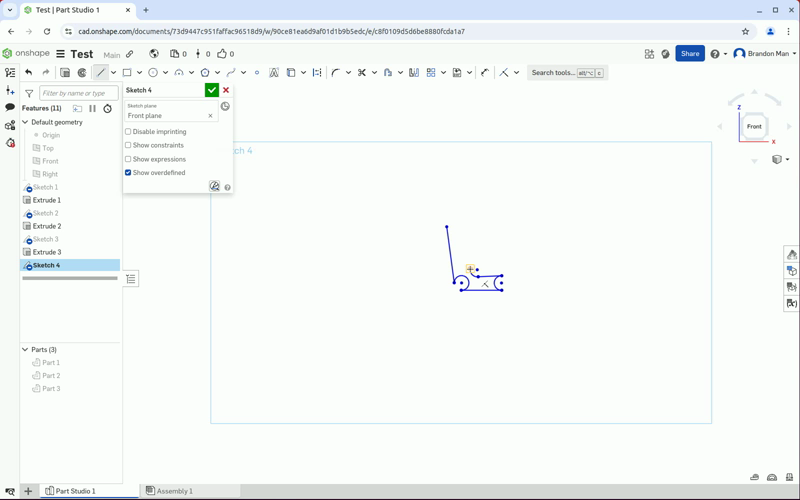
key_down(shift)
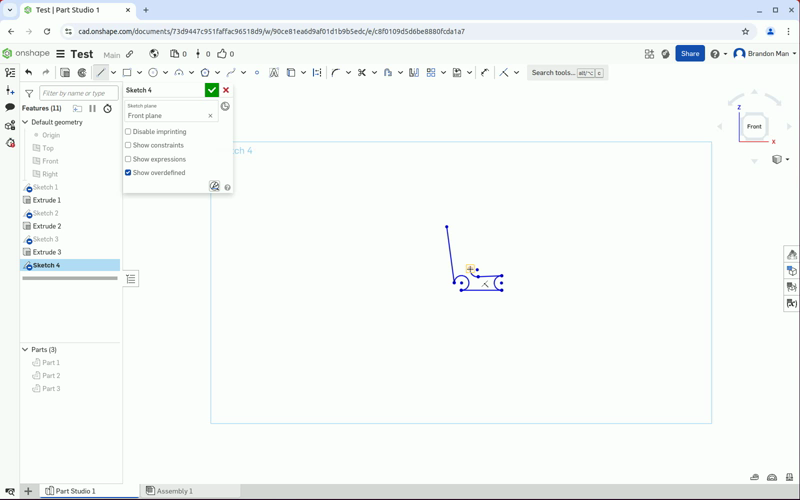
mouse_move(500, 268)
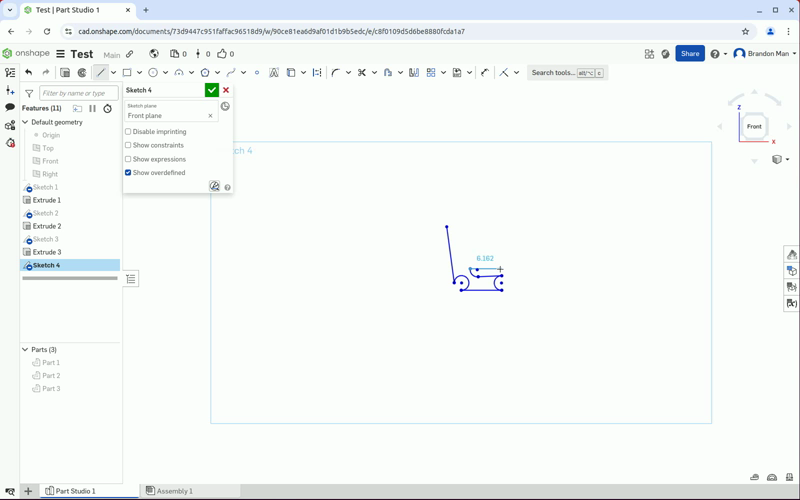
mouse_move(475, 226)
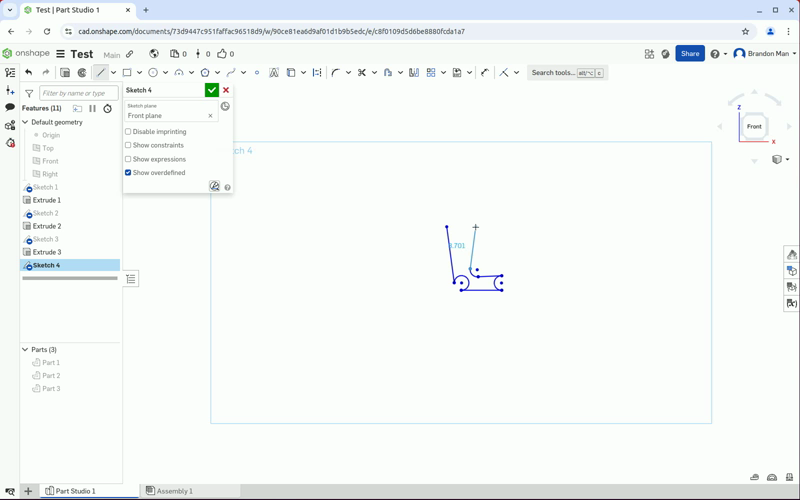
click(475, 226)
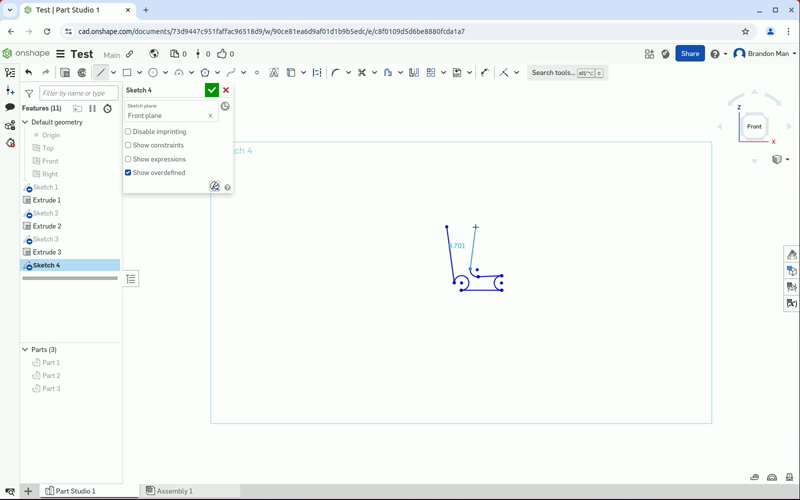
key_up(shift)
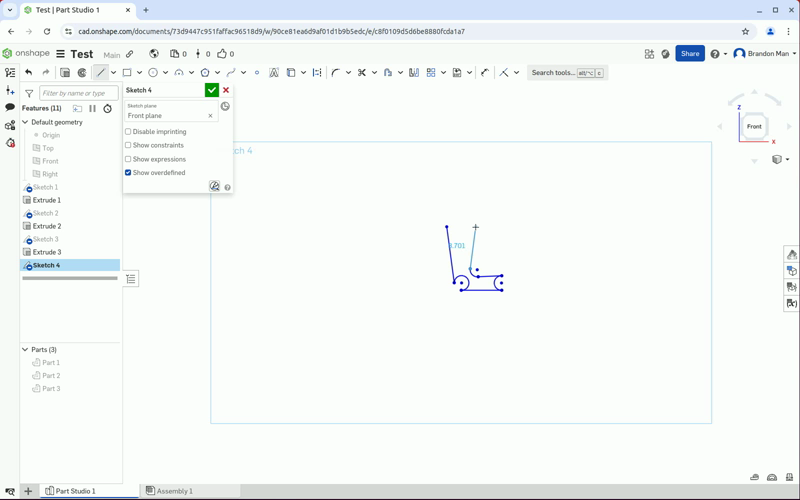
key(esc)
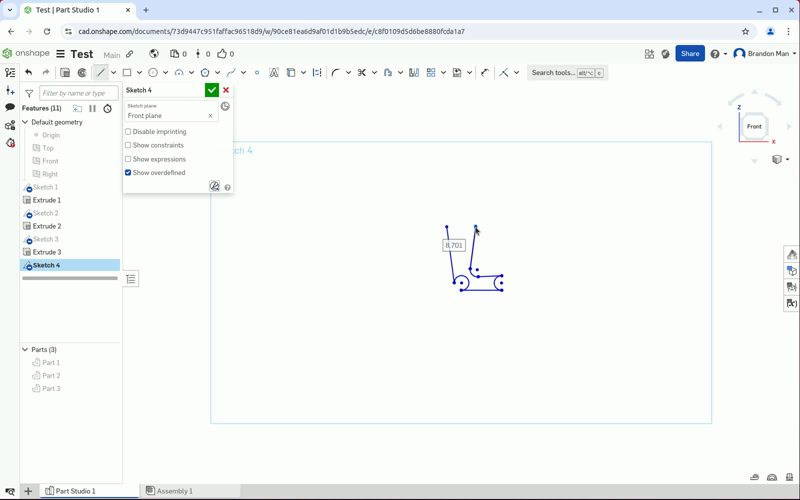
key(a)
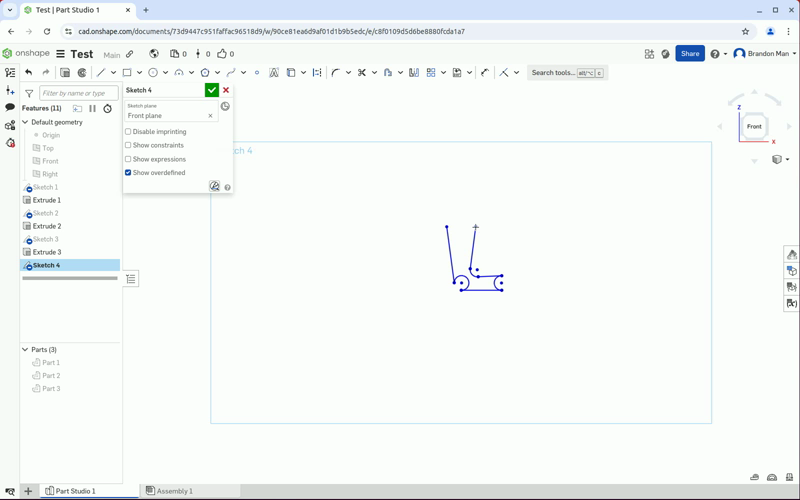
mouse_move(475, 226)
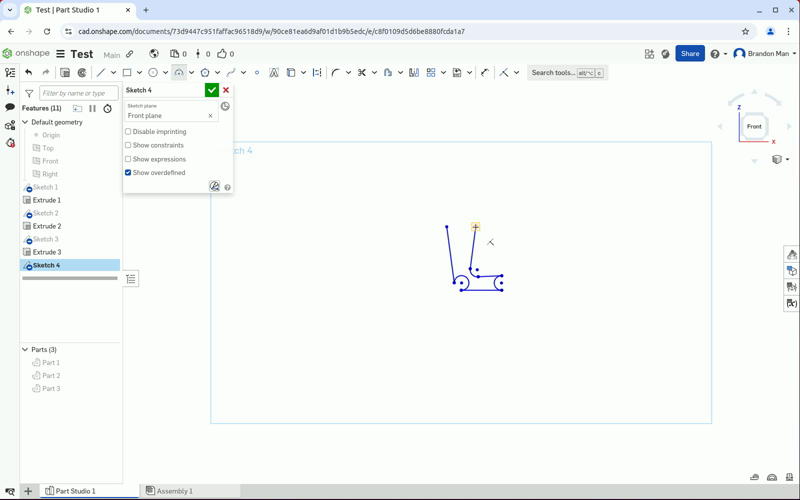
click(475, 226)
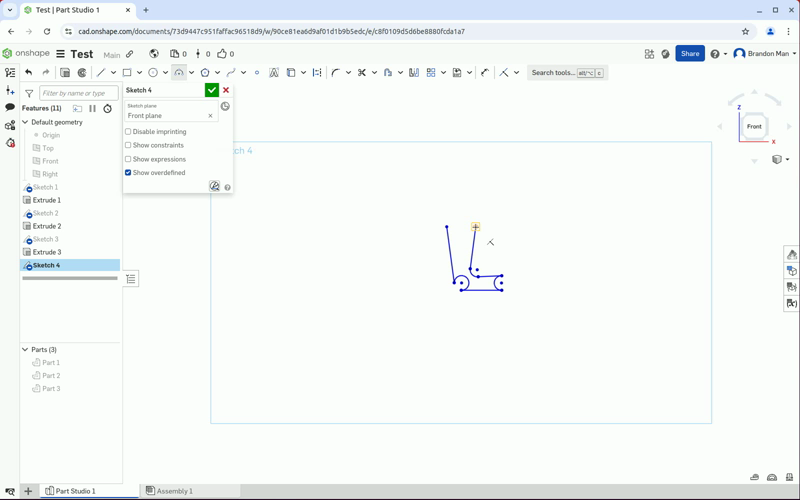
mouse_move(446, 226)
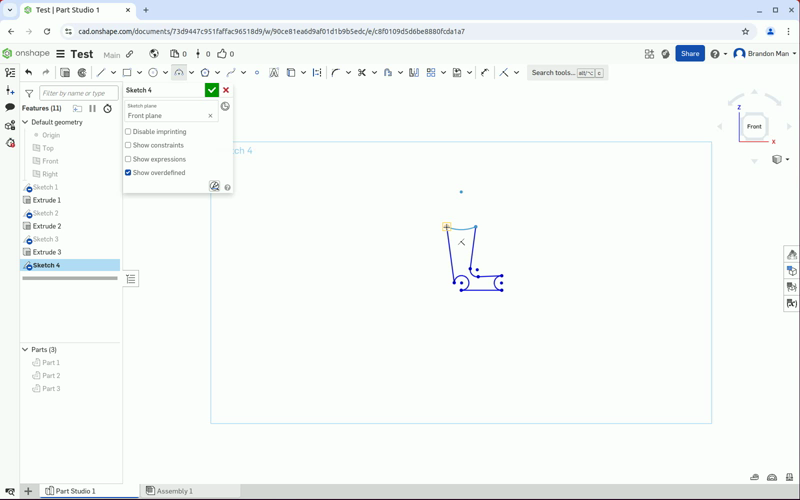
click(446, 226)
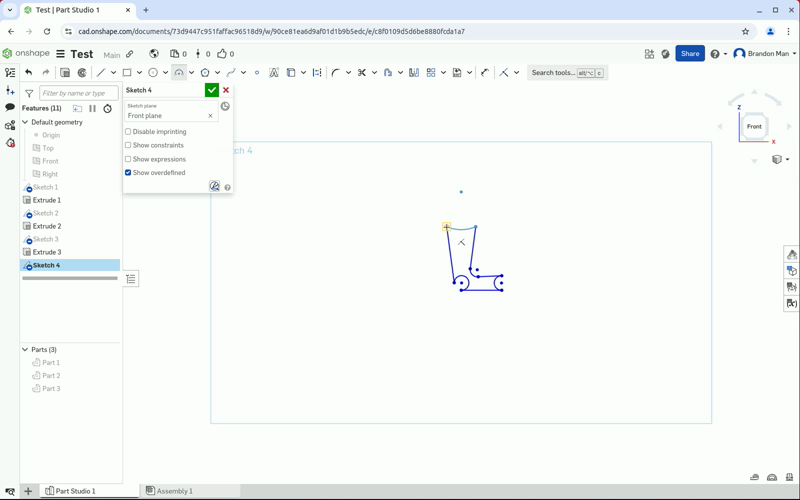
key_down(shift)
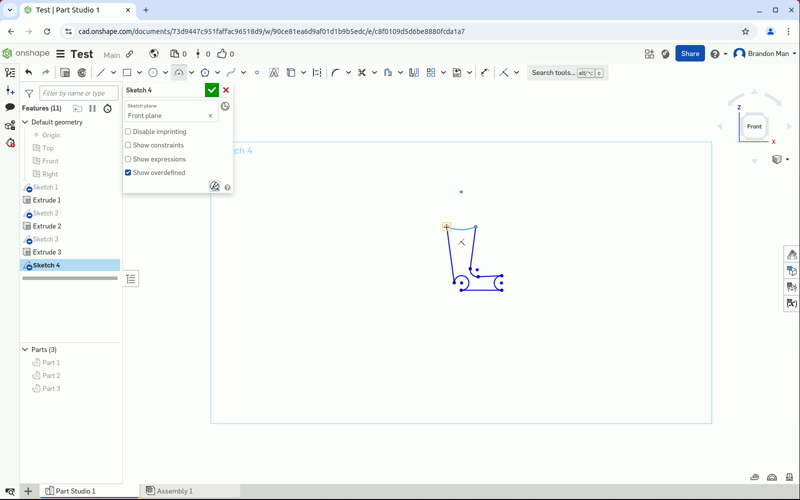
mouse_move(461, 239)
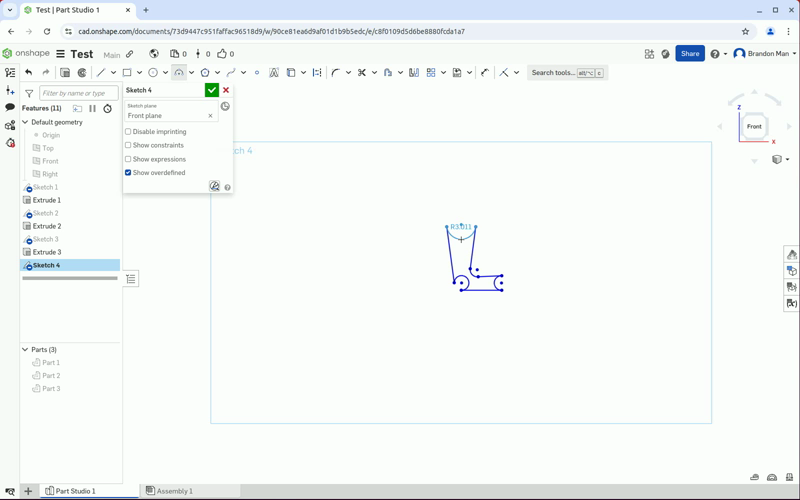
click(461, 239)
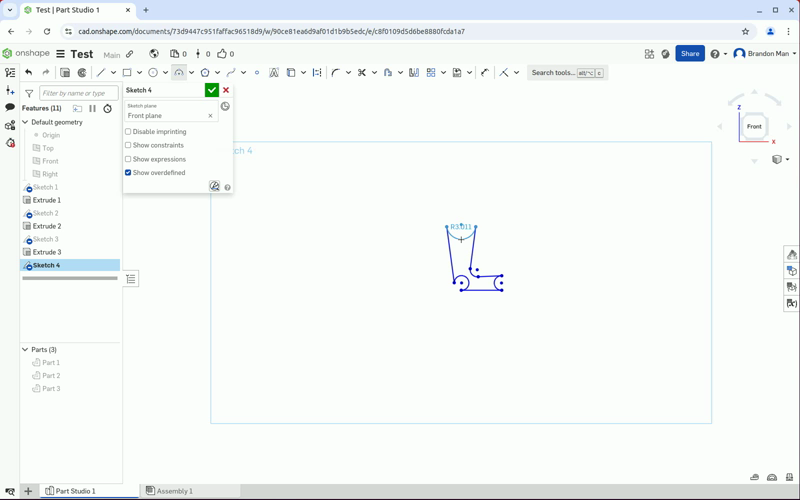
key_up(shift)
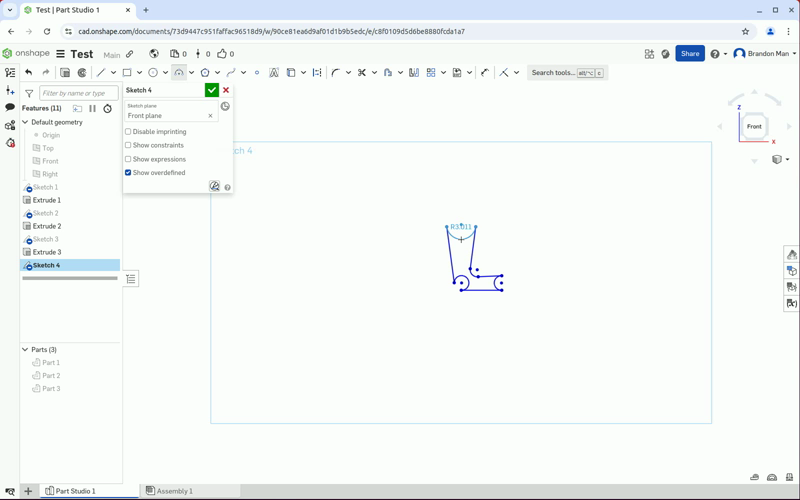
key(esc)
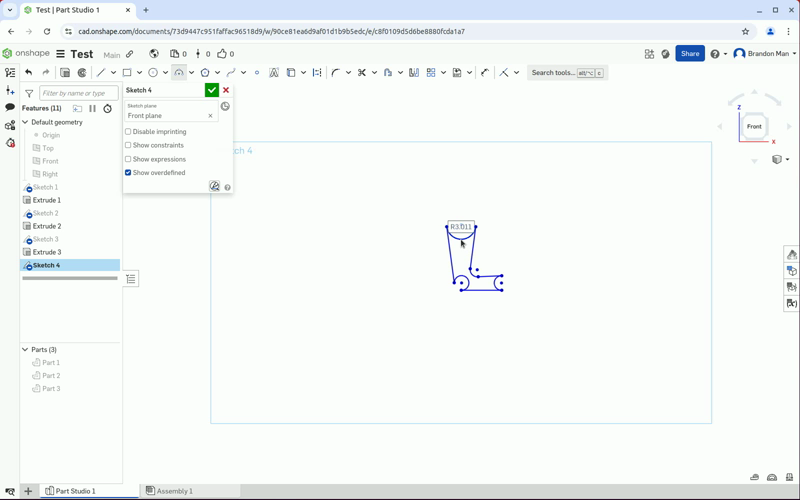
mouse_move(498, 279)
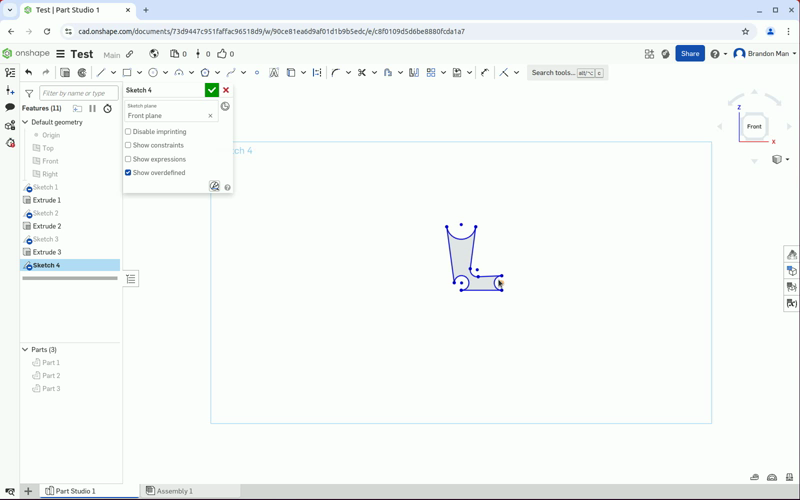
scroll(6)
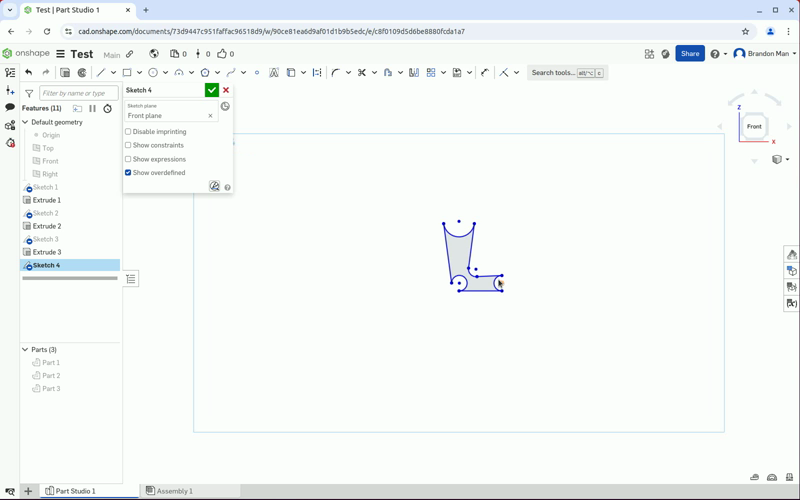
scroll(6)
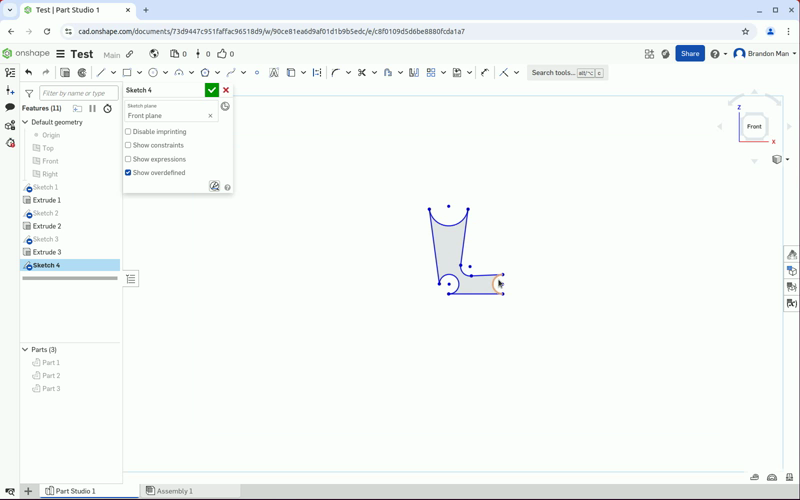
scroll(6)
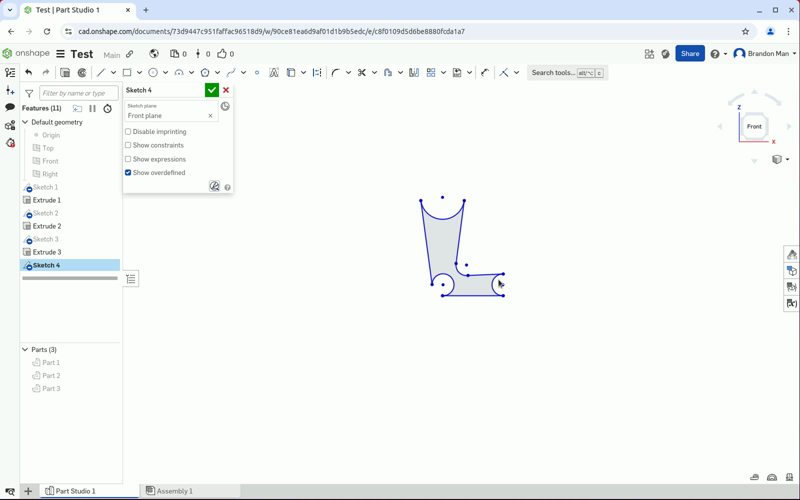
scroll(6)
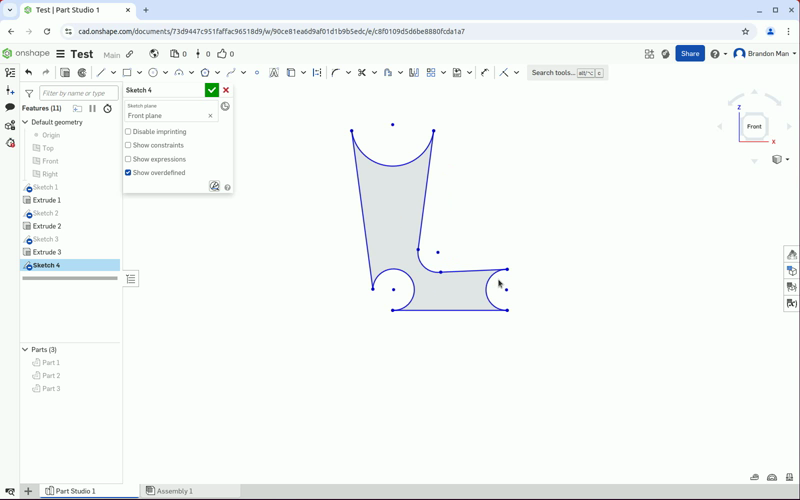
scroll(6)
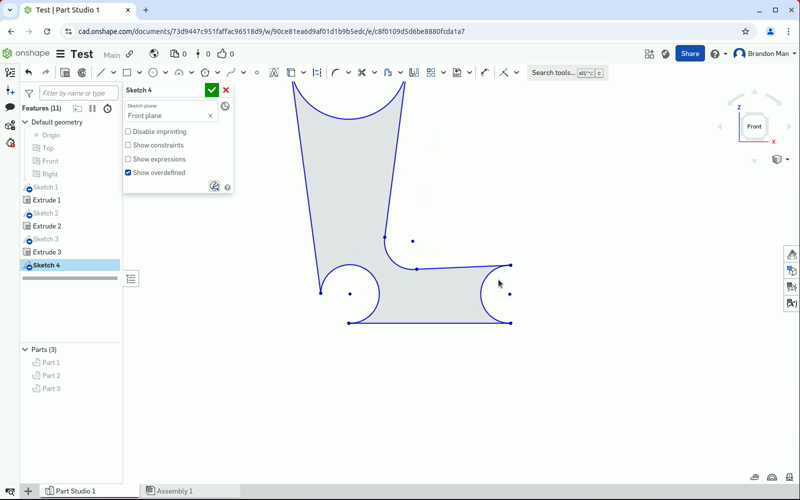
scroll(6)
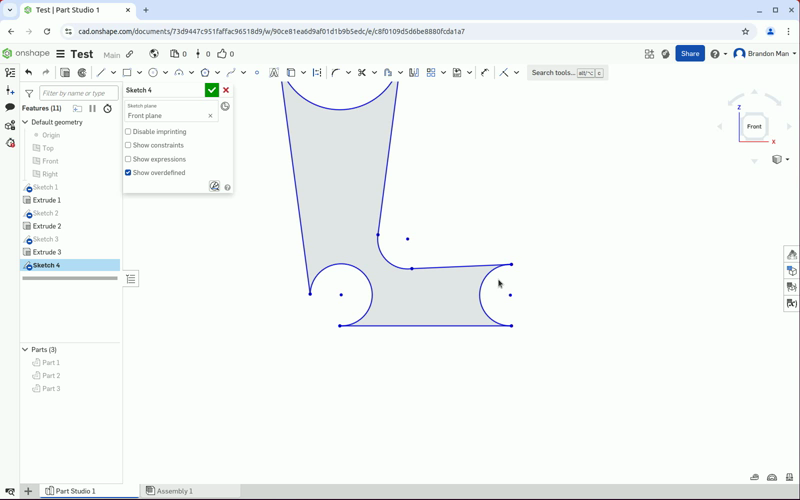
scroll(6)
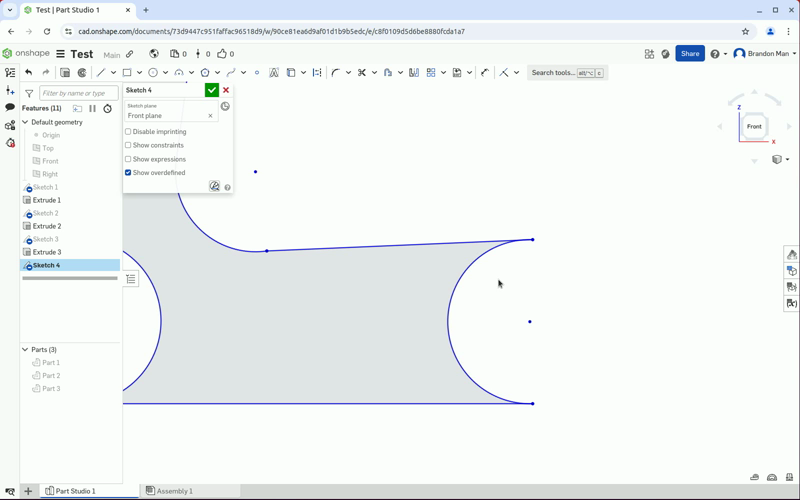
click(498, 279)
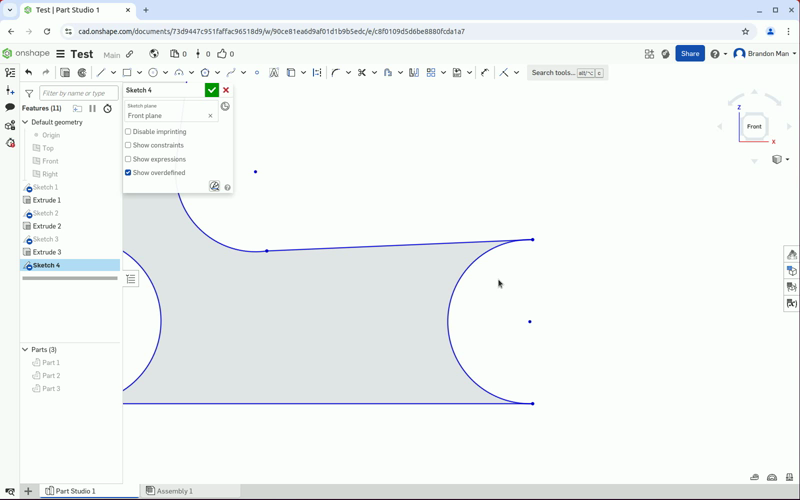
scroll(-6)
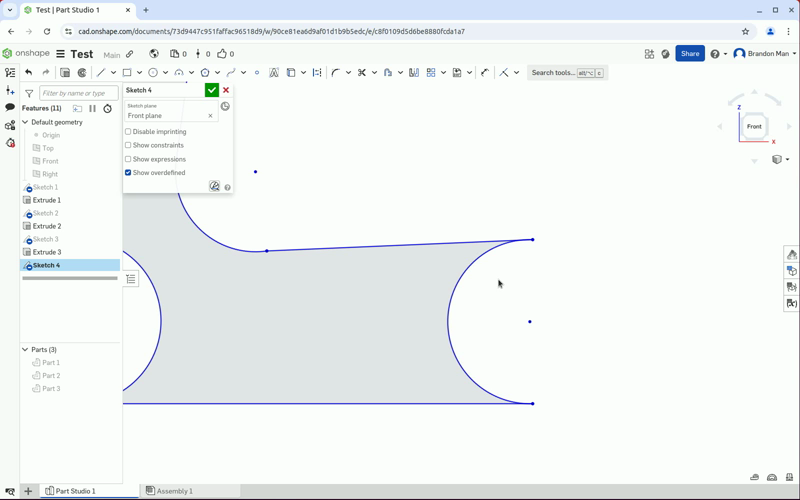
scroll(-6)
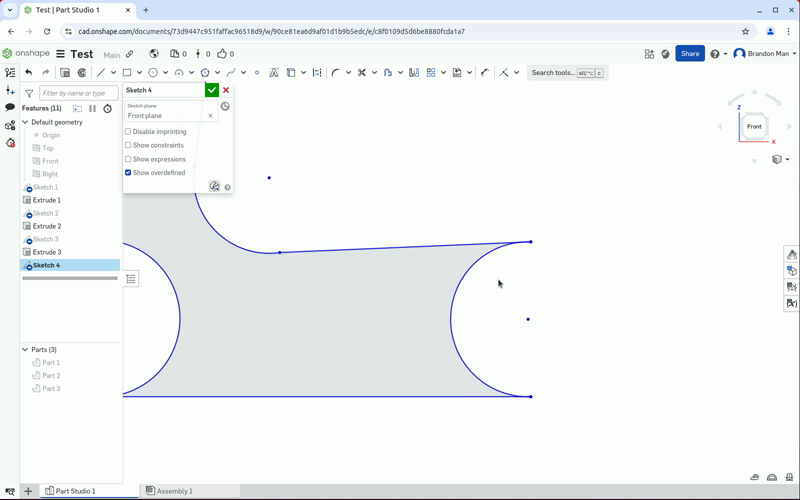
scroll(-6)
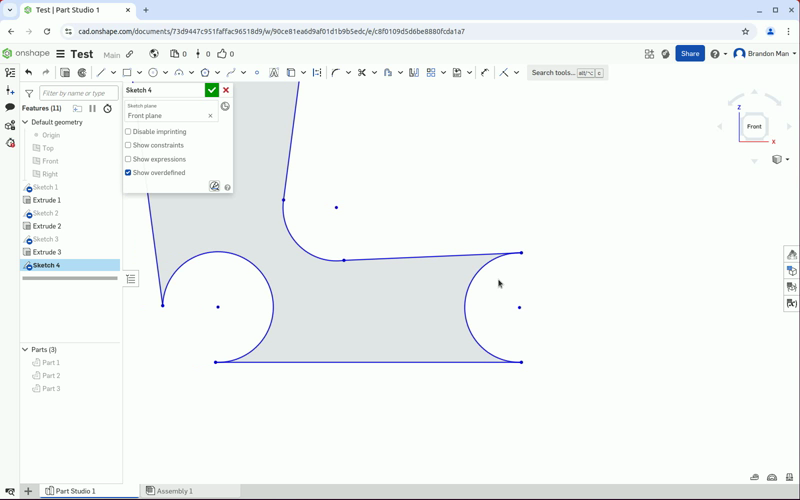
scroll(-6)
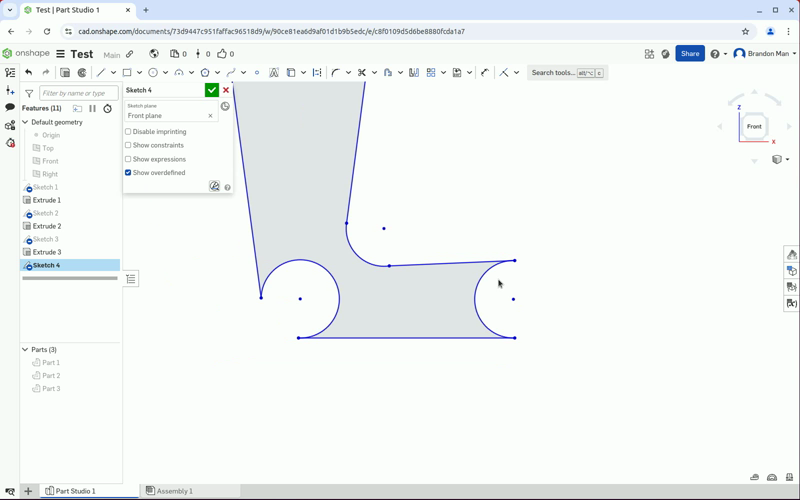
scroll(-6)
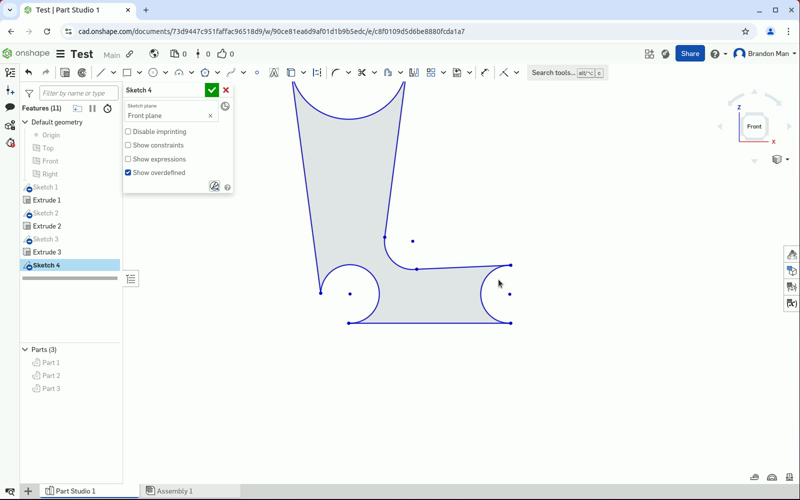
scroll(-6)
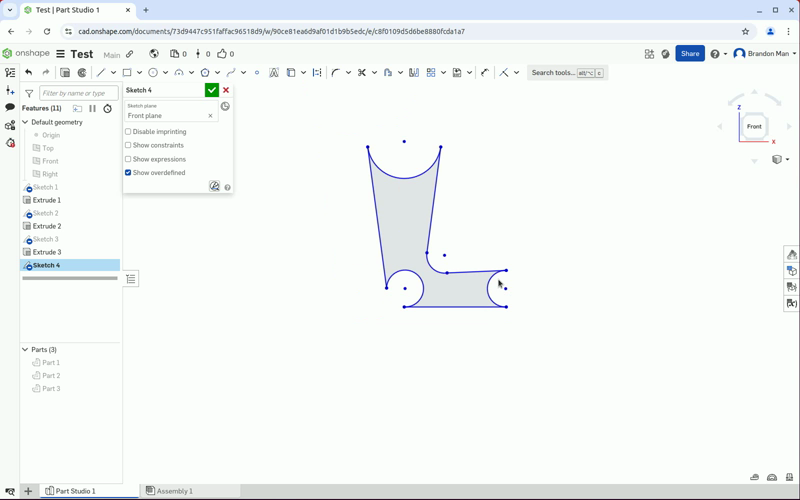
scroll(-6)
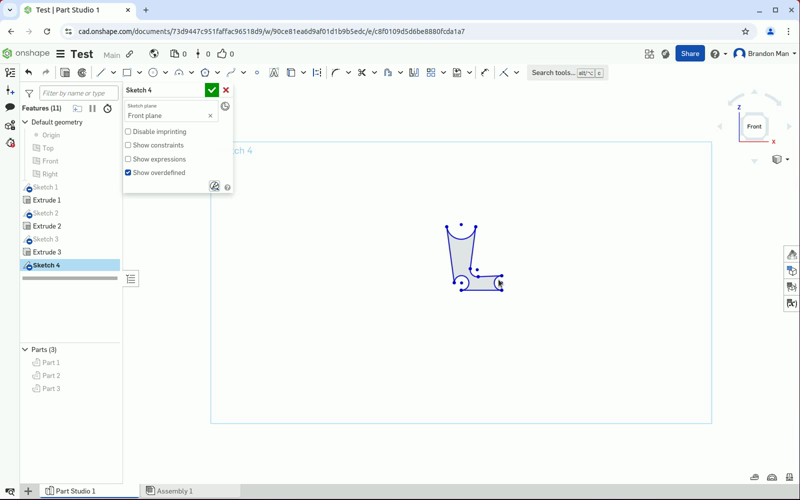
mouse_move(73, 352)
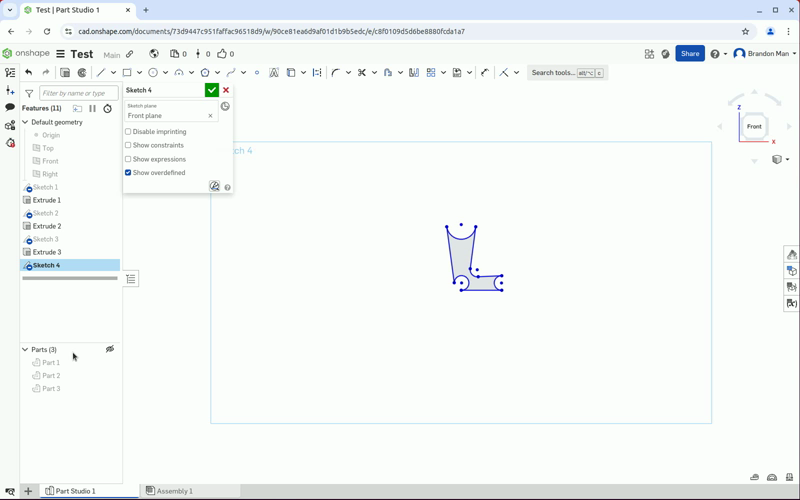
key(shift+y)
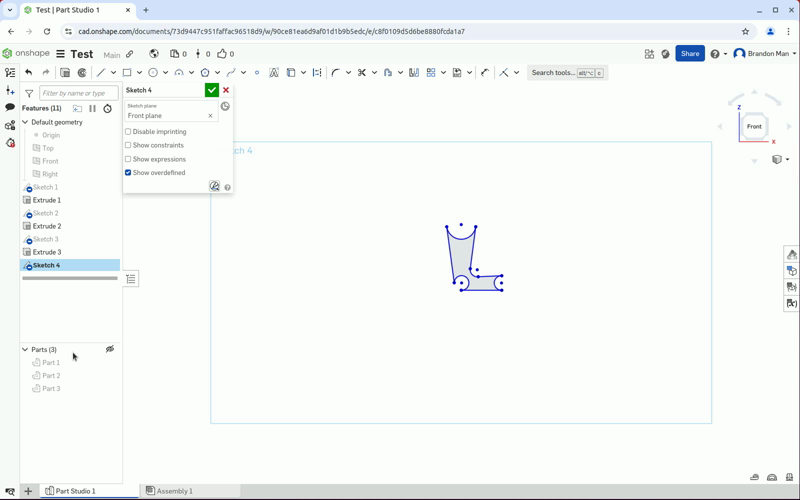
key(shift+e)
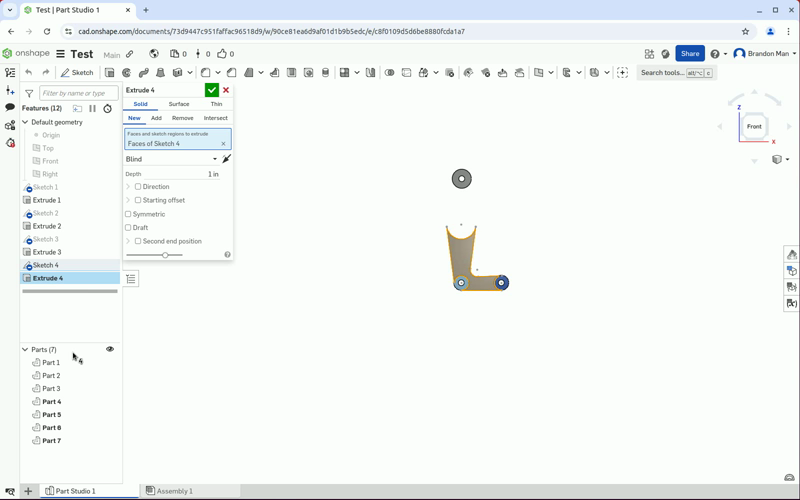
mouse_move(143, 106)
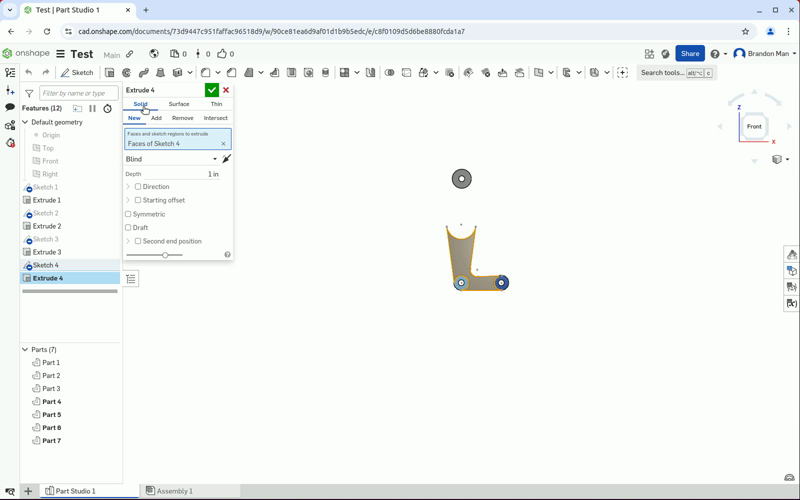
click(143, 106)
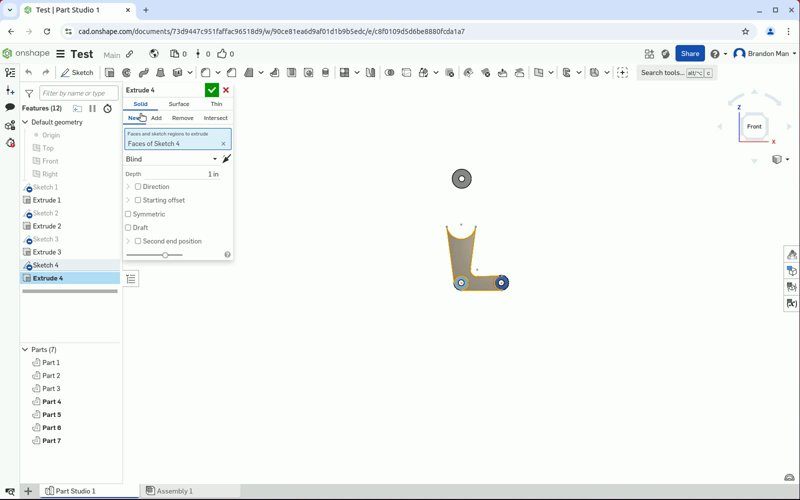
mouse_move(137, 120)
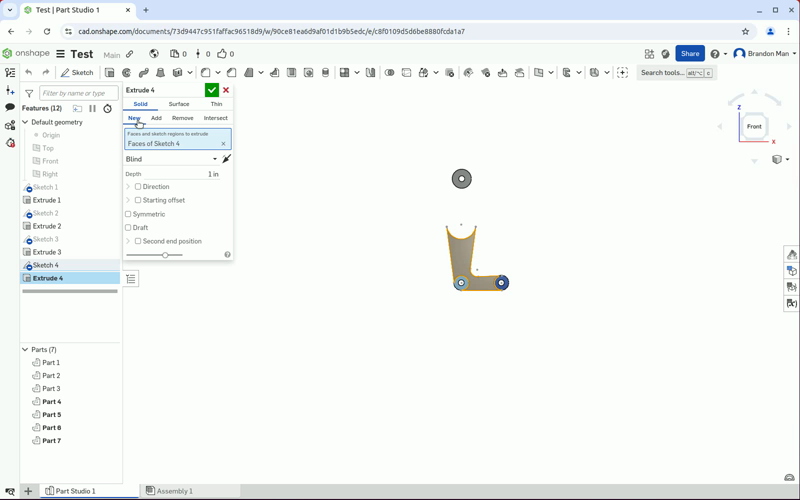
click(137, 120)
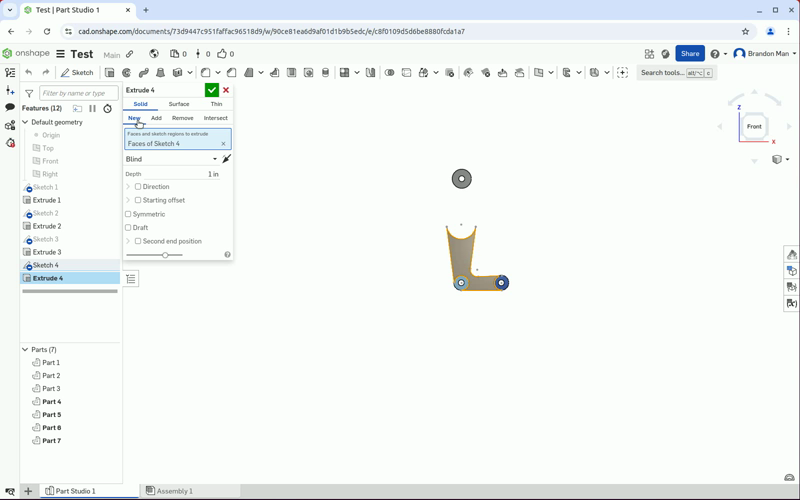
key(tab, 4)
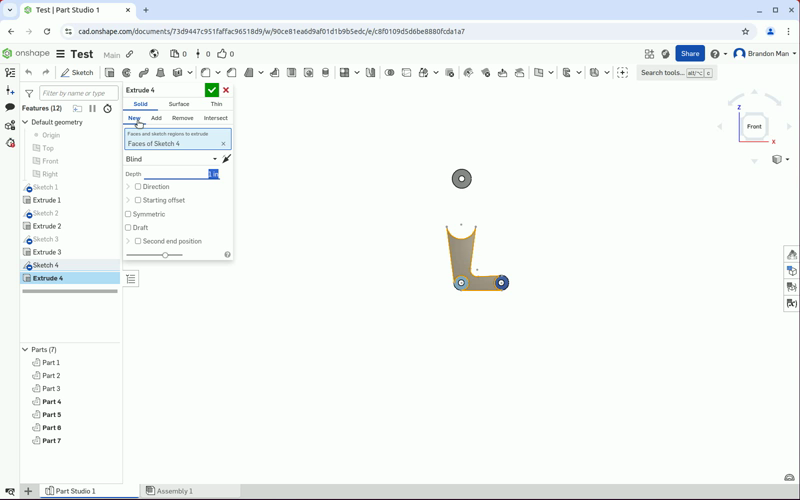
text(0.481)
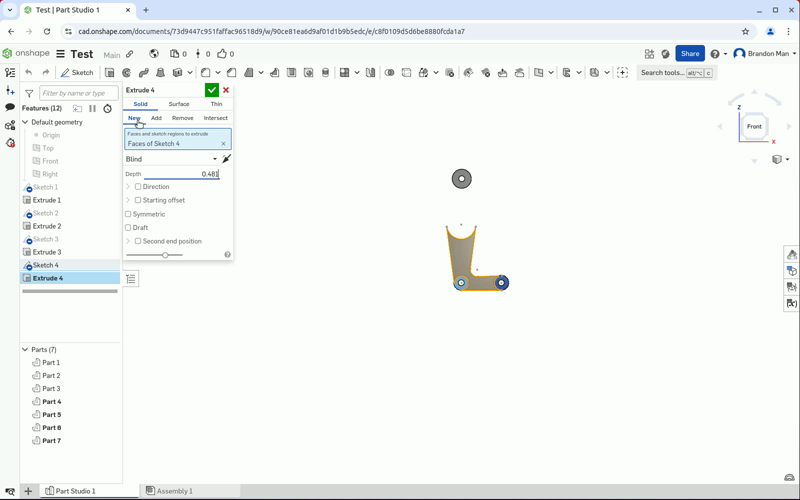
key(enter)
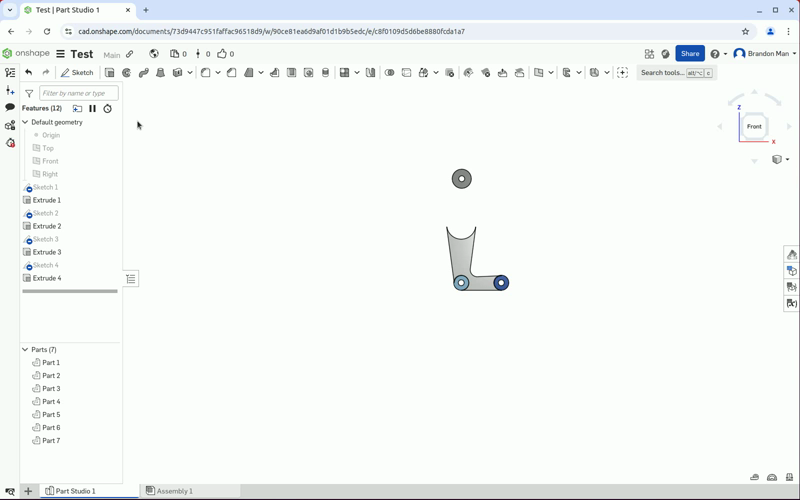
key(shift+h)
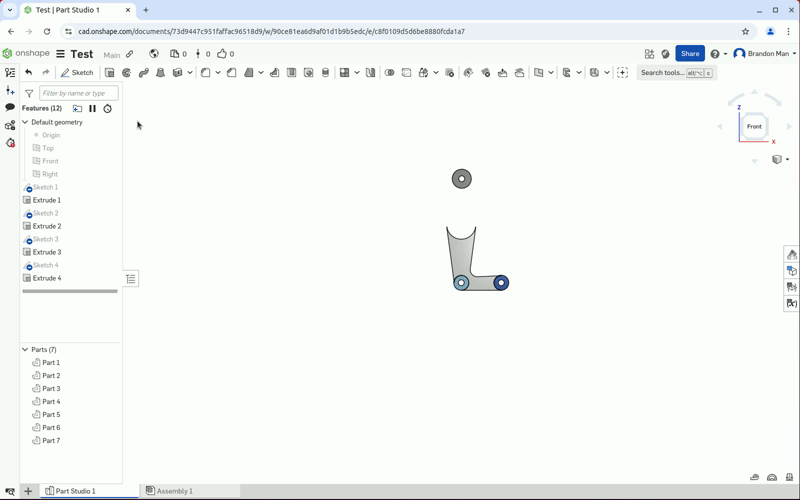
key(shift+h)
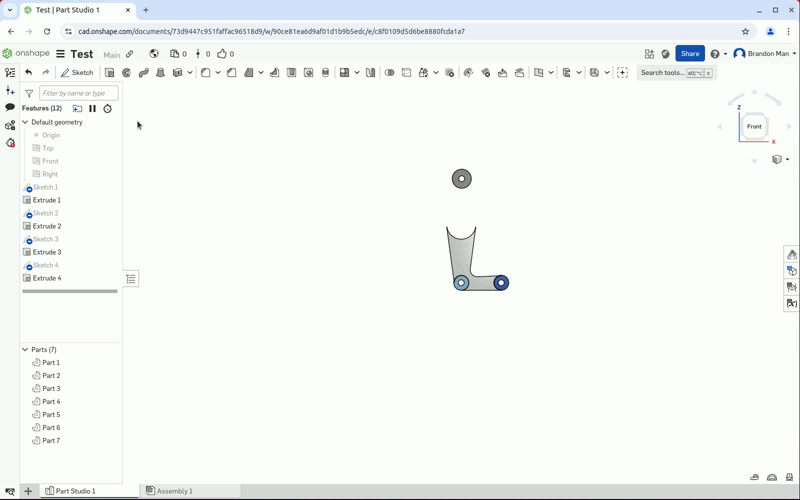
mouse_move(73, 189)
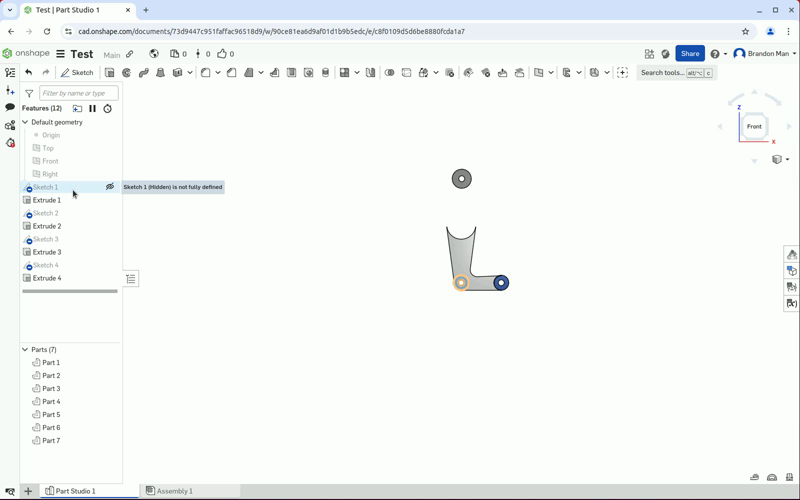
click(73, 189)
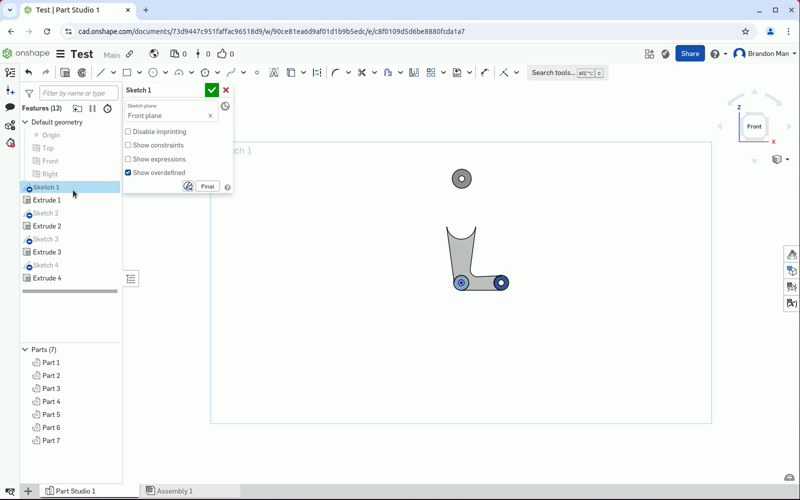
mouse_move(229, 92)
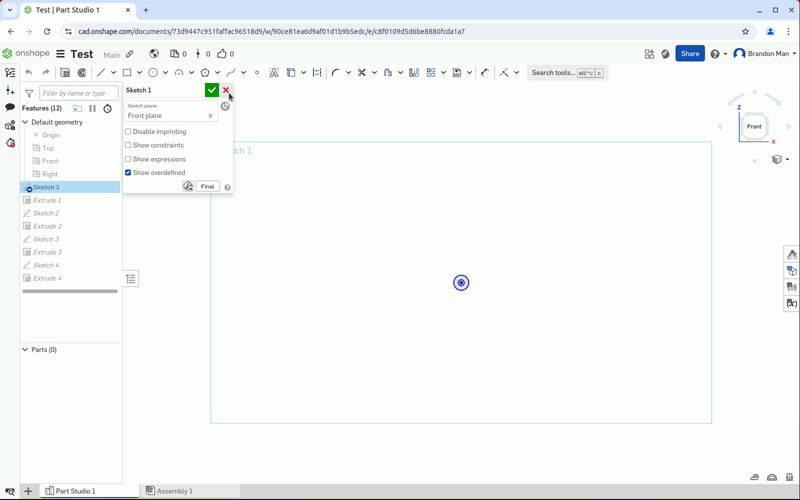
click(229, 92)
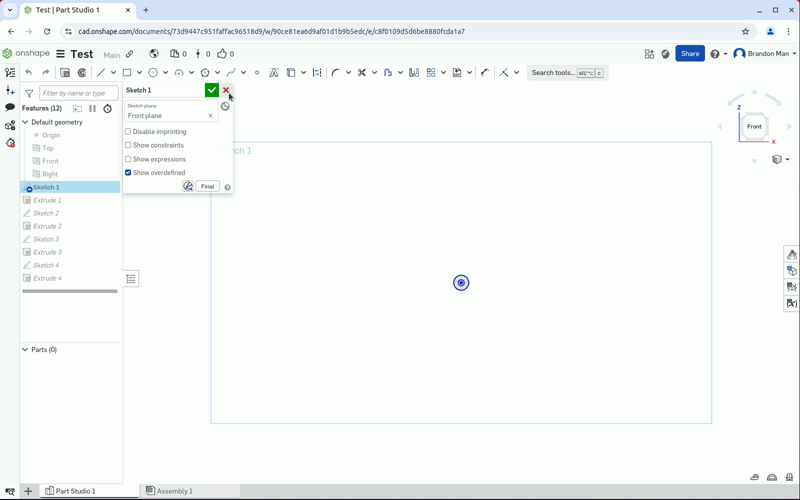
key(shift+s)
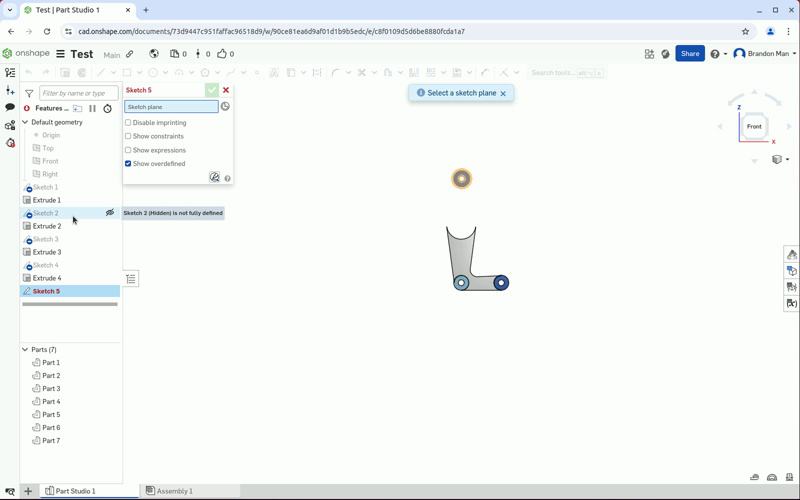
scroll(3)
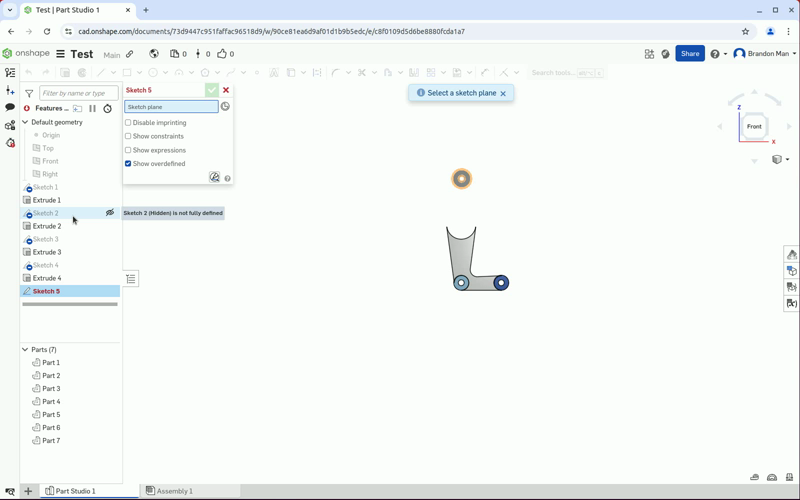
mouse_move(73, 163)
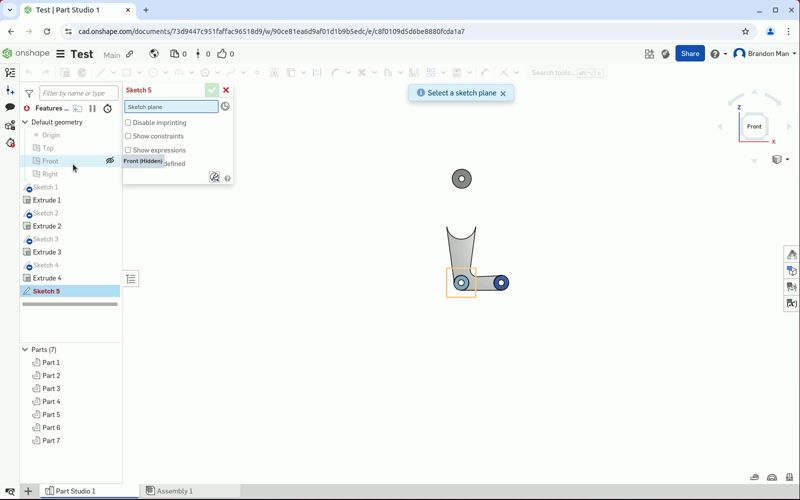
click(73, 163)
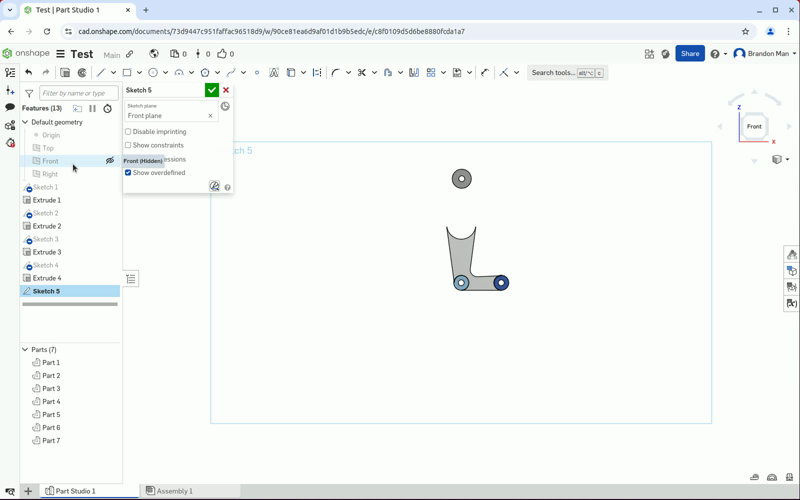
mouse_move(73, 352)
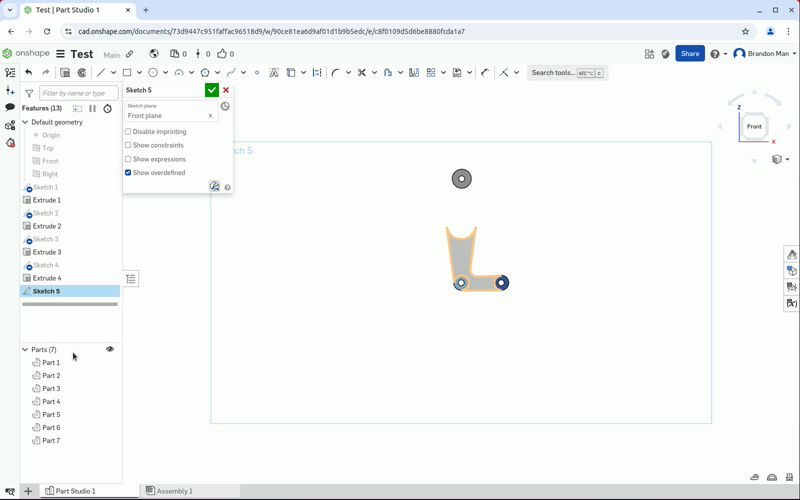
key(y)
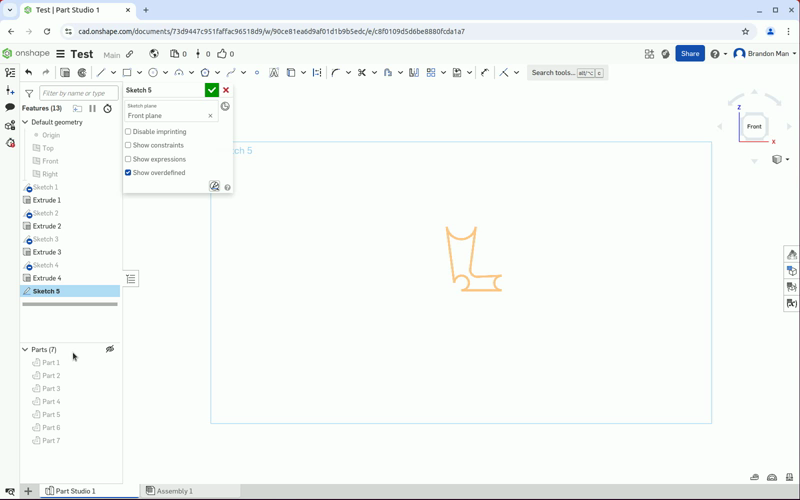
key(a)
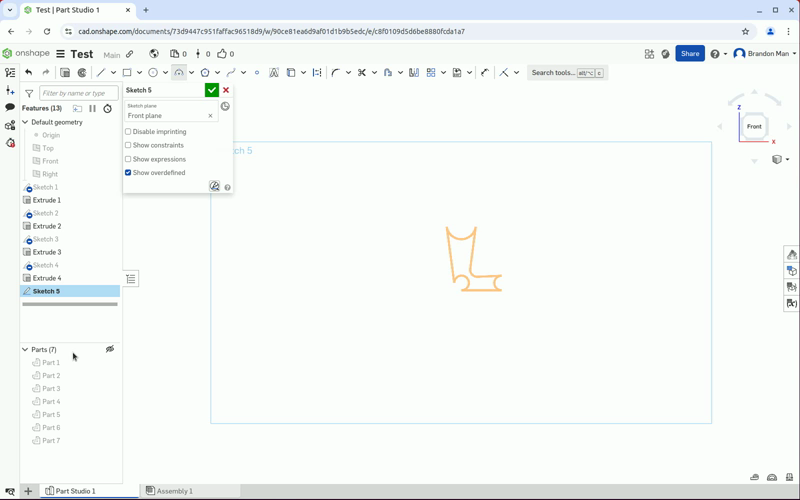
key_down(shift)
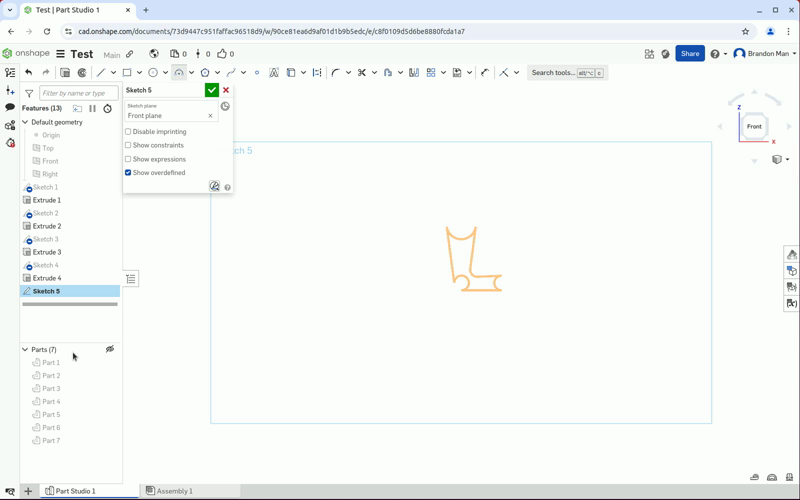
mouse_move(446, 223)
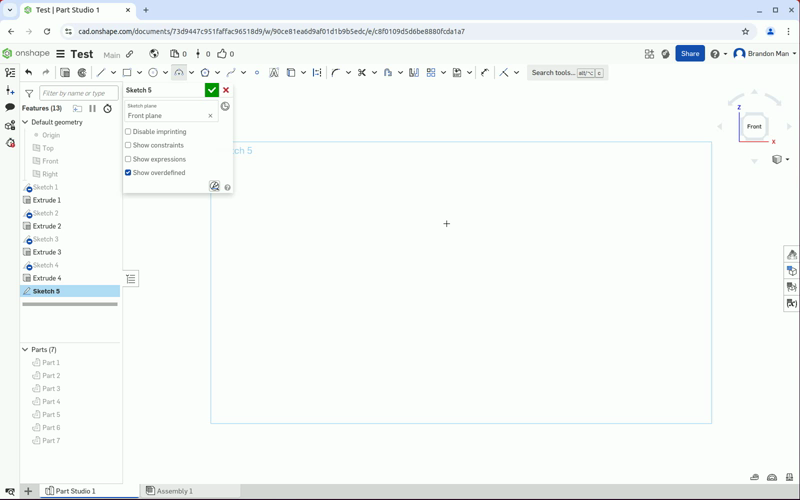
click(446, 223)
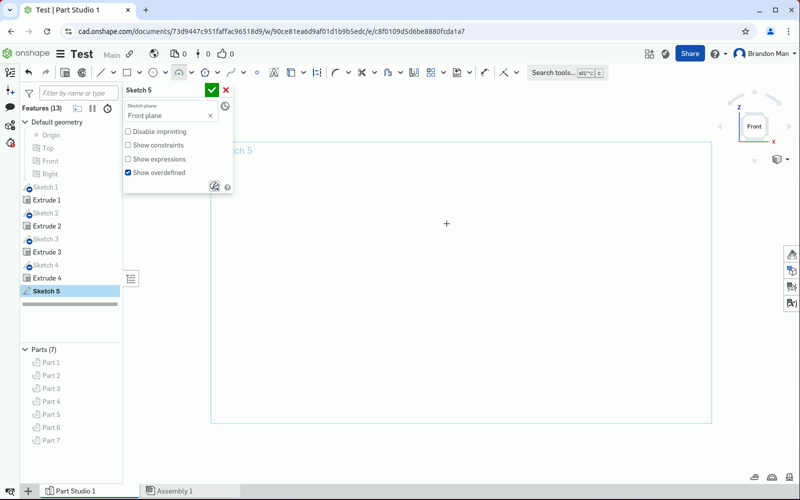
key_up(shift)
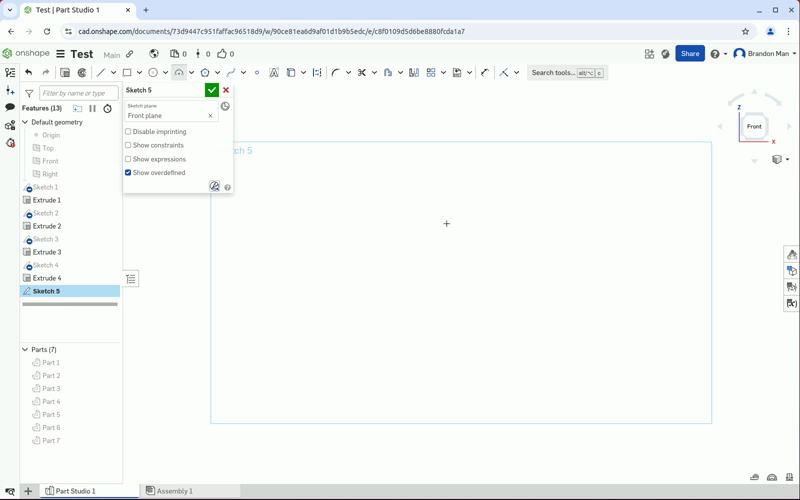
key_down(shift)
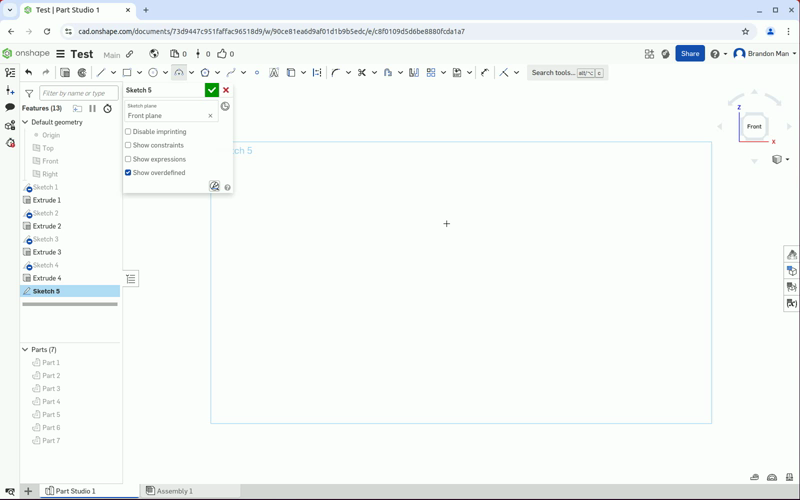
mouse_move(476, 223)
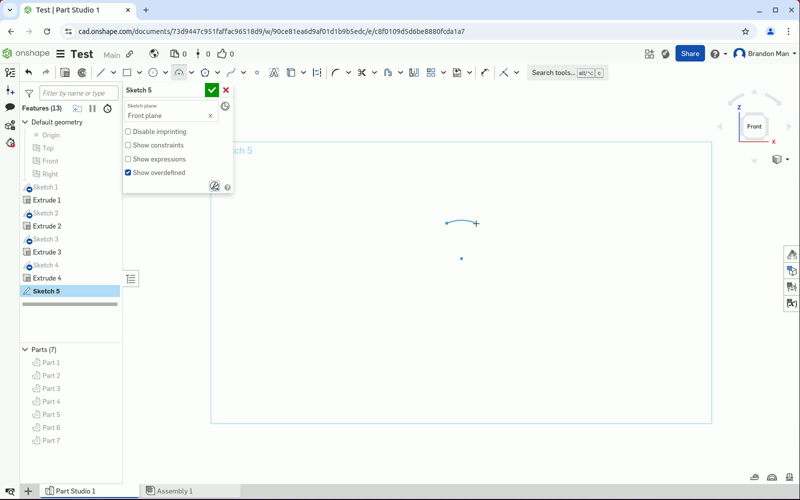
click(476, 223)
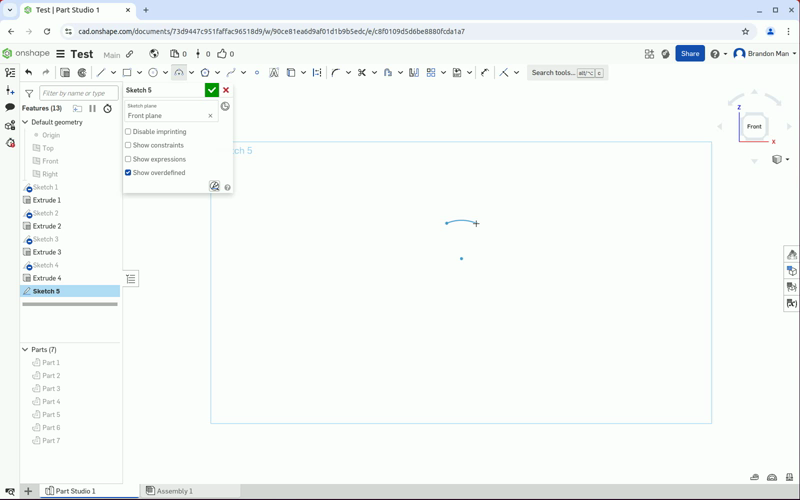
mouse_move(461, 210)
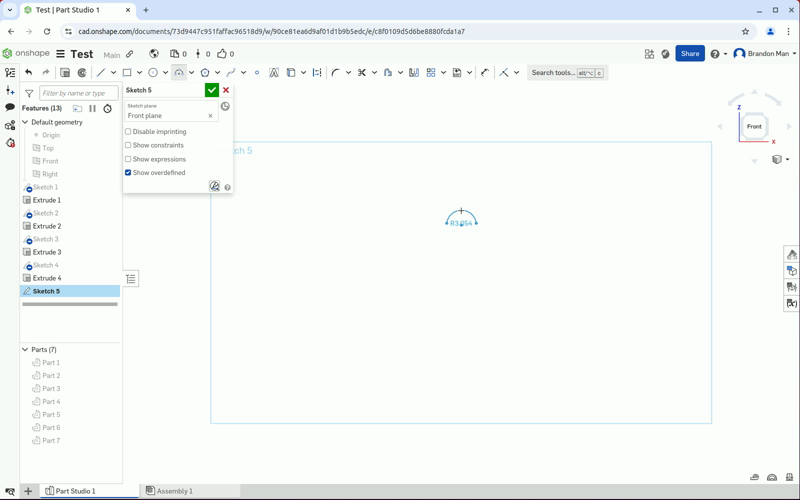
click(461, 210)
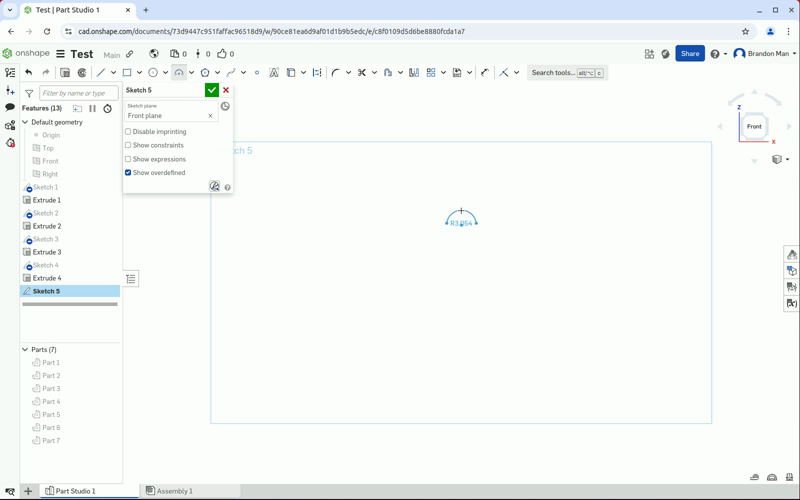
key_up(shift)
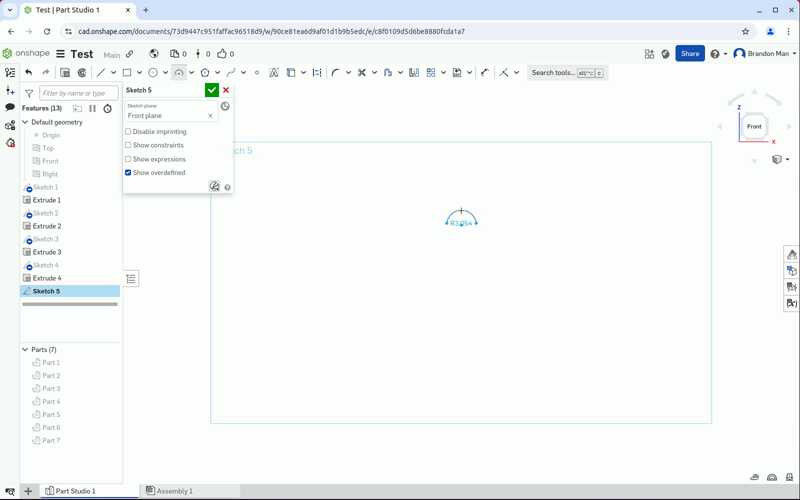
key(esc)
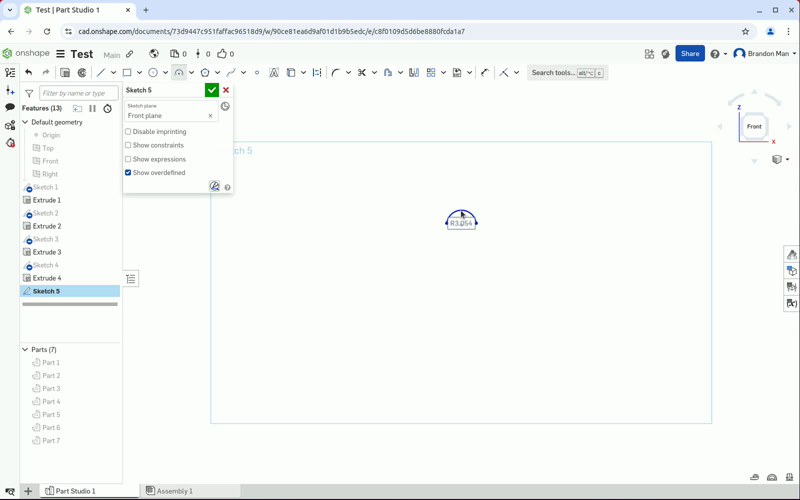
key(l)
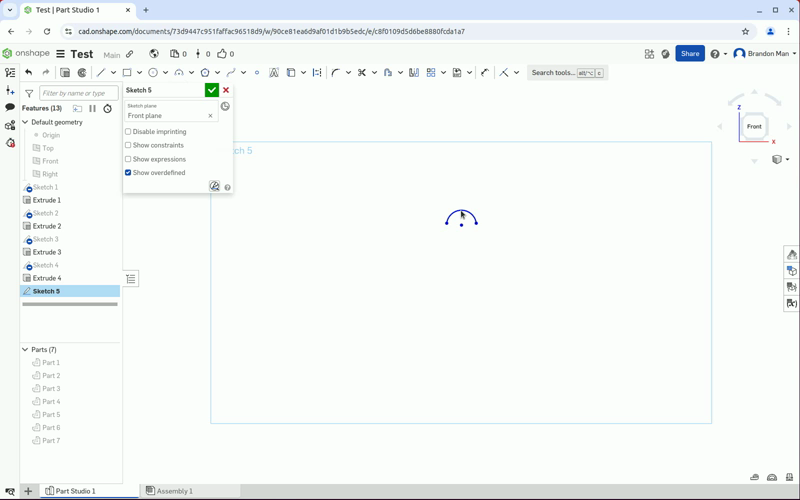
mouse_move(476, 223)
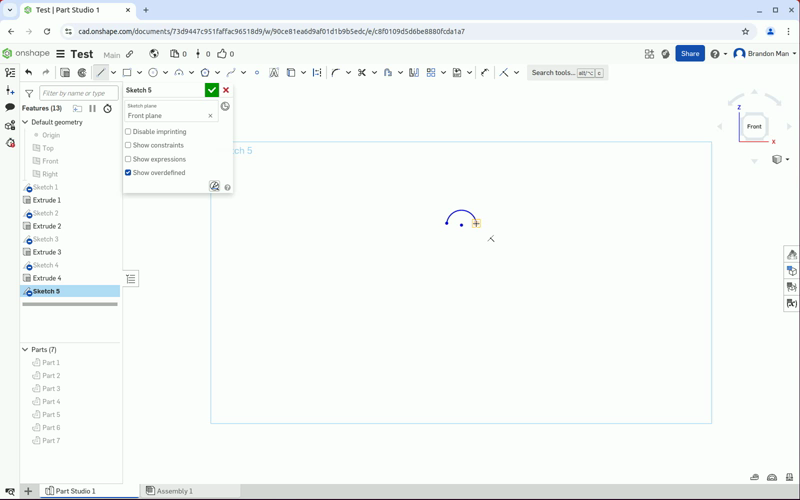
click(476, 223)
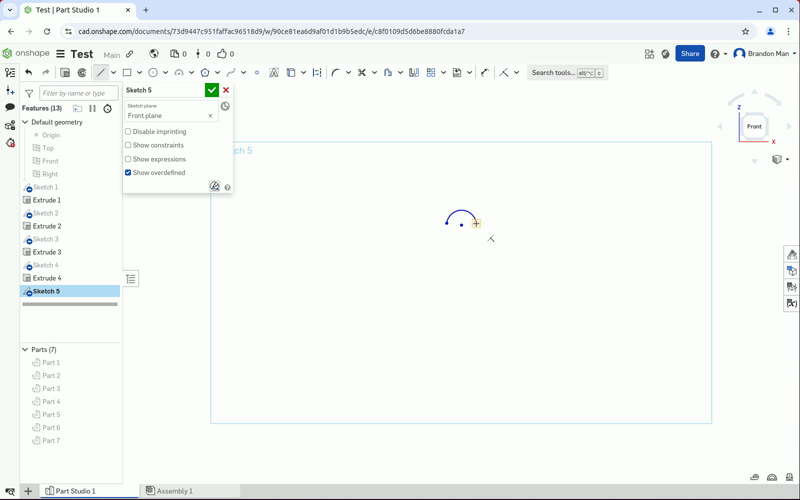
key_down(shift)
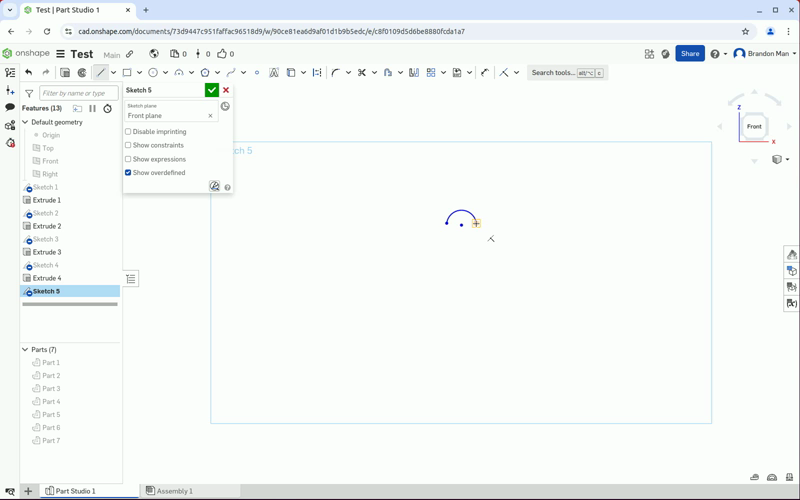
mouse_move(506, 223)
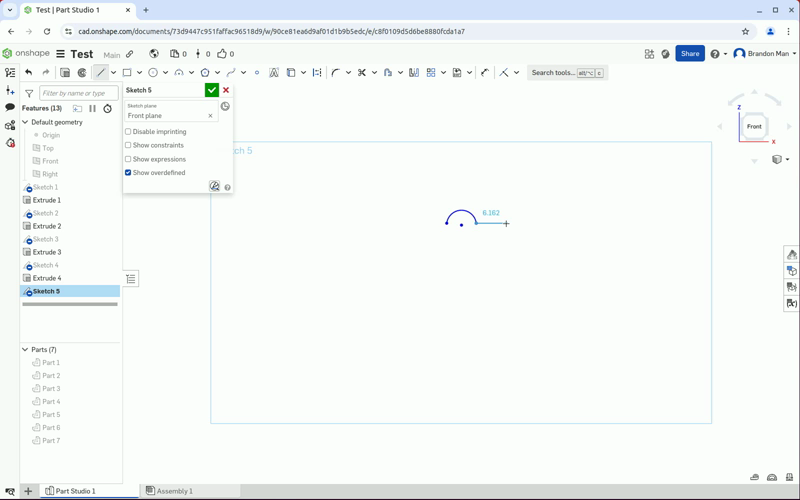
mouse_move(470, 176)
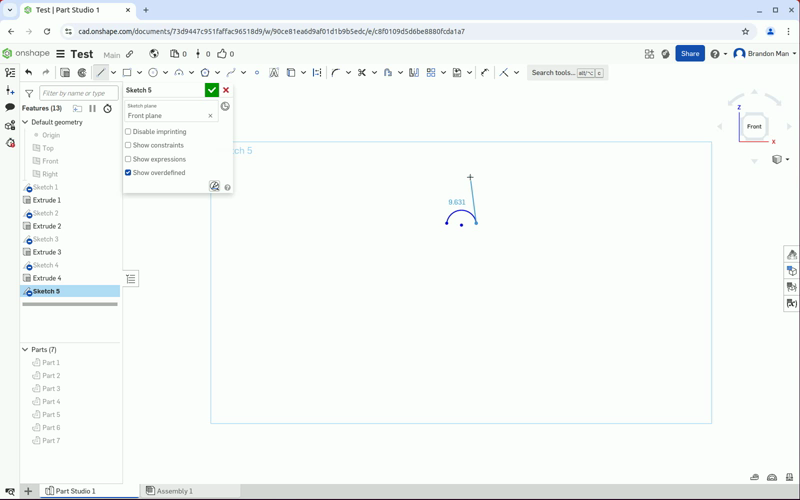
click(470, 176)
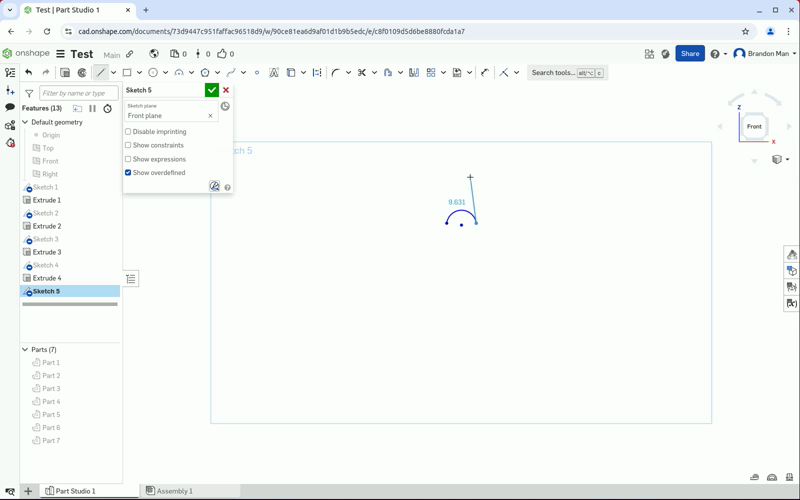
key_up(shift)
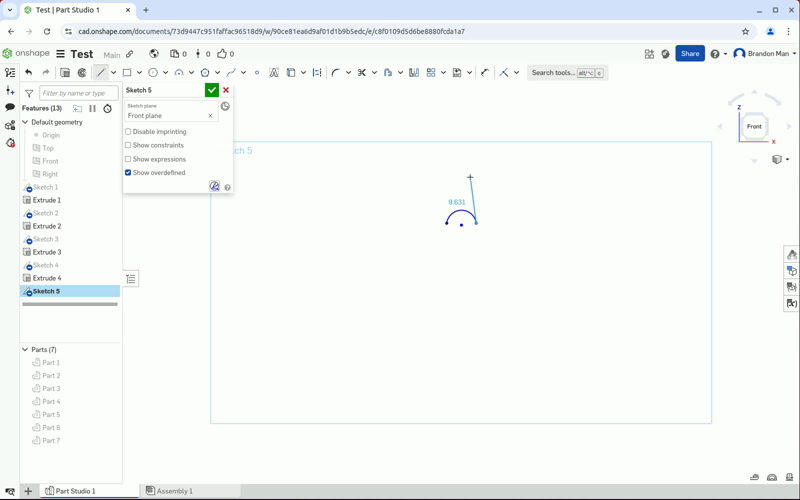
key(esc)
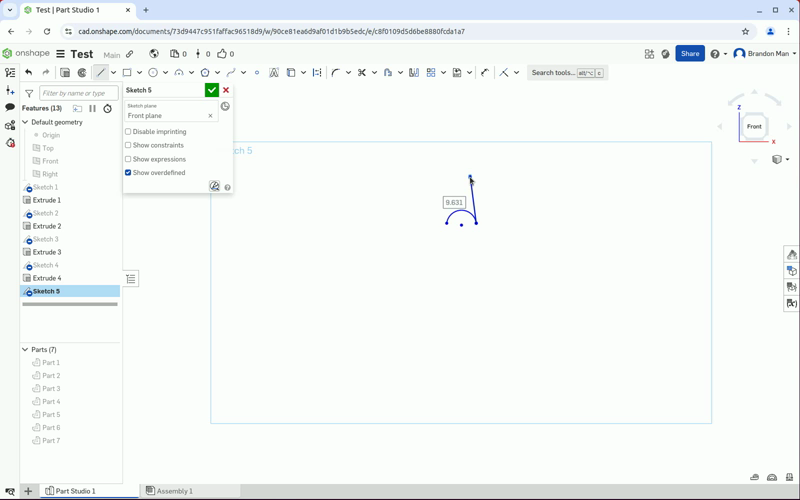
key(a)
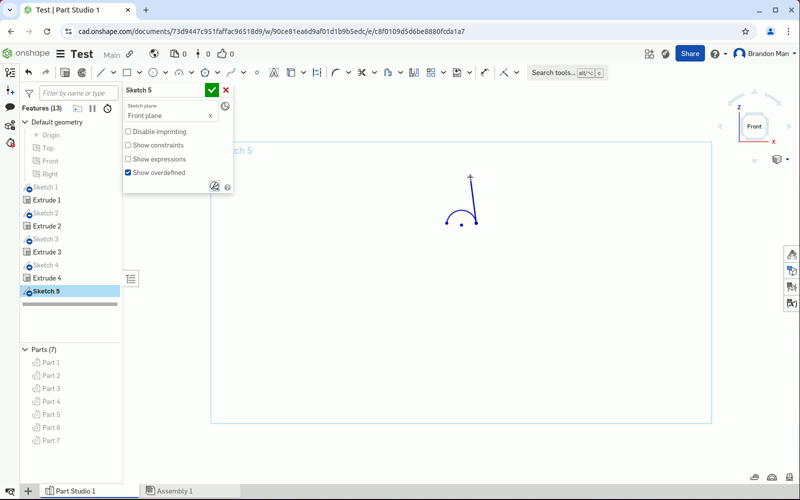
mouse_move(470, 176)
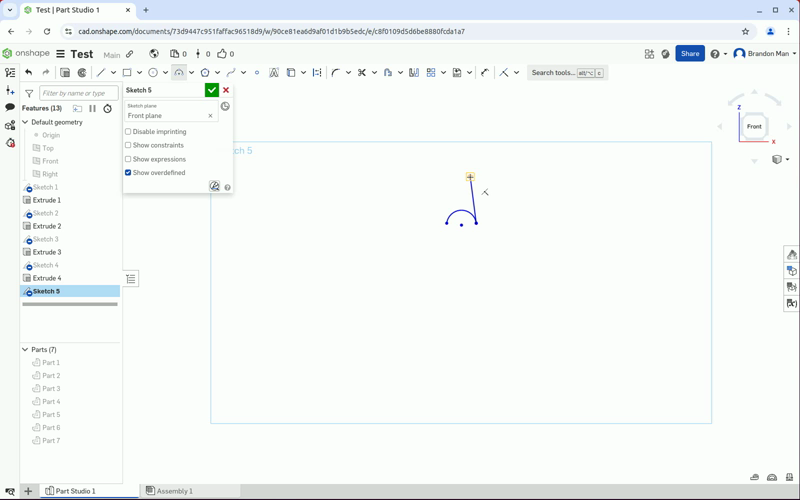
click(470, 176)
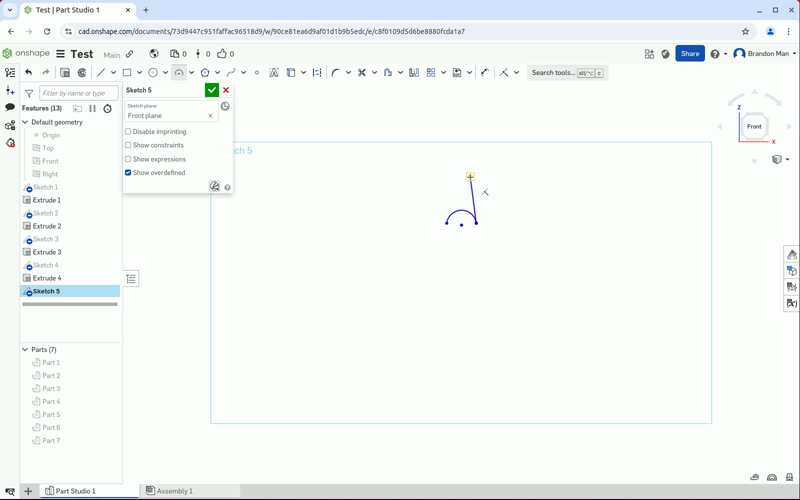
key_down(shift)
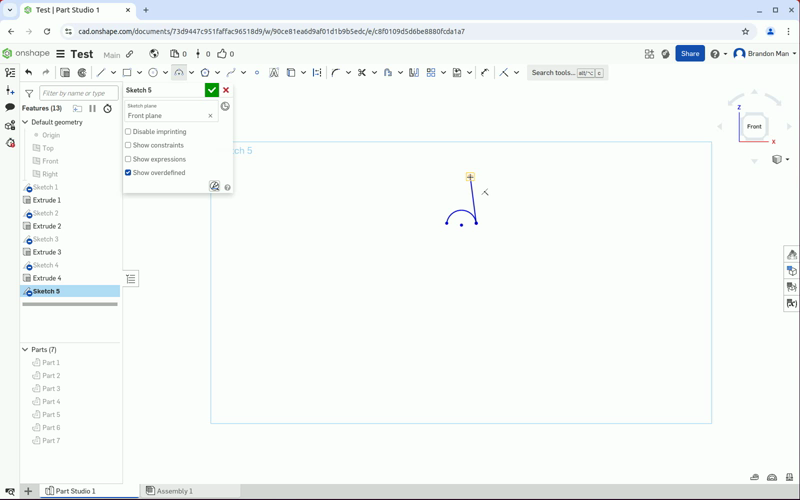
mouse_move(452, 176)
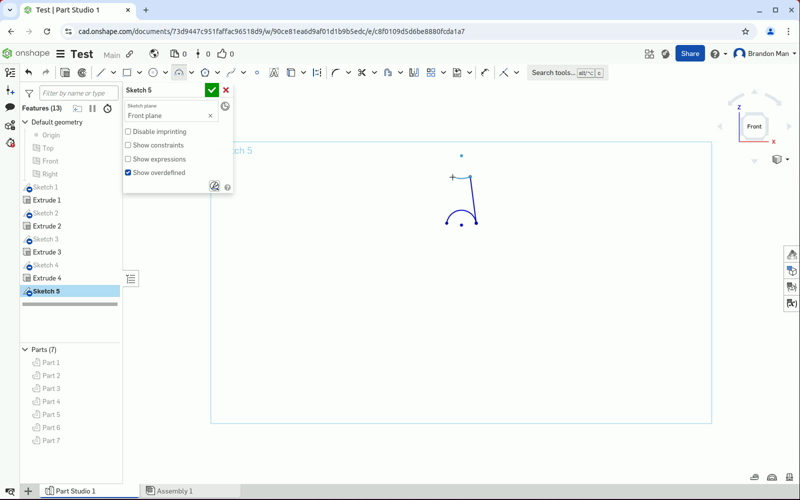
click(452, 176)
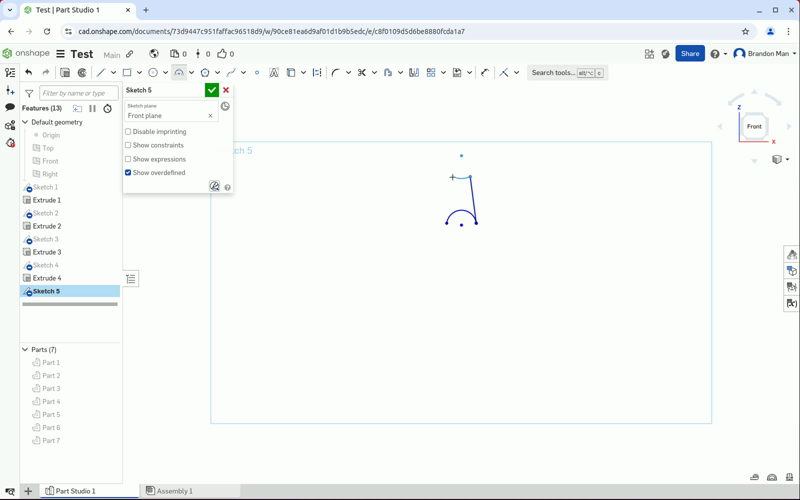
mouse_move(461, 186)
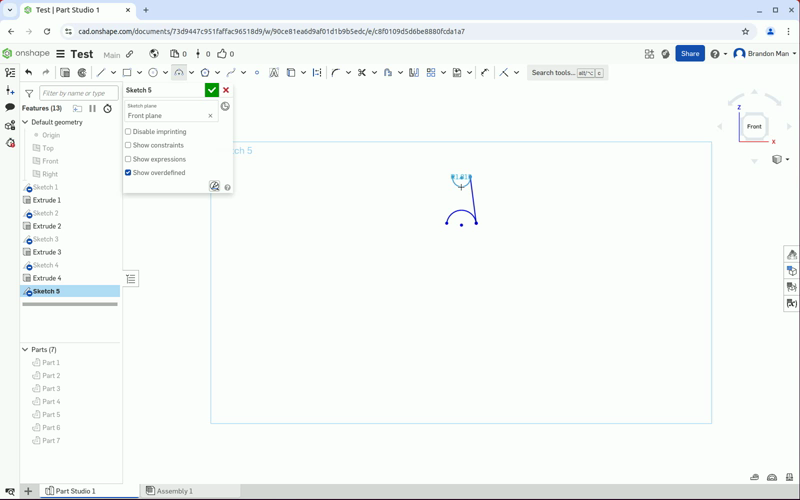
click(461, 186)
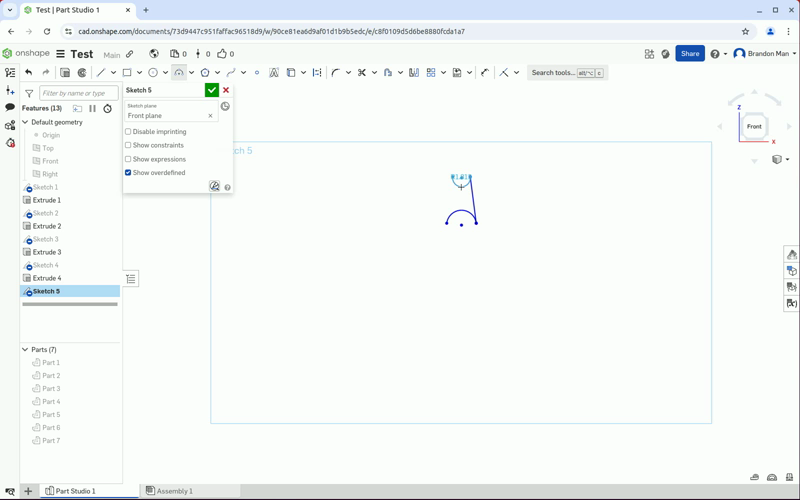
key_up(shift)
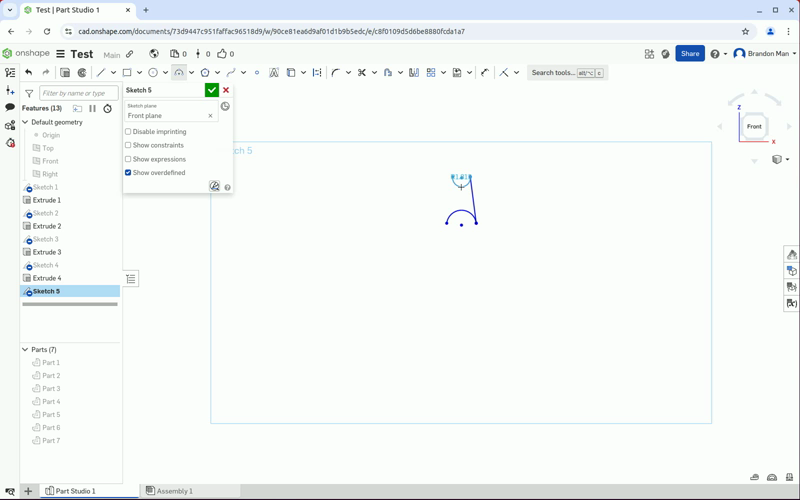
key(esc)
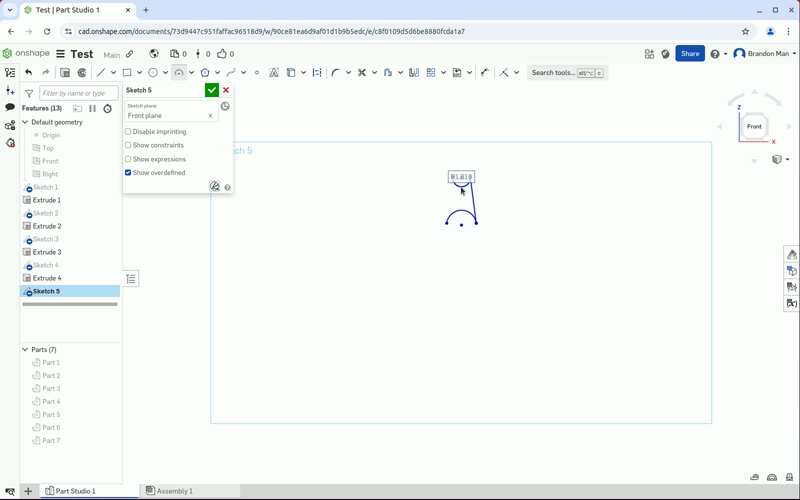
key(l)
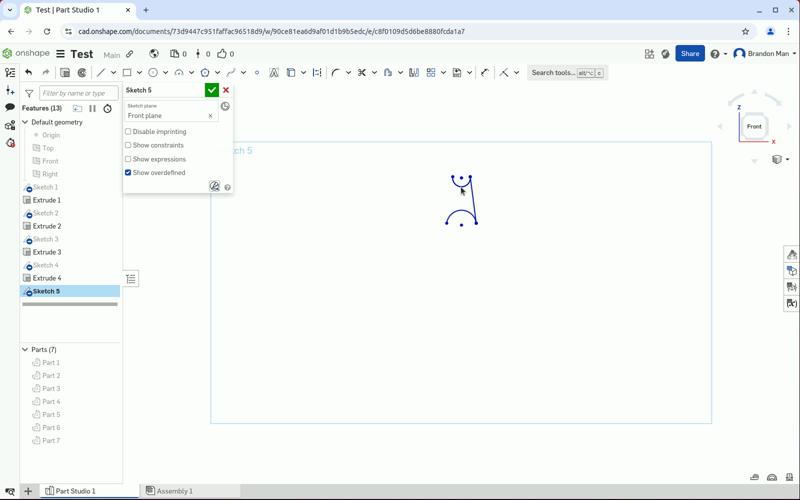
mouse_move(452, 176)
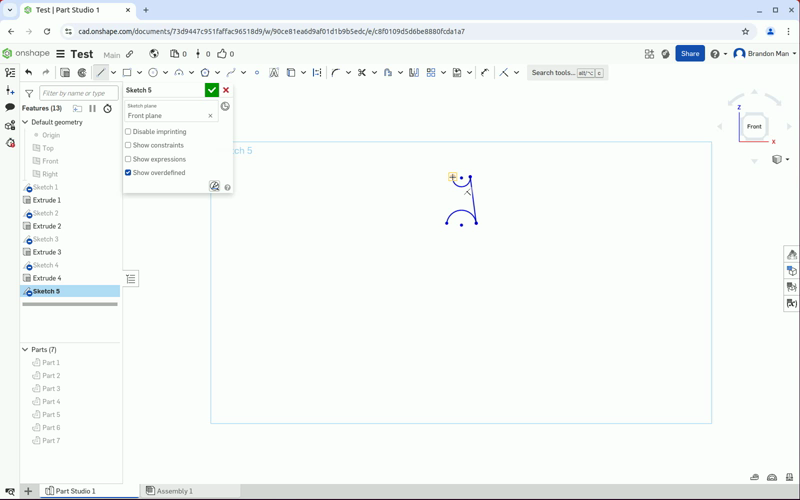
click(452, 176)
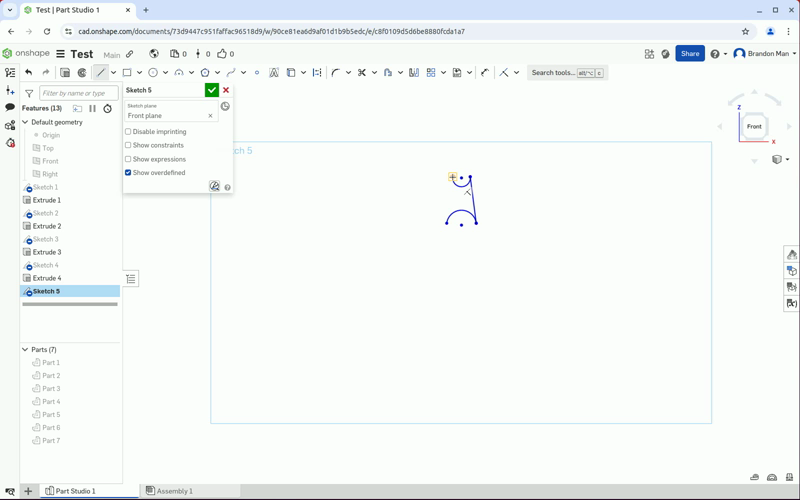
mouse_move(482, 176)
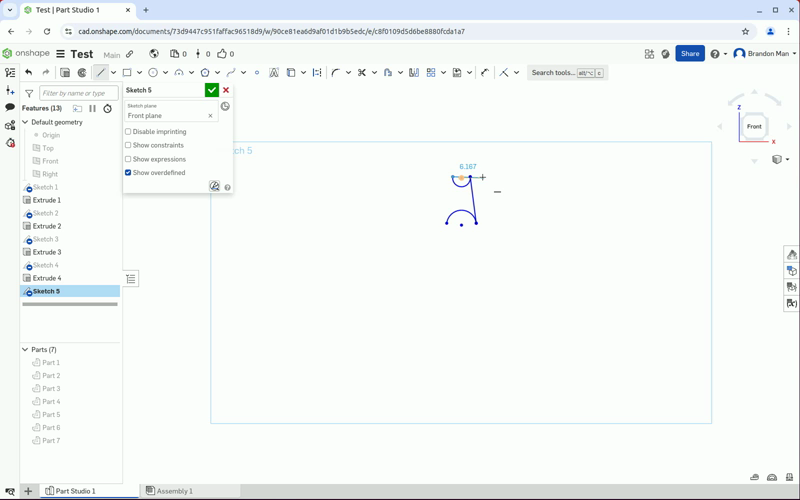
key_down(shift)
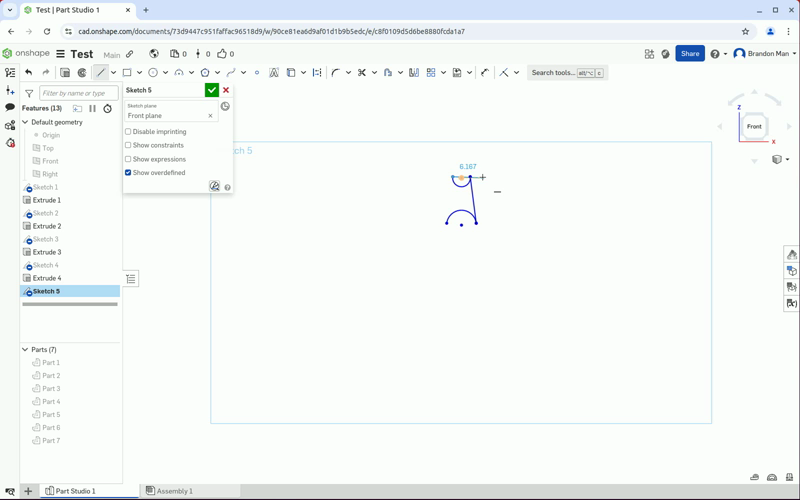
mouse_move(446, 223)
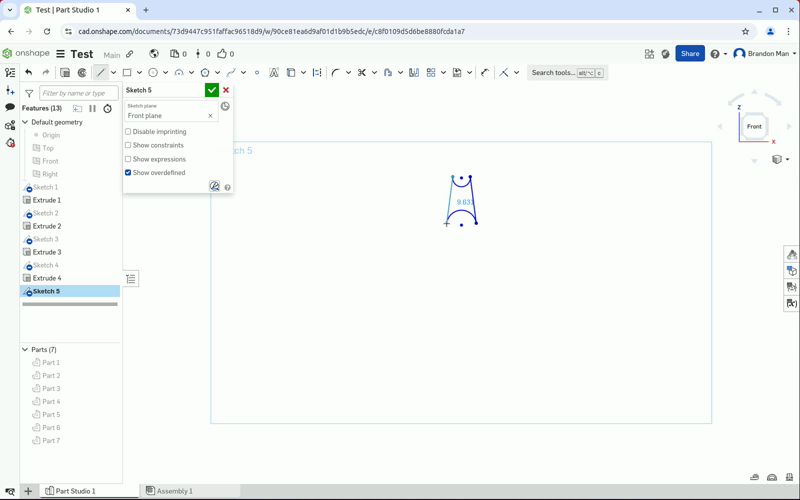
key_up(shift)
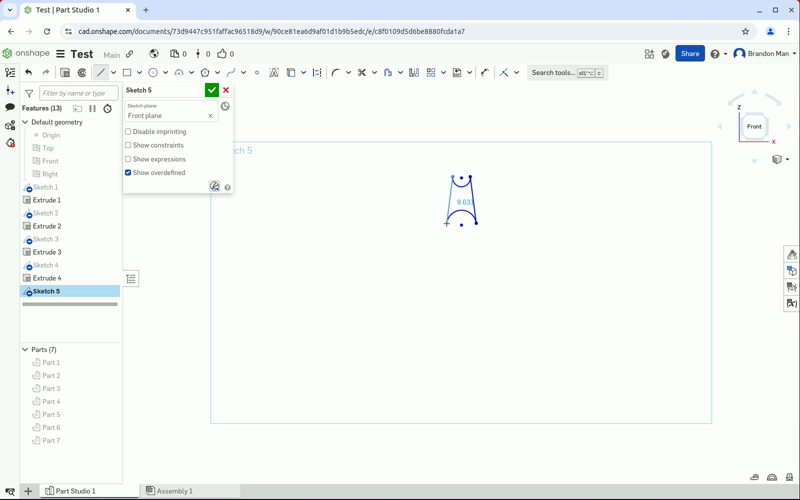
click(446, 223)
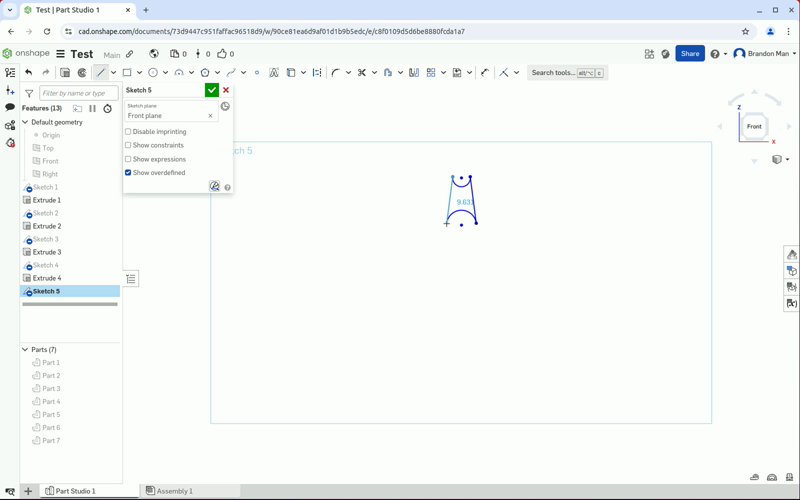
key(esc)
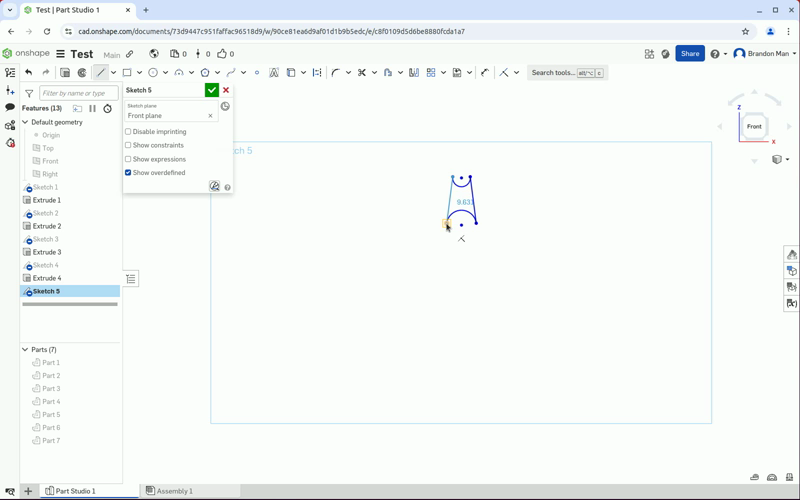
key(c)
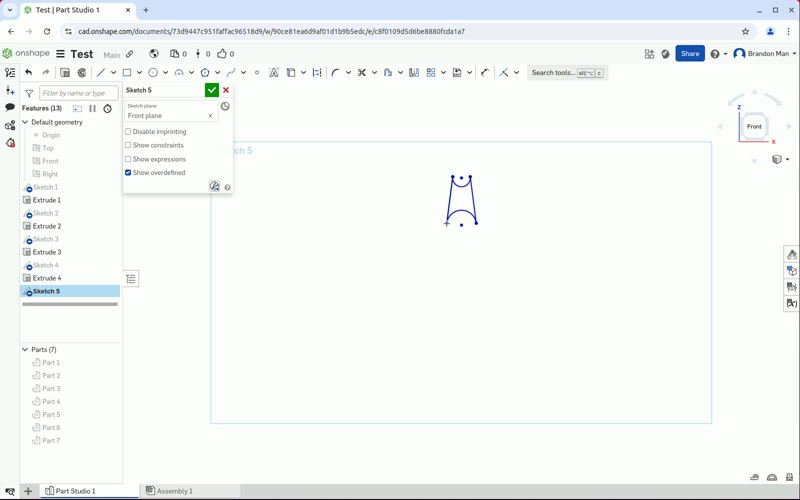
key_down(shift)
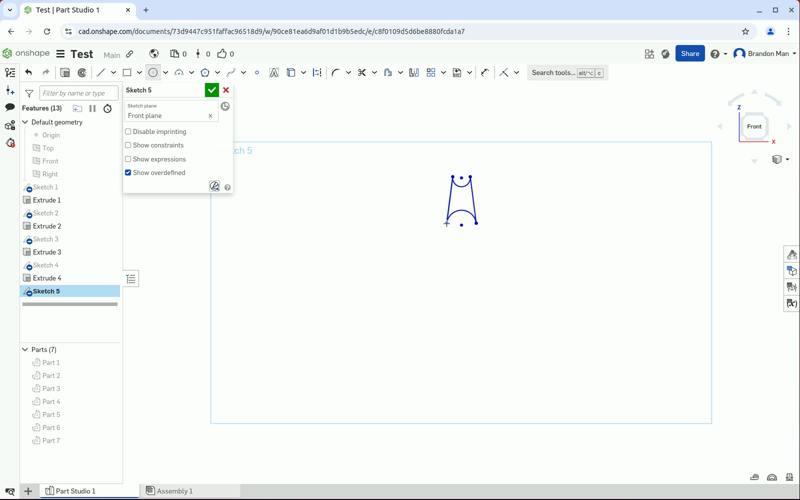
mouse_move(456, 191)
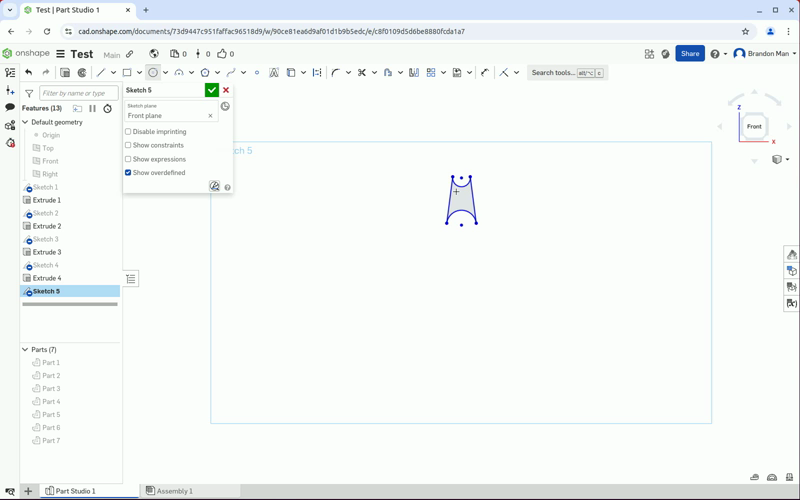
click(456, 191)
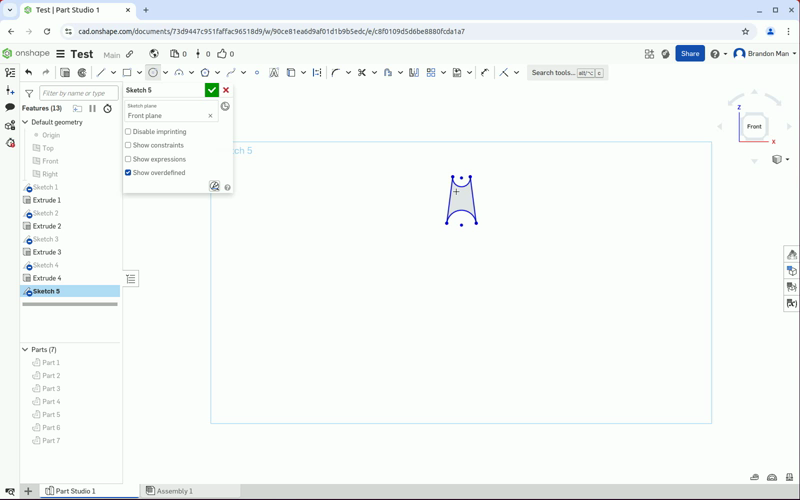
key_up(shift)
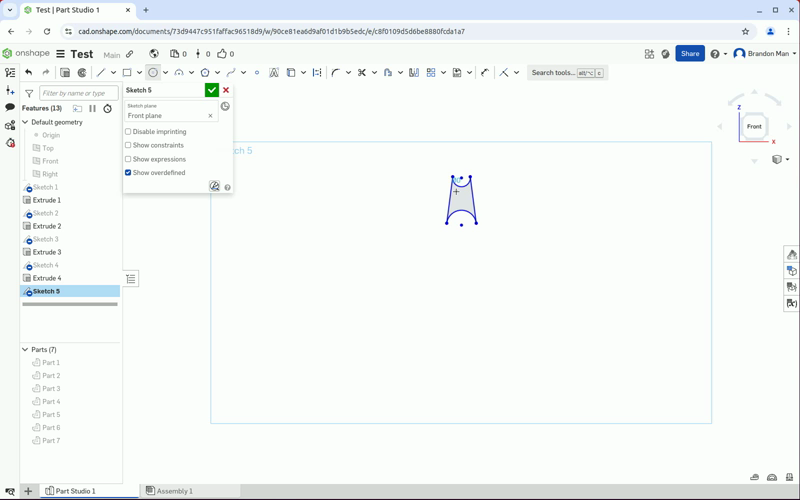
mouse_move(459, 191)
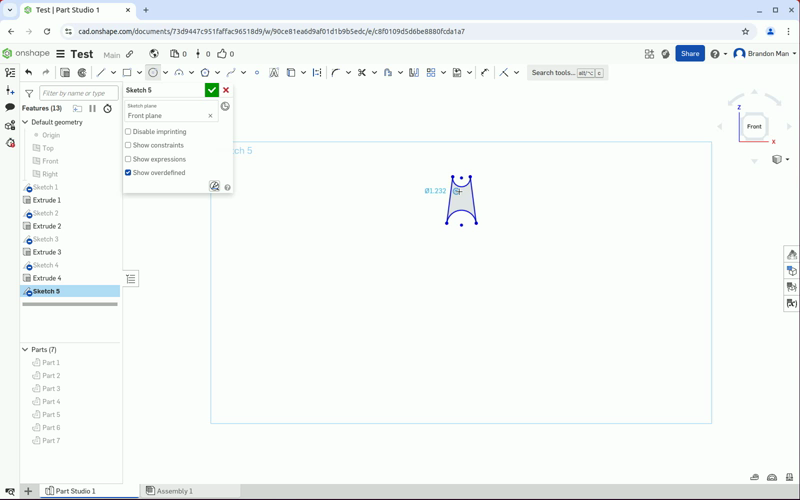
click(459, 191)
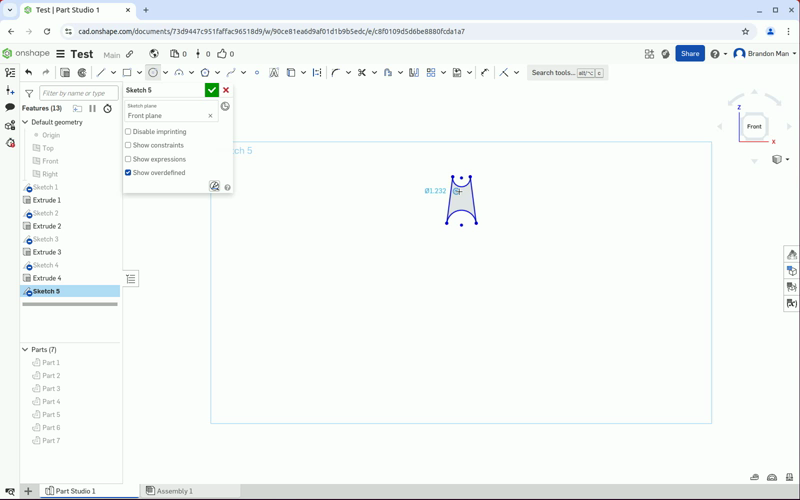
key(esc)
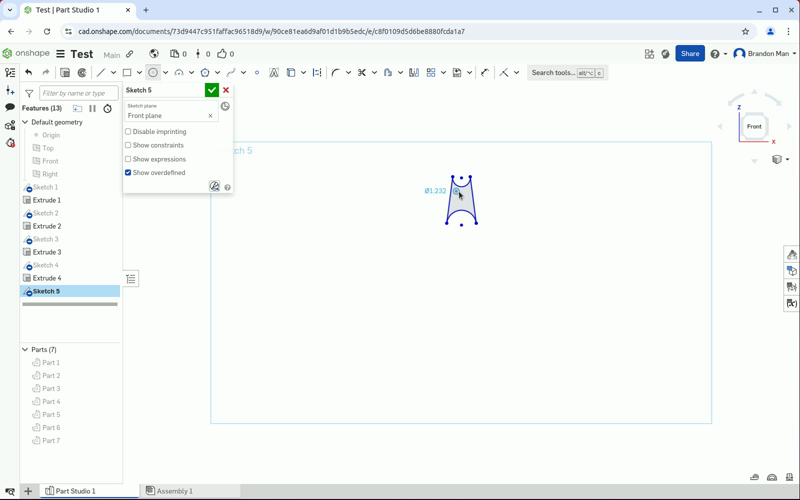
mouse_move(465, 194)
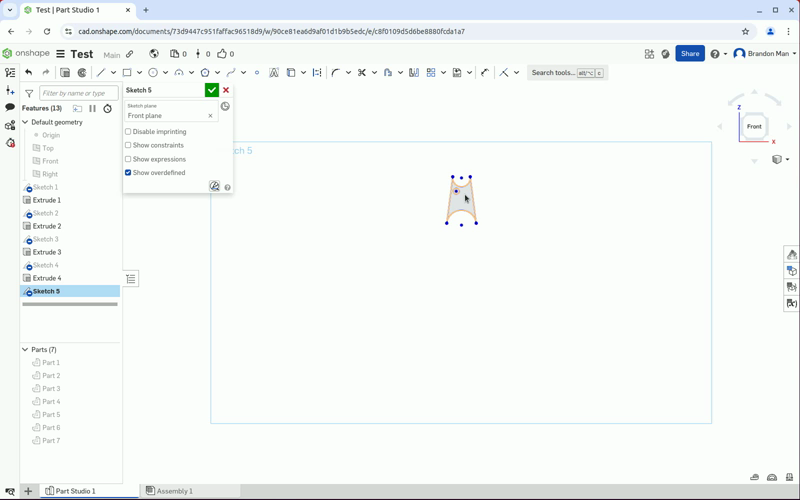
scroll(6)
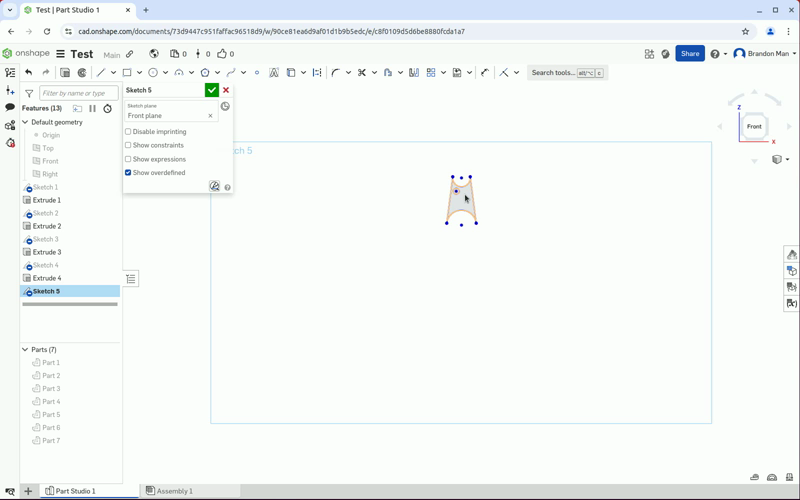
scroll(6)
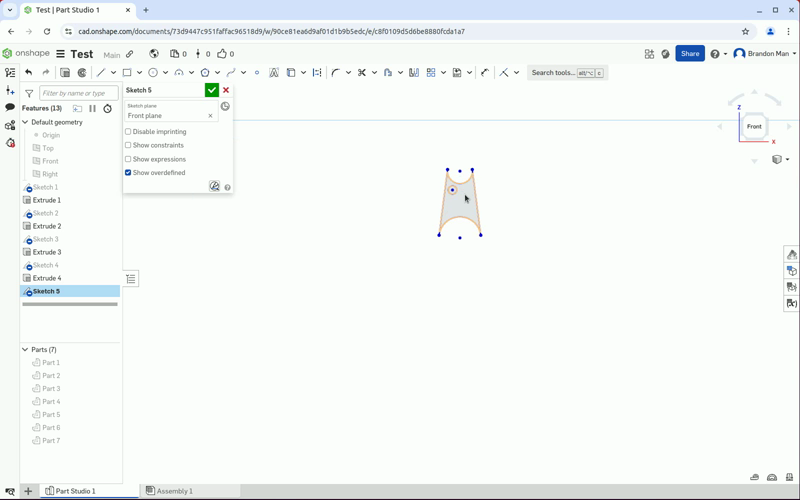
scroll(6)
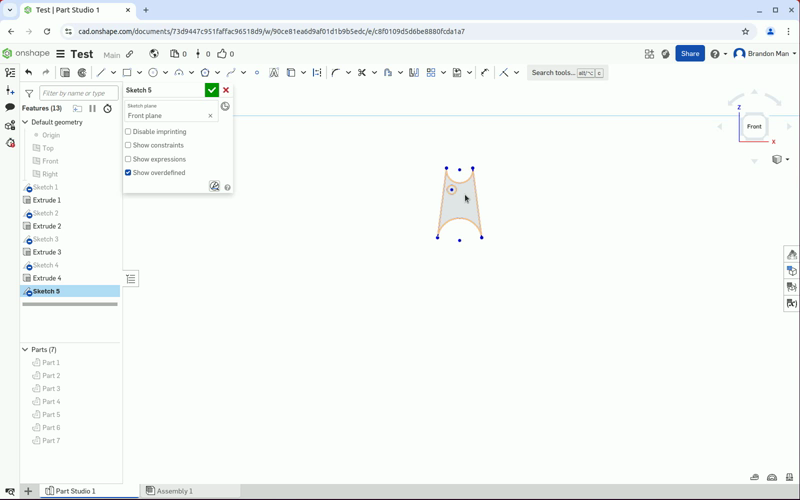
scroll(6)
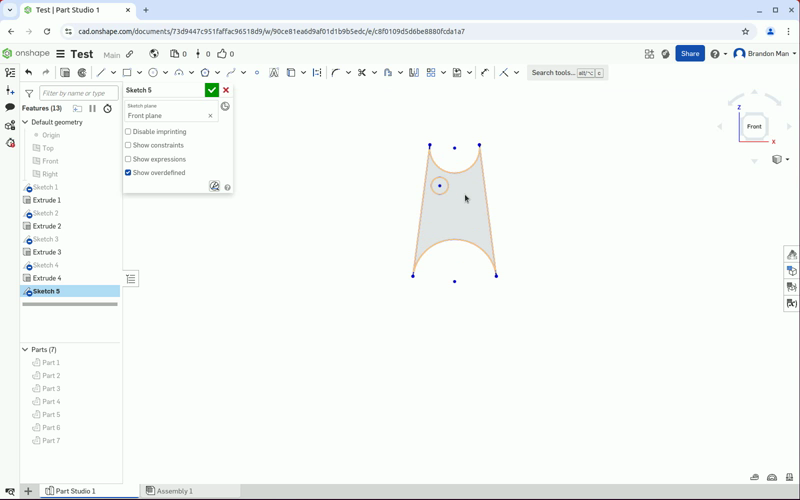
scroll(6)
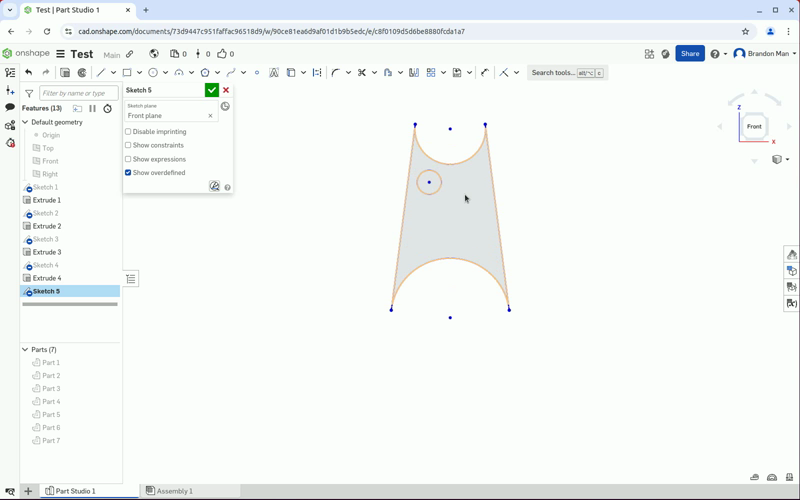
scroll(6)
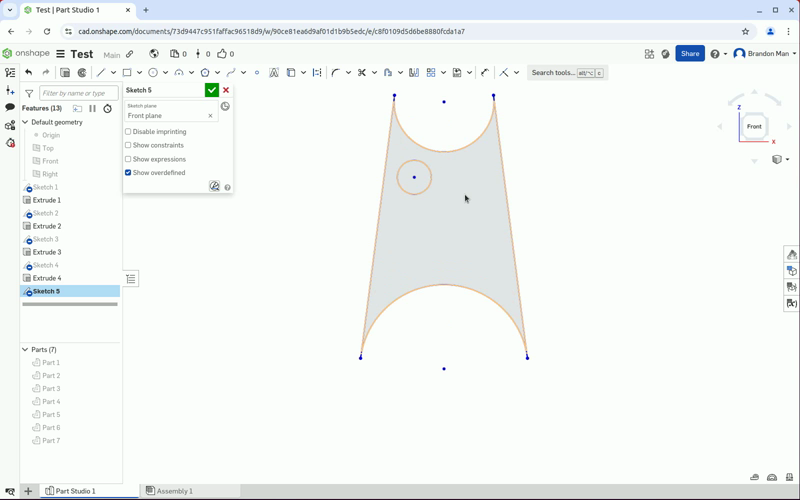
scroll(6)
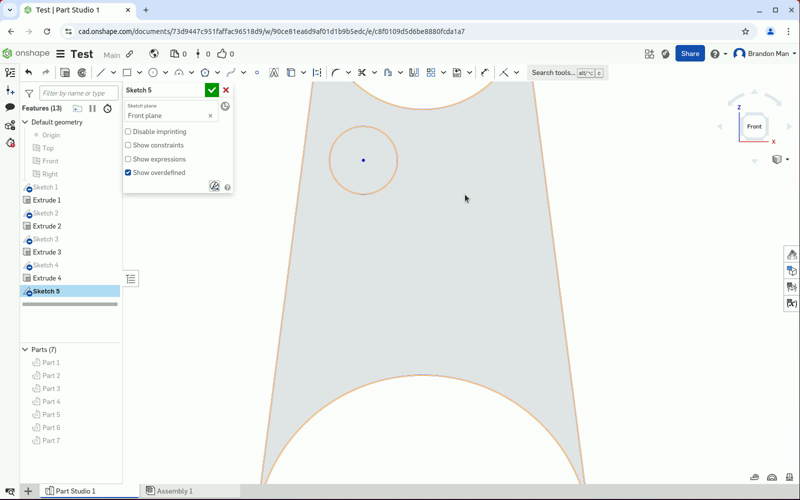
click(465, 194)
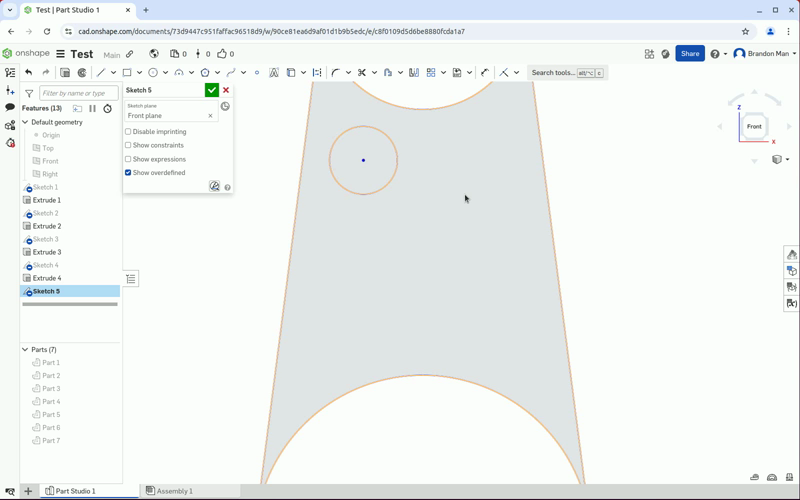
scroll(-6)
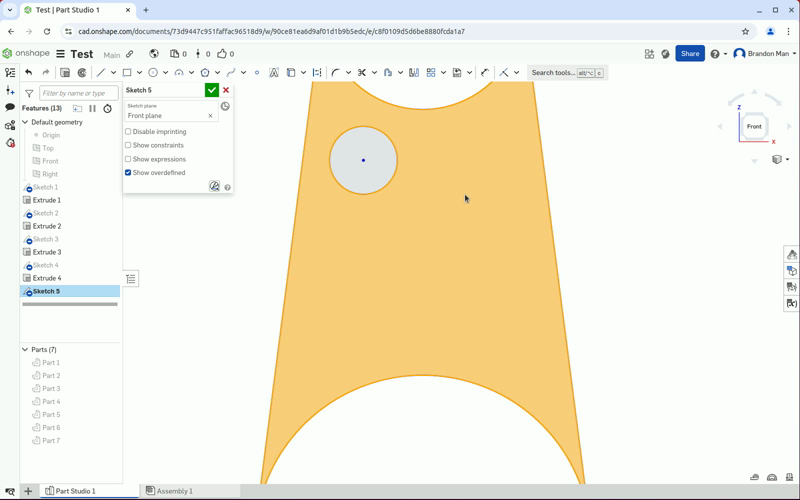
scroll(-6)
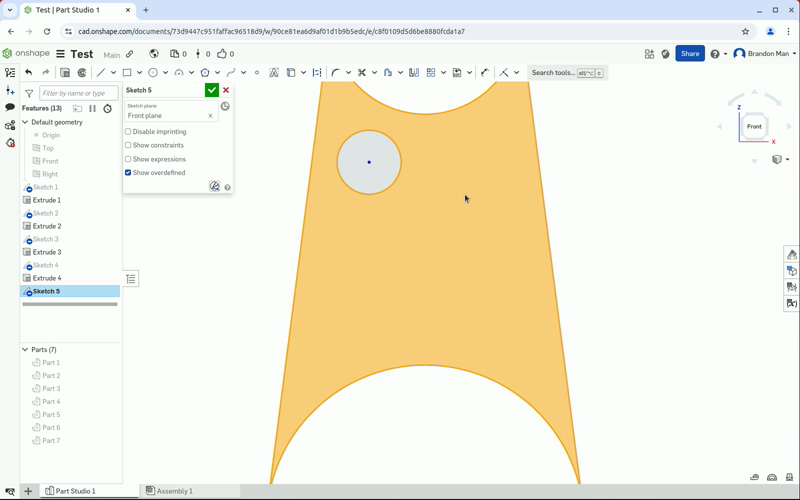
scroll(-6)
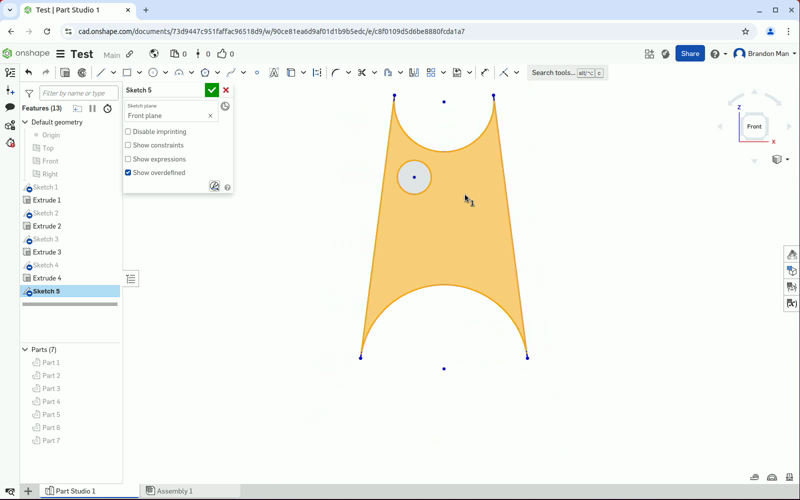
scroll(-6)
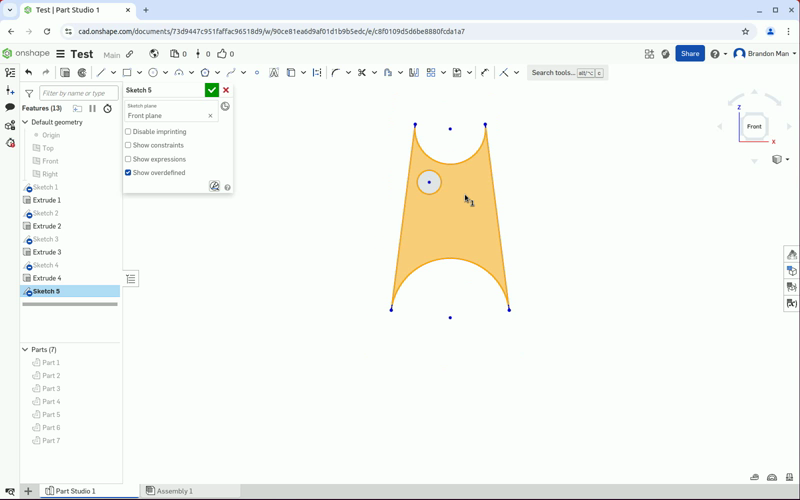
scroll(-6)
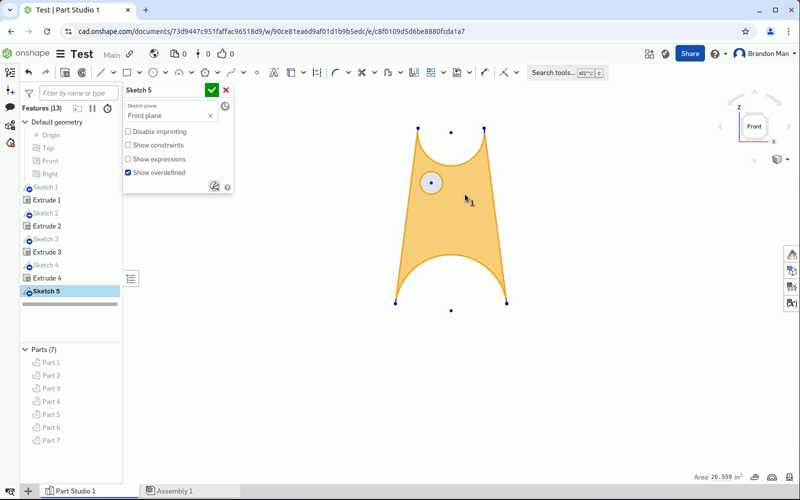
scroll(-6)
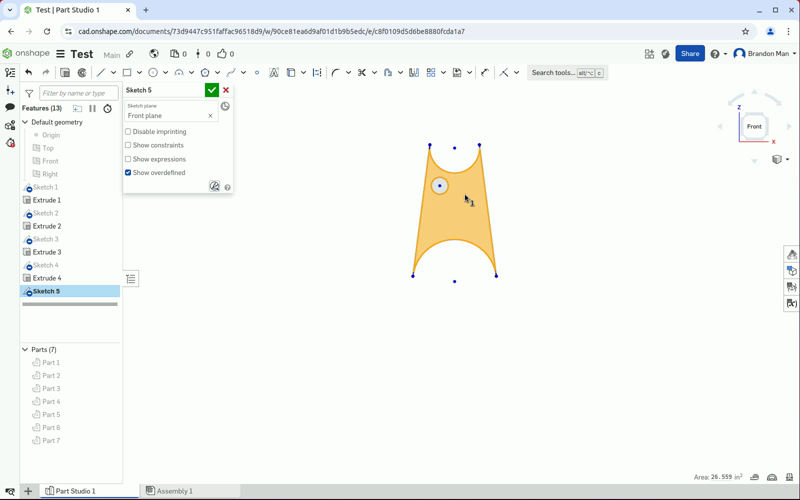
scroll(-6)
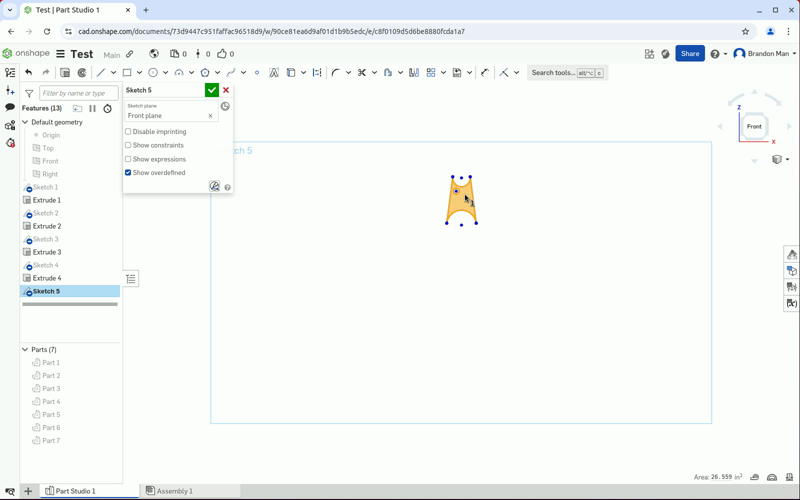
mouse_move(73, 352)
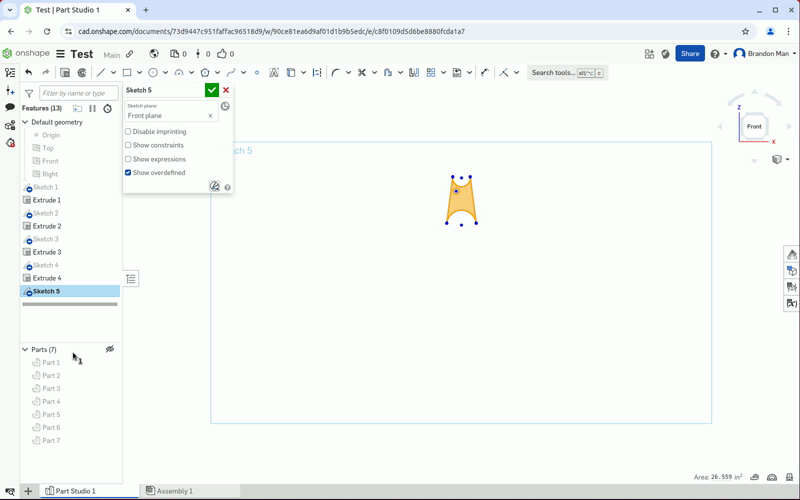
key(shift+y)
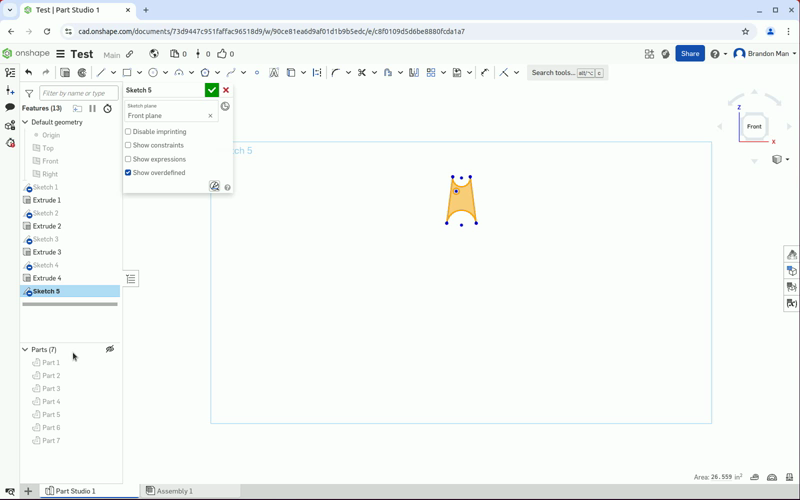
key(shift+e)
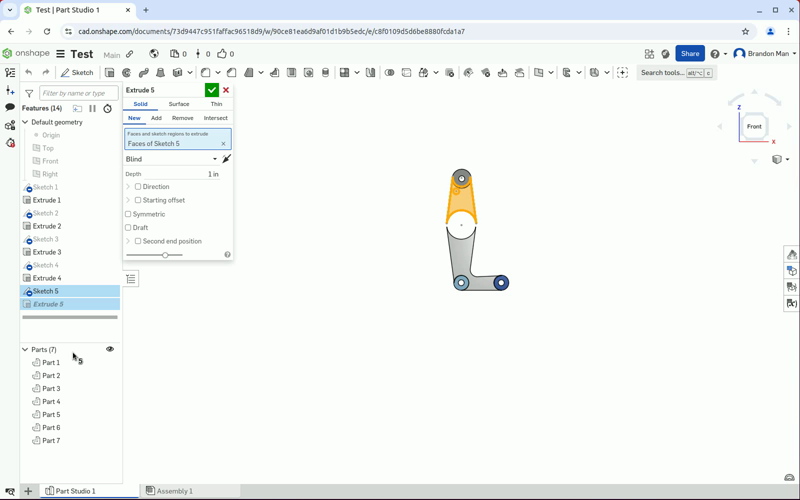
mouse_move(143, 106)
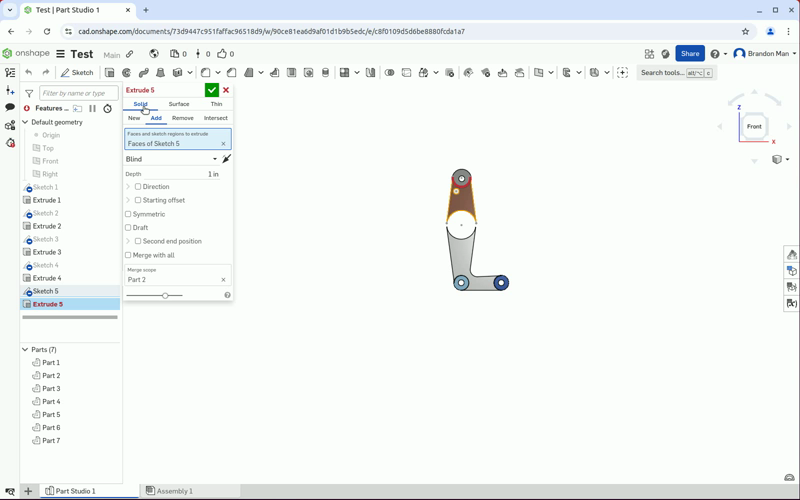
click(143, 106)
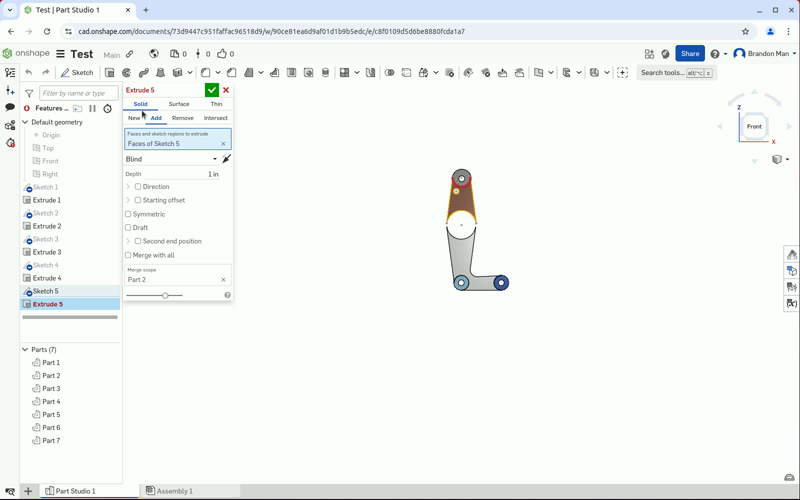
mouse_move(137, 120)
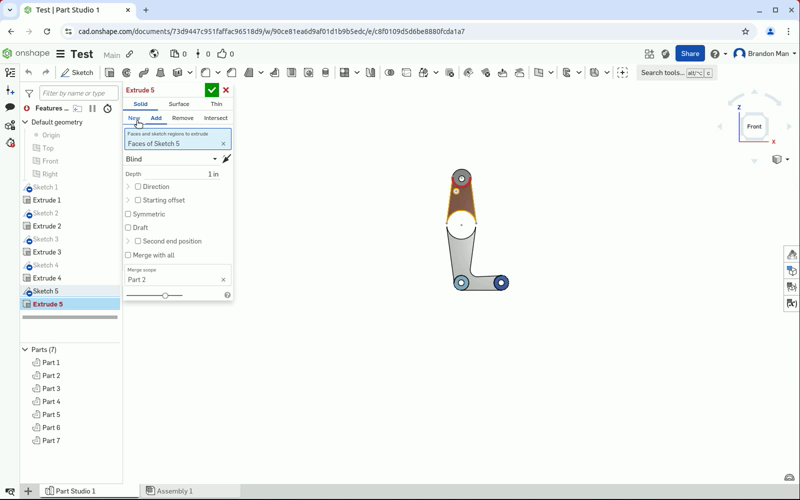
click(137, 120)
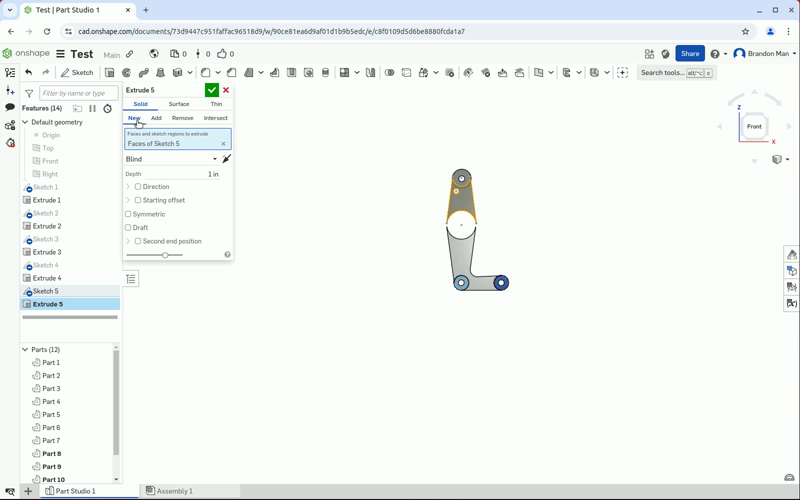
key(tab, 4)
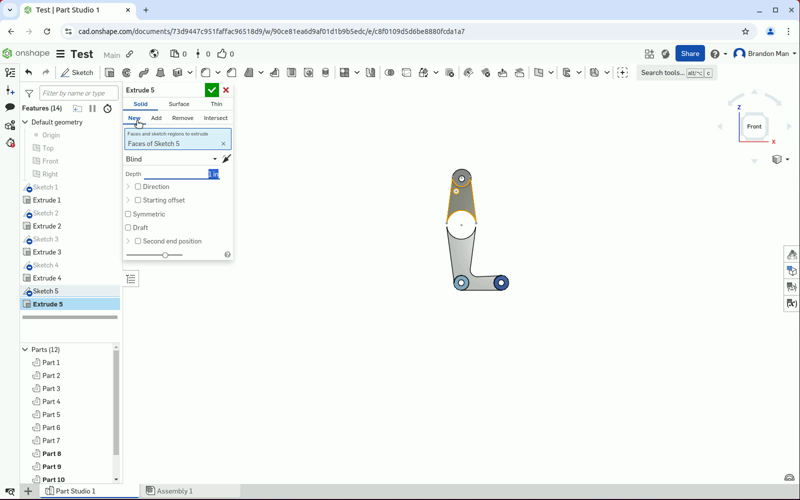
text(0.481)
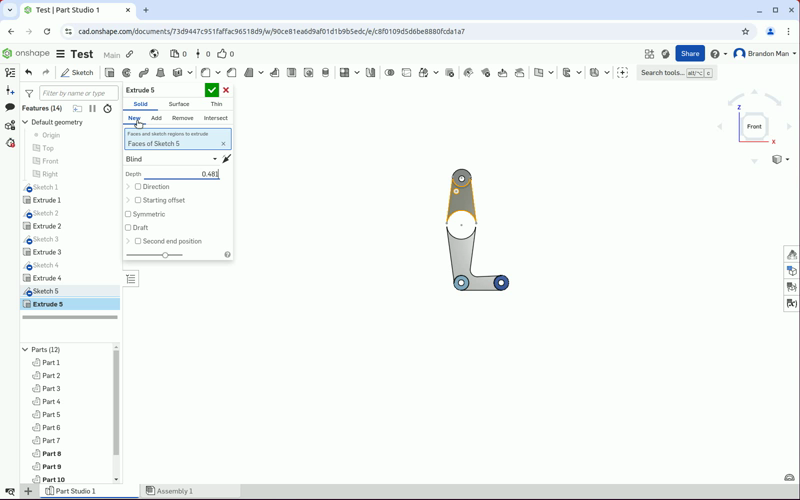
key(enter)
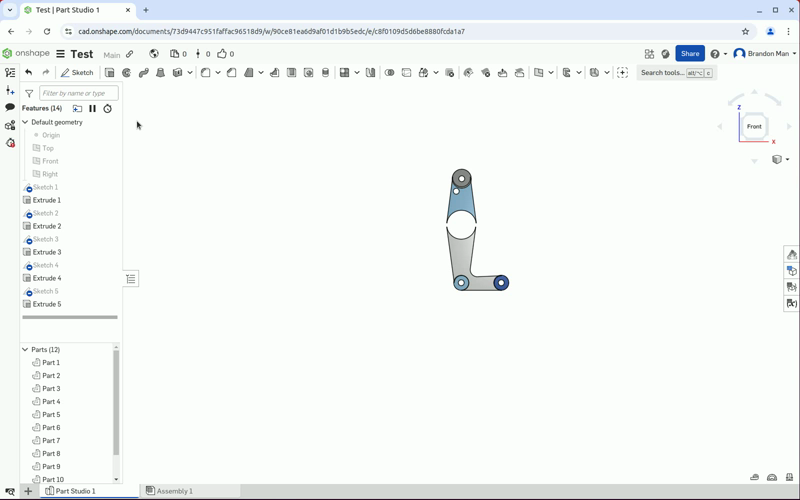
key(shift+h)
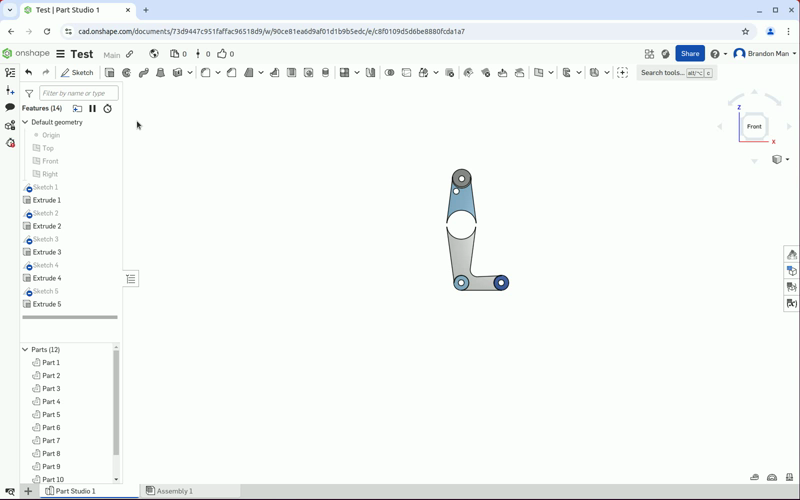
key(shift+h)
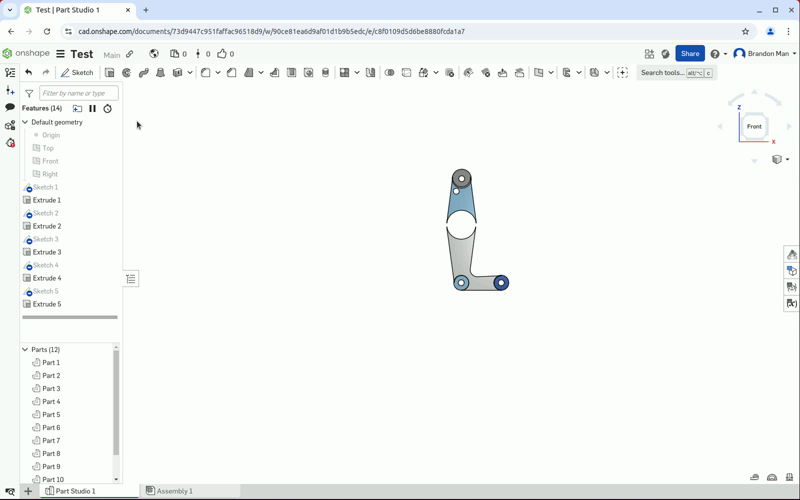
mouse_move(73, 189)
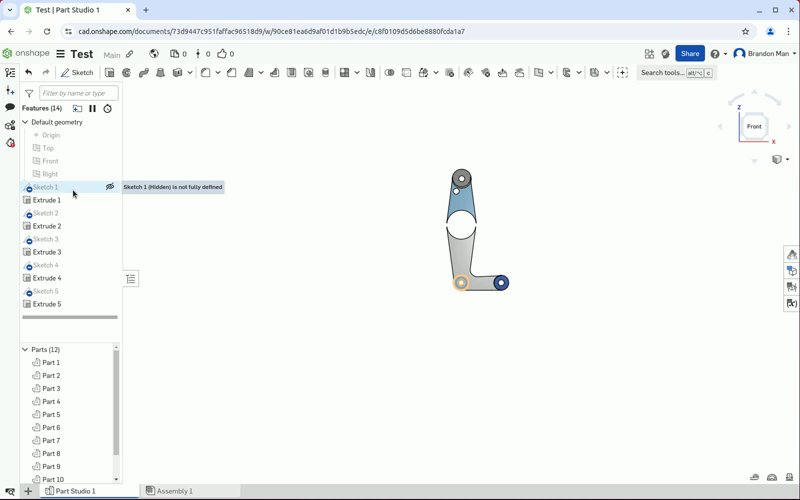
click(73, 189)
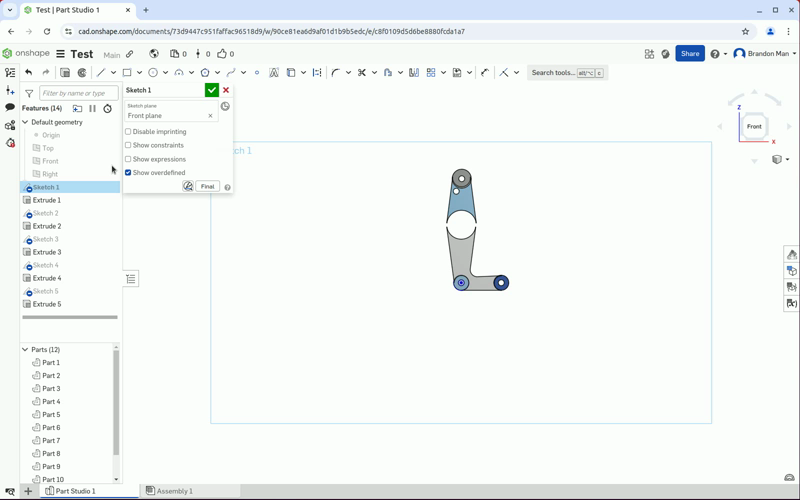
mouse_move(229, 92)
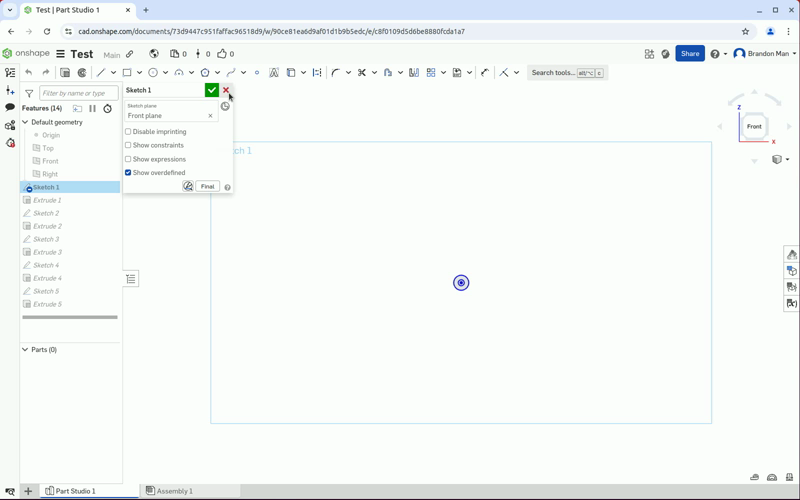
click(229, 92)
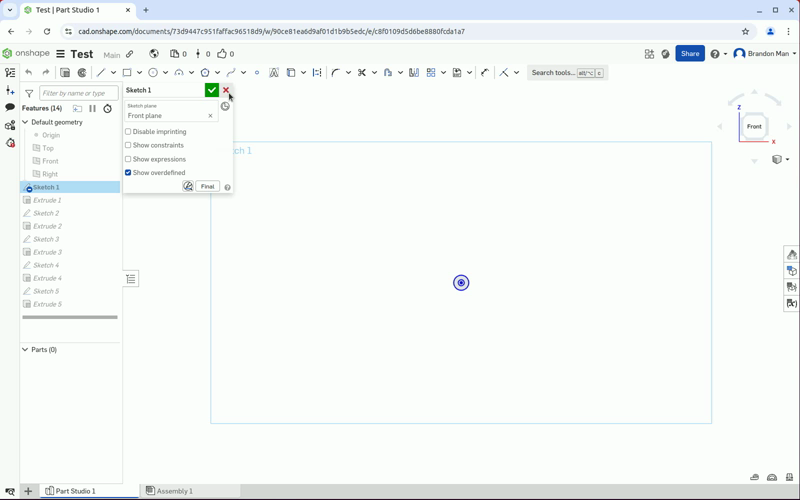
key(shift+s)
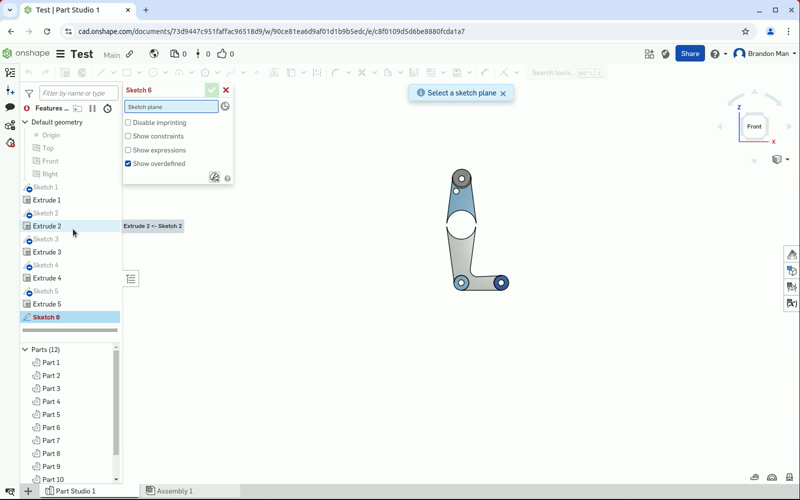
scroll(3)
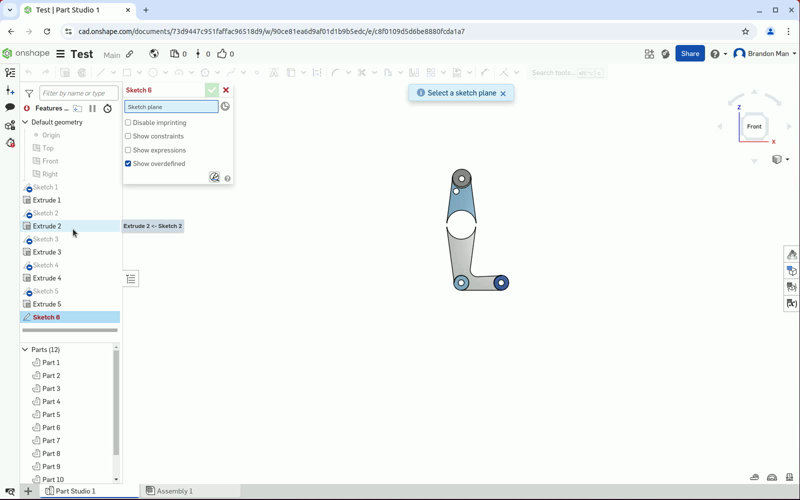
mouse_move(73, 163)
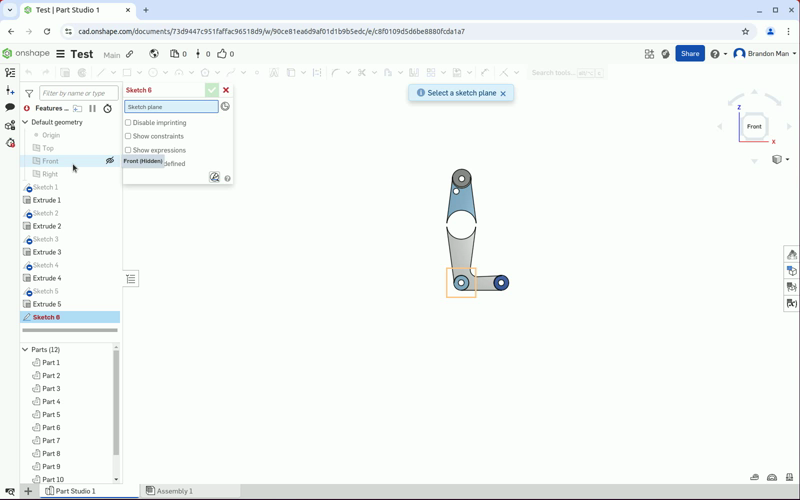
click(73, 163)
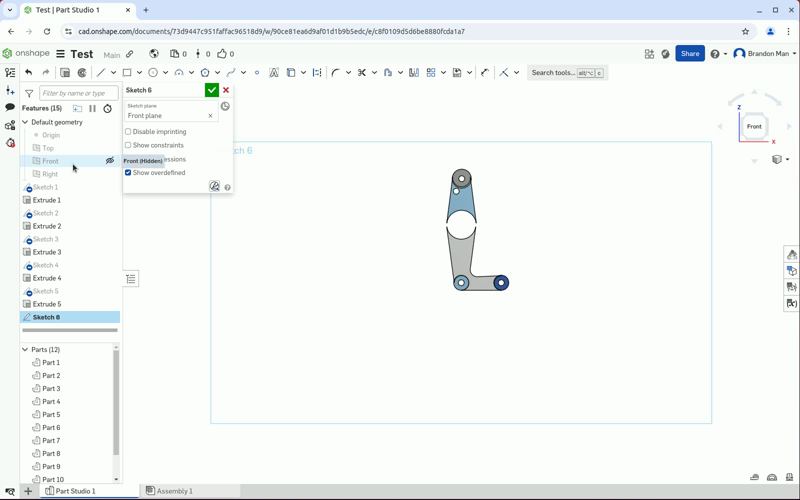
mouse_move(69, 352)
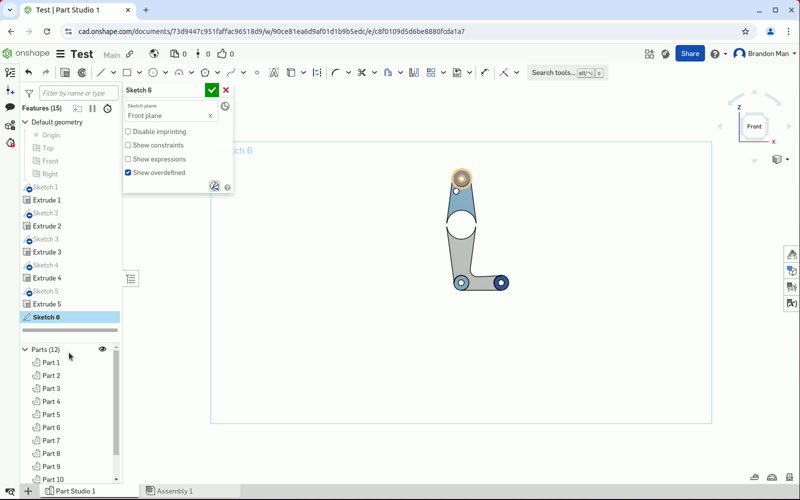
key(y)
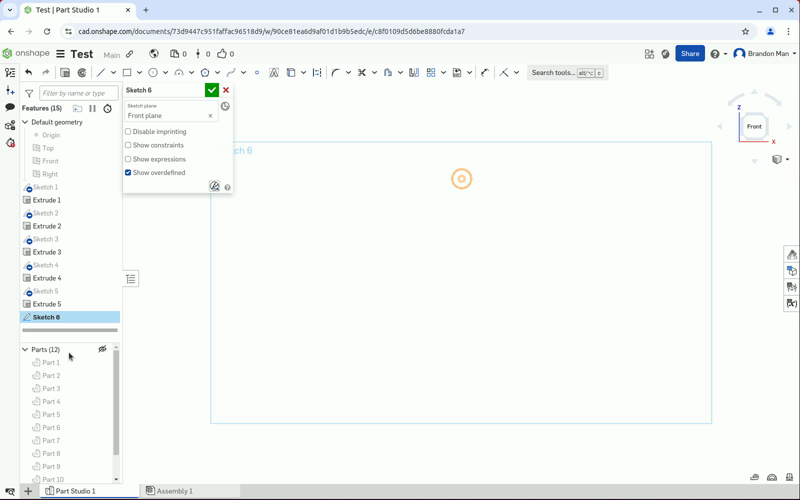
key(c)
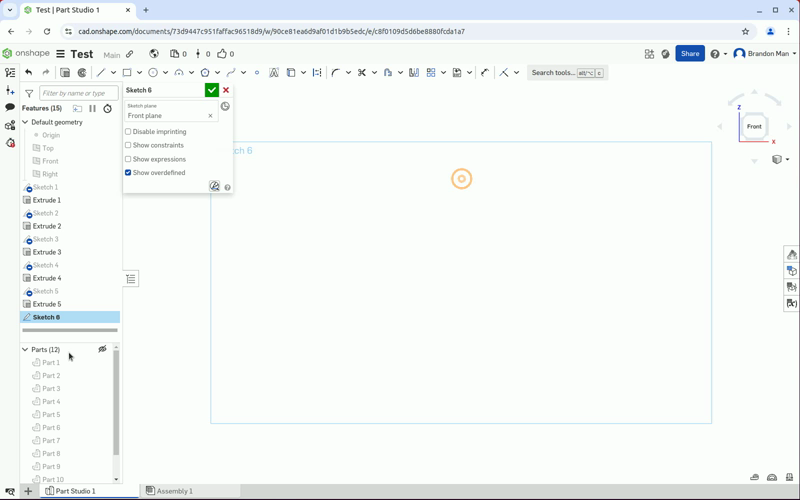
key_down(shift)
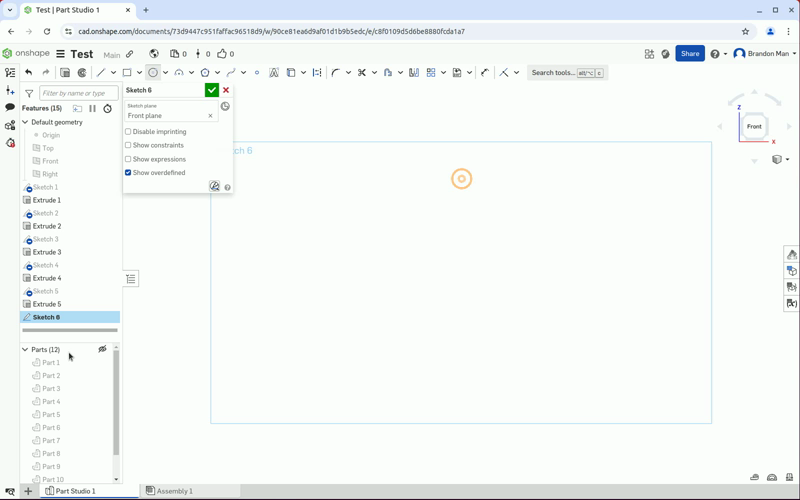
mouse_move(461, 225)
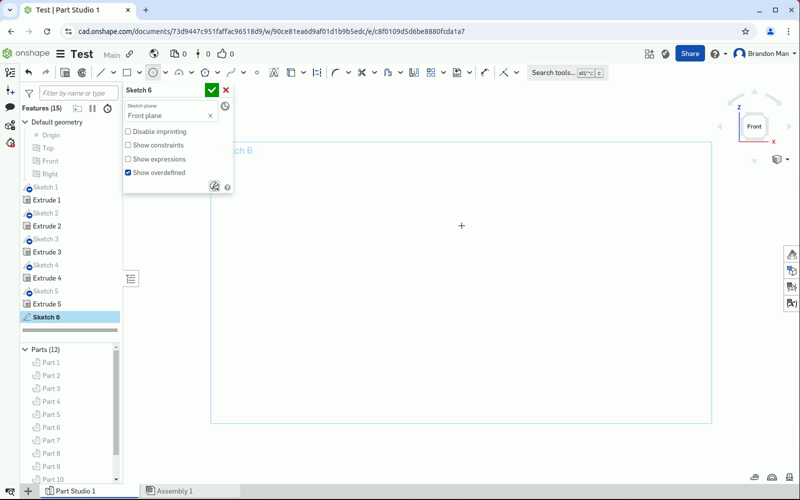
click(461, 225)
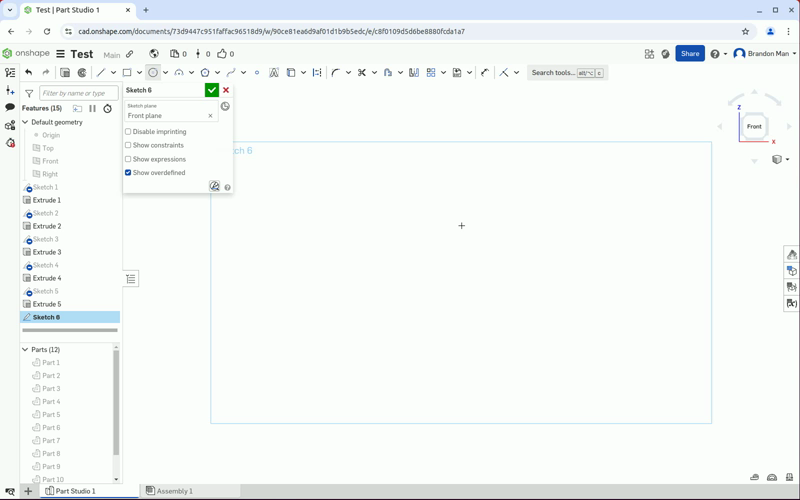
key_up(shift)
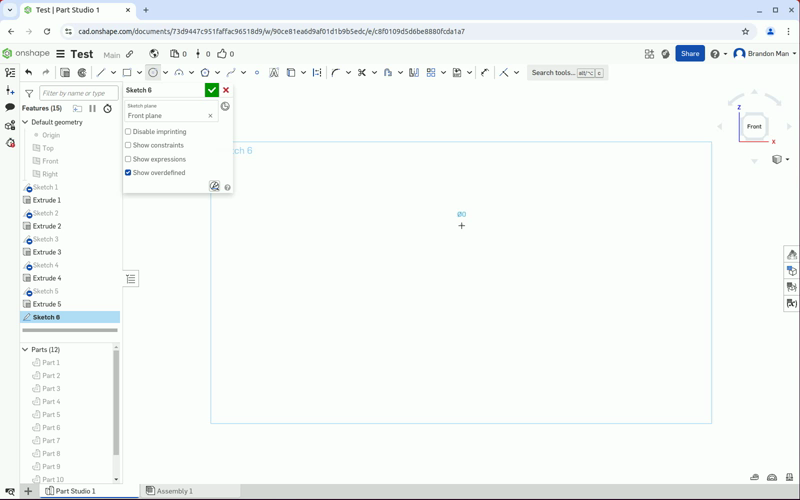
mouse_move(477, 225)
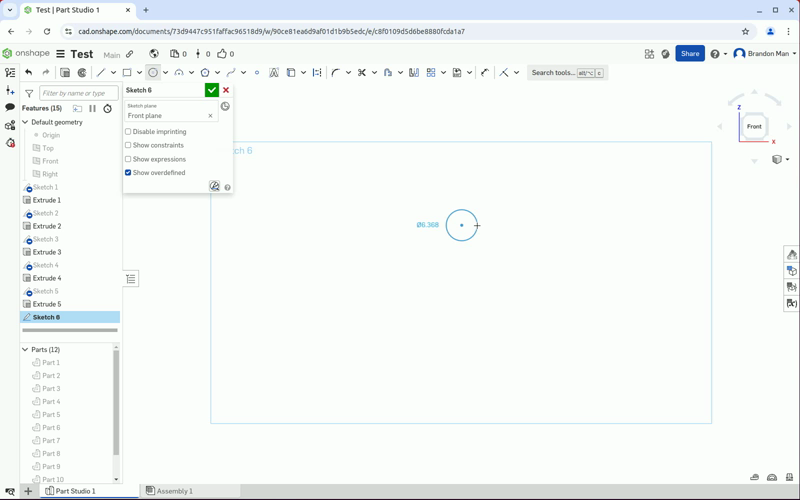
click(477, 225)
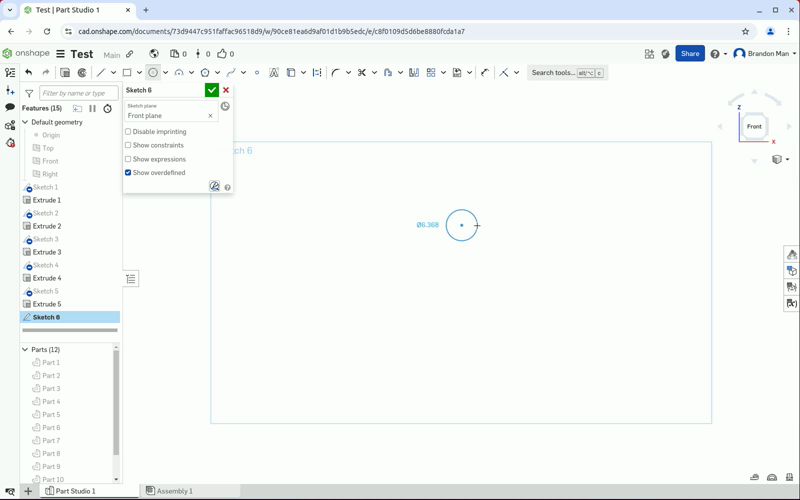
key(esc)
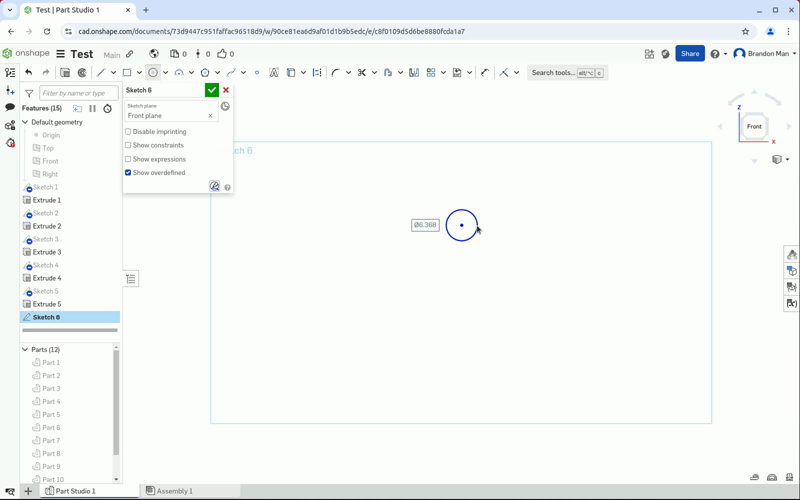
key(c)
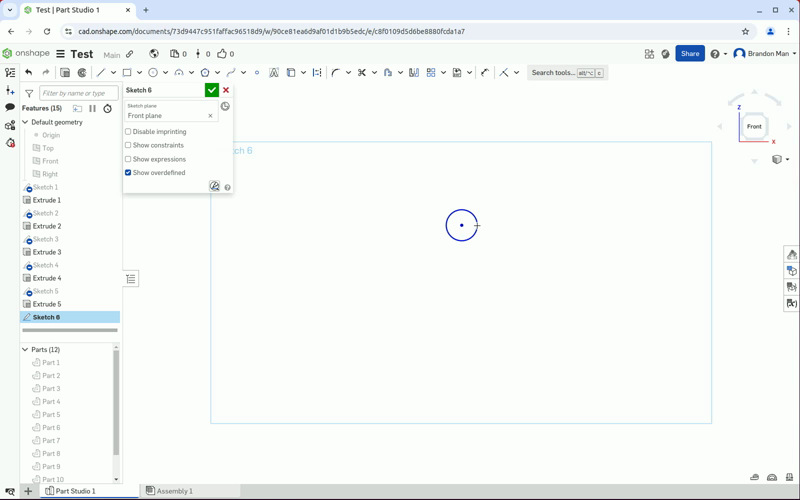
key_down(shift)
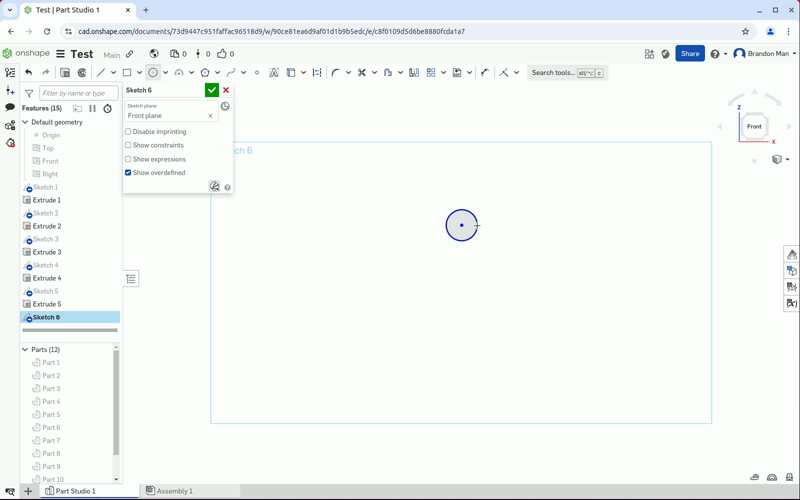
mouse_move(461, 225)
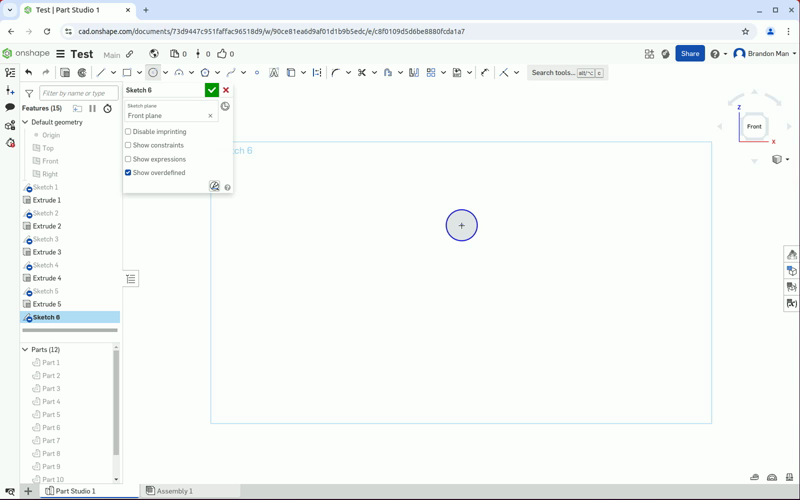
click(461, 225)
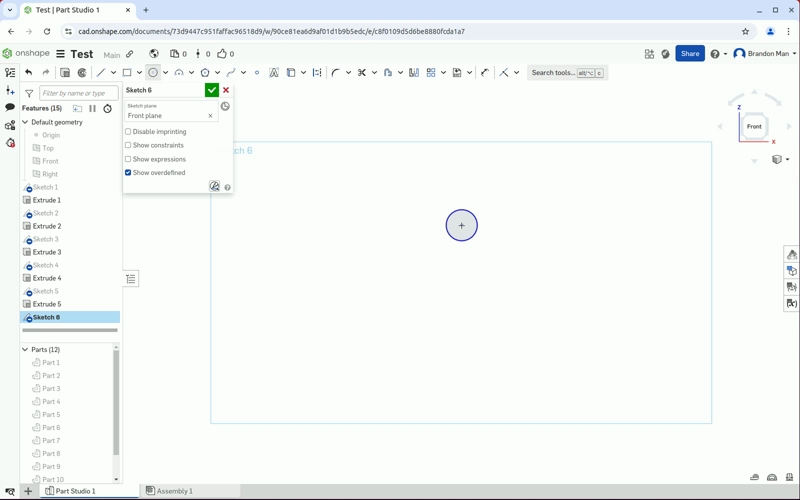
key_up(shift)
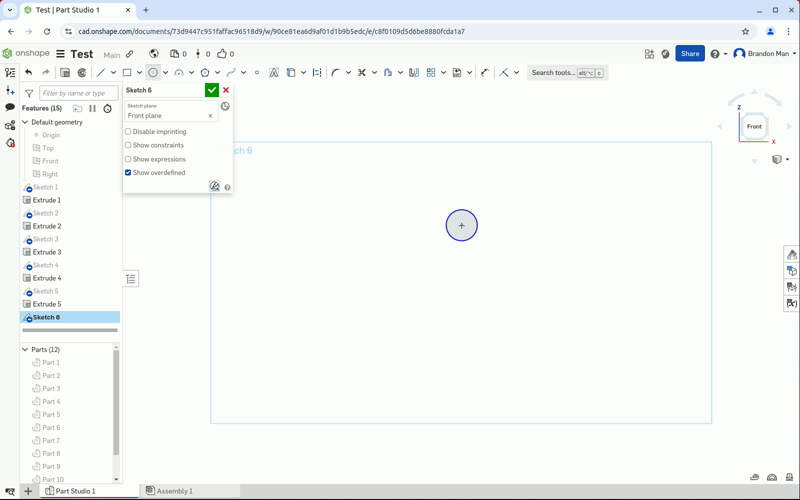
mouse_move(465, 225)
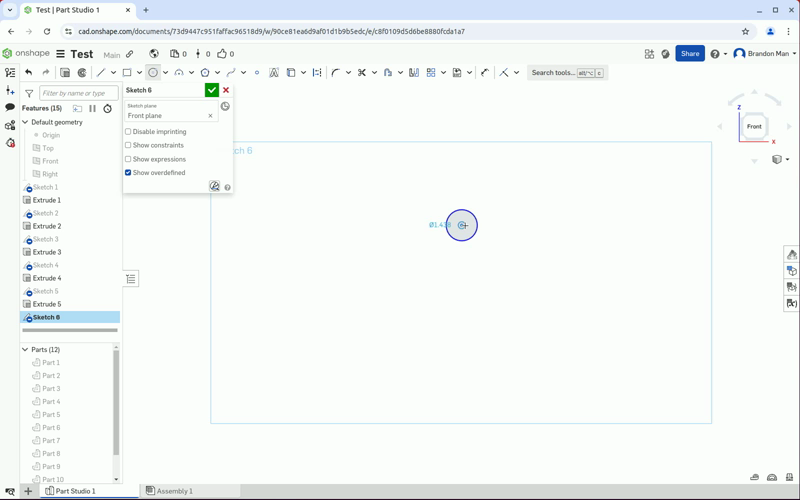
scroll(6)
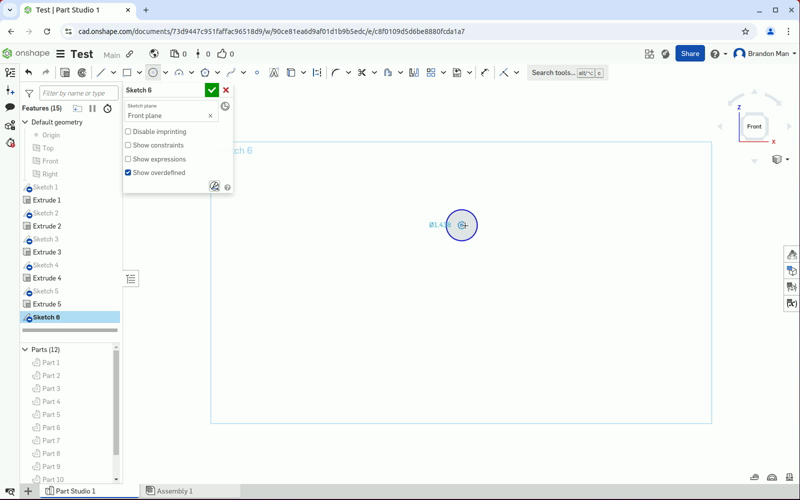
scroll(6)
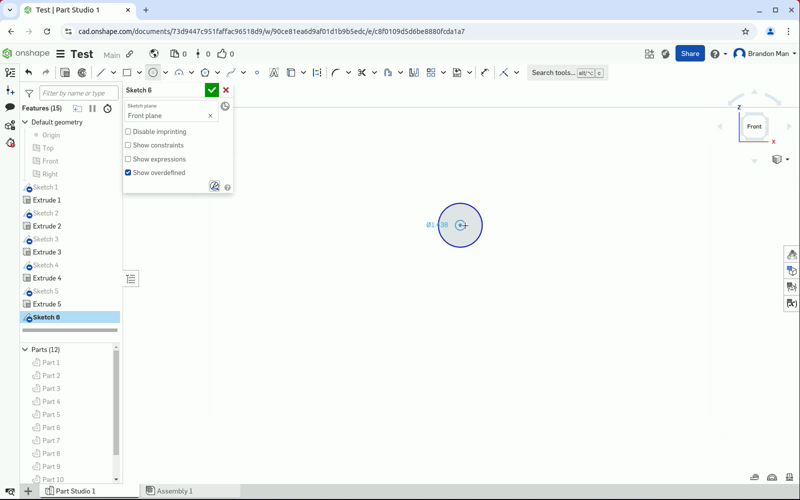
scroll(6)
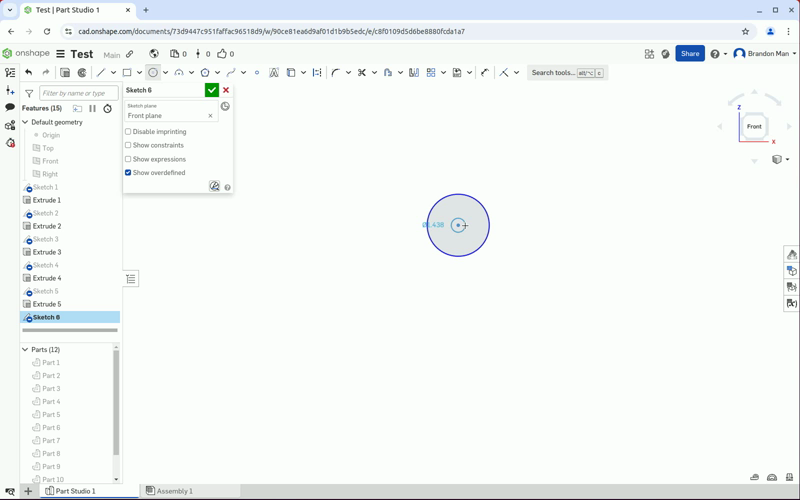
scroll(6)
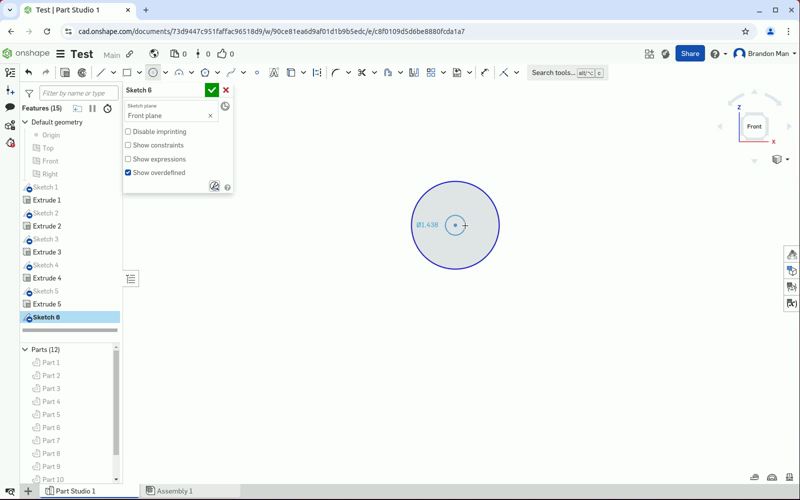
scroll(6)
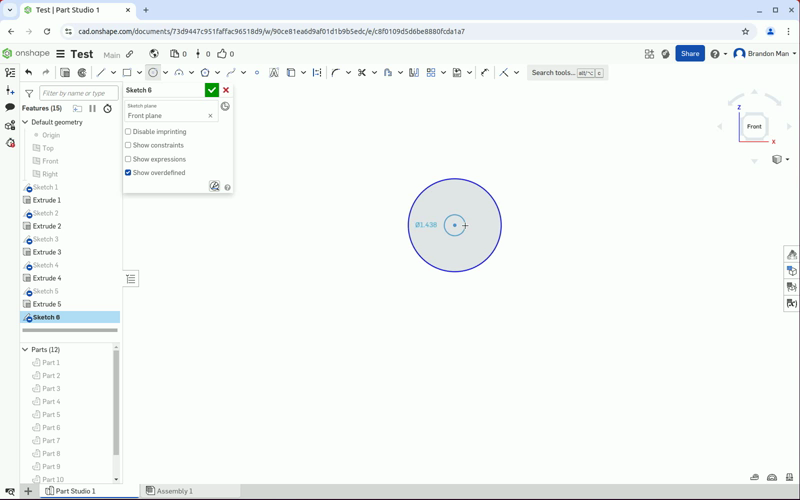
scroll(6)
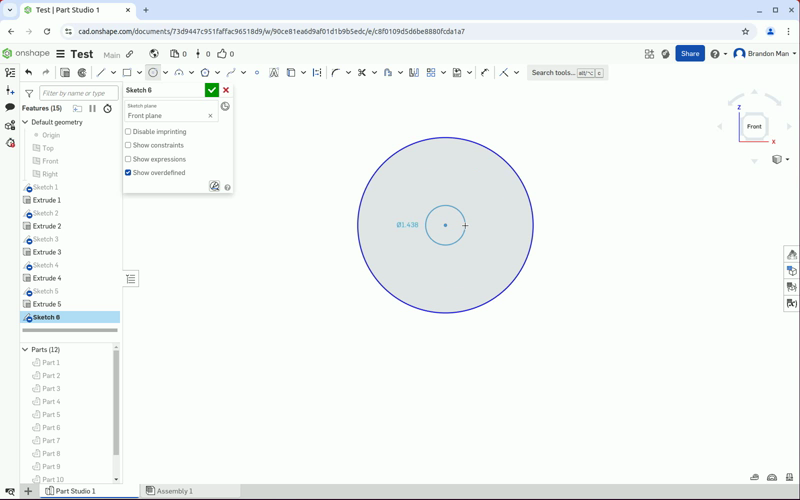
scroll(6)
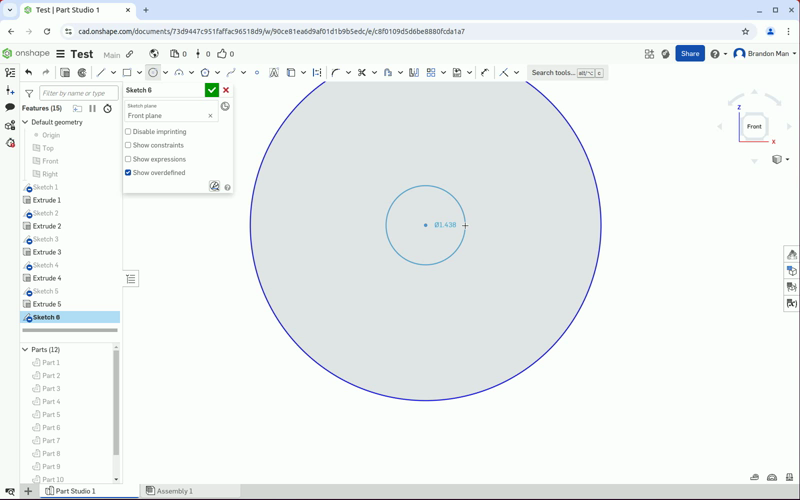
click(465, 225)
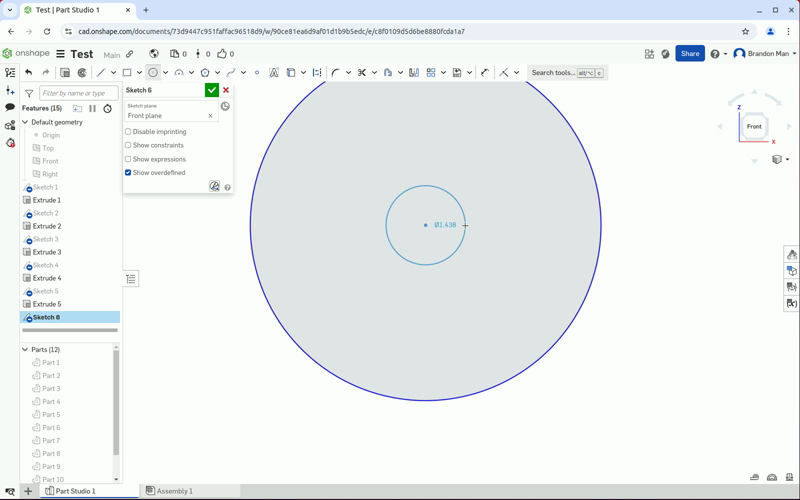
scroll(-6)
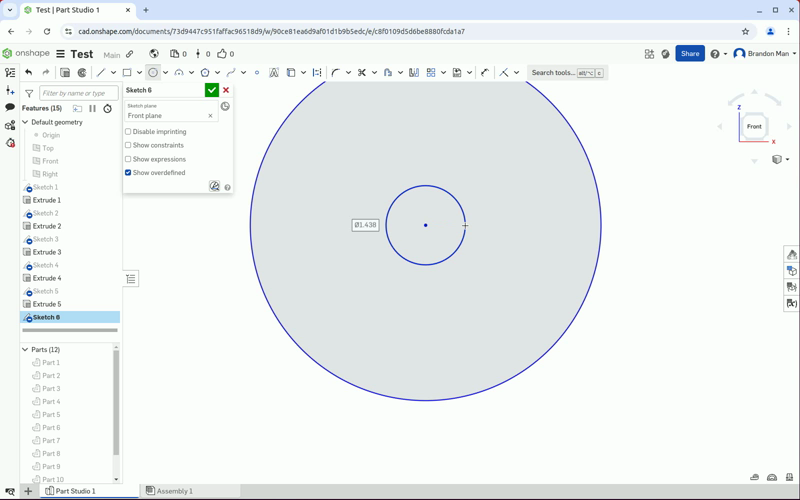
scroll(-6)
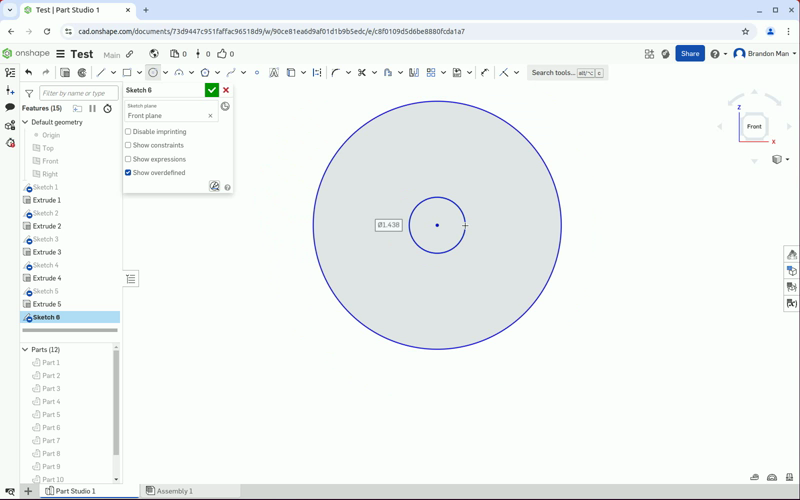
scroll(-6)
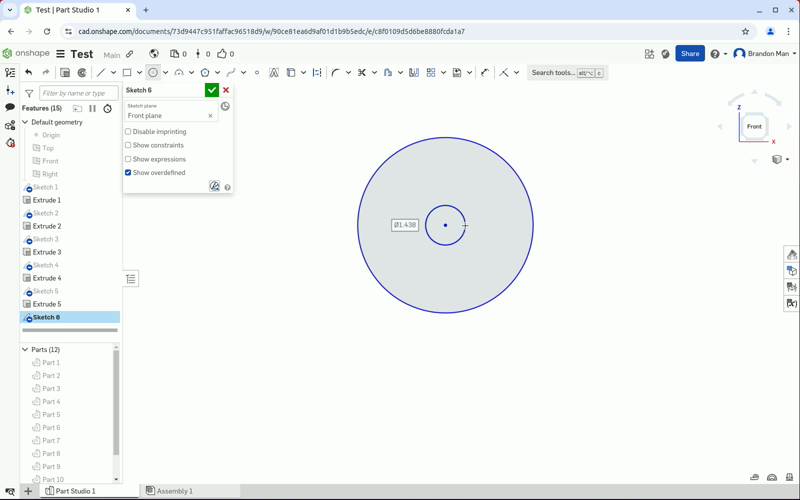
scroll(-6)
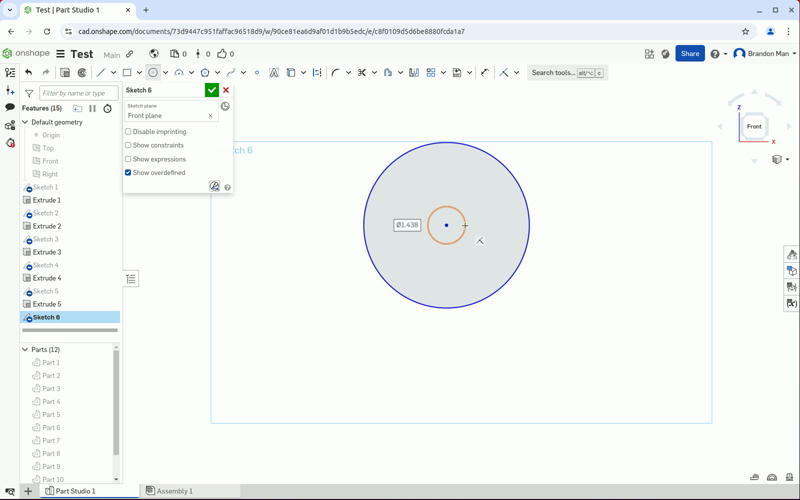
scroll(-6)
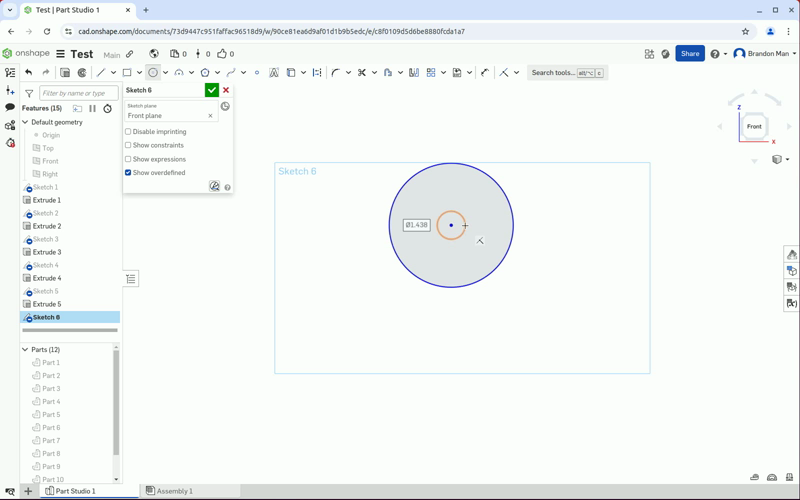
scroll(-6)
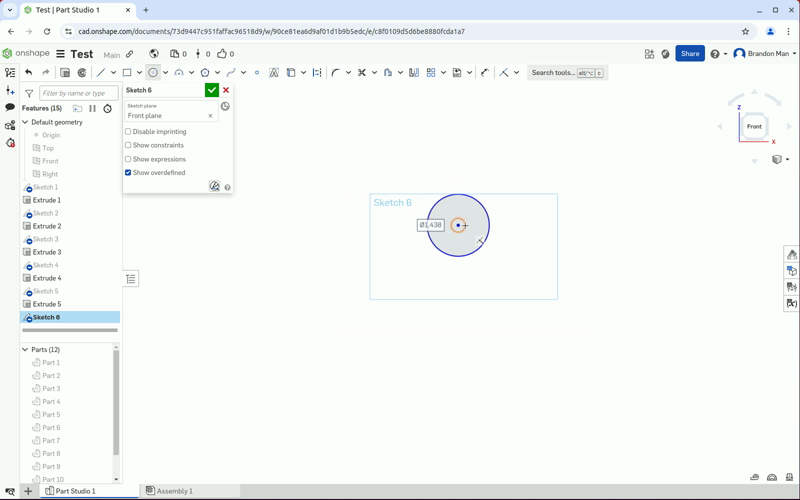
scroll(-6)
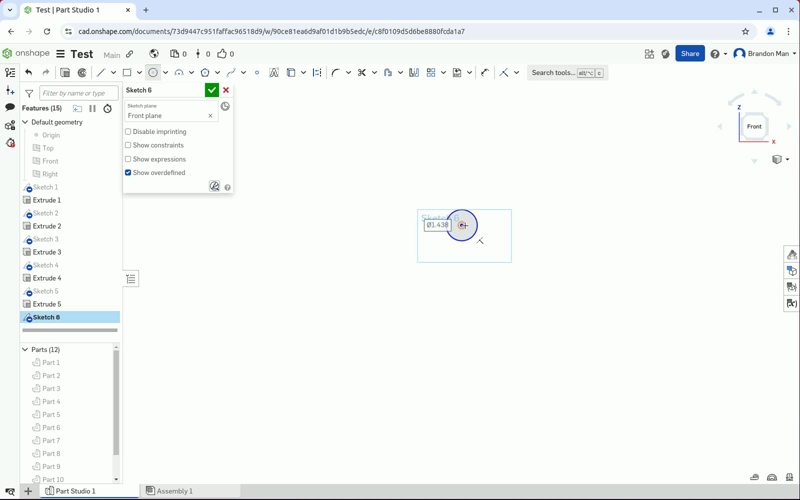
key(esc)
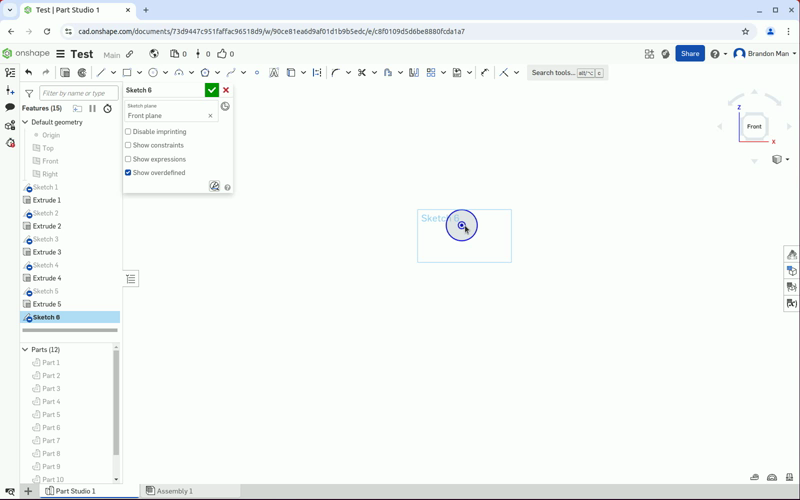
mouse_move(455, 236)
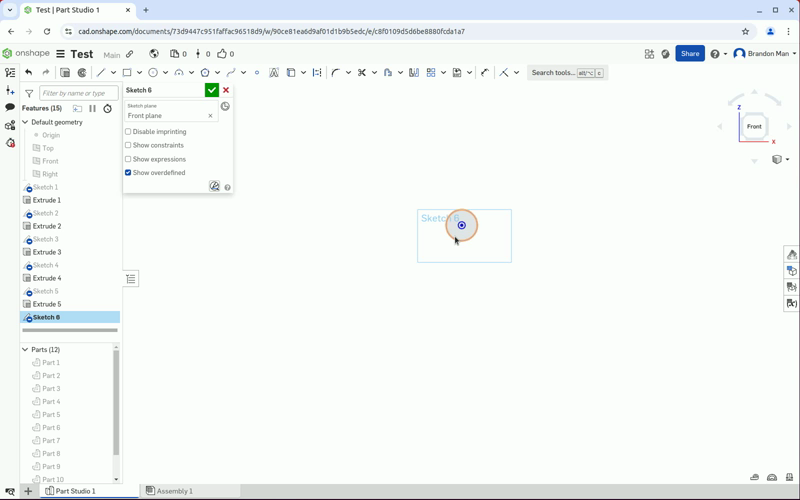
scroll(6)
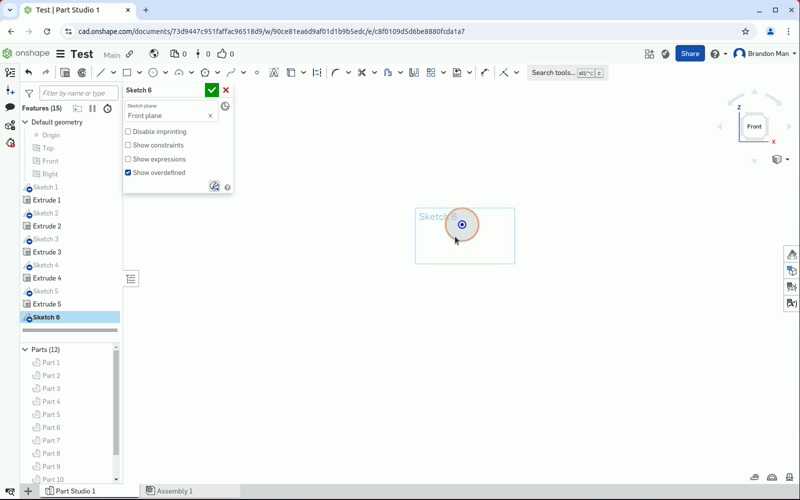
scroll(6)
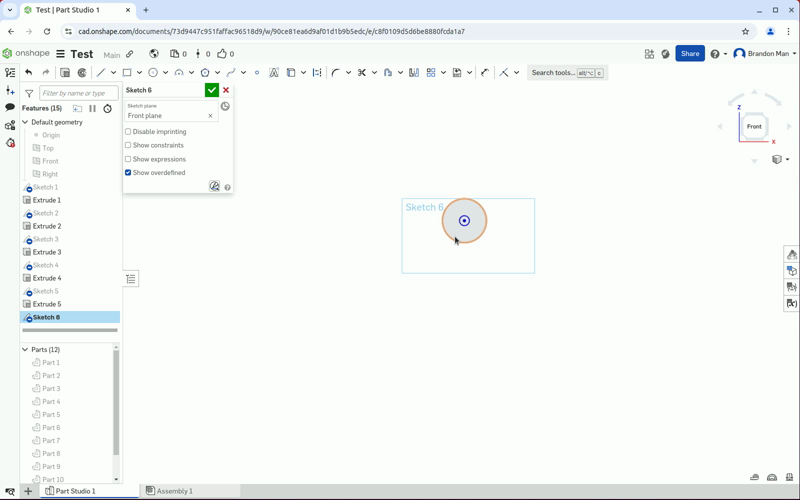
scroll(6)
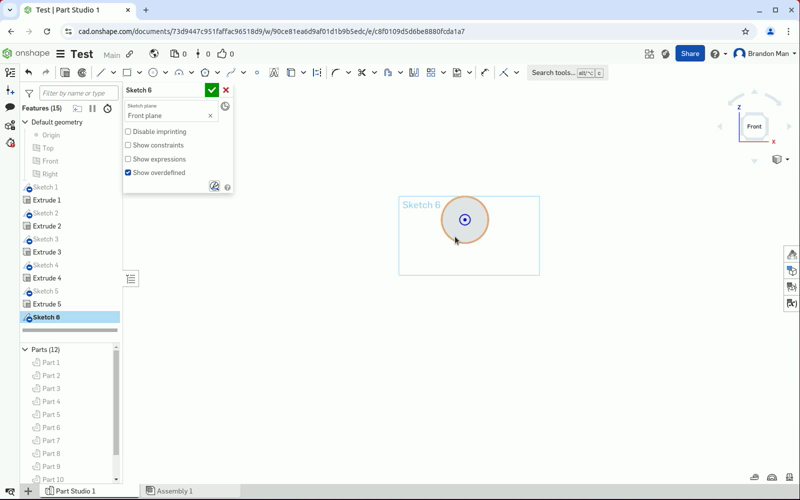
scroll(6)
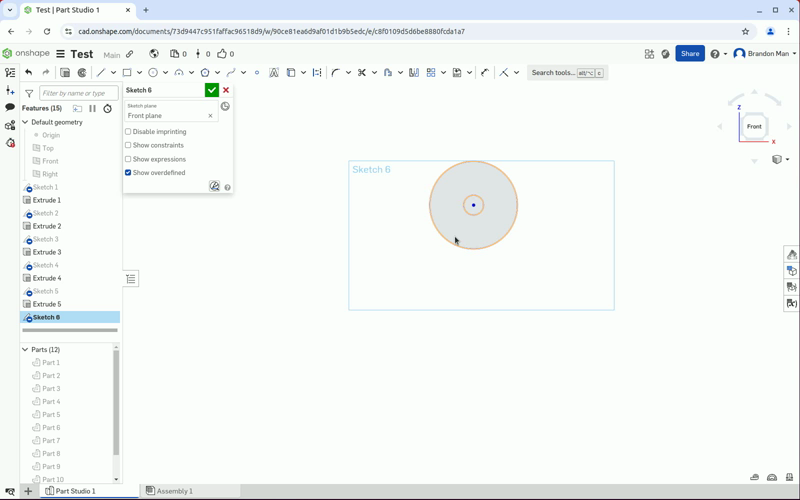
scroll(6)
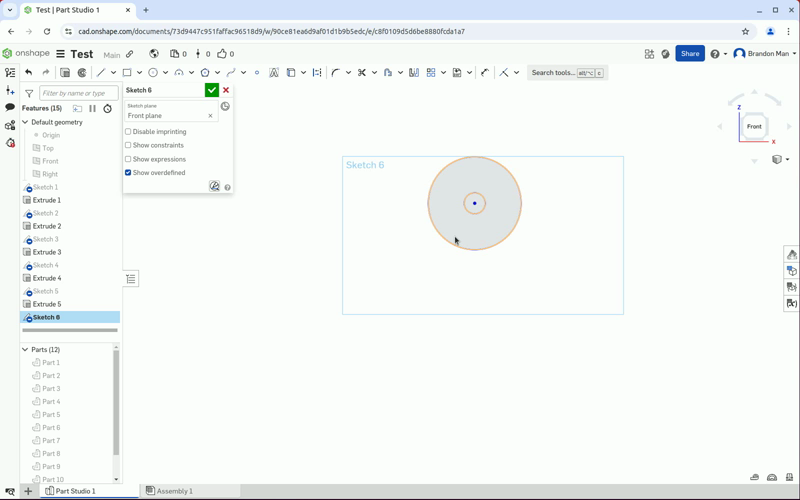
scroll(6)
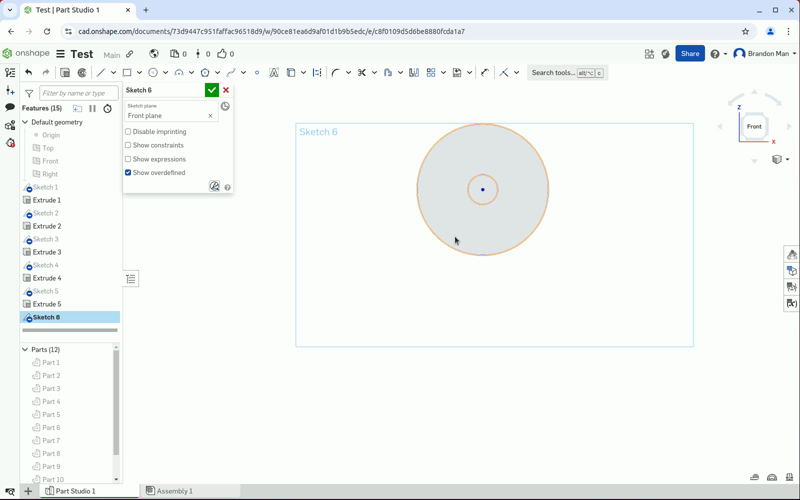
scroll(6)
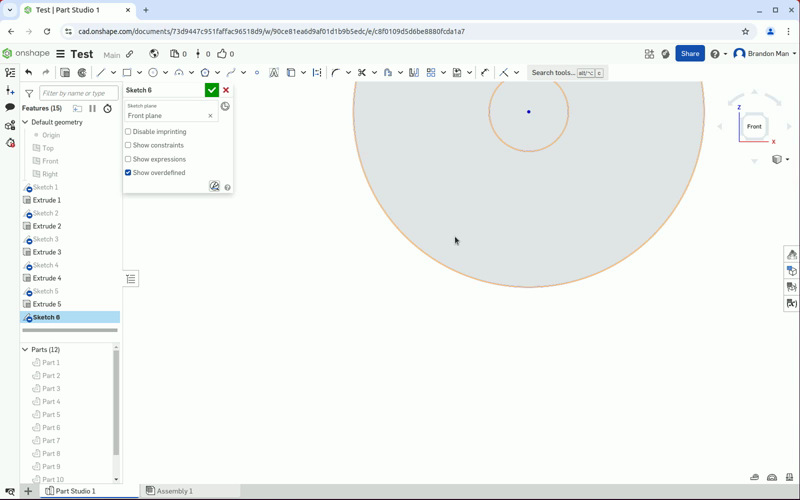
click(455, 236)
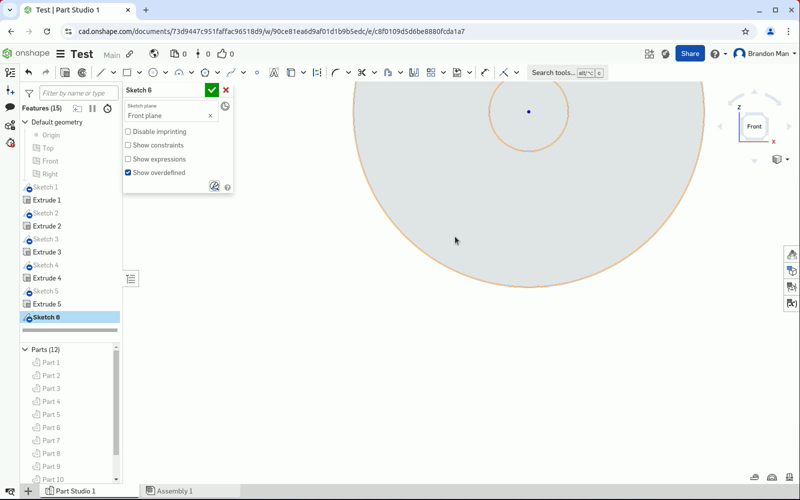
scroll(-6)
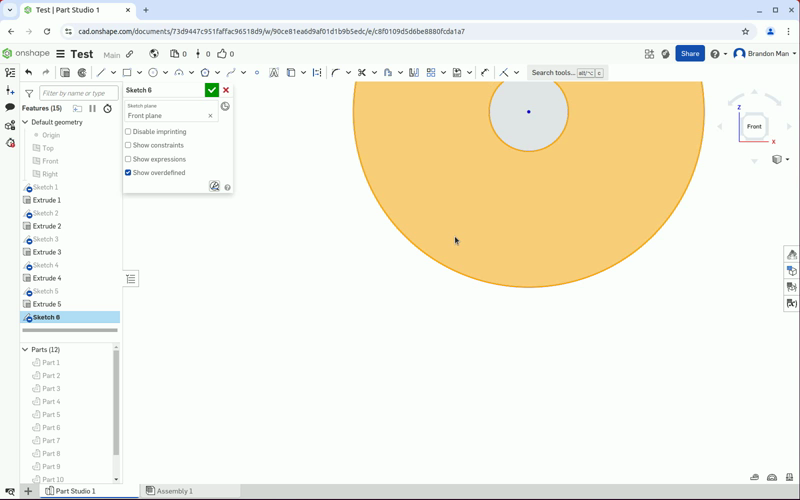
scroll(-6)
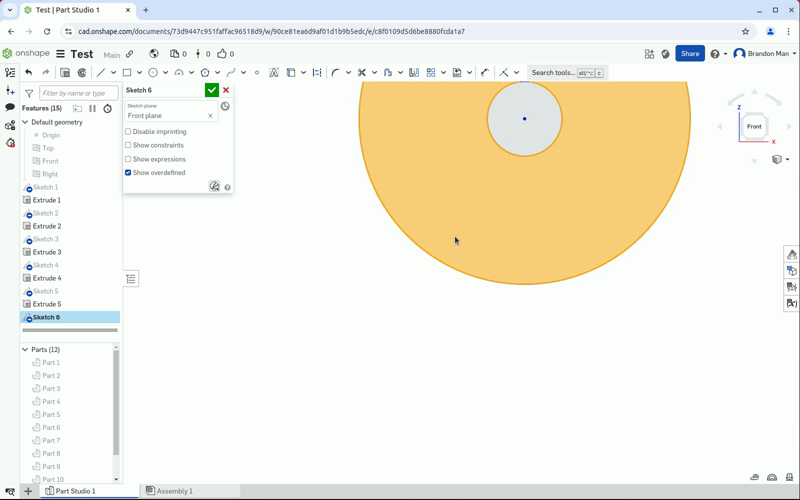
scroll(-6)
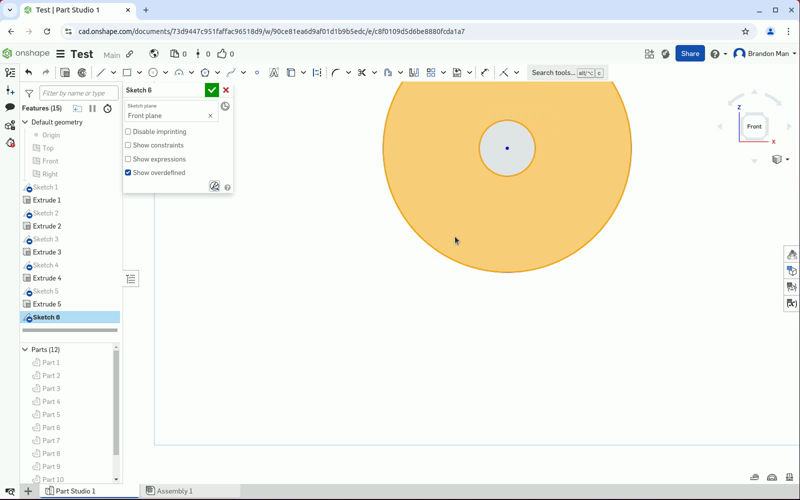
scroll(-6)
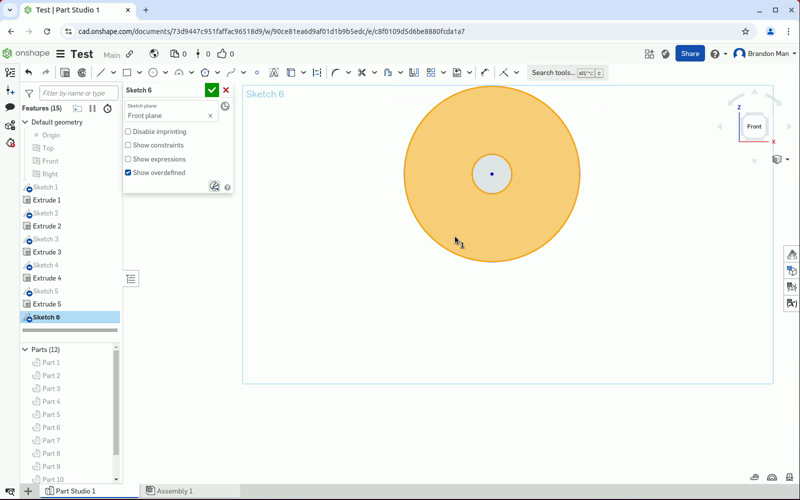
scroll(-6)
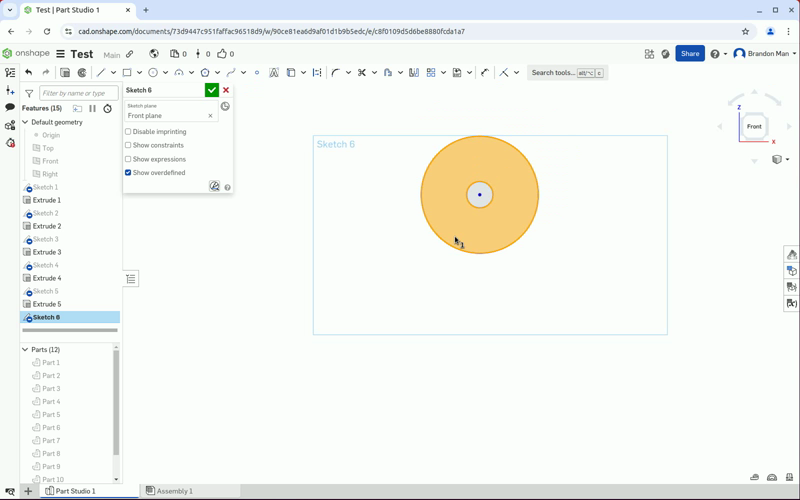
scroll(-6)
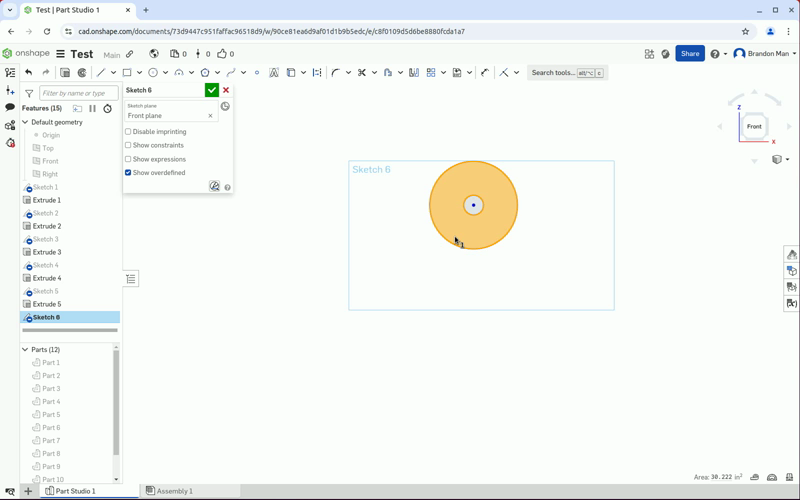
scroll(-6)
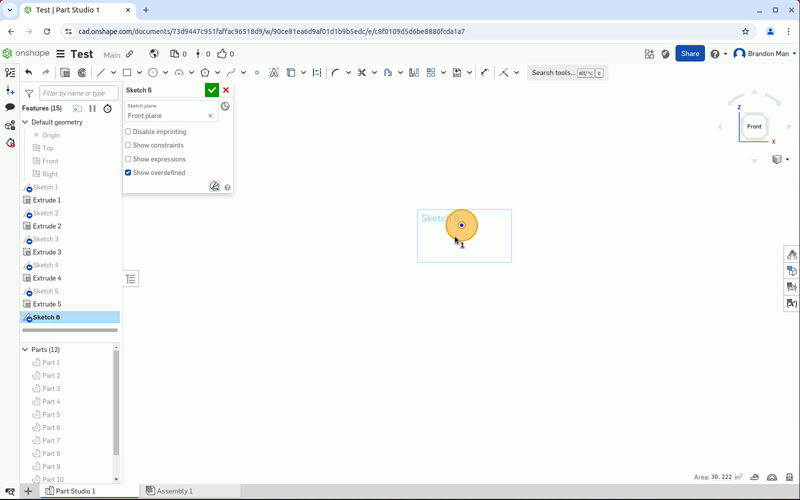
mouse_move(69, 352)
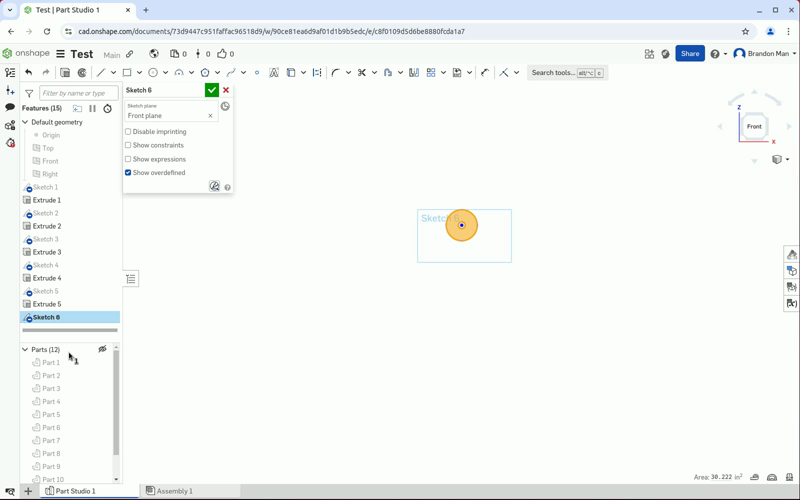
key(shift+y)
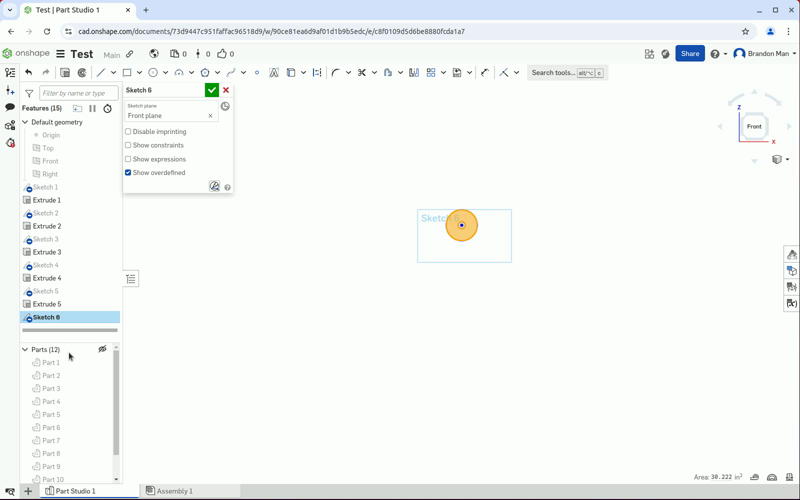
key(shift+e)
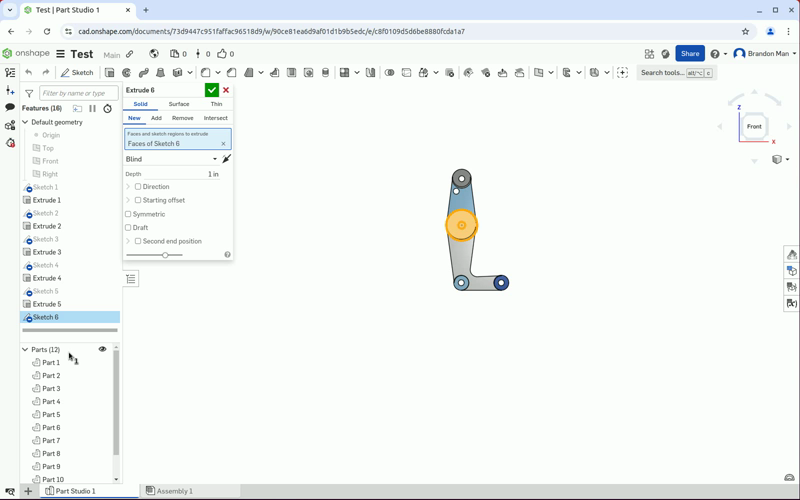
mouse_move(143, 106)
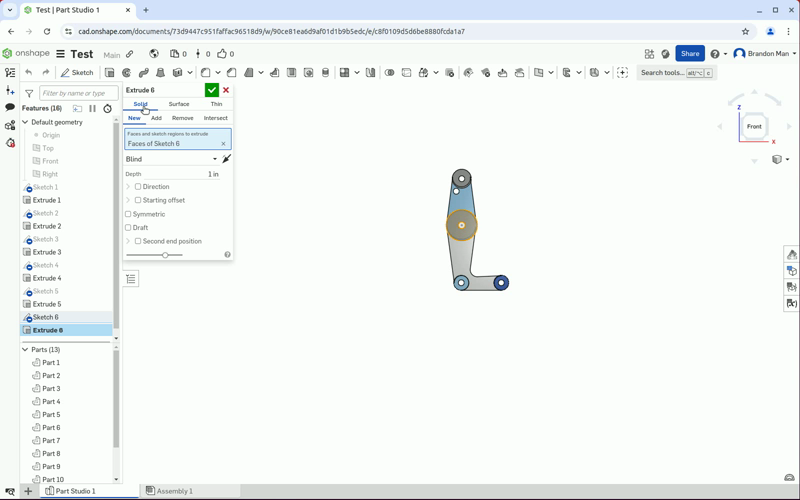
click(143, 106)
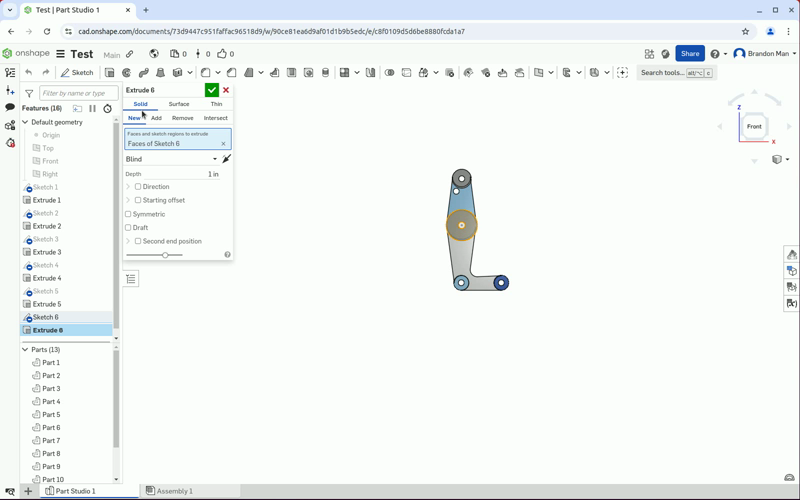
mouse_move(137, 120)
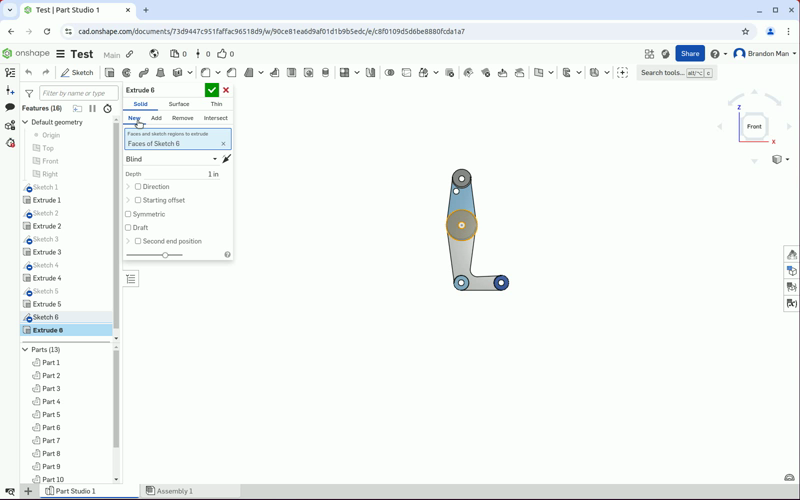
click(137, 120)
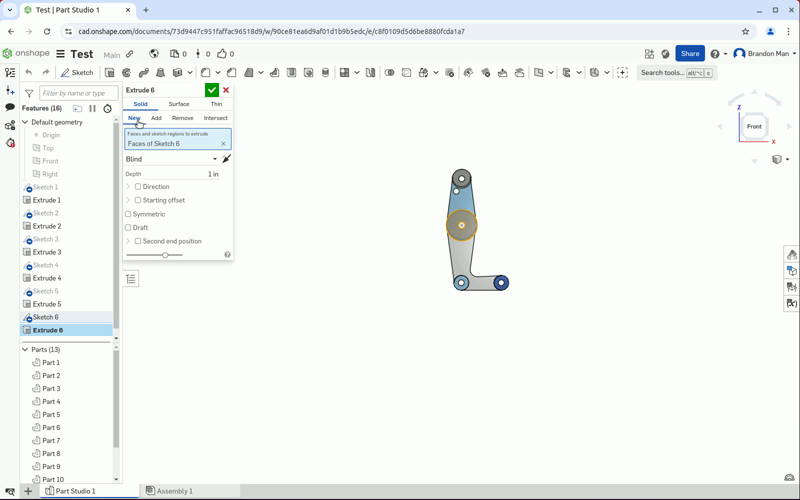
key(tab, 4)
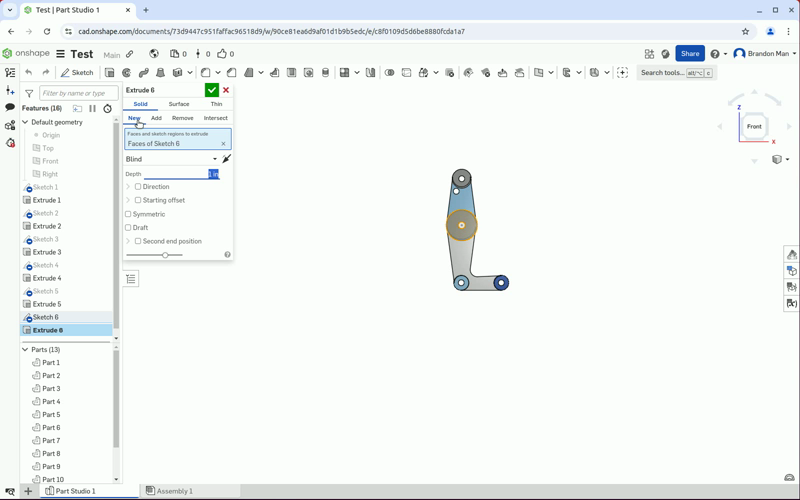
text(0.481)
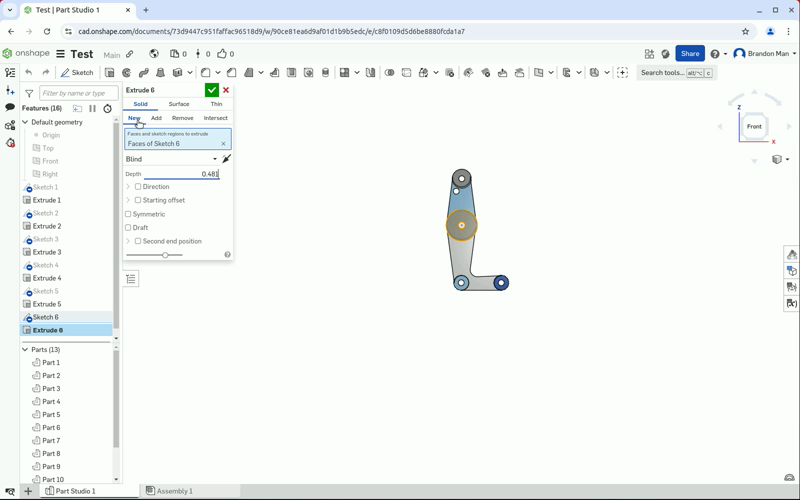
key(enter)
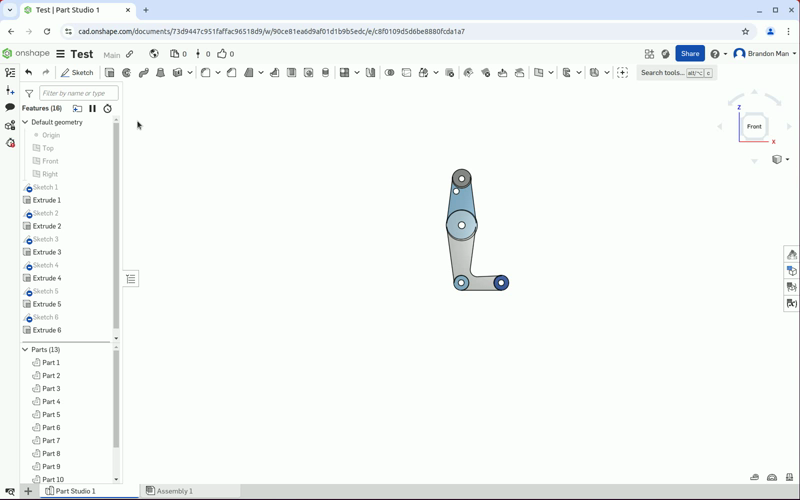
key(shift+h)
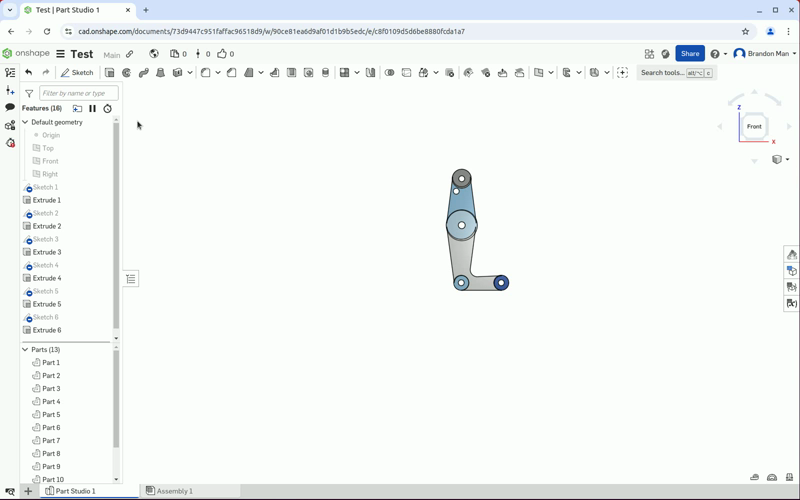
key(shift+h)
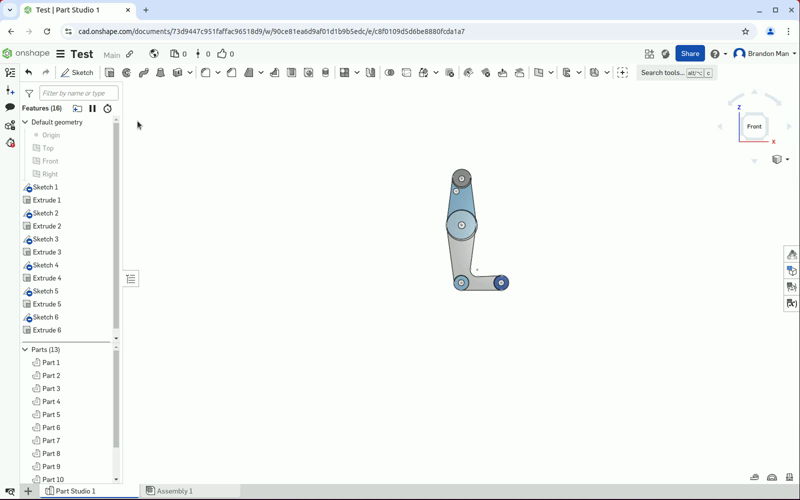
key(shift+7)
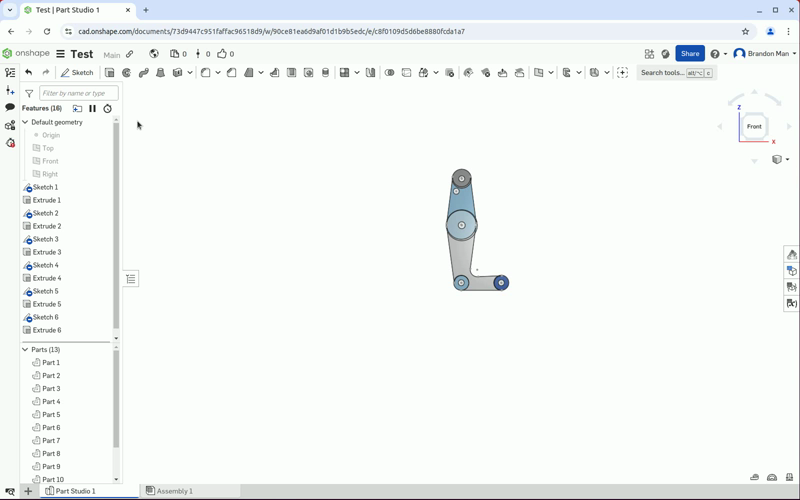
key(left, 2)
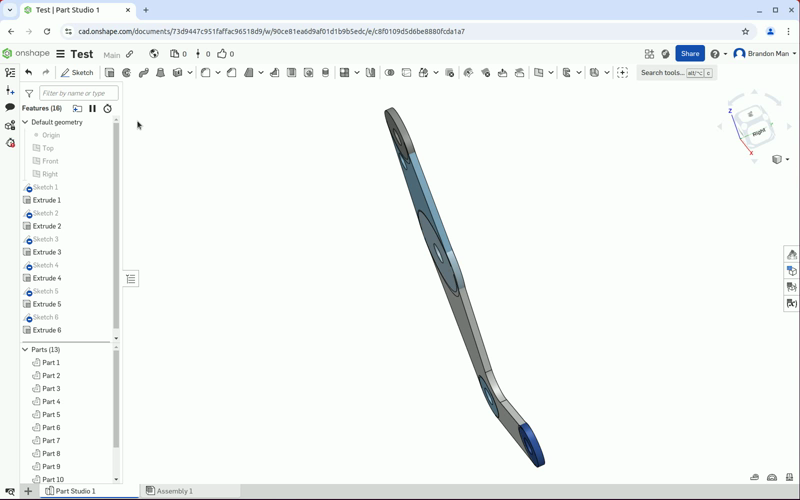
key(down, 2)
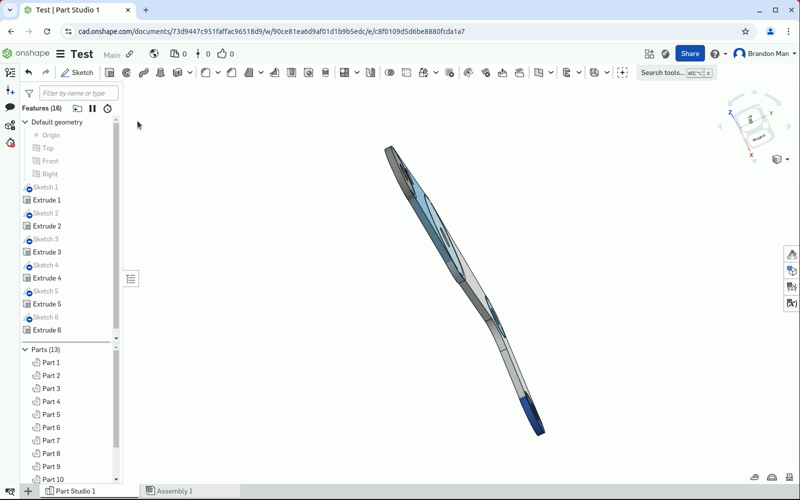
key(up, 2)
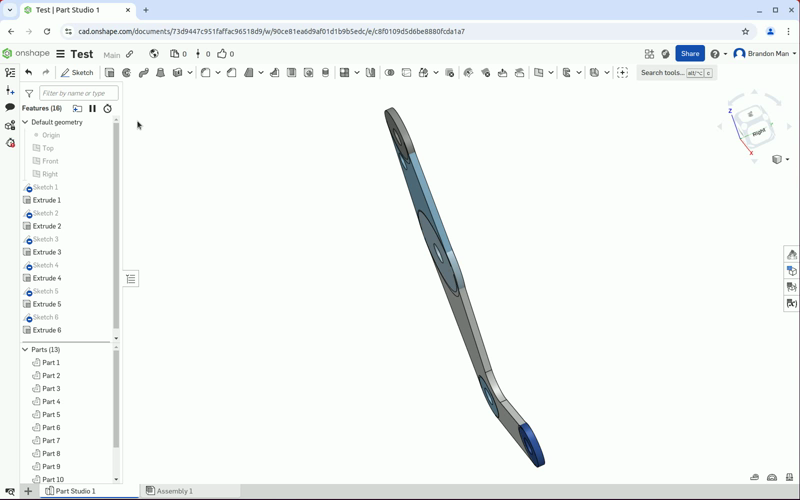
key(right, 2)
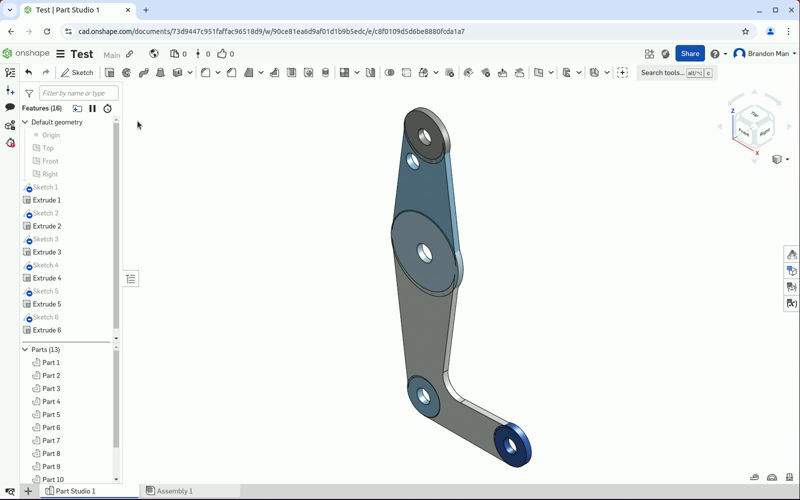
mouse_move(69, 189)
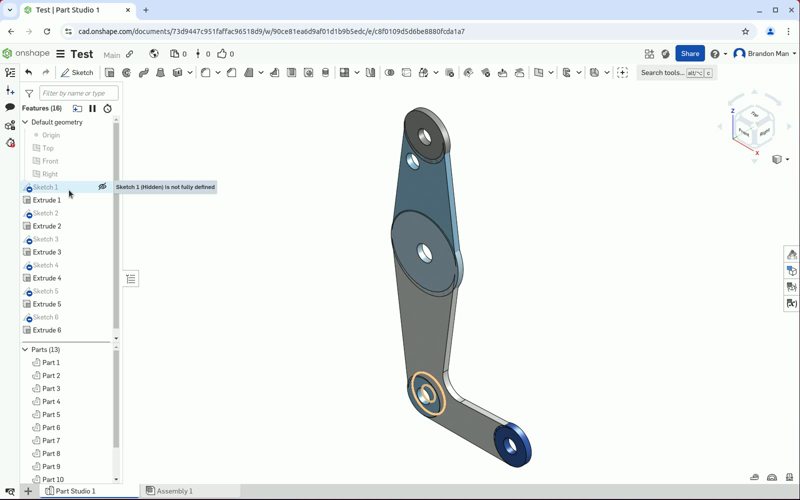
click(69, 189)